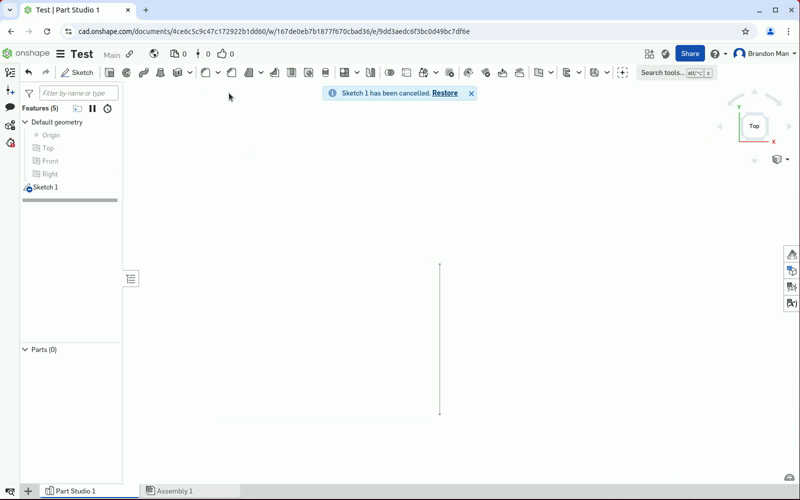
key(shift+h)
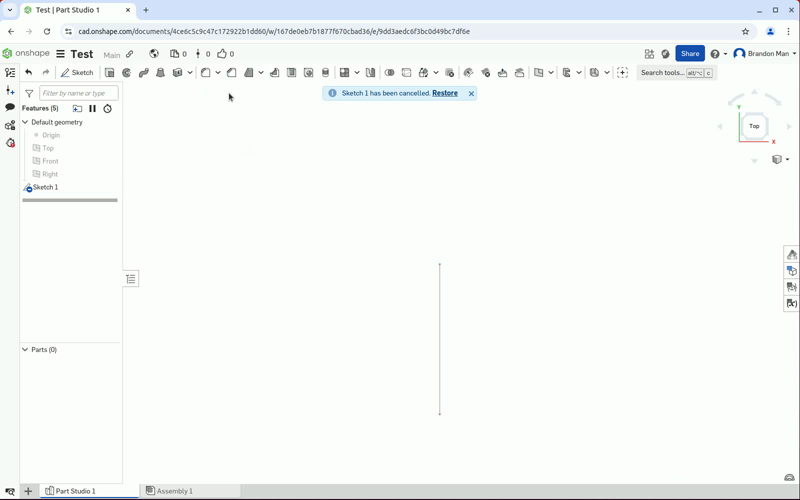
key(shift+s)
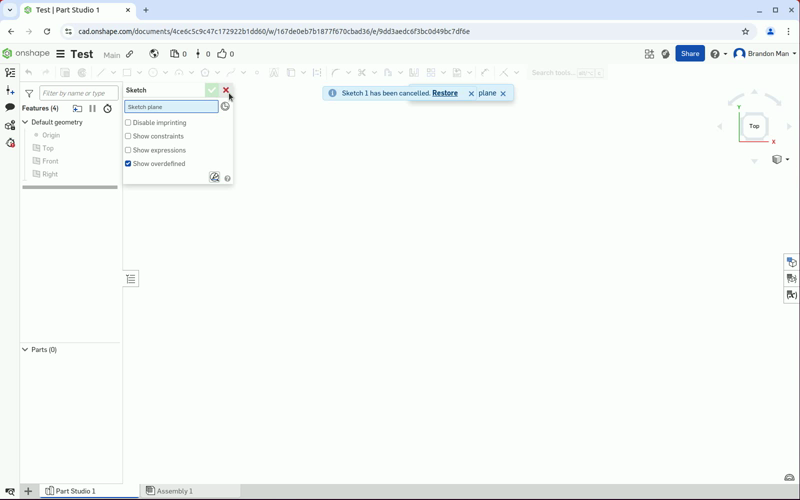
mouse_move(73, 150)
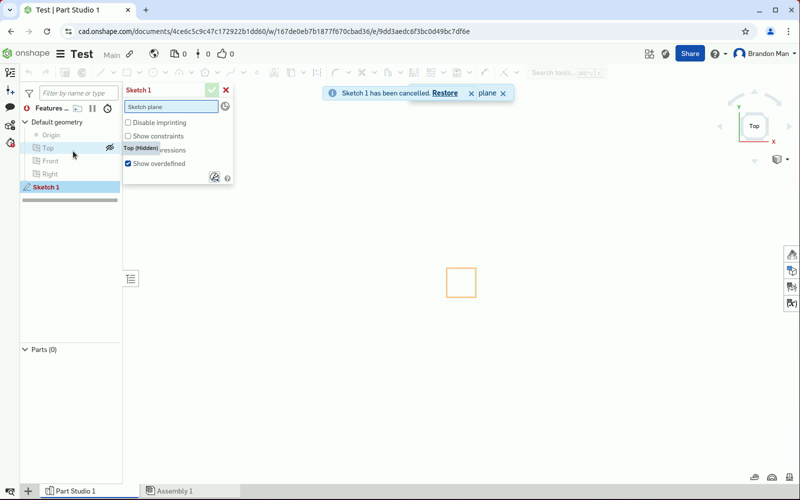
click(73, 150)
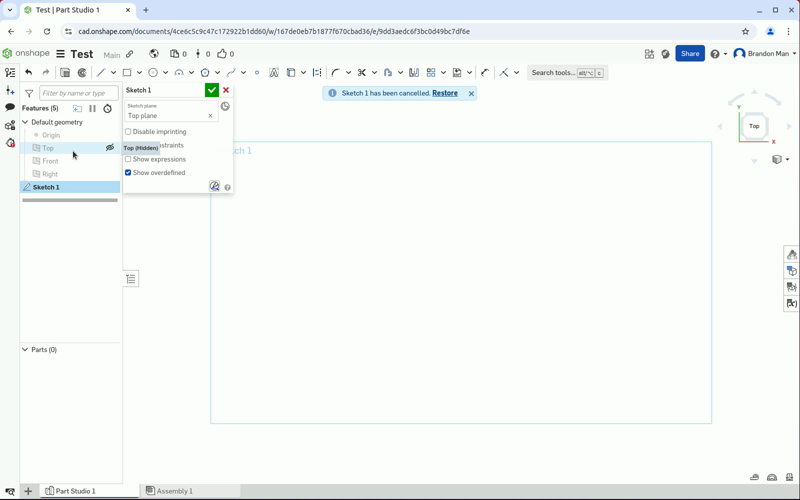
mouse_move(73, 352)
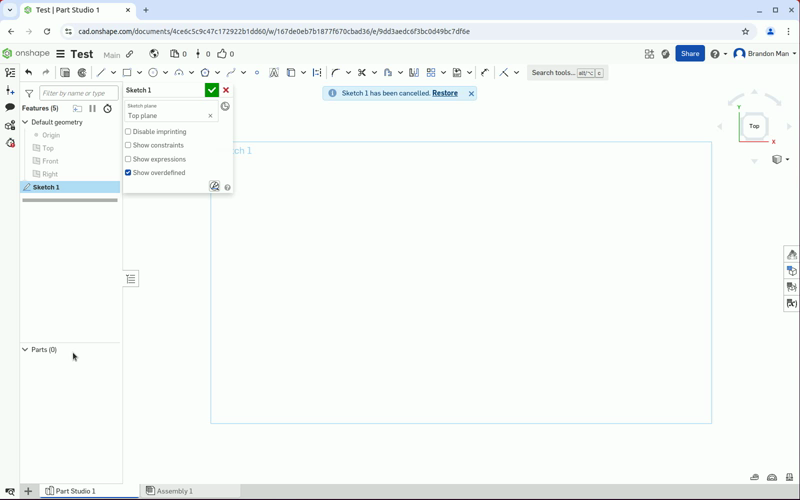
key(y)
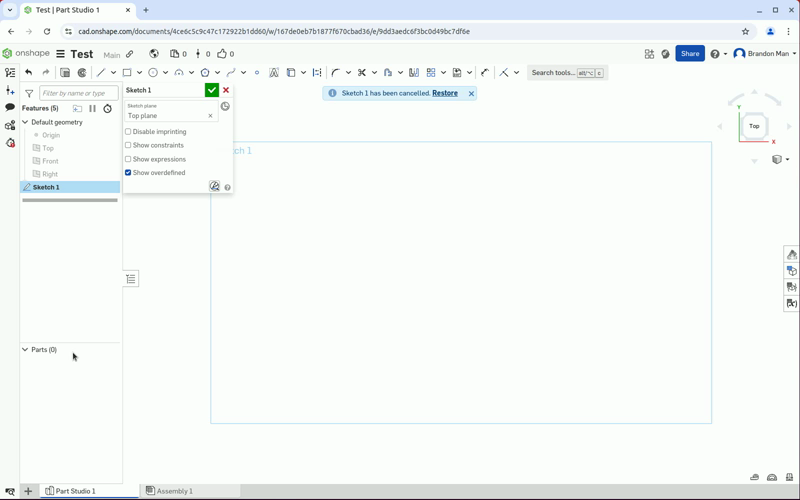
key(l)
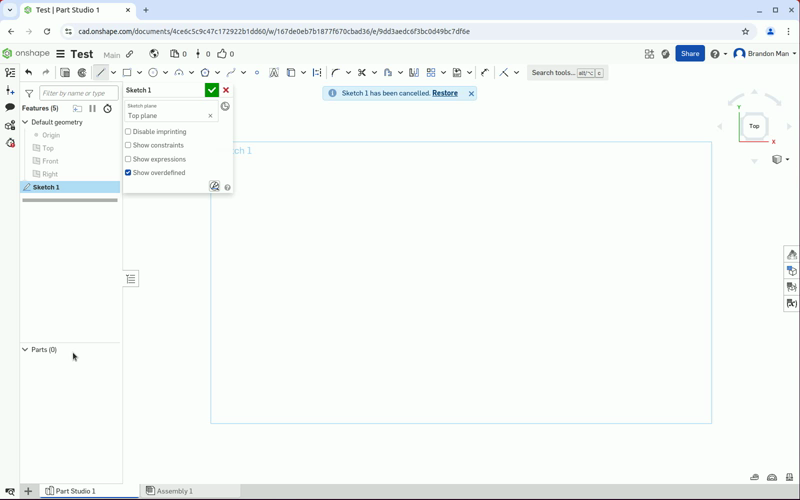
key_down(shift)
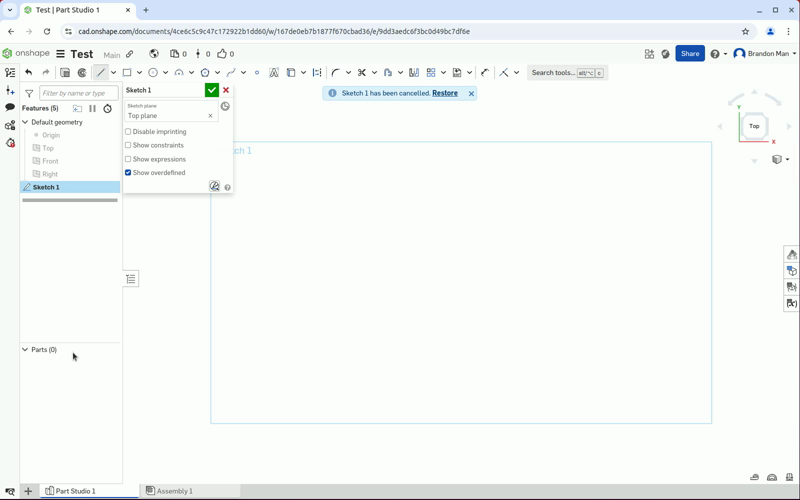
mouse_move(351, 335)
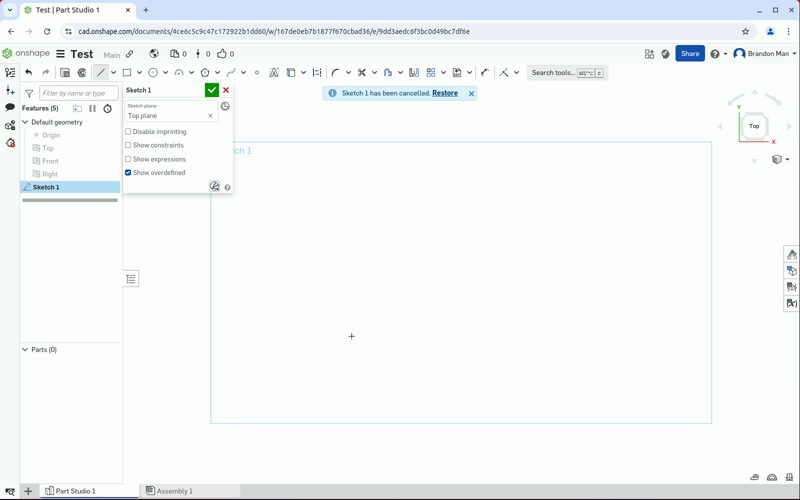
click(351, 335)
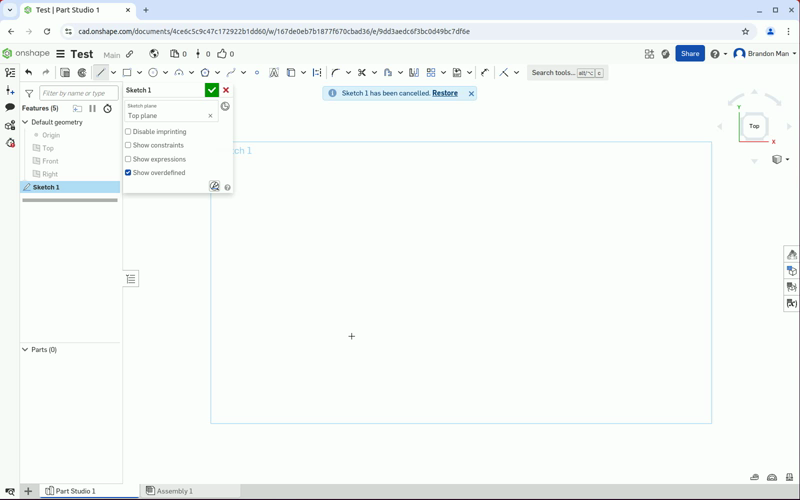
key_up(shift)
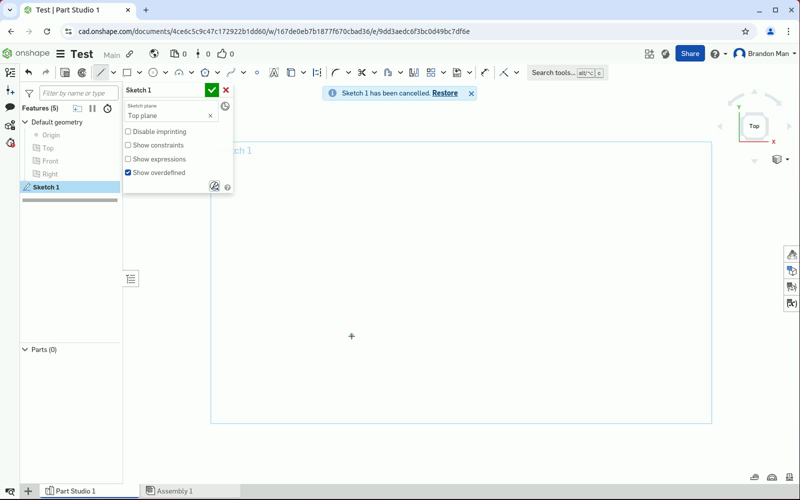
key_down(shift)
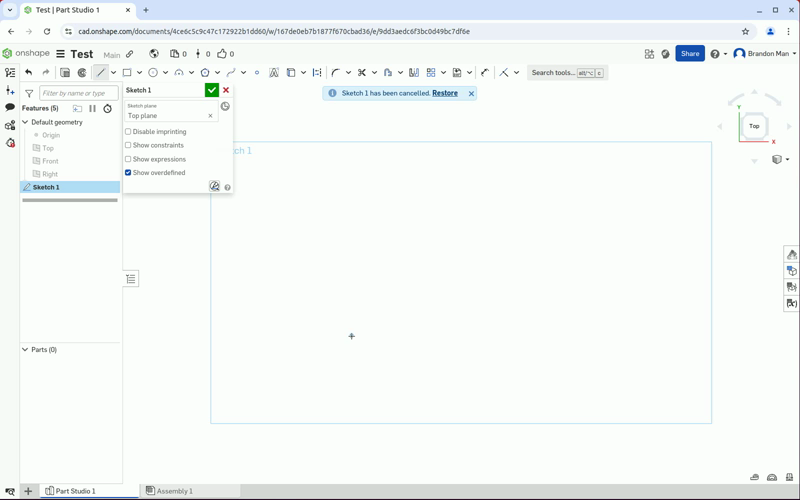
mouse_move(569, 335)
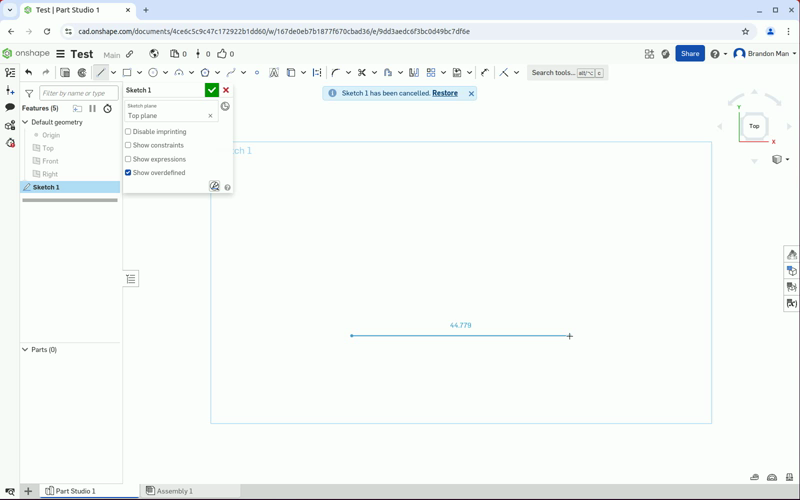
click(569, 335)
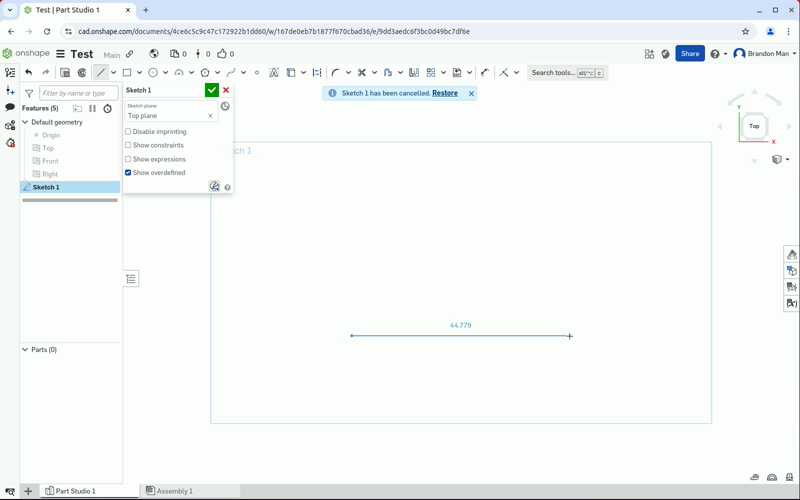
key_up(shift)
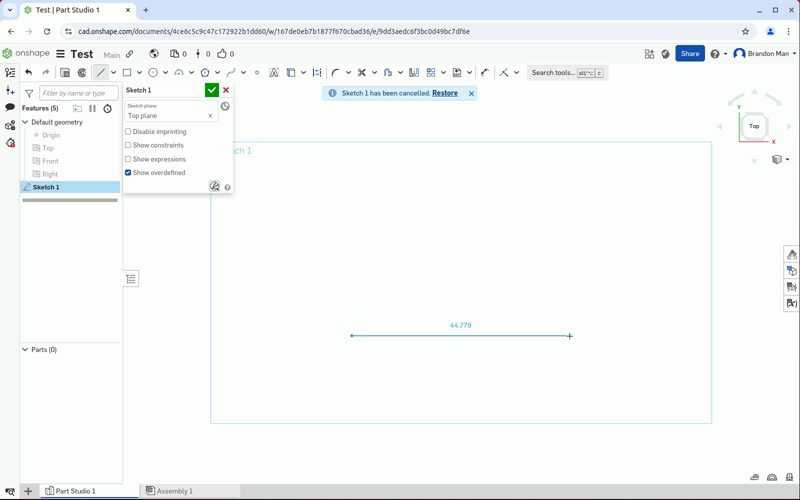
key_down(shift)
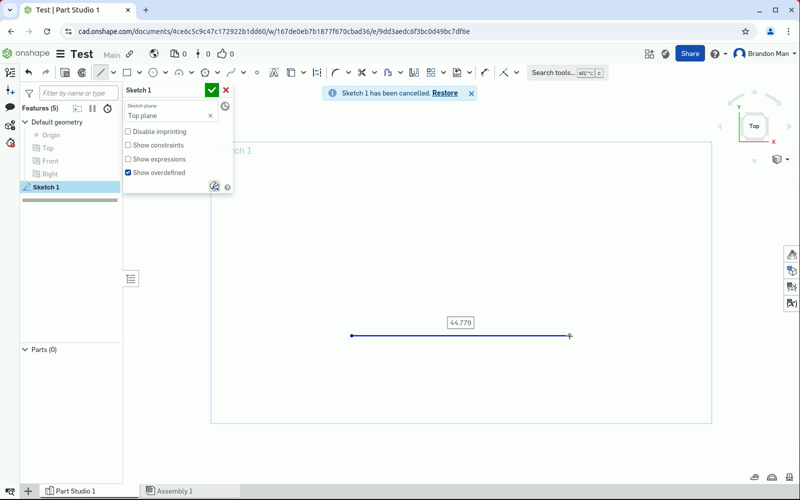
mouse_move(569, 230)
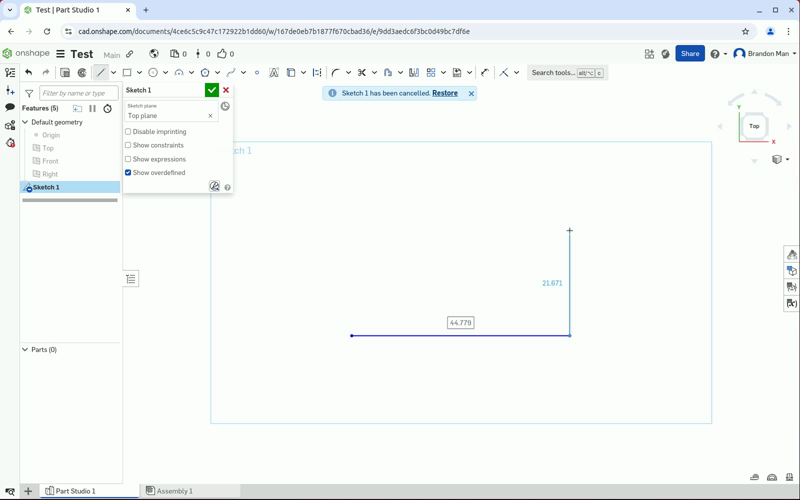
click(569, 230)
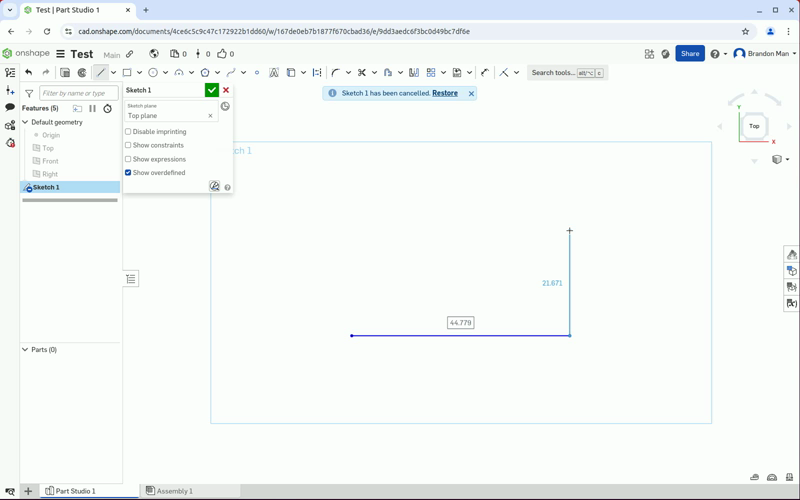
key_up(shift)
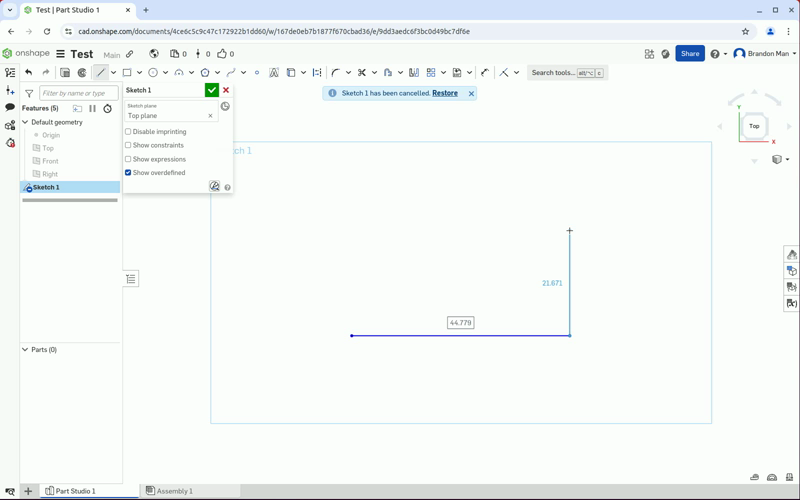
key_down(shift)
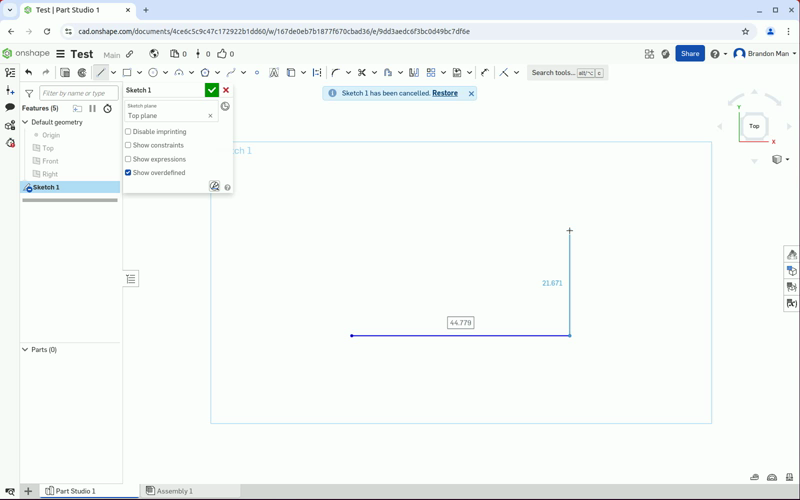
mouse_move(351, 230)
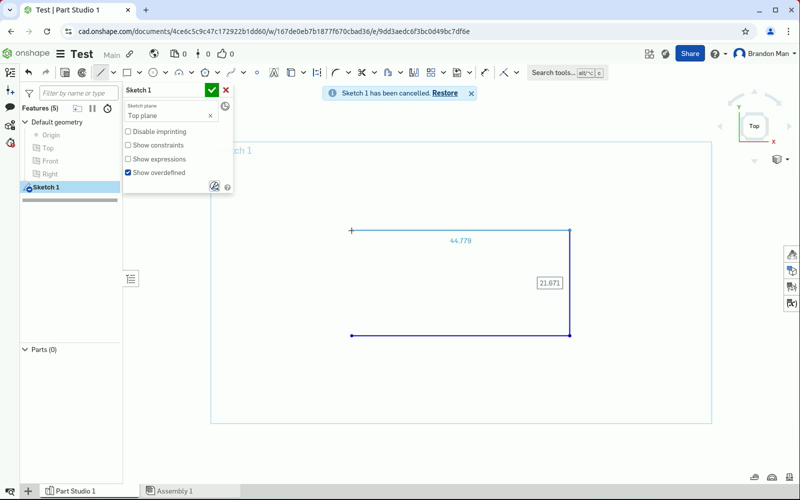
click(351, 230)
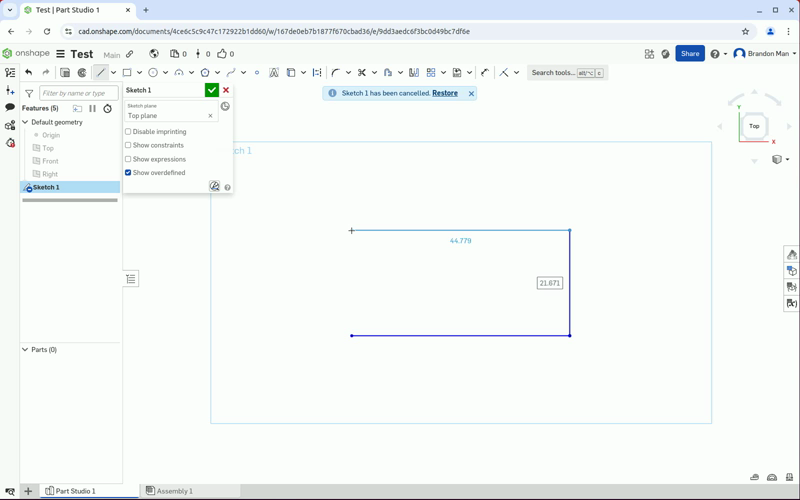
key_up(shift)
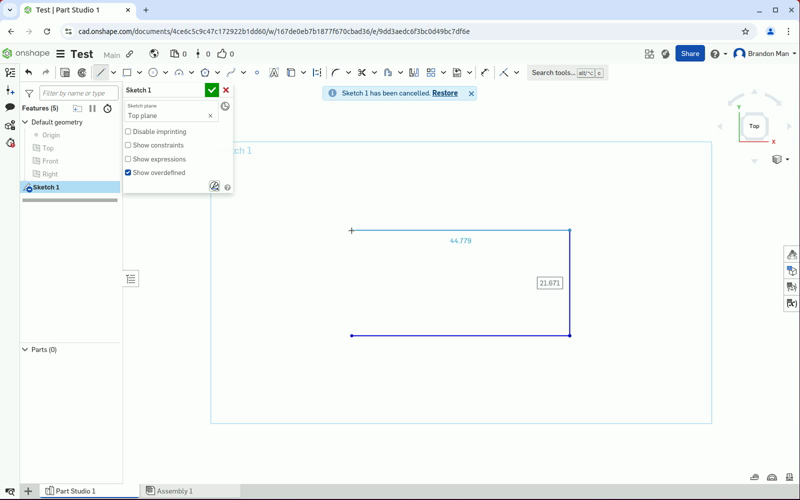
key_down(shift)
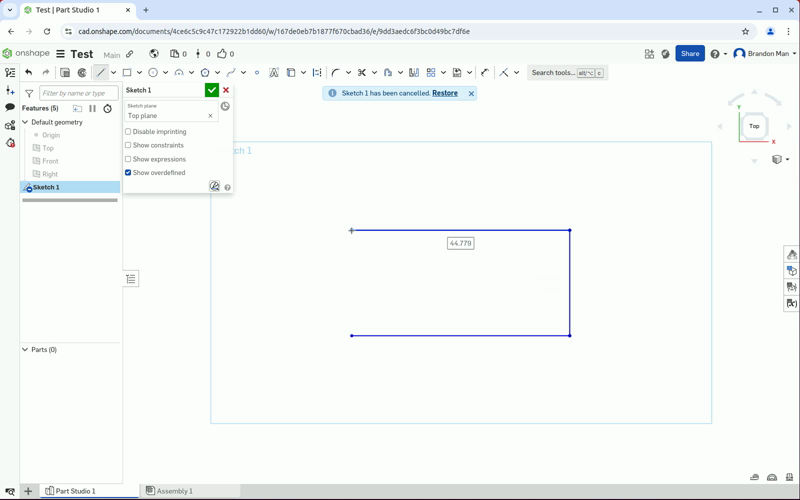
mouse_move(351, 335)
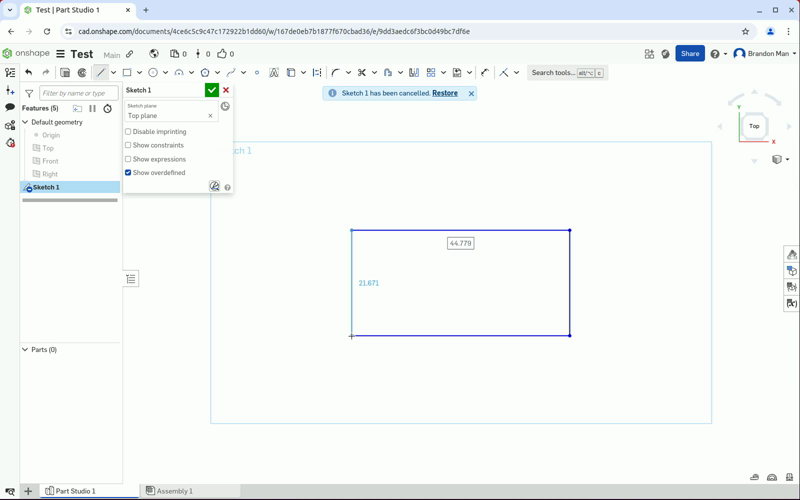
key_up(shift)
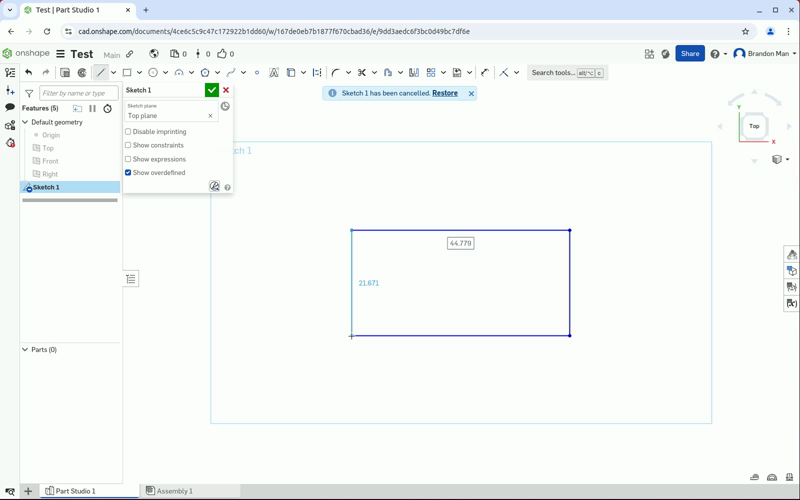
click(351, 335)
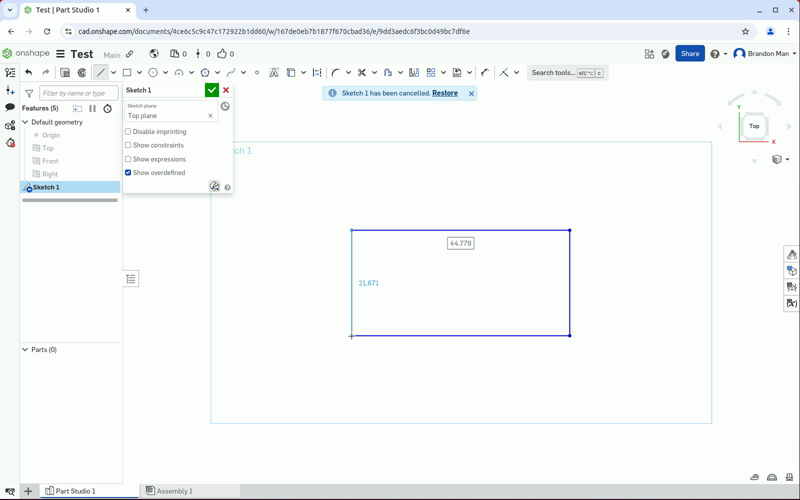
key(esc)
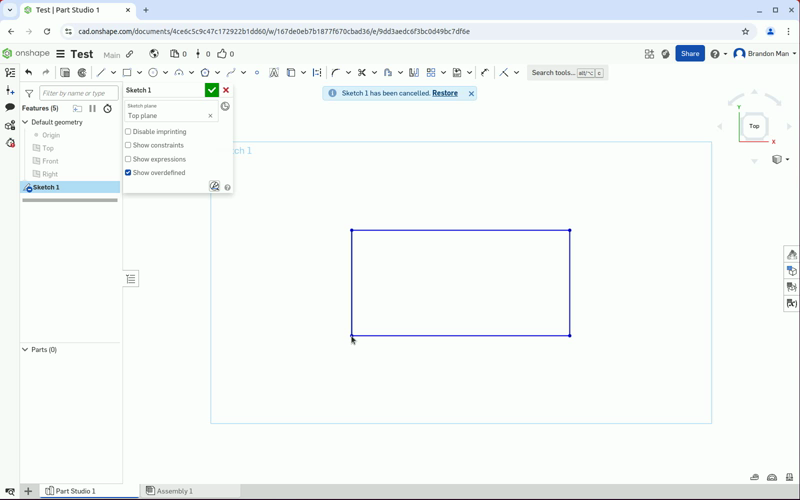
mouse_move(466, 267)
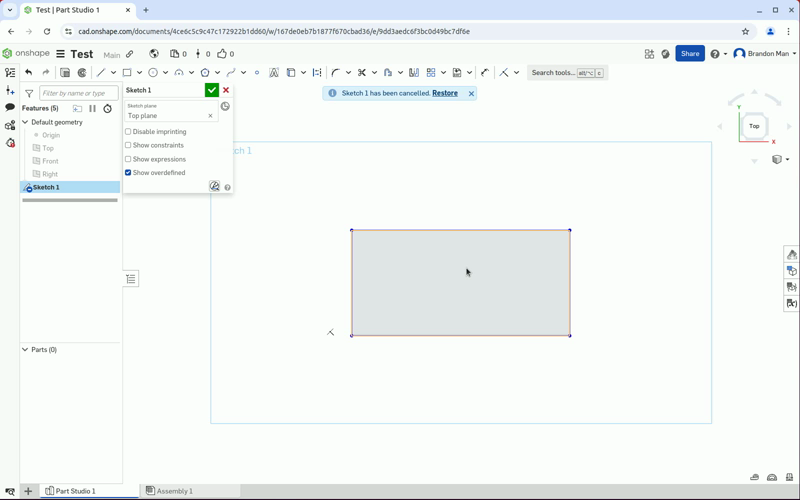
click(466, 267)
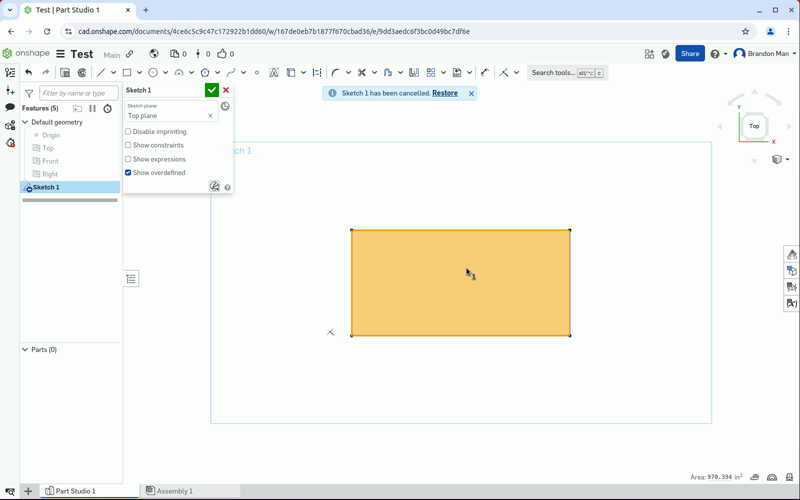
mouse_move(73, 352)
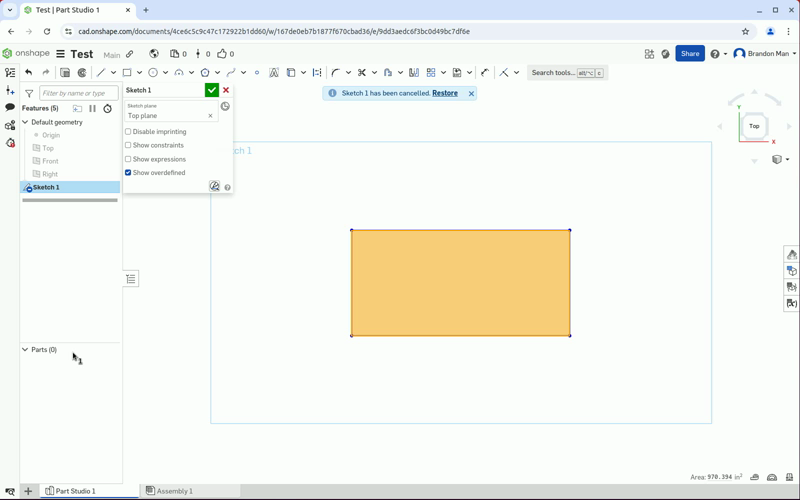
key(shift+y)
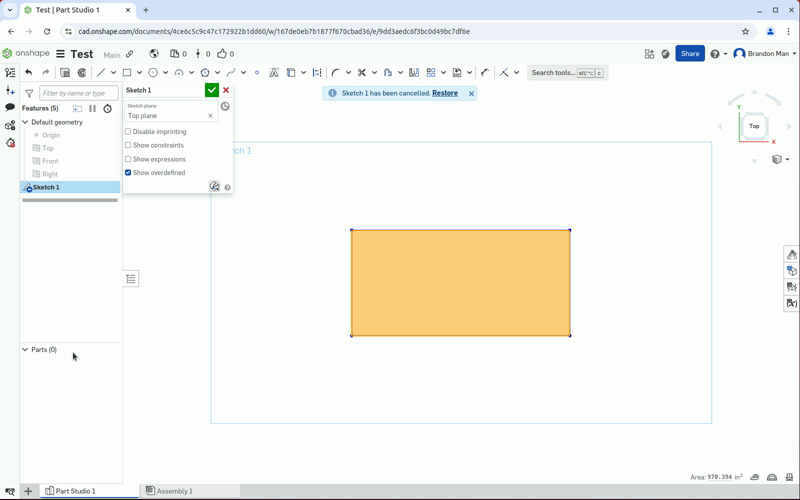
key(shift+e)
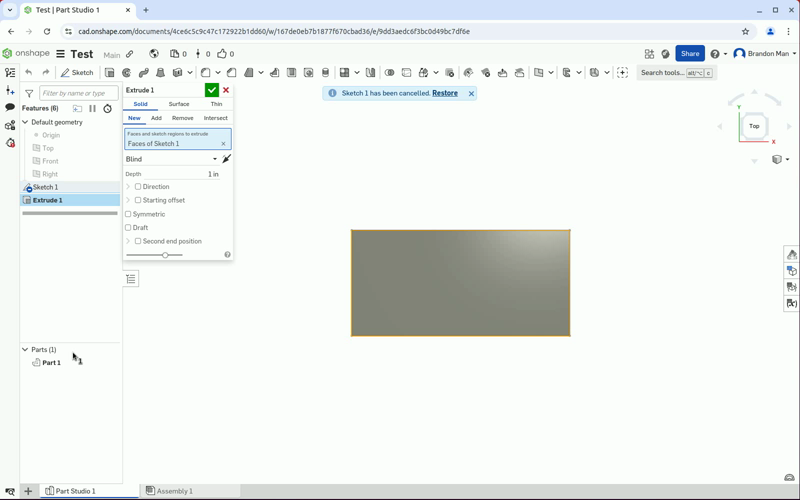
mouse_move(143, 106)
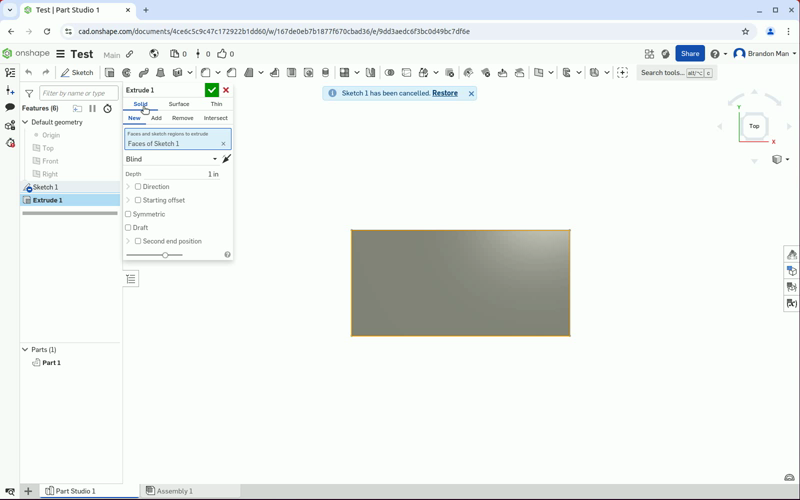
click(143, 106)
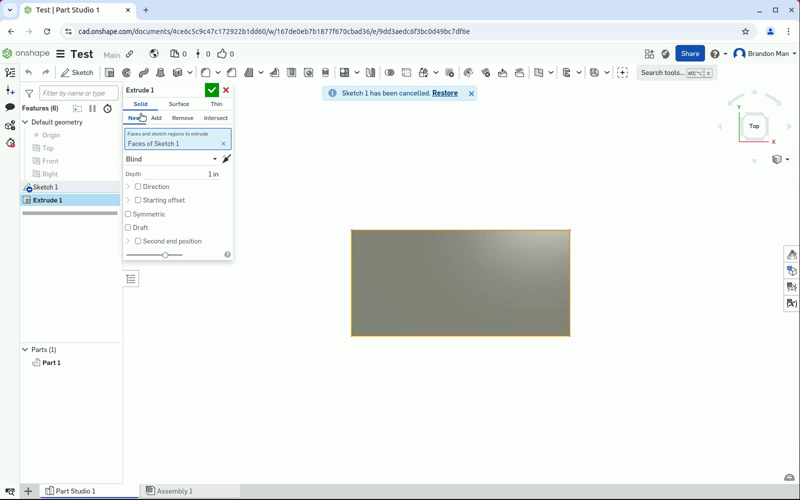
mouse_move(137, 120)
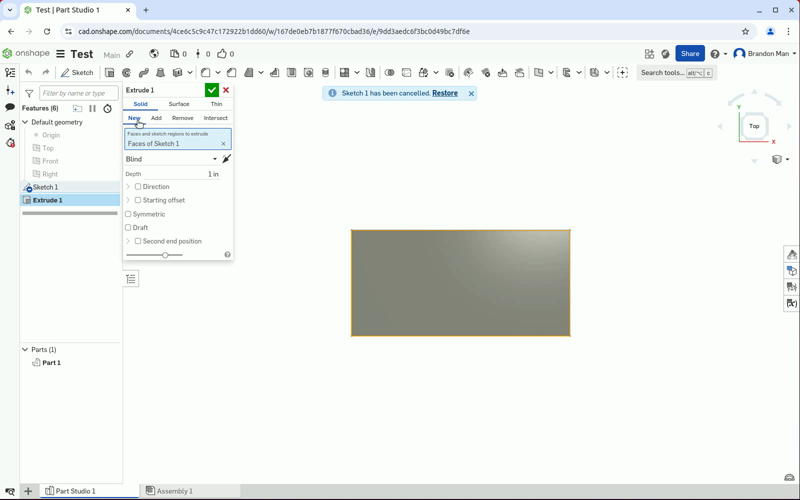
click(137, 120)
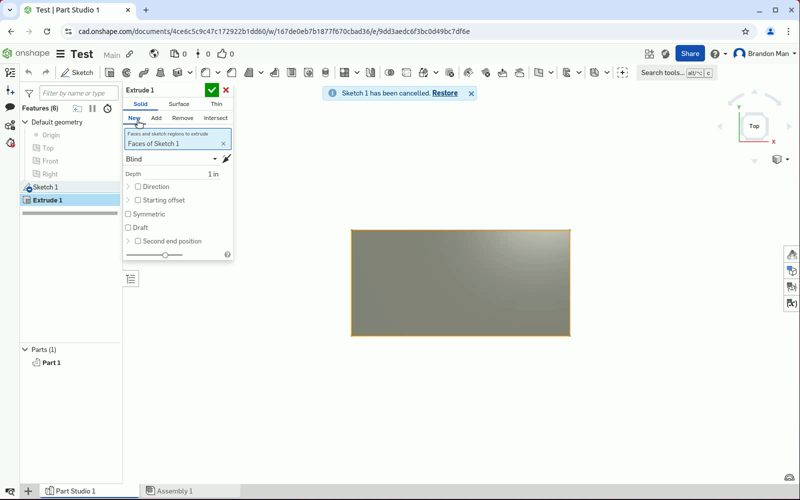
key(tab, 4)
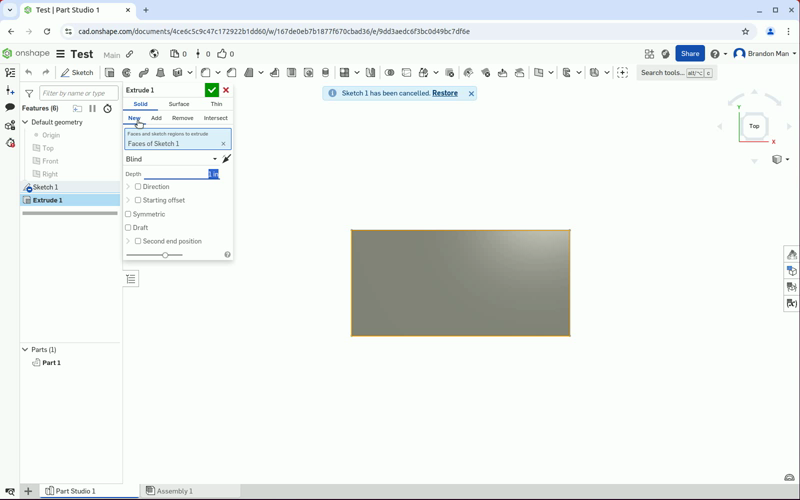
text(4.574)
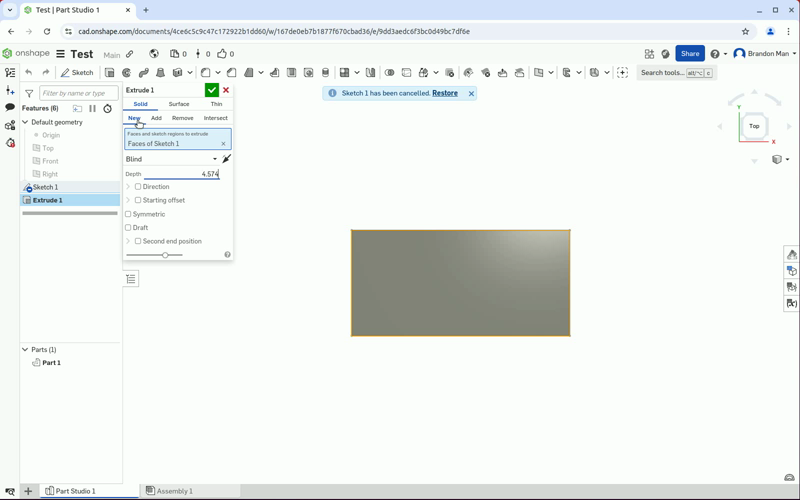
key(enter)
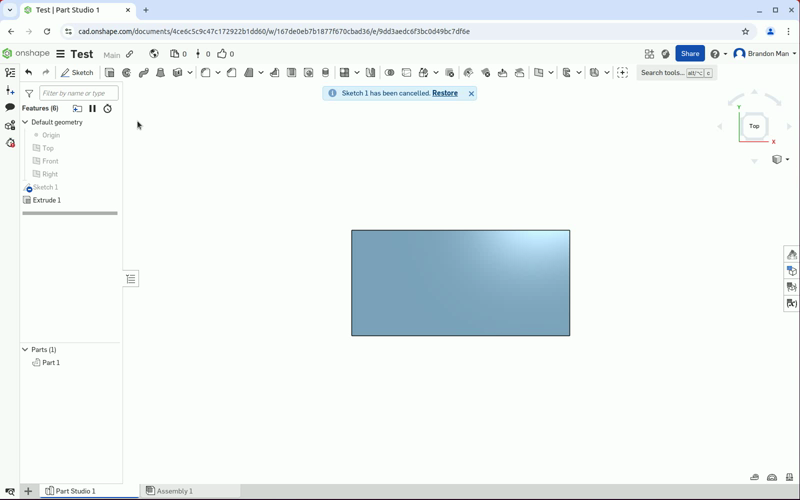
key(shift+h)
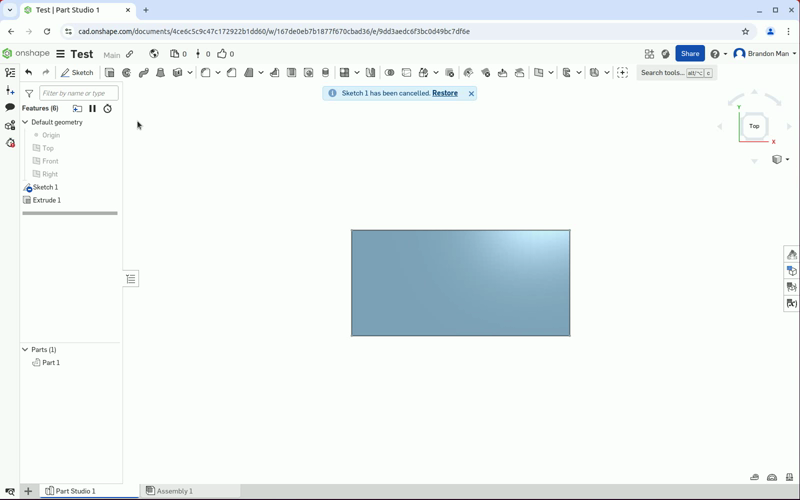
key(shift+h)
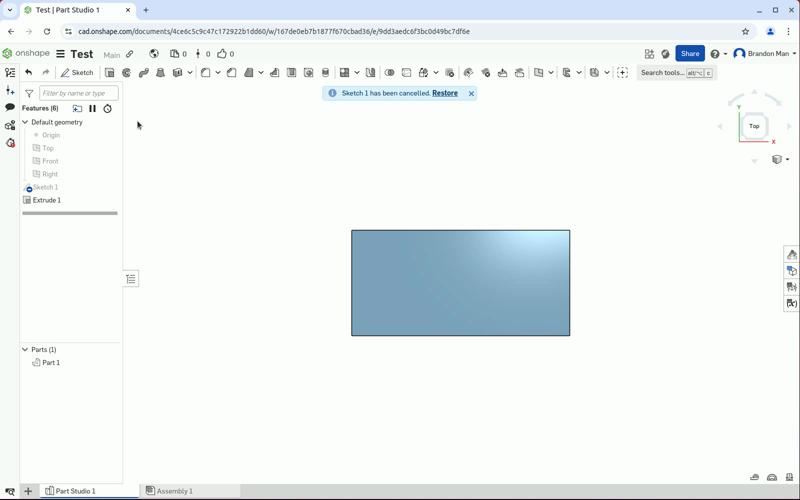
mouse_move(73, 189)
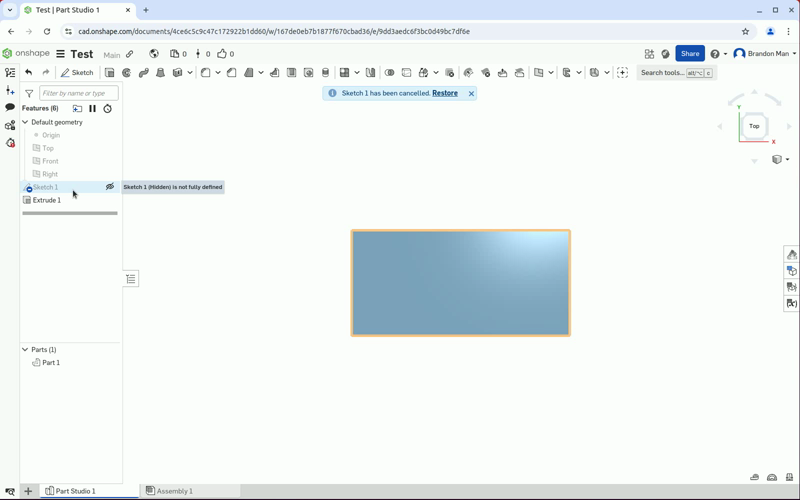
click(73, 189)
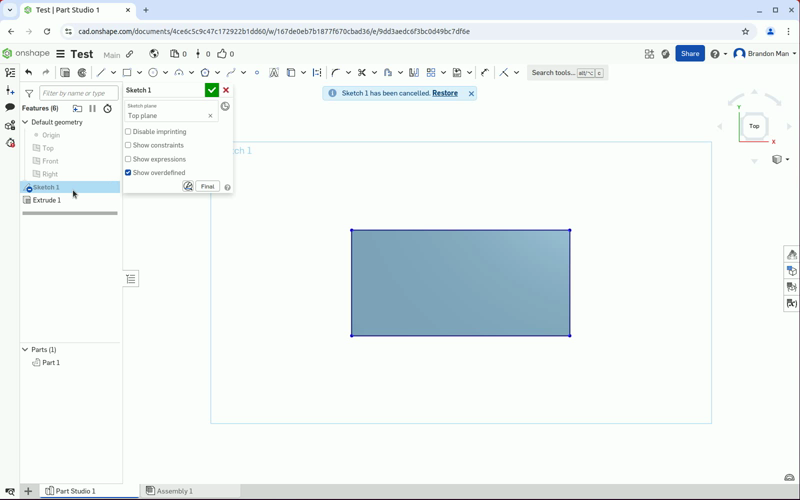
mouse_move(229, 92)
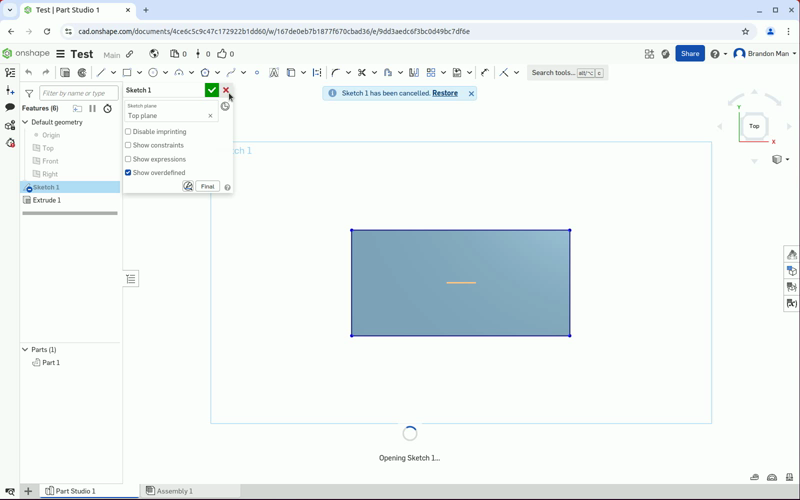
click(229, 92)
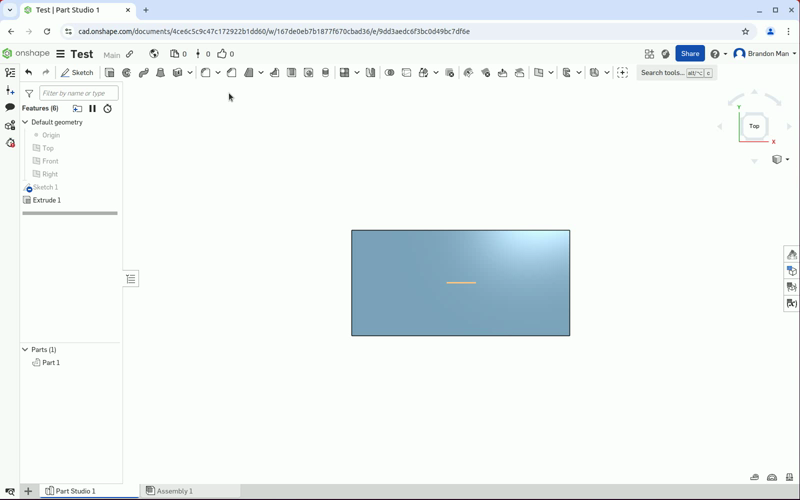
mouse_move(73, 352)
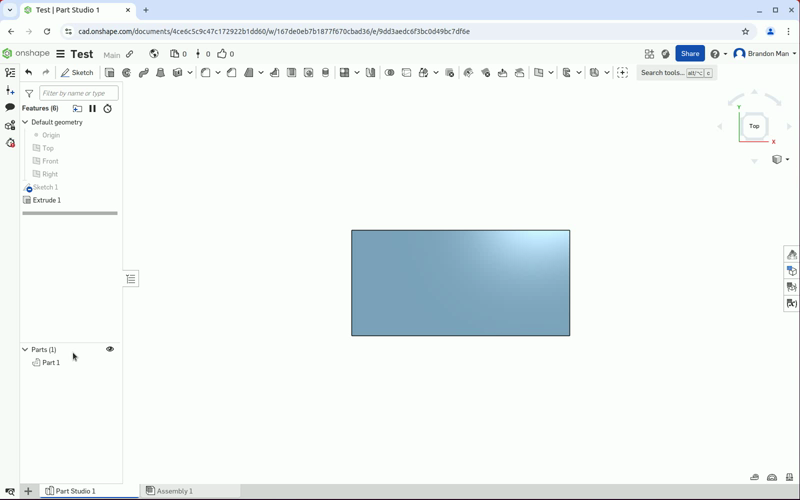
key(y)
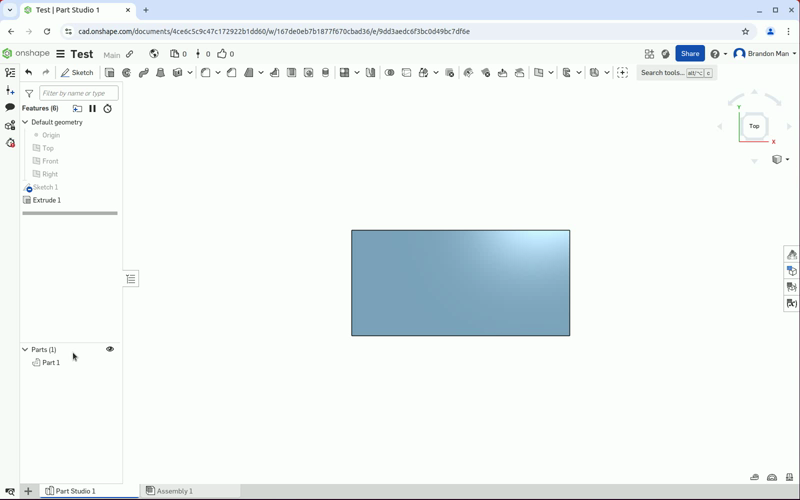
key(shift+p)
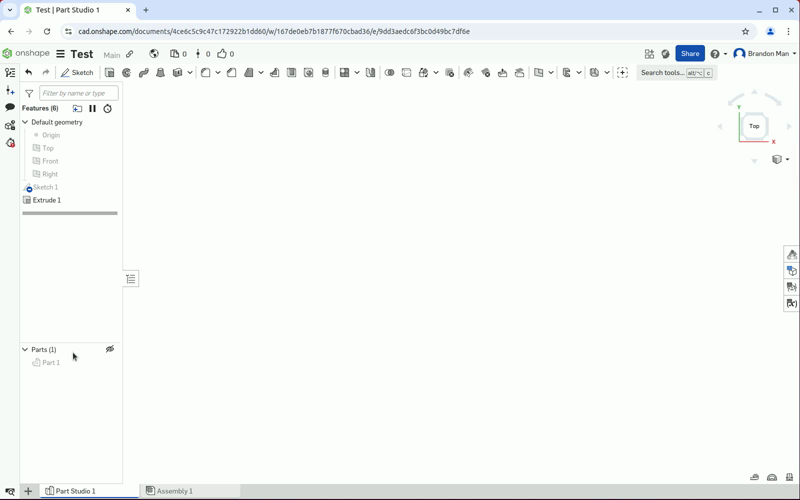
key(space)
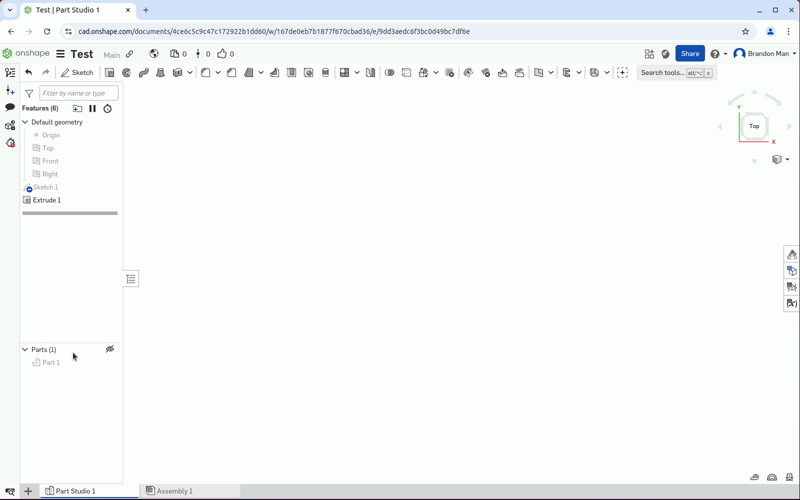
key_down(shift)
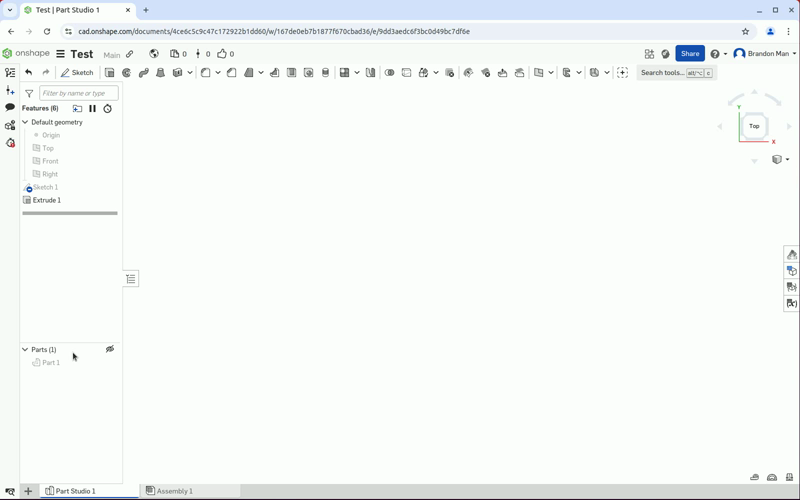
key(up)
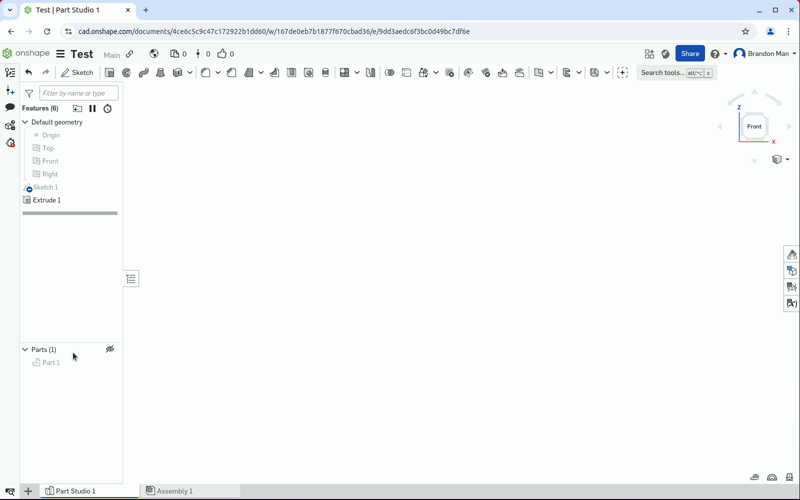
key_up(shift)
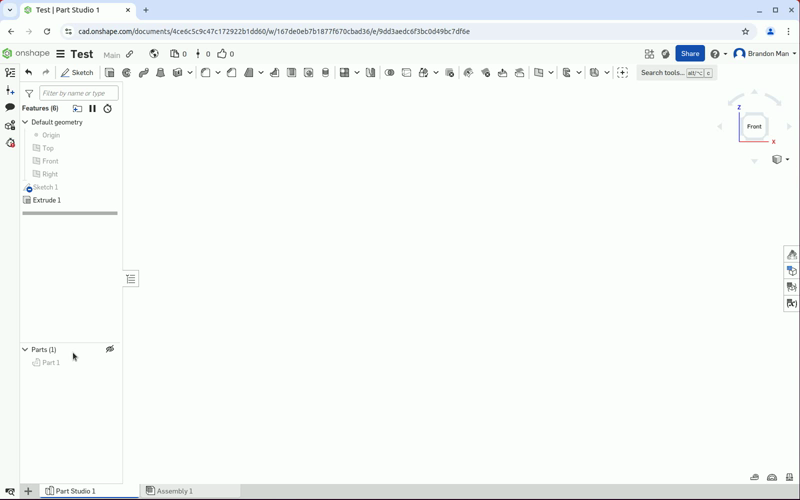
key(space)
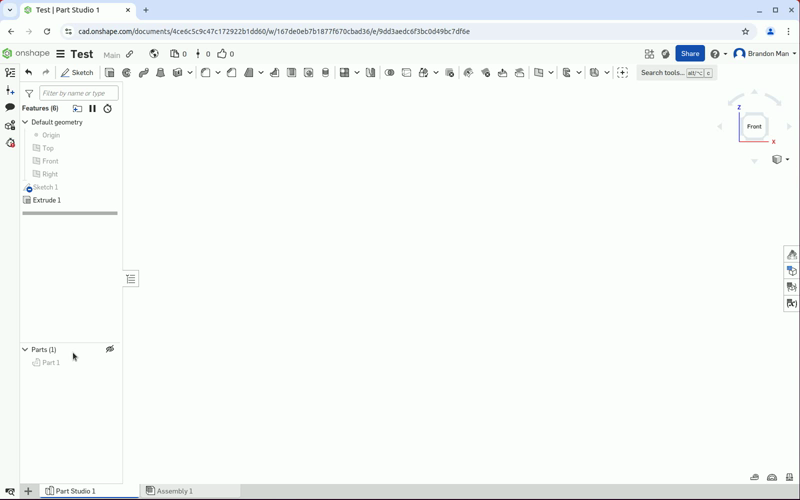
key_down(shift)
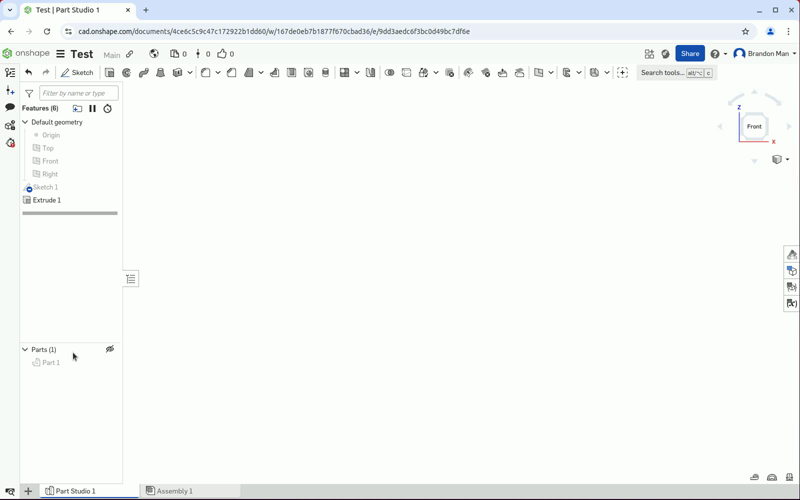
key(left)
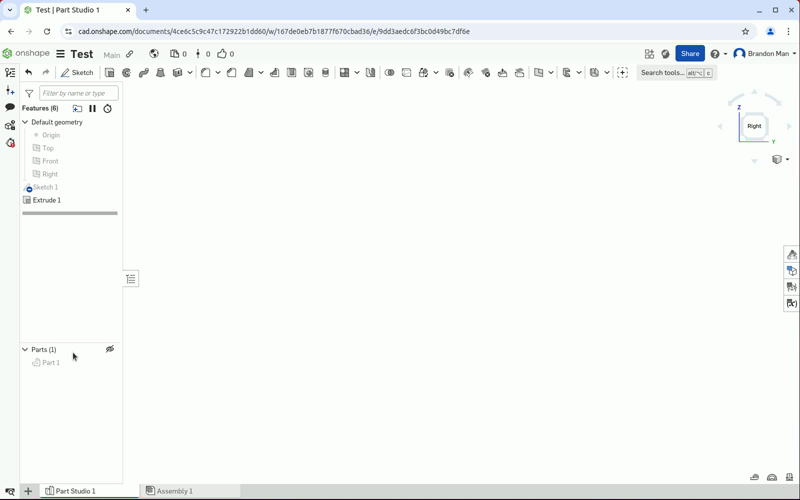
key_up(shift)
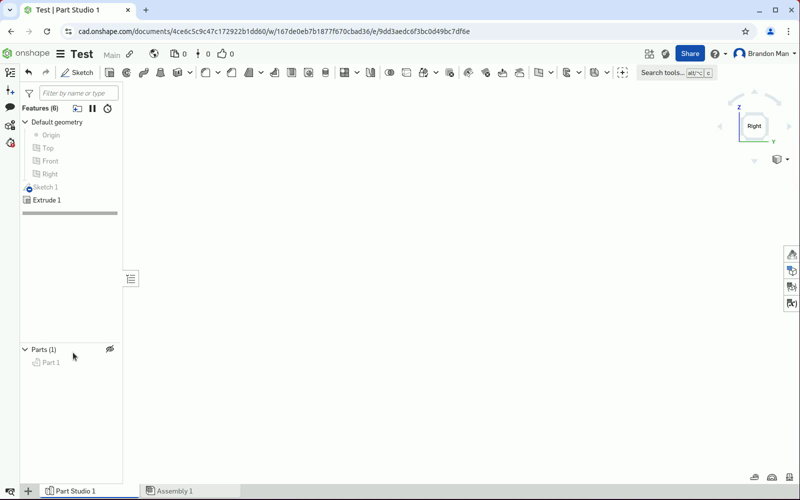
mouse_move(73, 352)
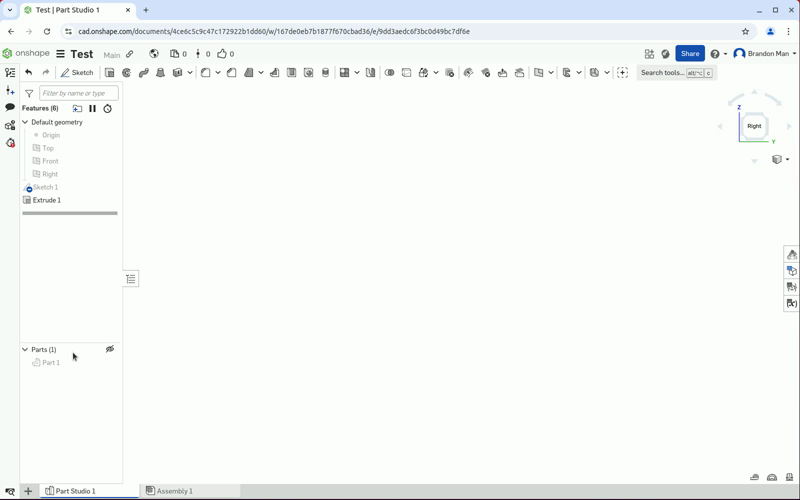
key(shift+y)
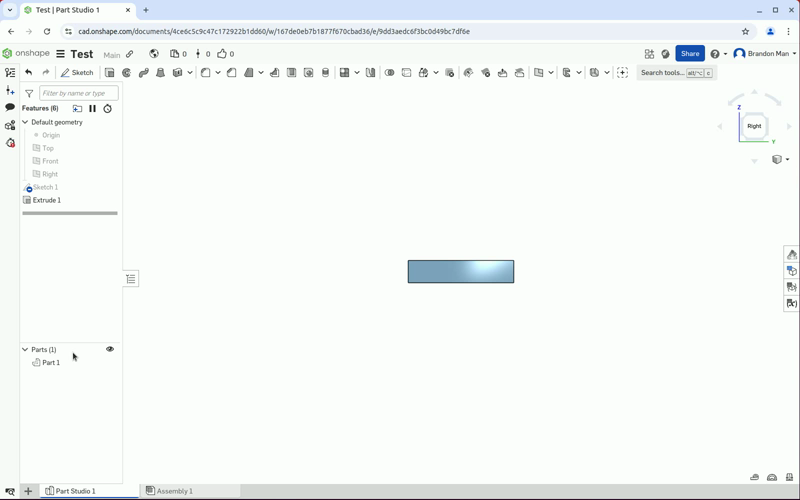
mouse_move(541, 75)
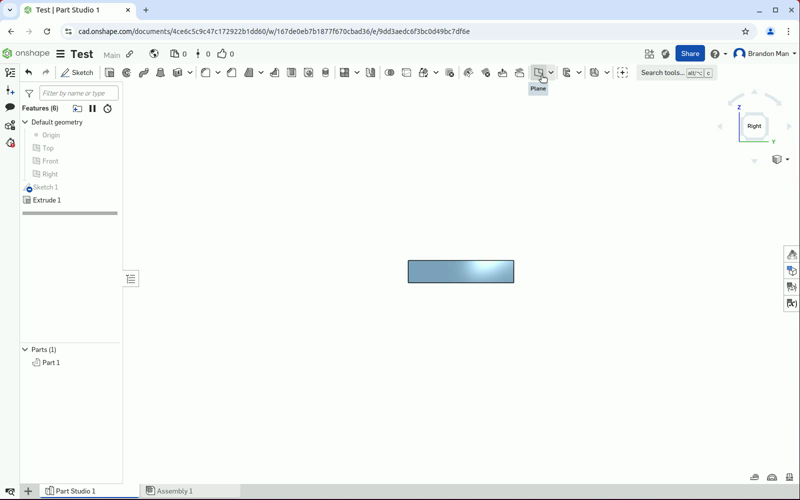
click(541, 75)
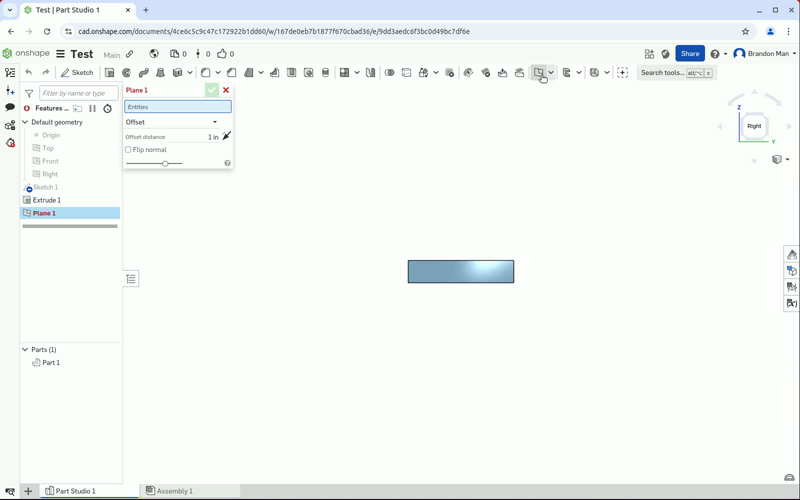
mouse_move(73, 176)
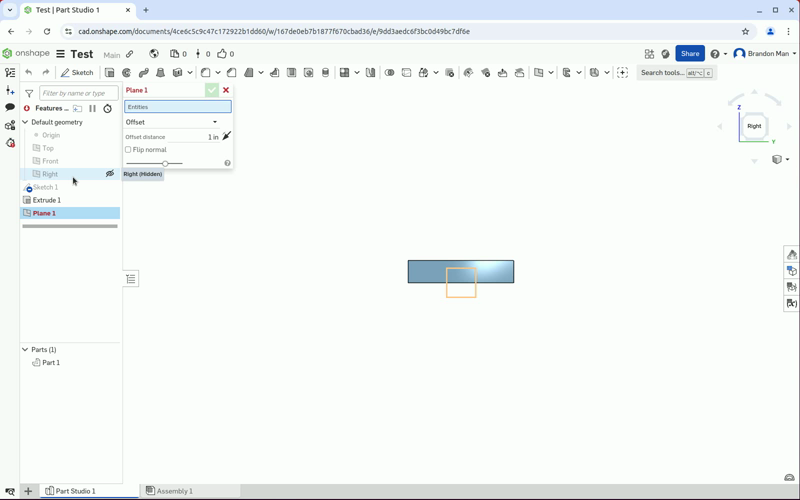
click(73, 176)
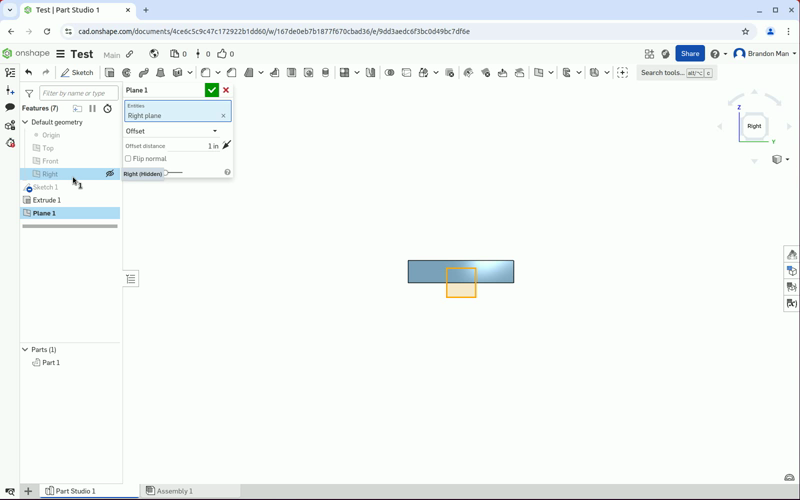
key(tab, 2)
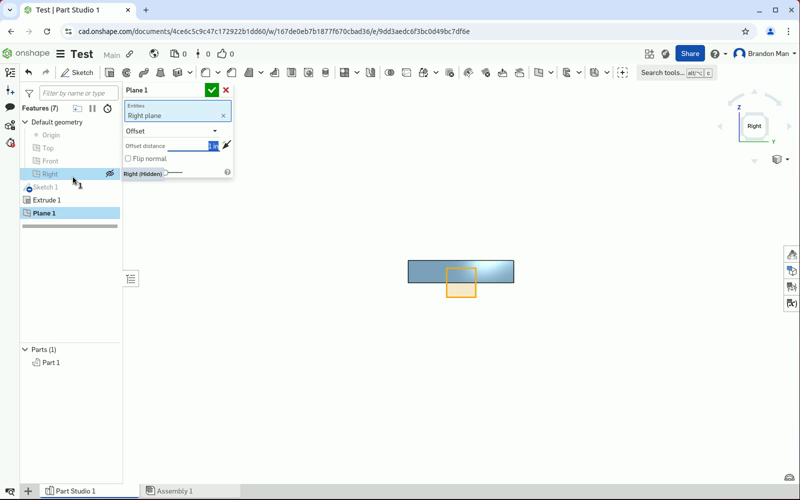
text(22.4)
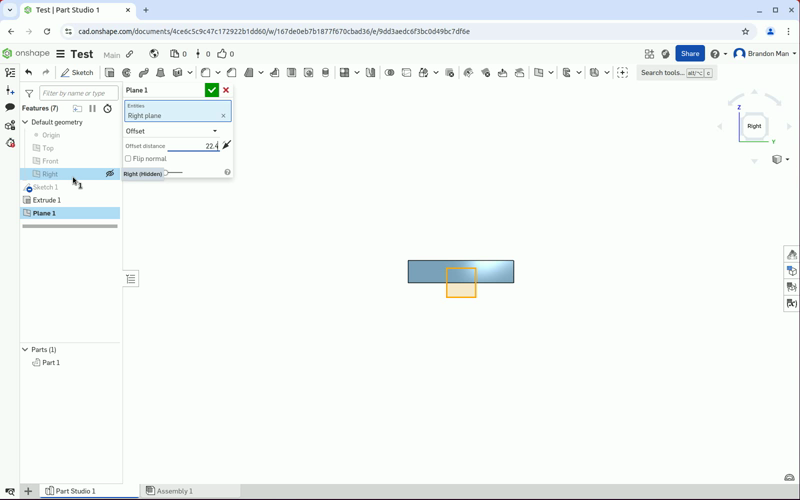
key(enter, 2)
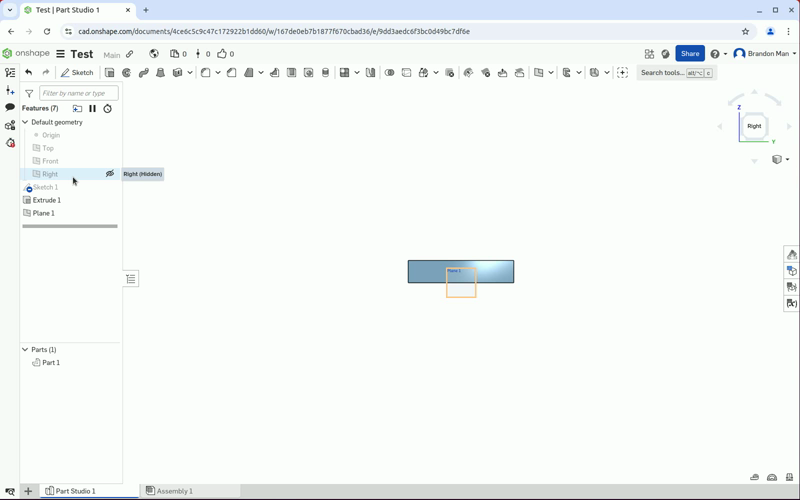
key(shift+s)
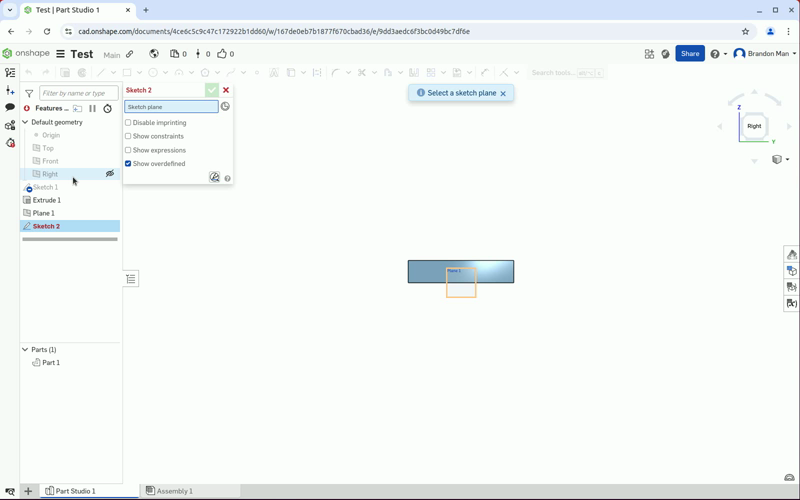
mouse_move(73, 215)
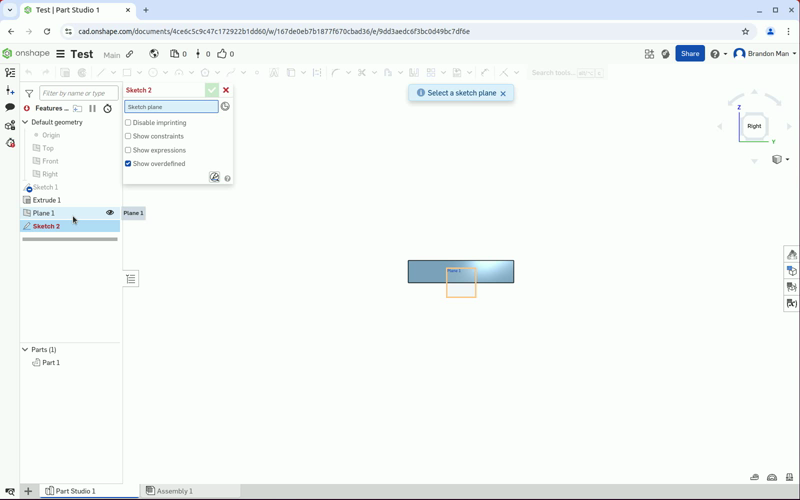
click(73, 215)
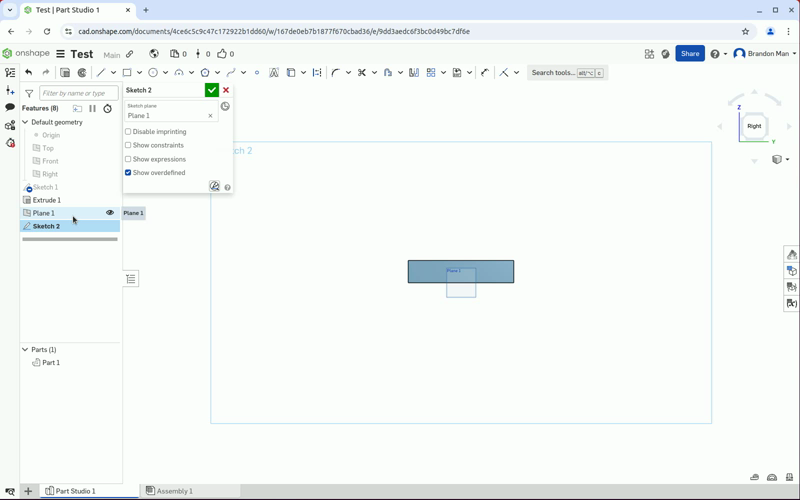
mouse_move(73, 352)
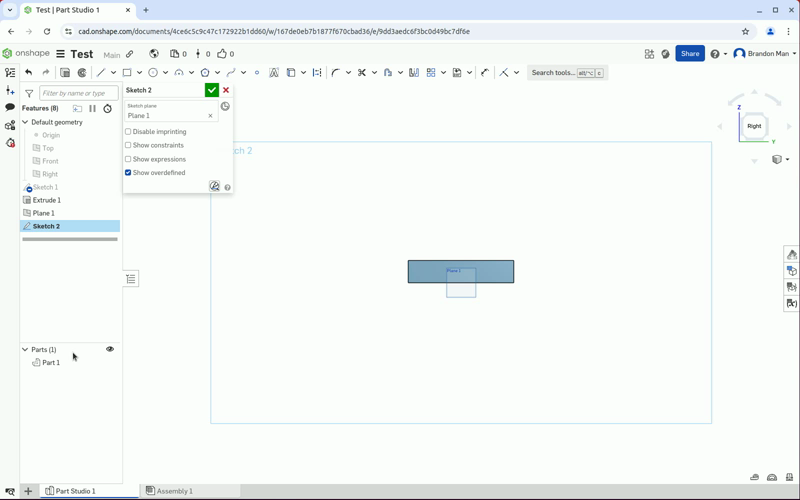
key(y)
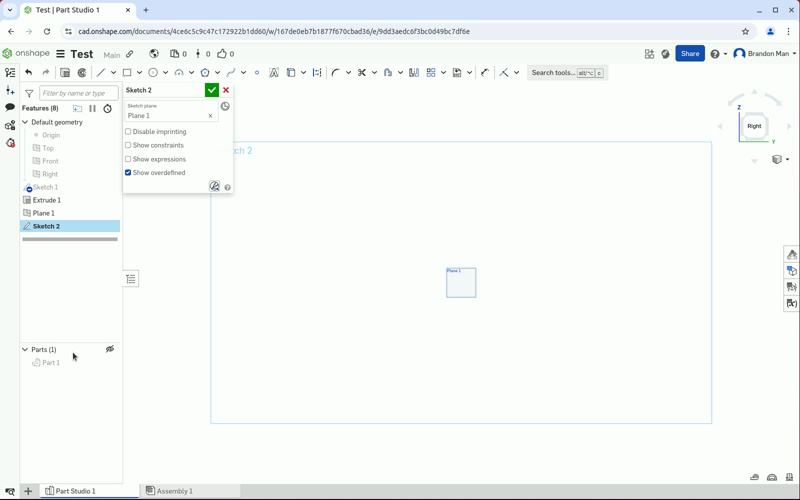
key(l)
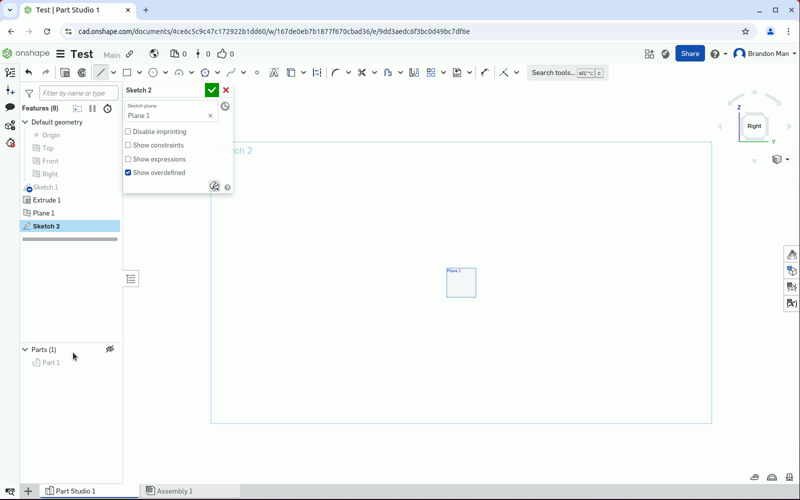
key_down(shift)
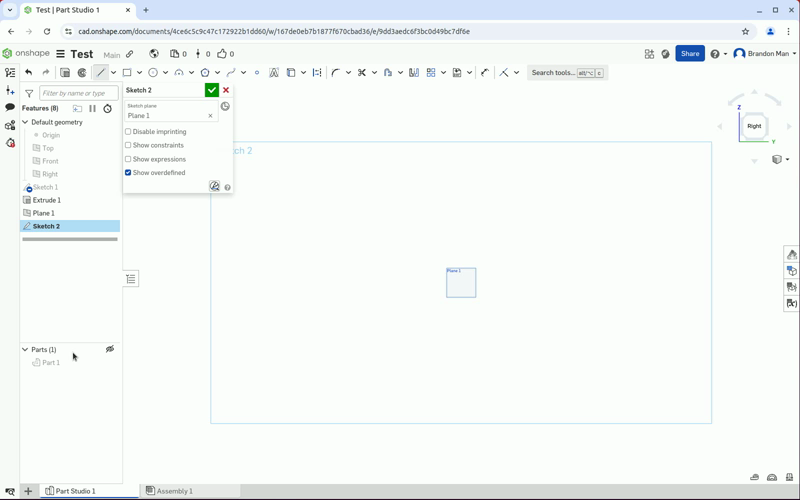
mouse_move(407, 282)
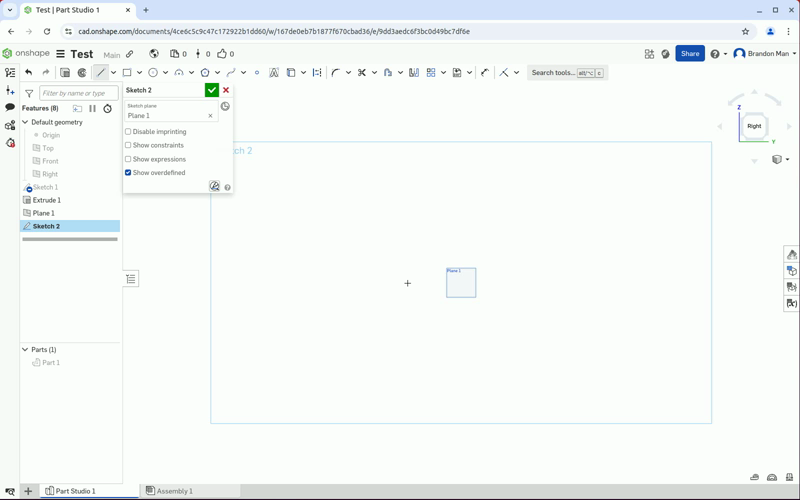
click(407, 282)
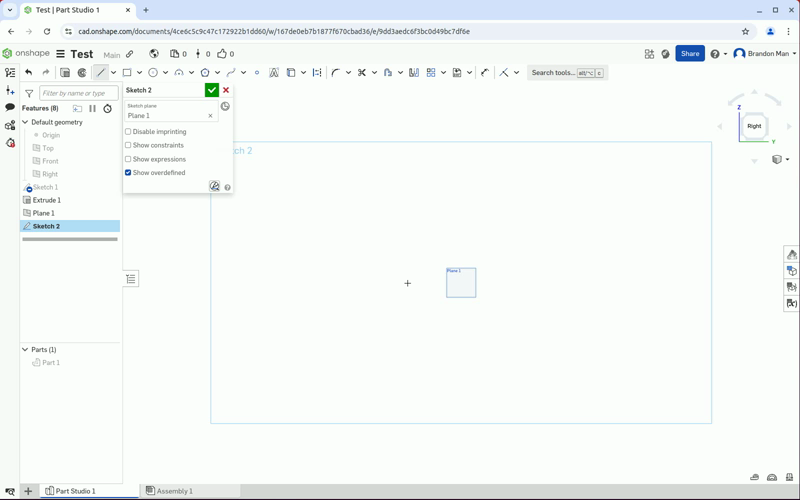
key_up(shift)
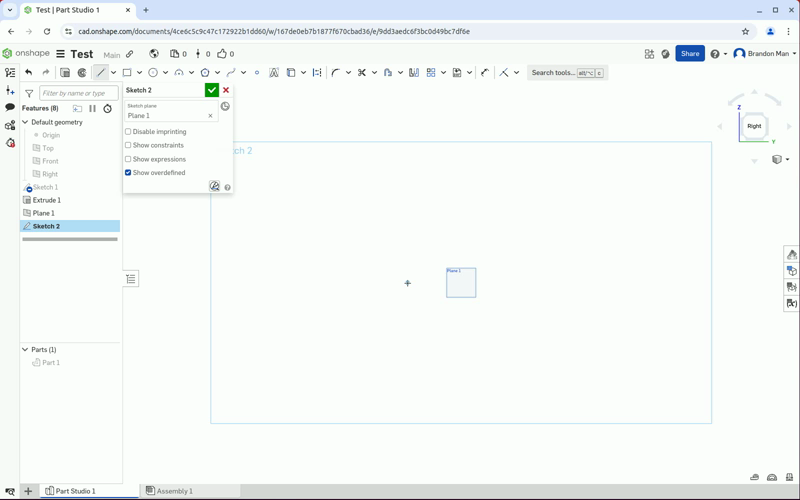
key_down(shift)
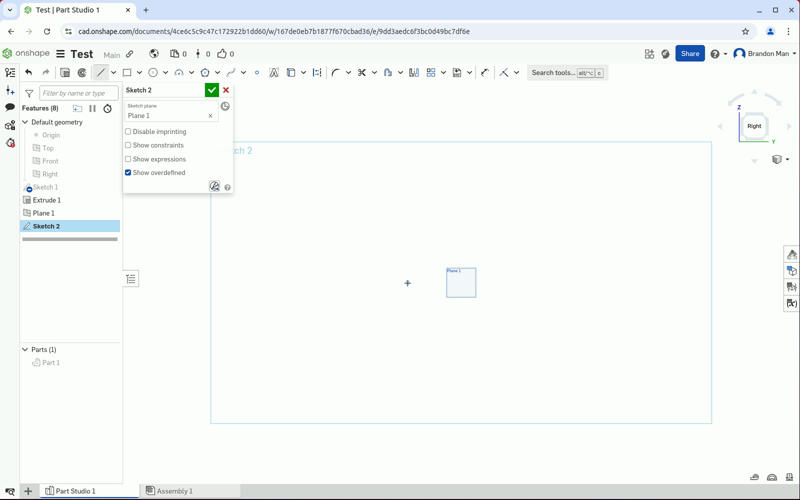
mouse_move(513, 282)
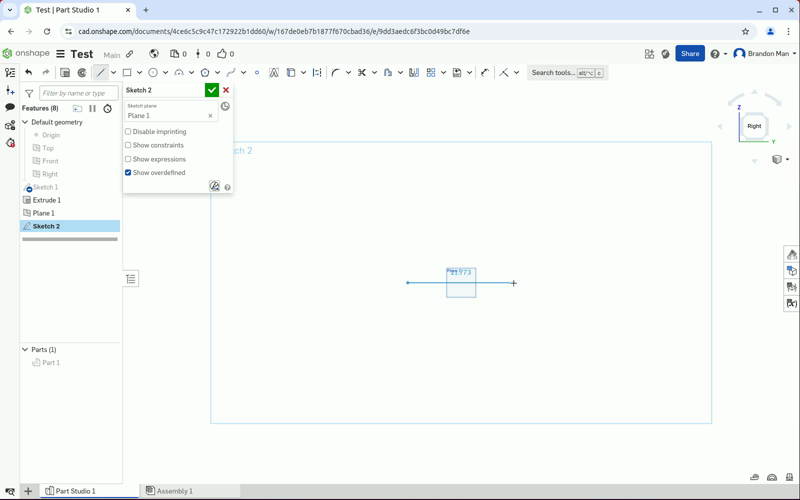
click(513, 282)
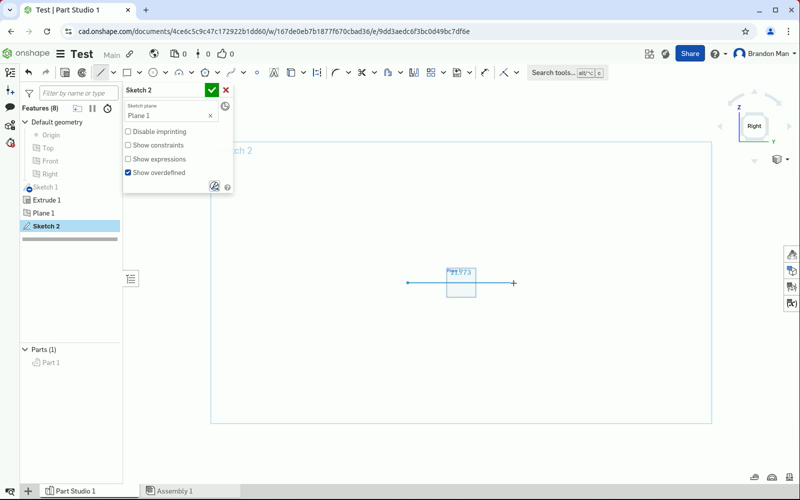
key_up(shift)
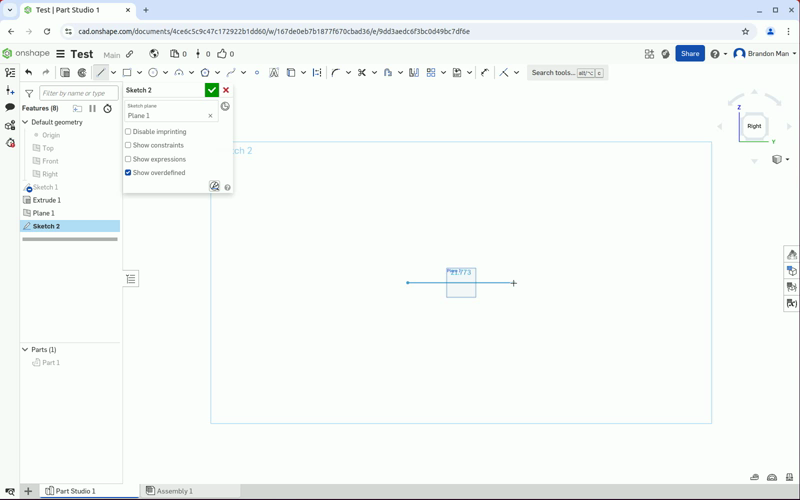
key_down(shift)
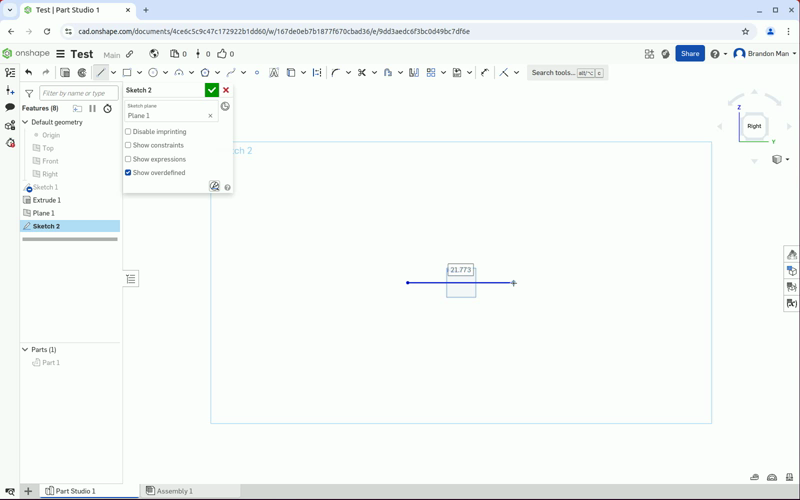
mouse_move(543, 282)
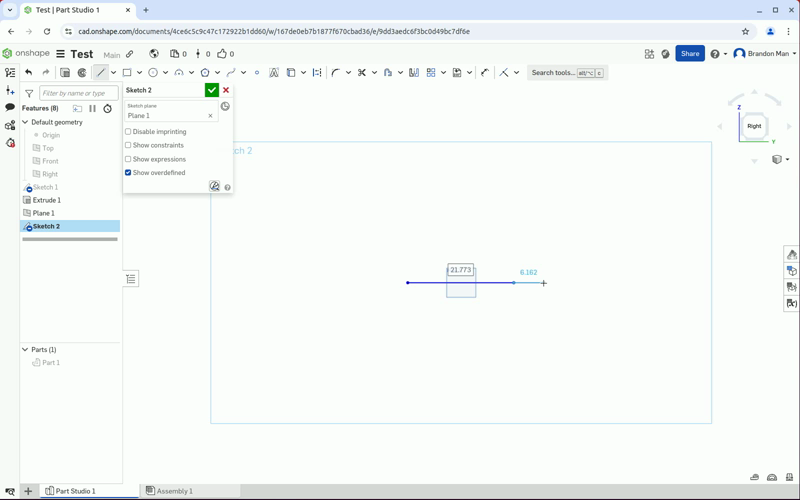
mouse_move(513, 260)
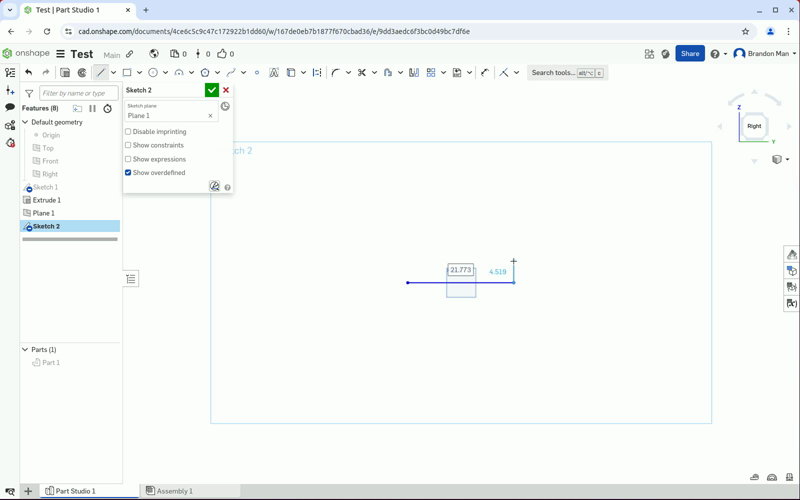
click(513, 260)
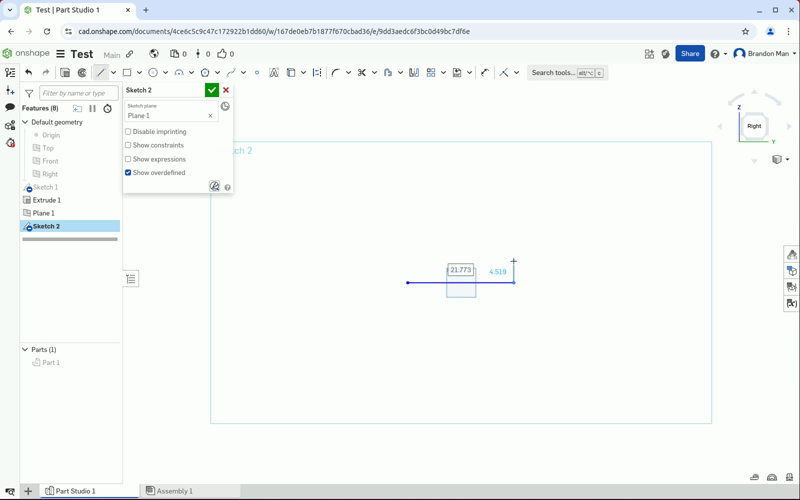
key_up(shift)
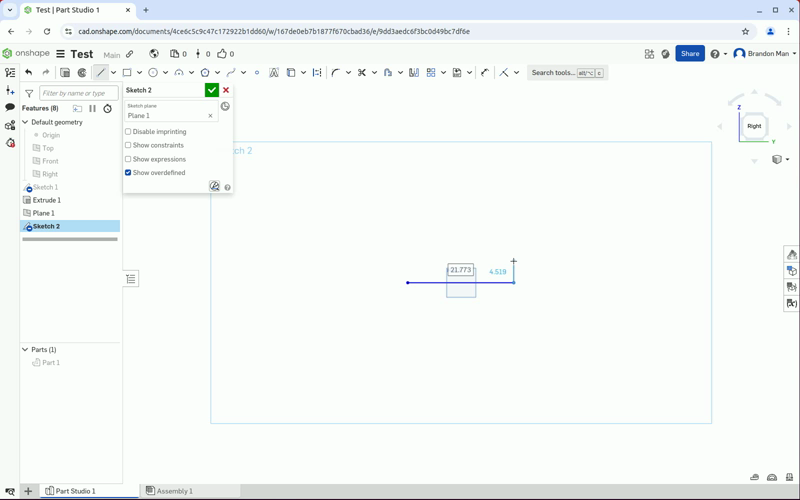
key_down(shift)
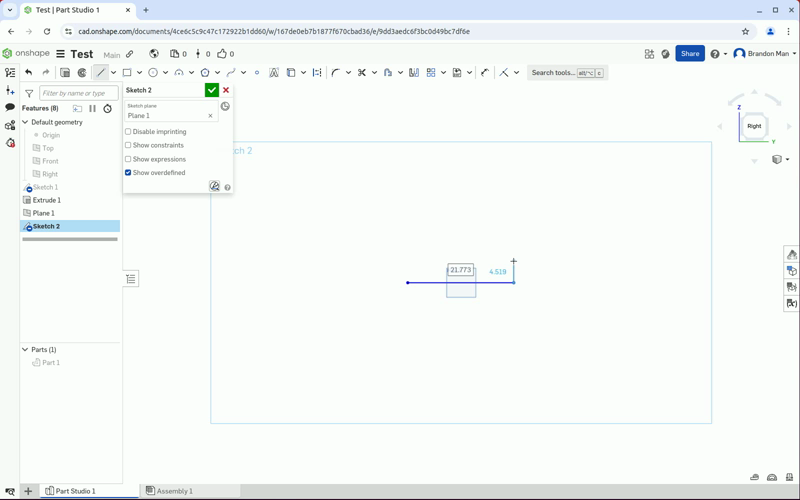
mouse_move(407, 260)
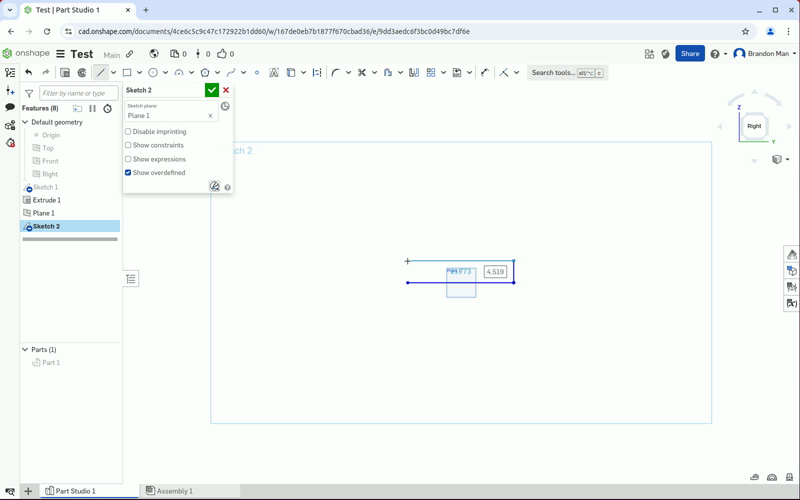
click(407, 260)
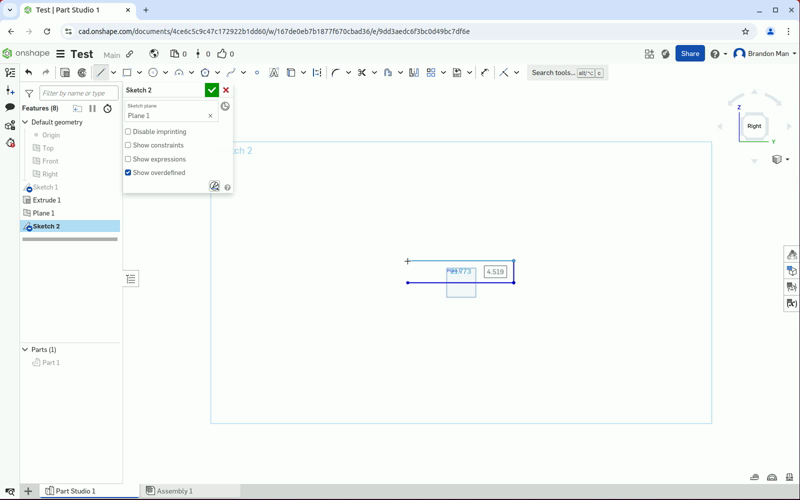
key_up(shift)
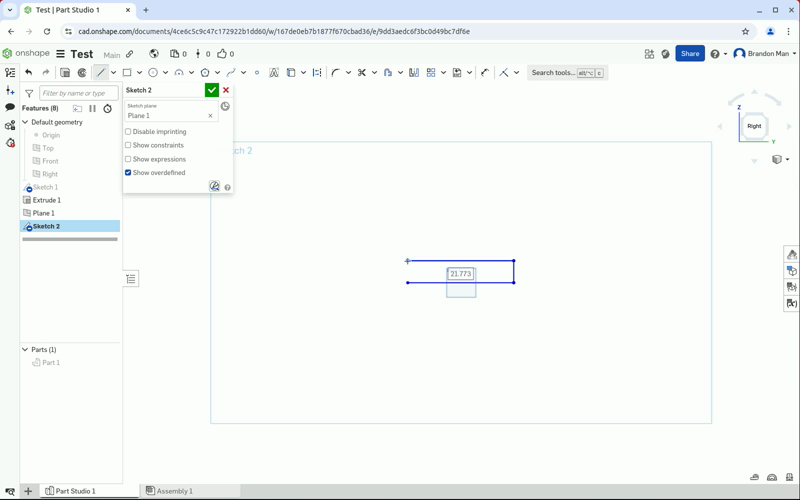
mouse_move(437, 260)
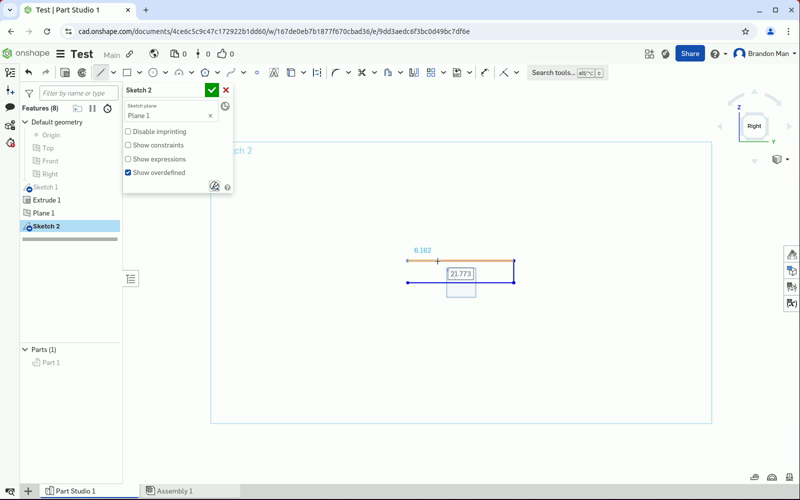
key_down(shift)
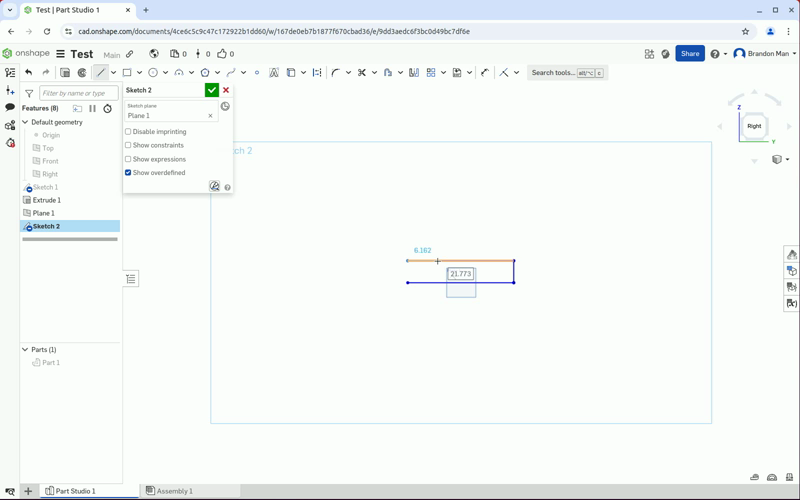
mouse_move(407, 282)
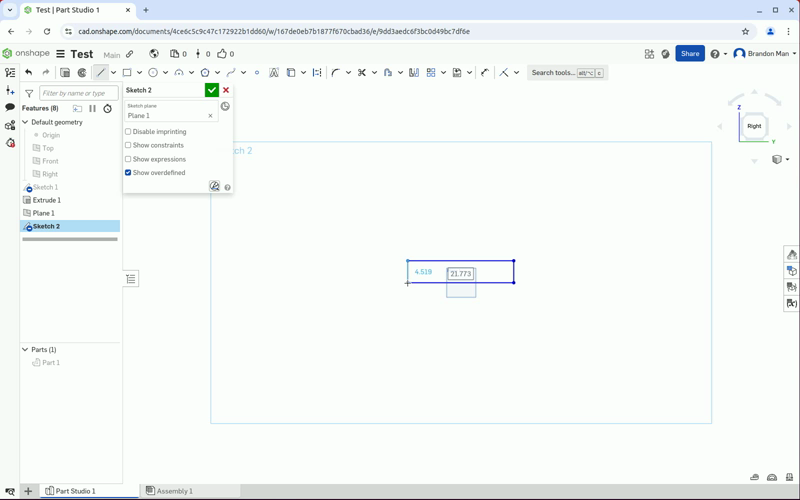
key_up(shift)
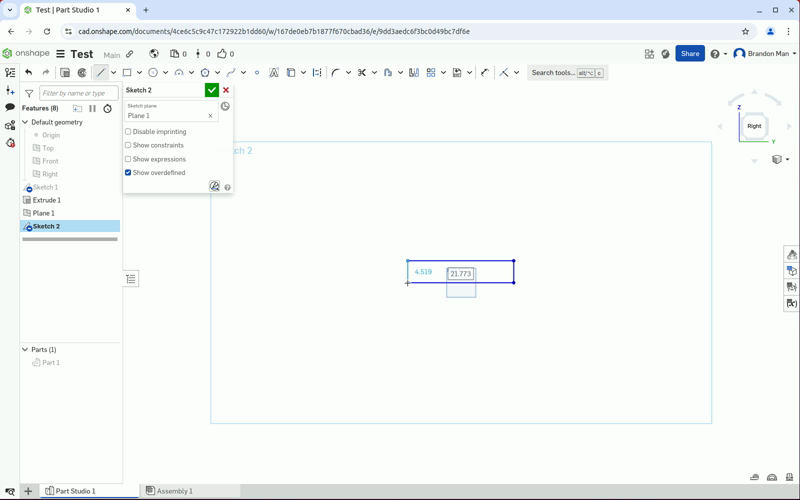
click(407, 282)
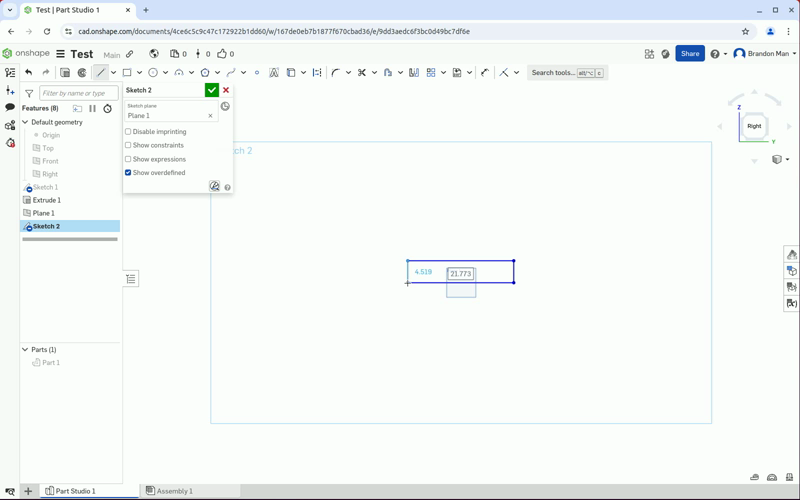
key(esc)
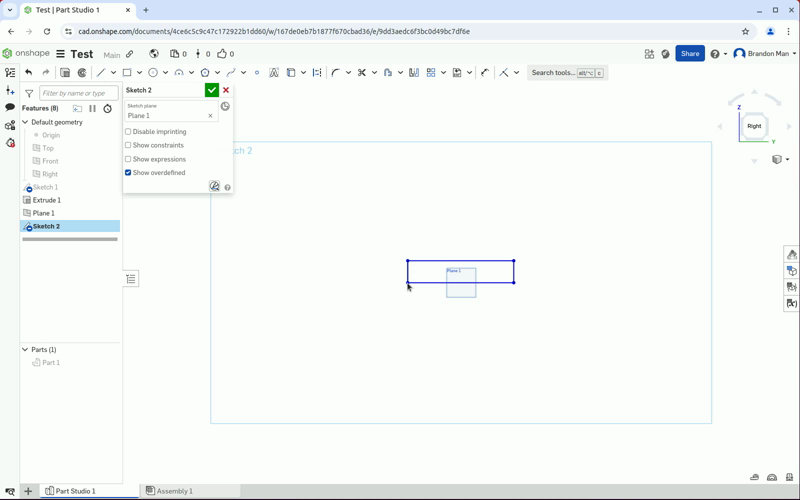
mouse_move(485, 276)
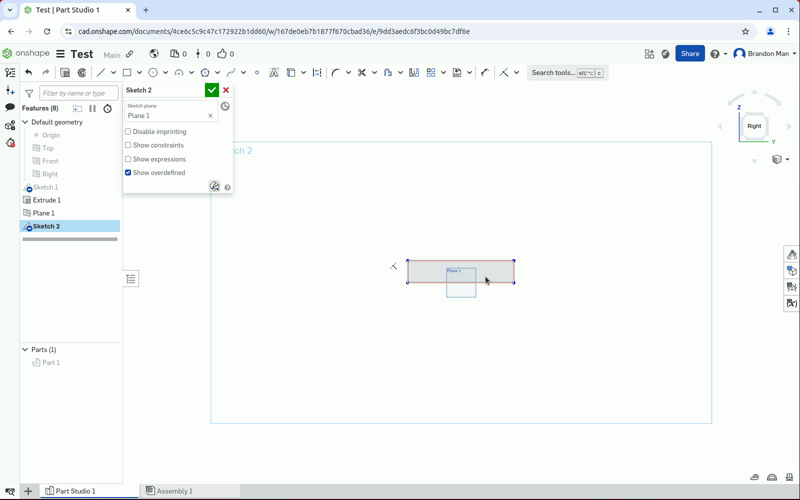
click(485, 276)
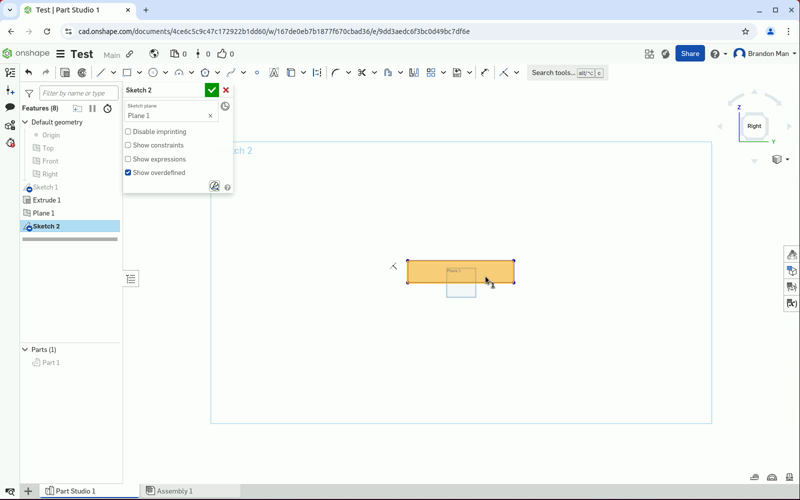
mouse_move(73, 352)
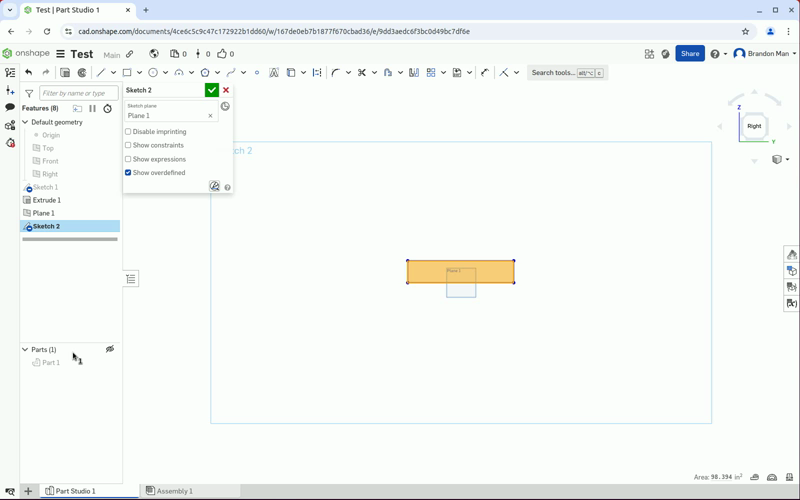
key(shift+y)
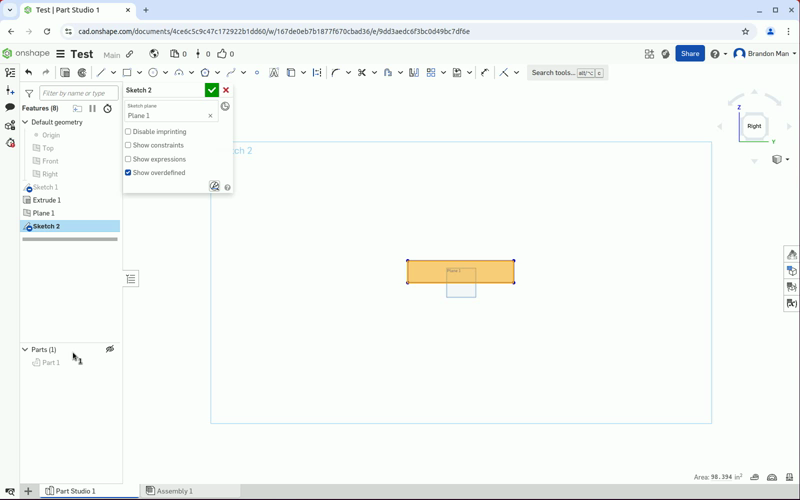
key(shift+e)
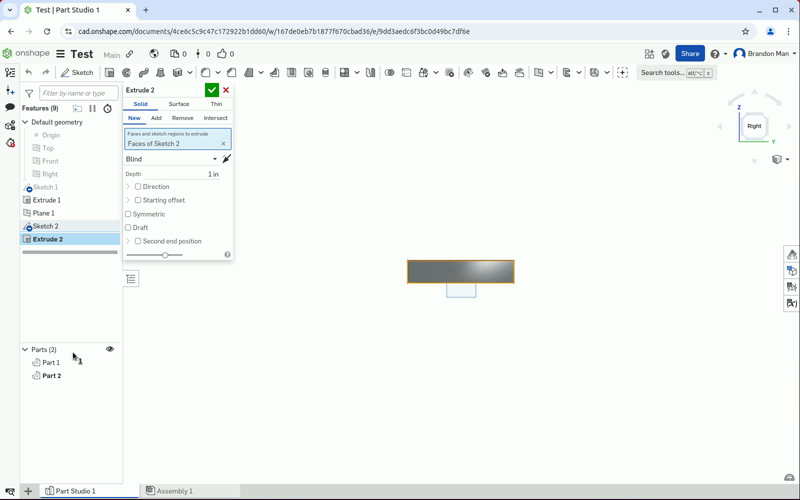
mouse_move(143, 106)
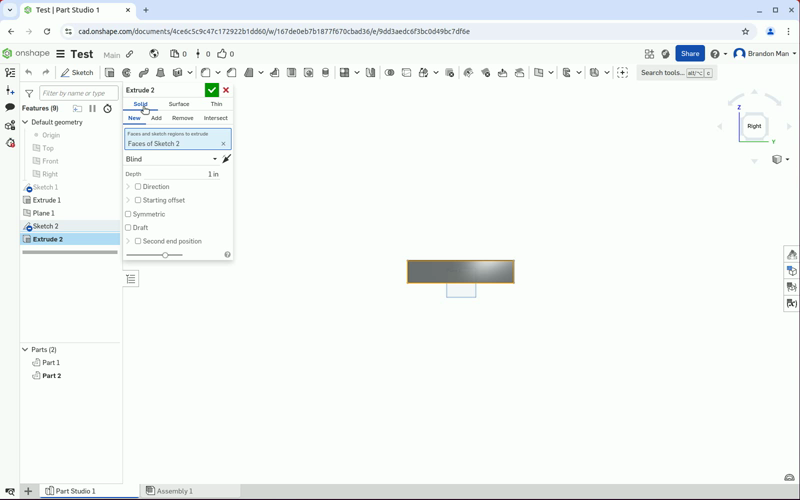
click(143, 106)
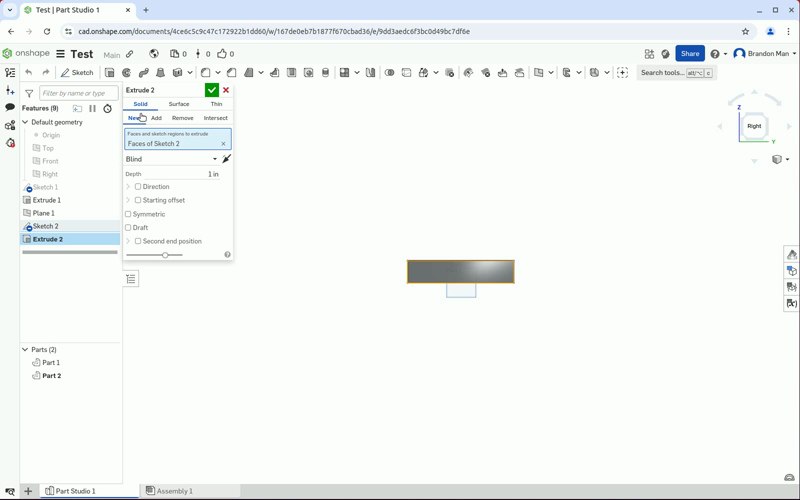
mouse_move(137, 120)
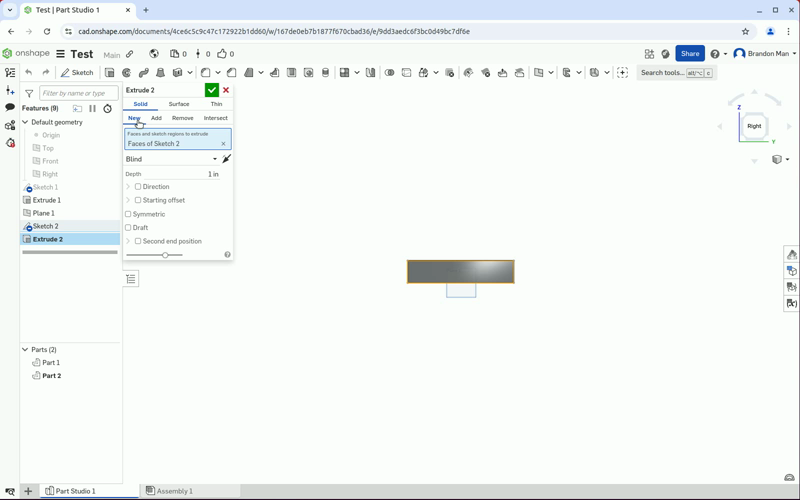
click(137, 120)
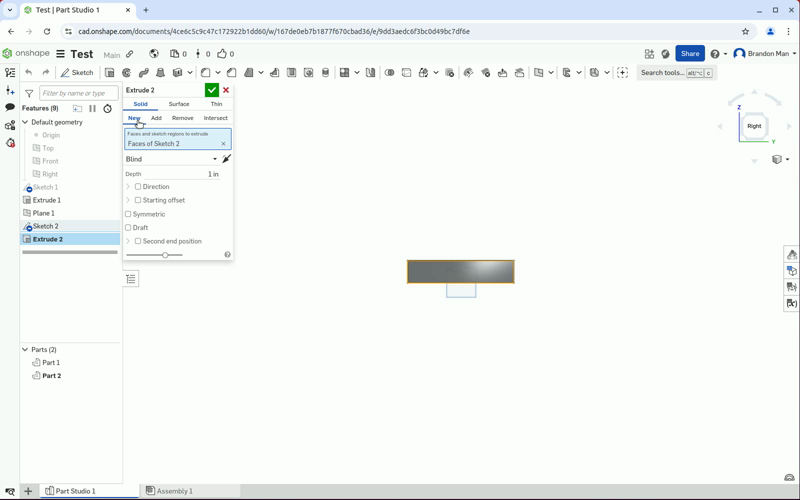
key(tab, 4)
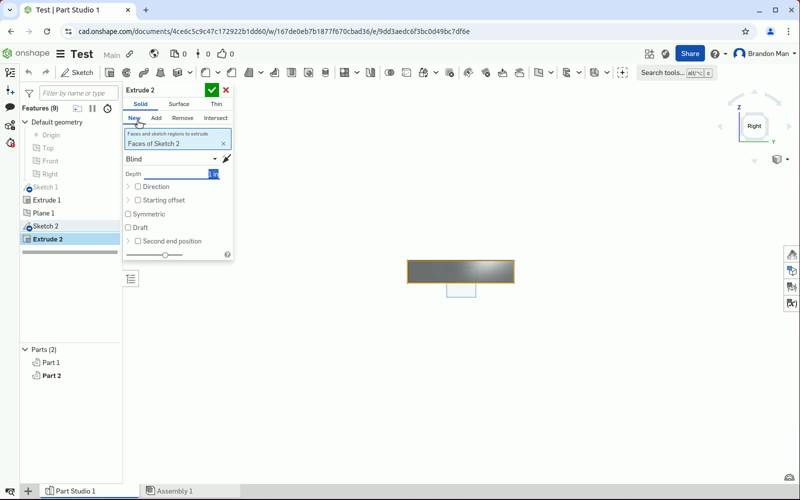
text(0.722)
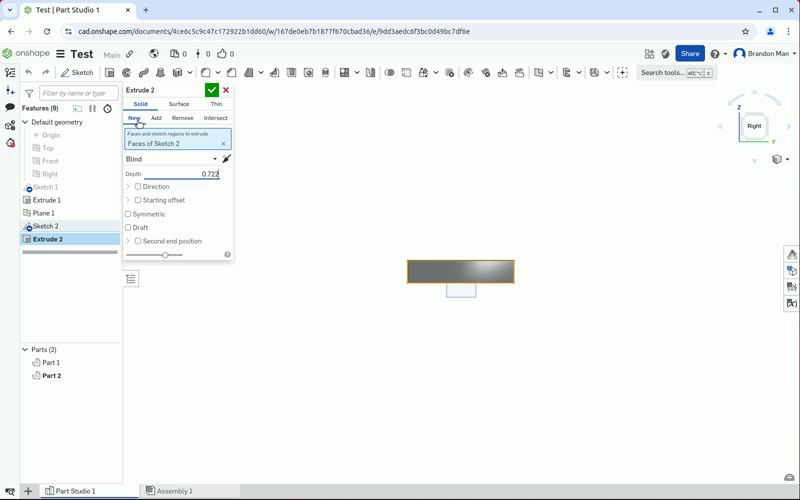
key(enter)
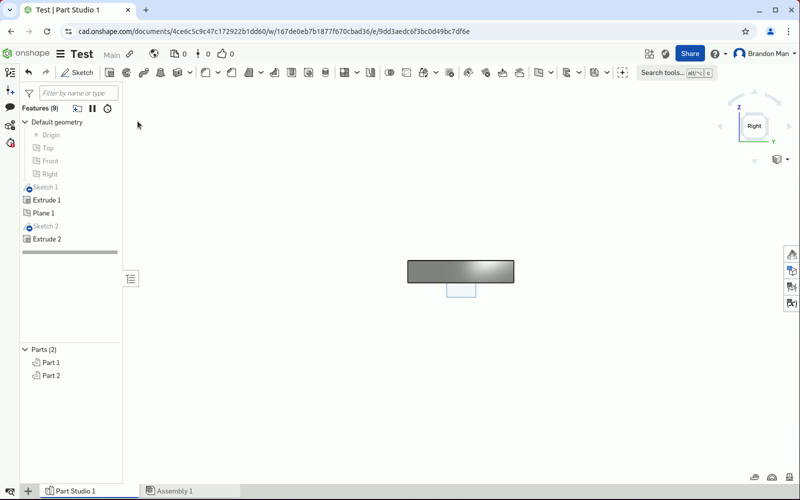
key(shift+h)
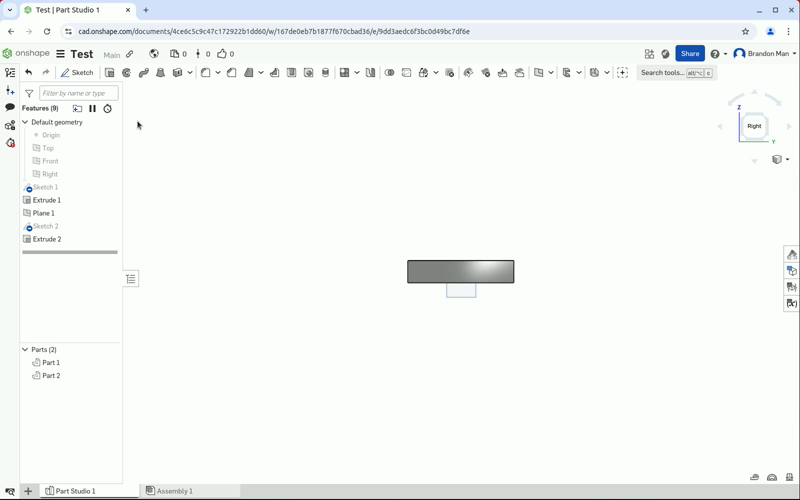
key(shift+h)
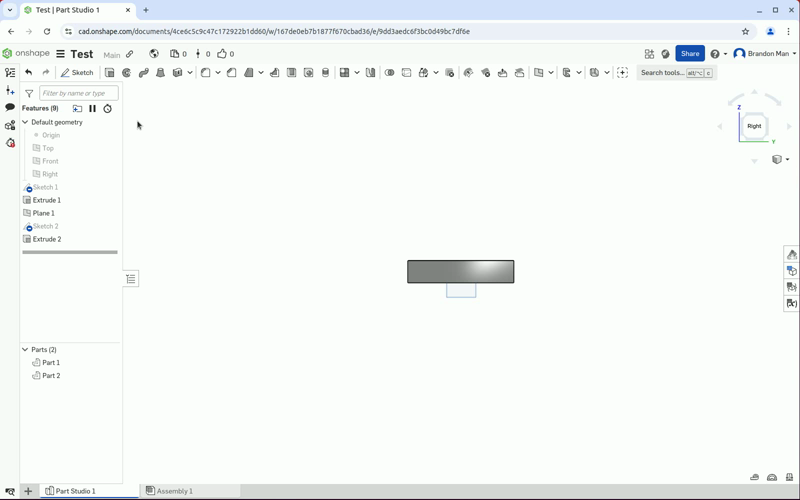
mouse_move(73, 189)
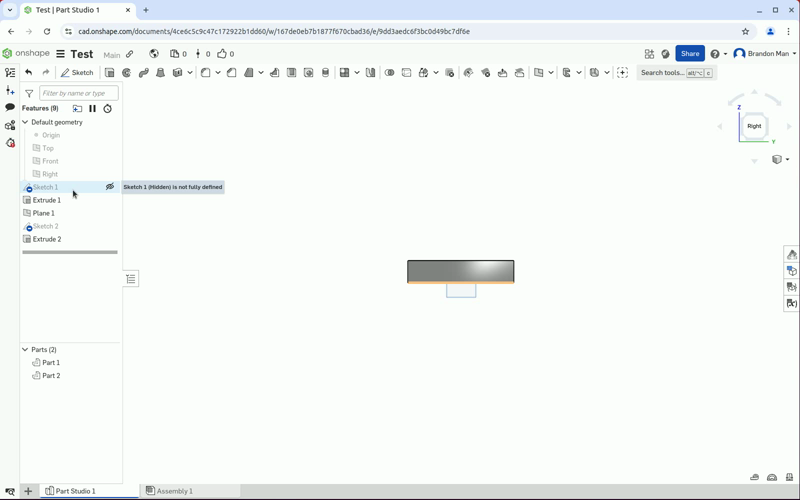
click(73, 189)
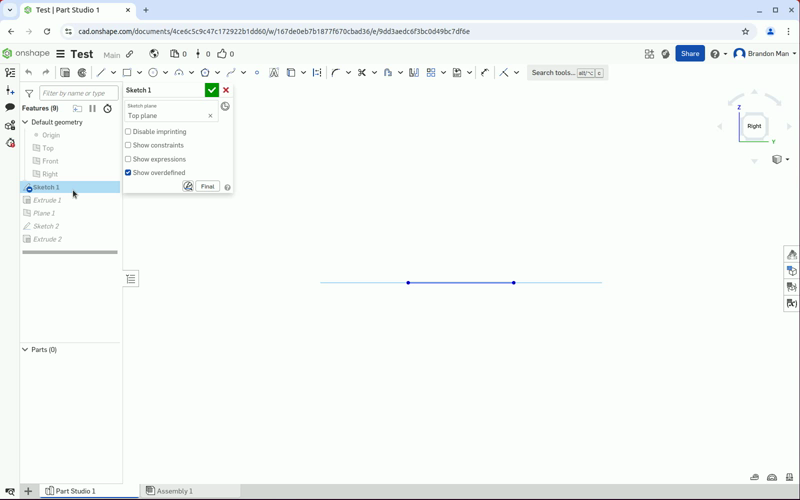
mouse_move(229, 92)
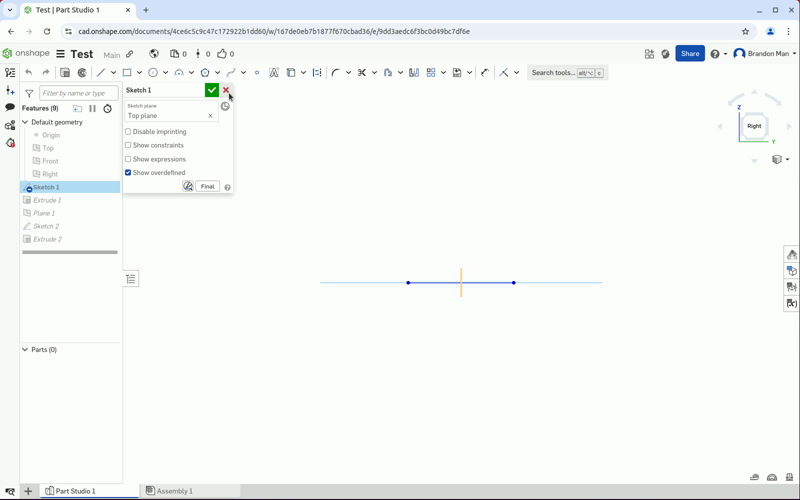
click(229, 92)
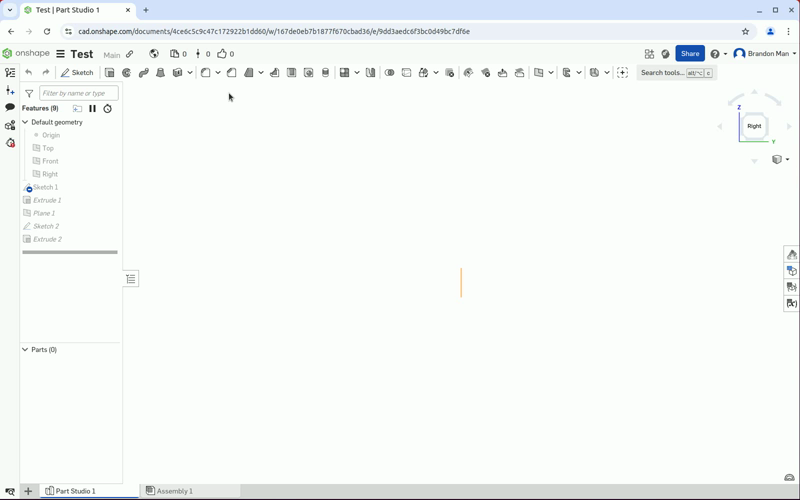
key(shift+s)
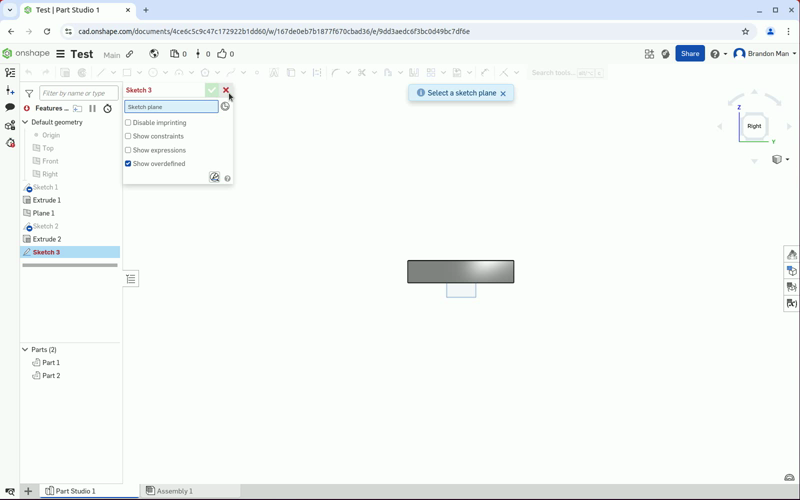
mouse_move(73, 215)
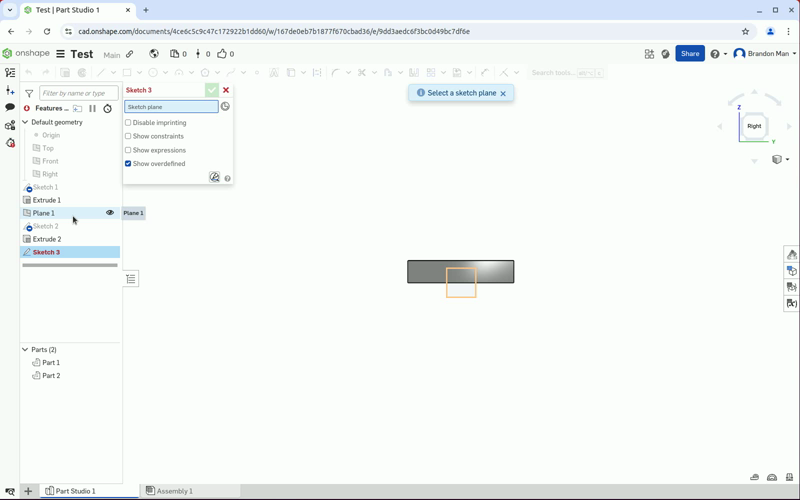
click(73, 215)
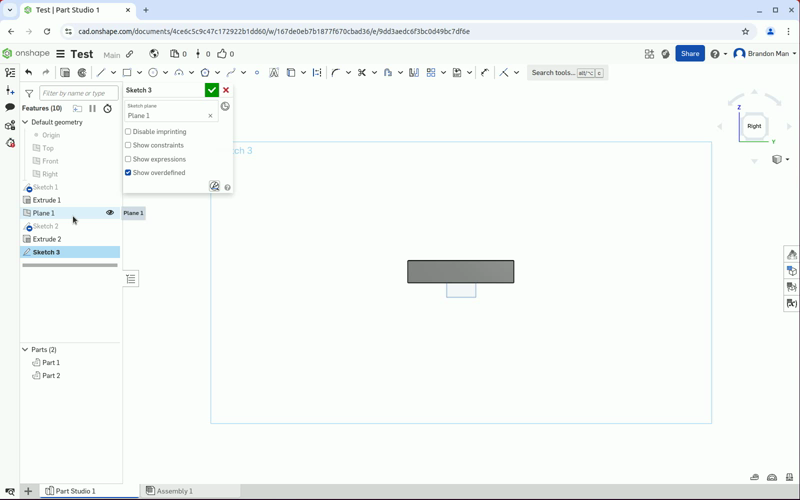
mouse_move(73, 352)
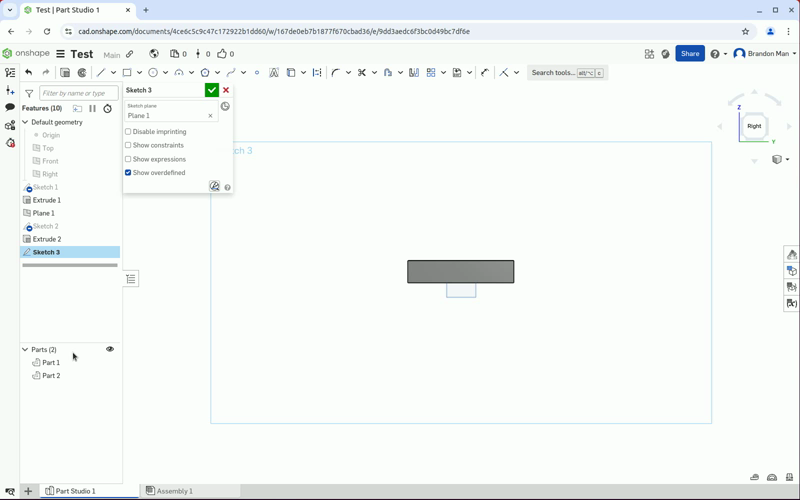
key(y)
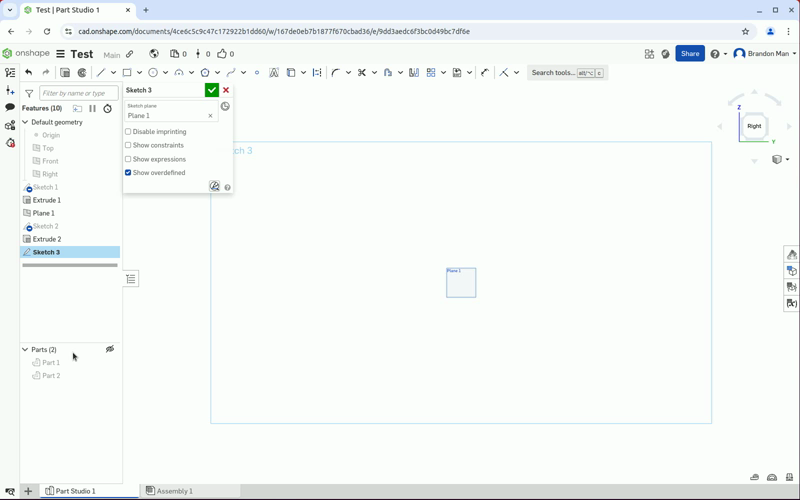
key(l)
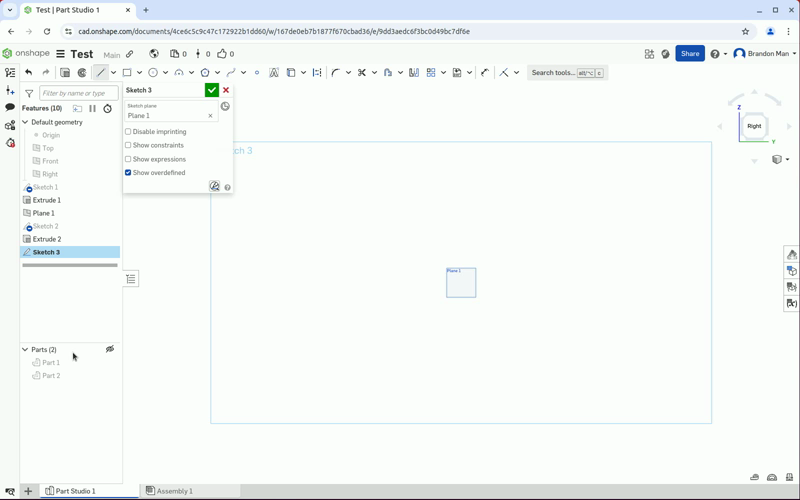
key_down(shift)
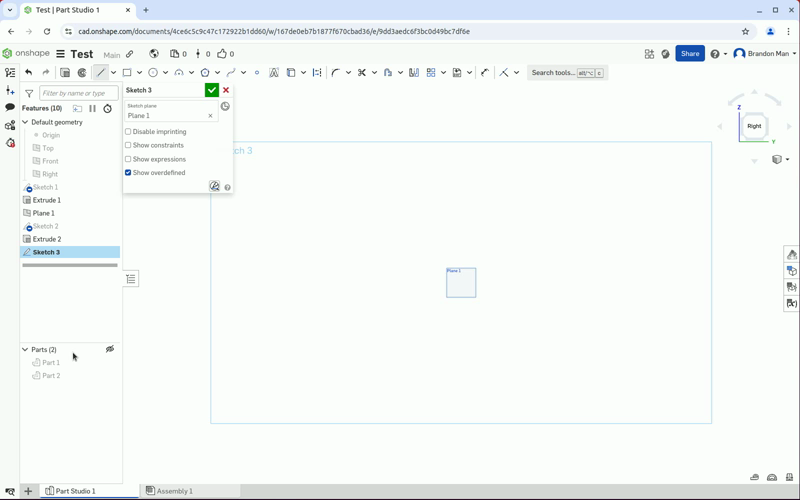
mouse_move(407, 260)
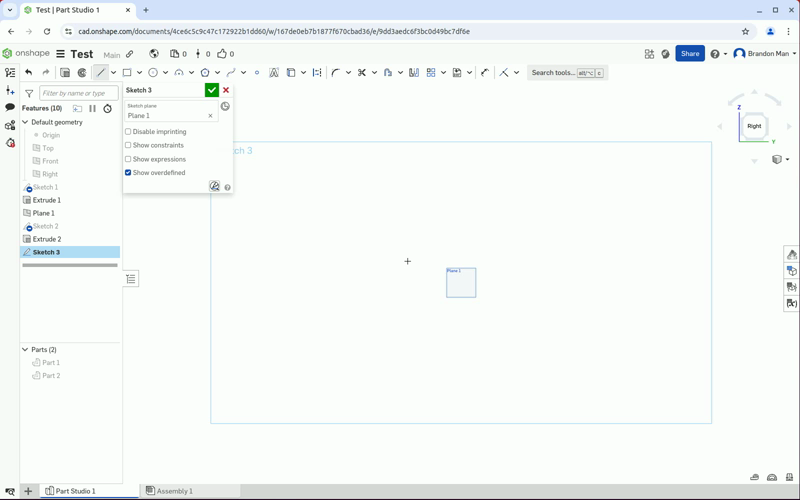
click(407, 260)
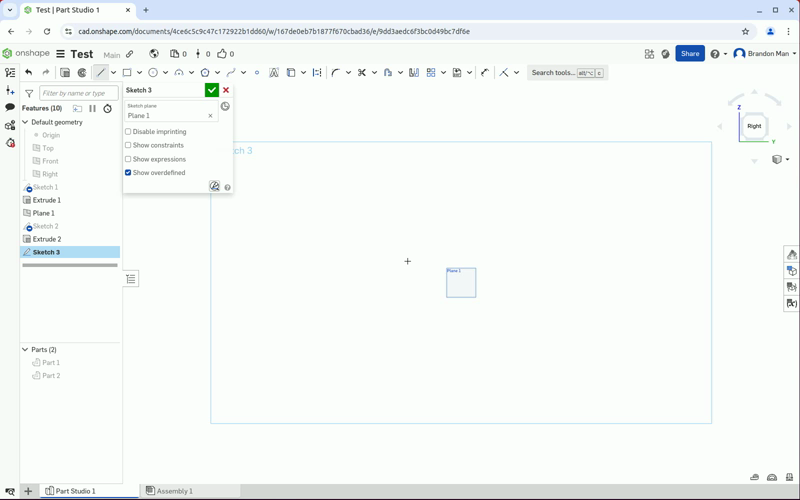
key_up(shift)
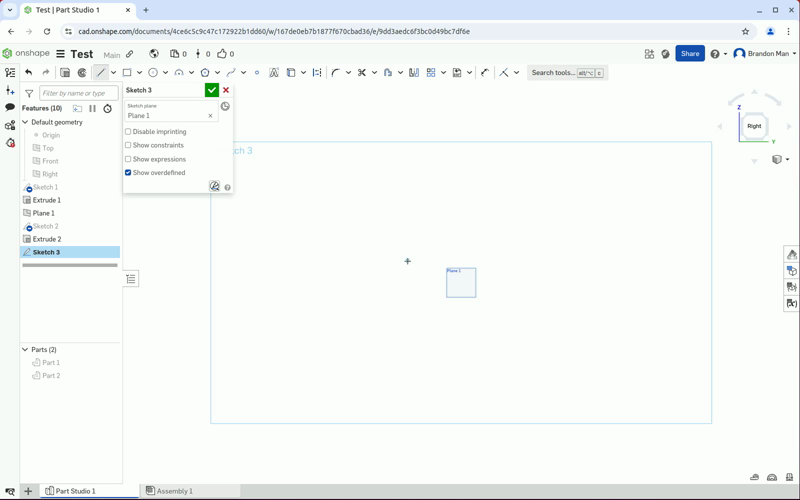
key_down(shift)
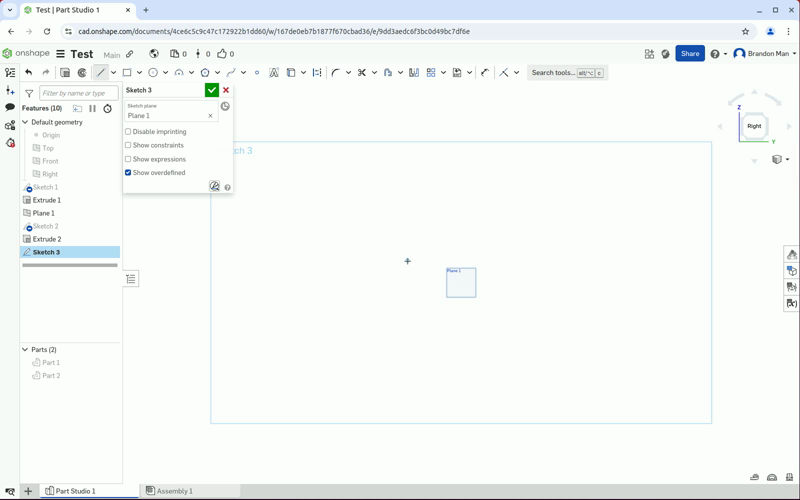
mouse_move(513, 260)
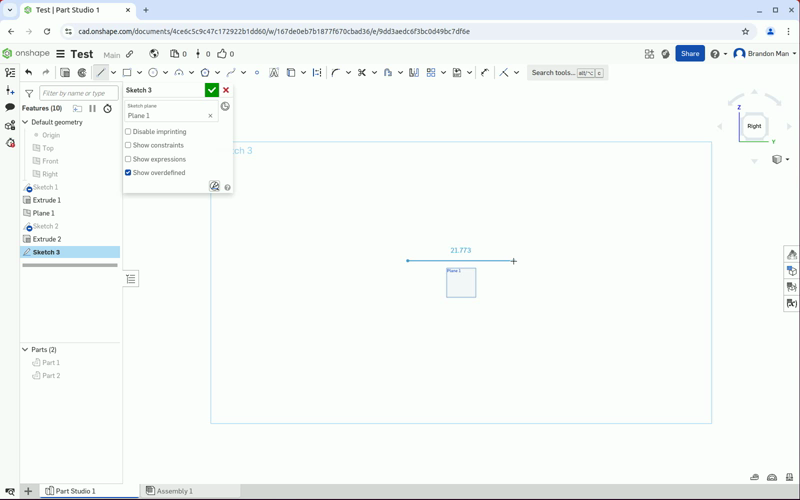
click(513, 260)
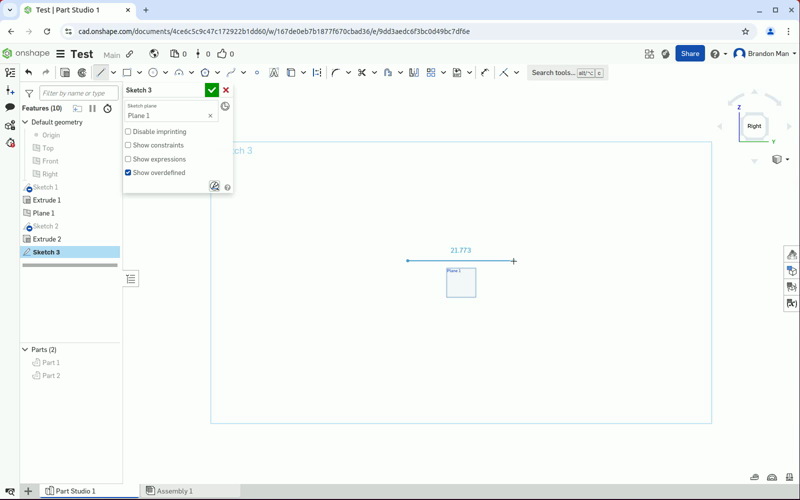
key_up(shift)
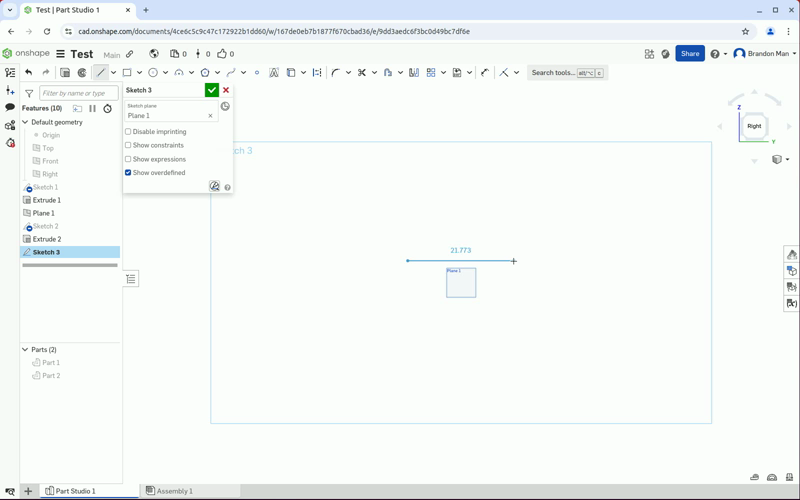
key_down(shift)
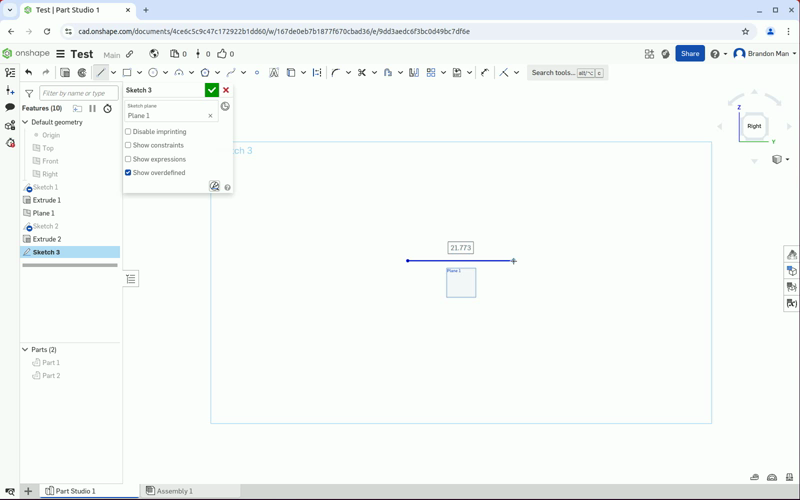
mouse_move(543, 260)
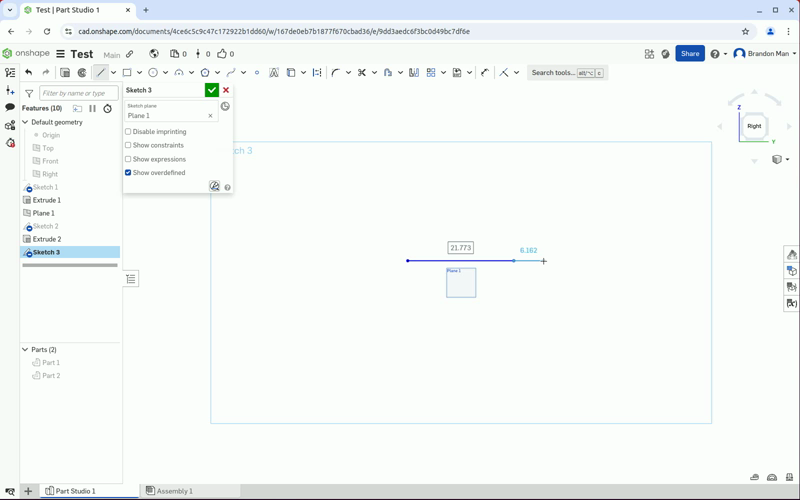
mouse_move(513, 257)
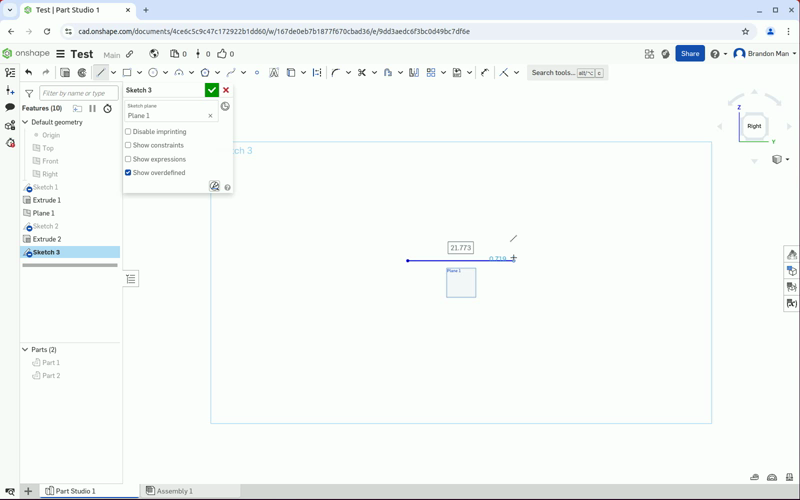
scroll(6)
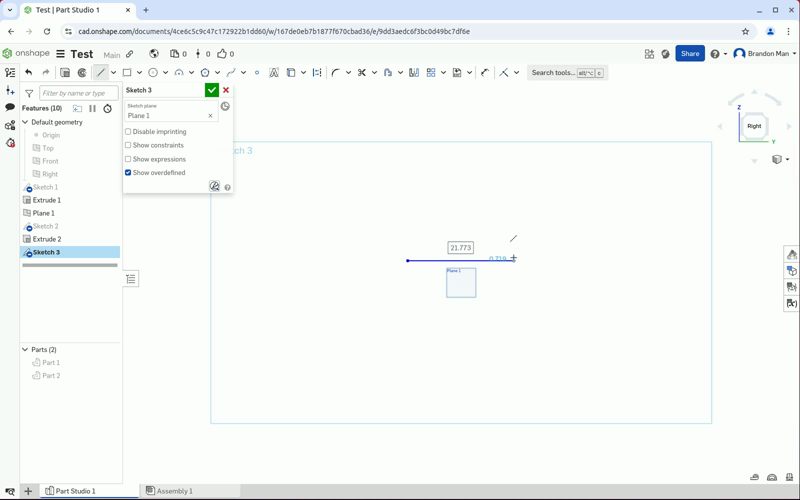
scroll(6)
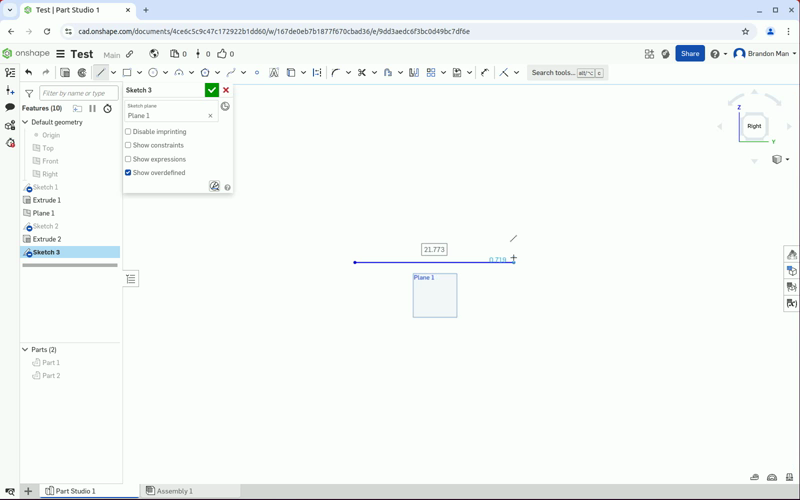
scroll(6)
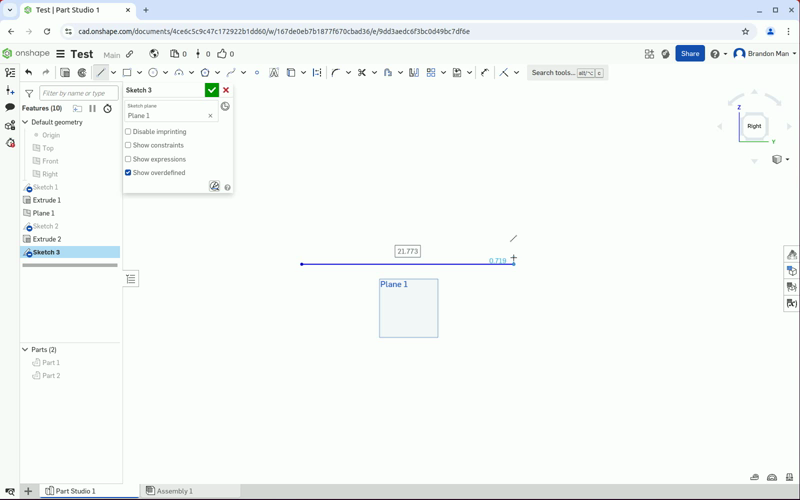
scroll(6)
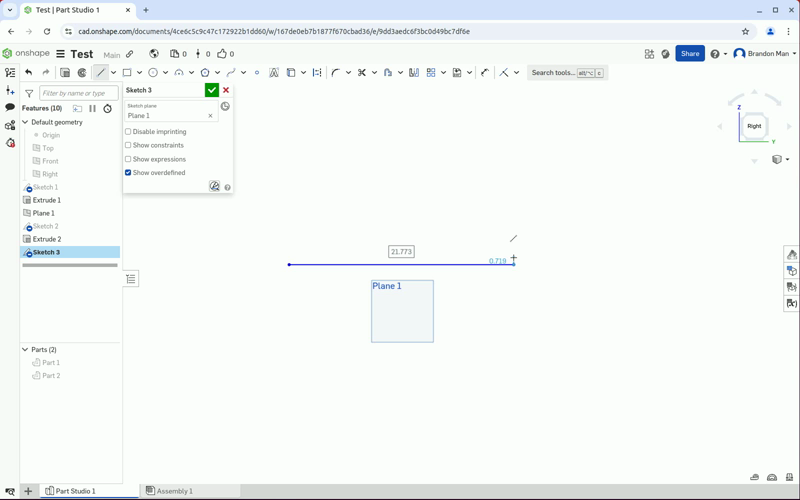
scroll(6)
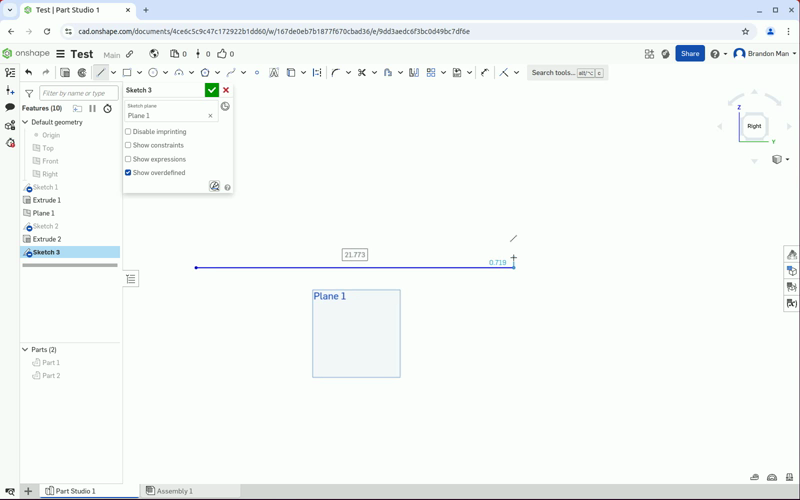
scroll(6)
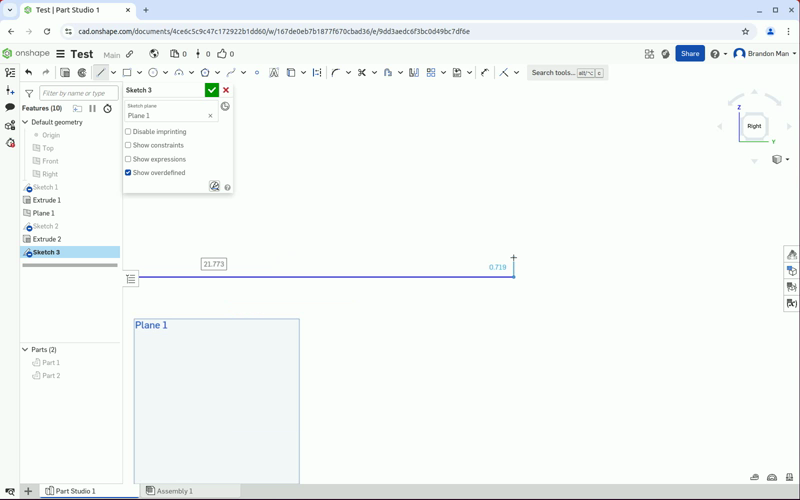
scroll(6)
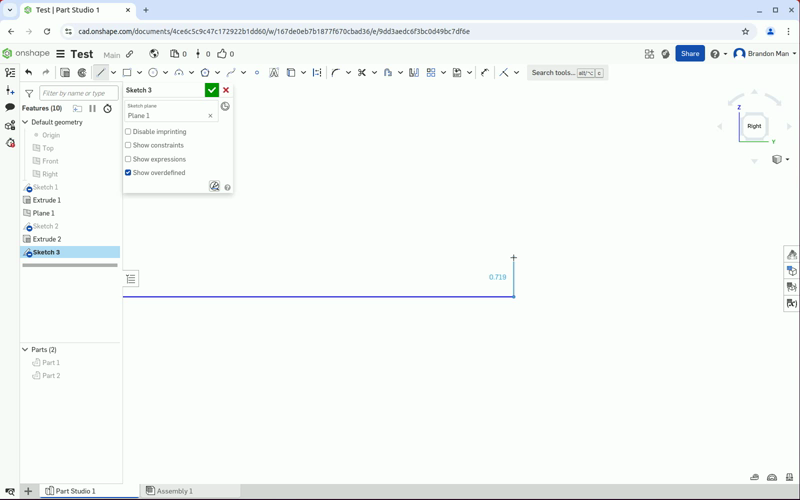
click(513, 257)
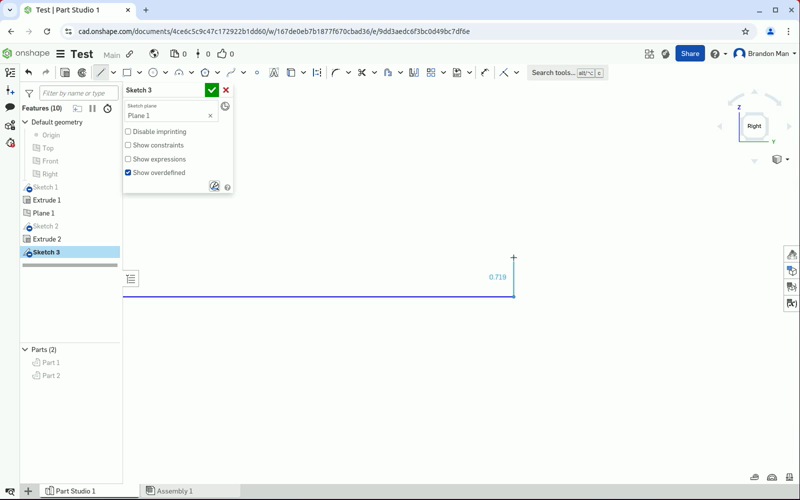
scroll(-6)
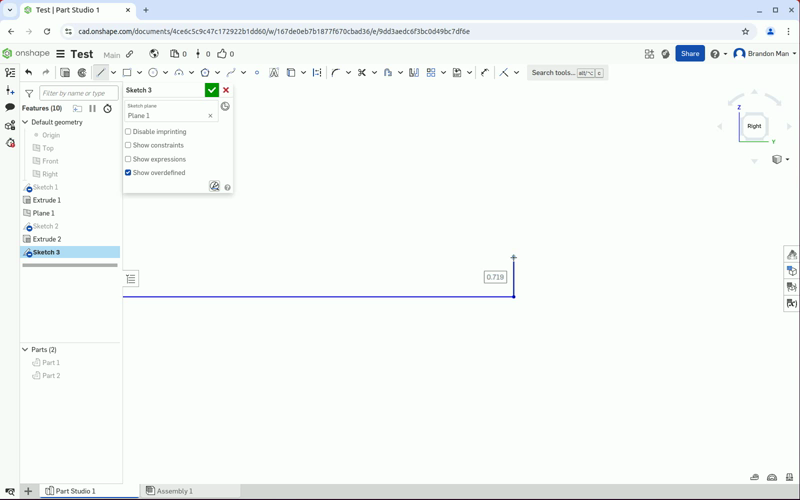
scroll(-6)
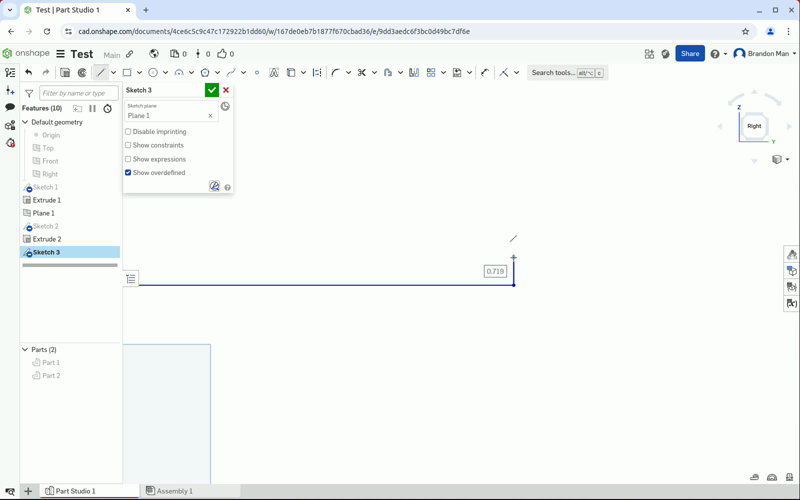
scroll(-6)
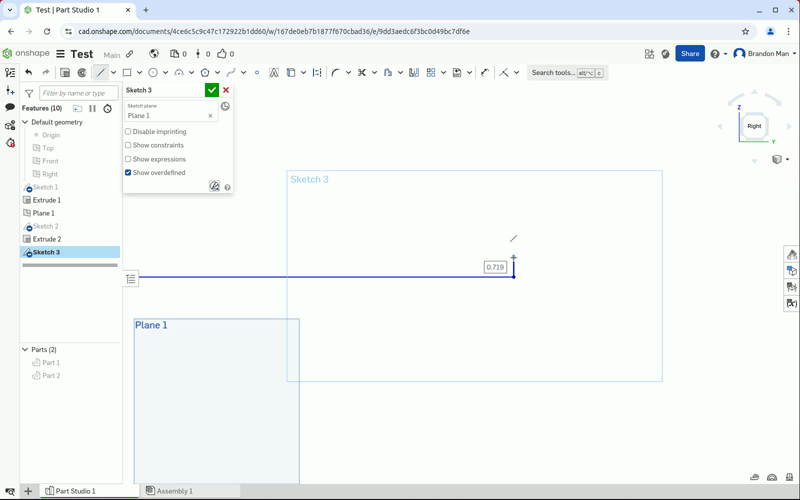
scroll(-6)
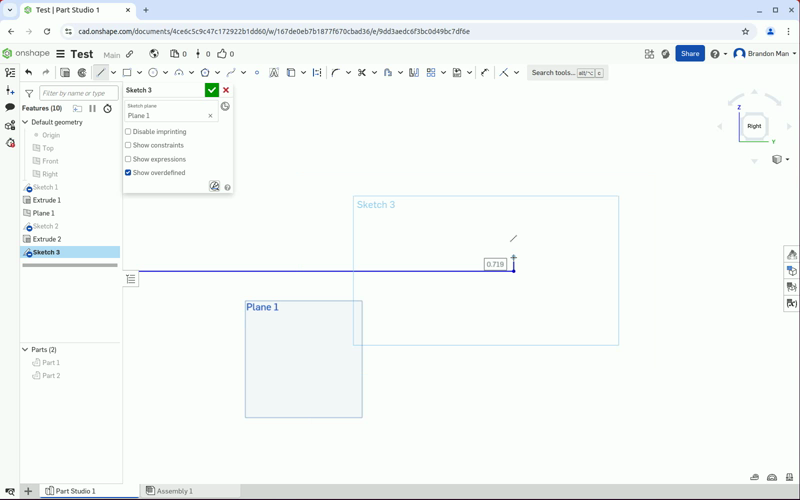
scroll(-6)
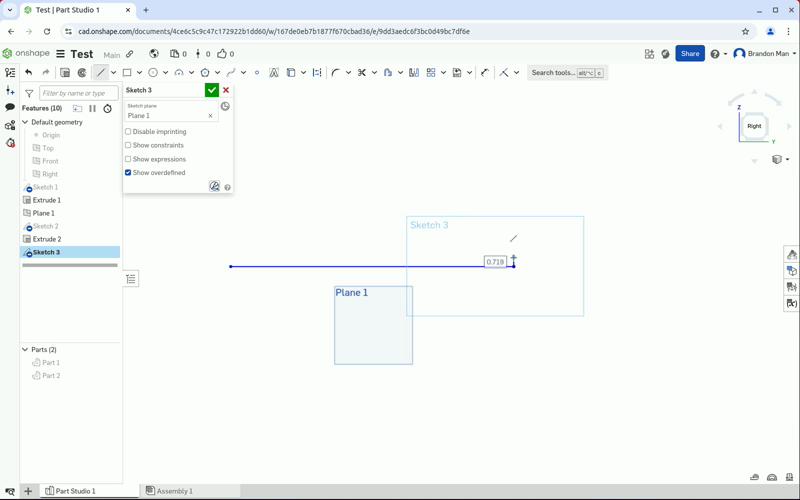
scroll(-6)
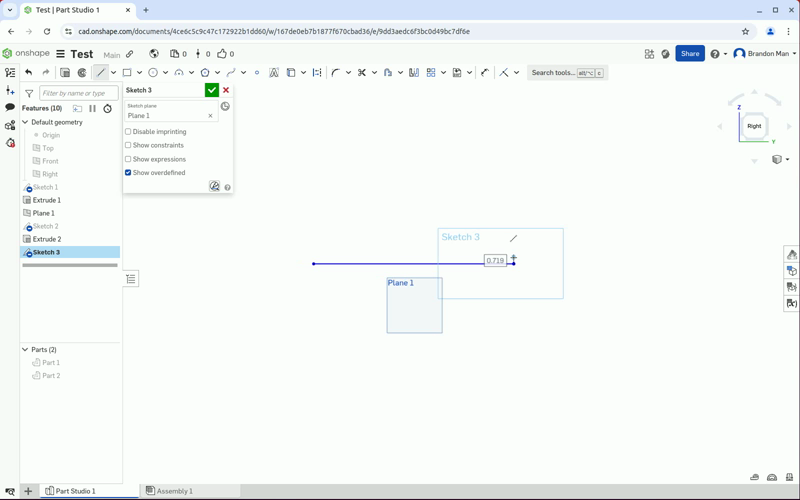
scroll(-6)
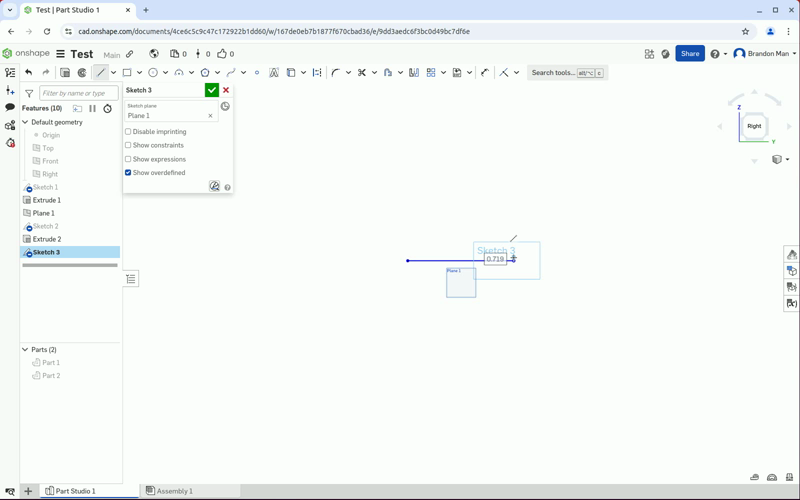
key_up(shift)
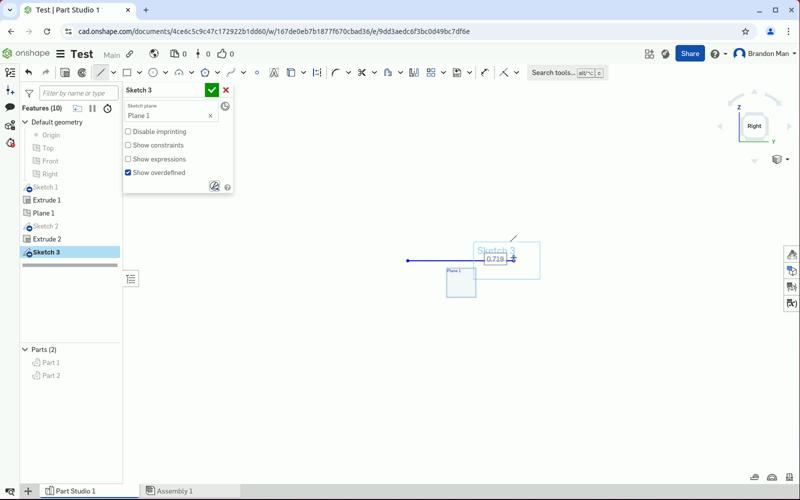
key_down(shift)
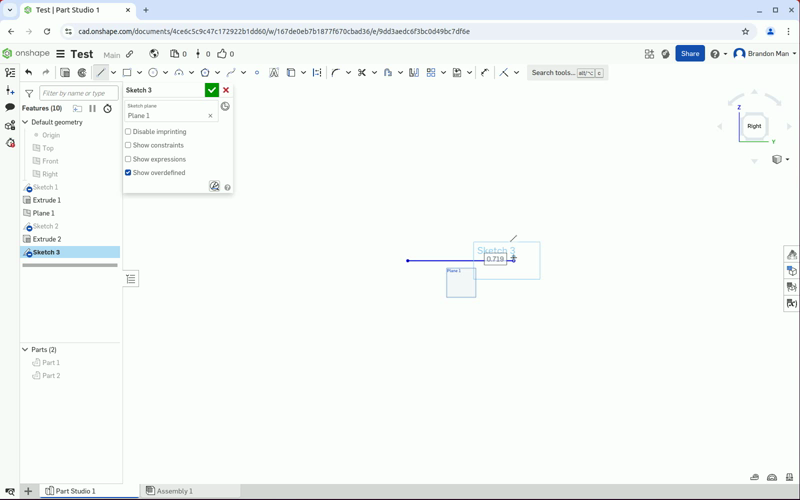
mouse_move(407, 257)
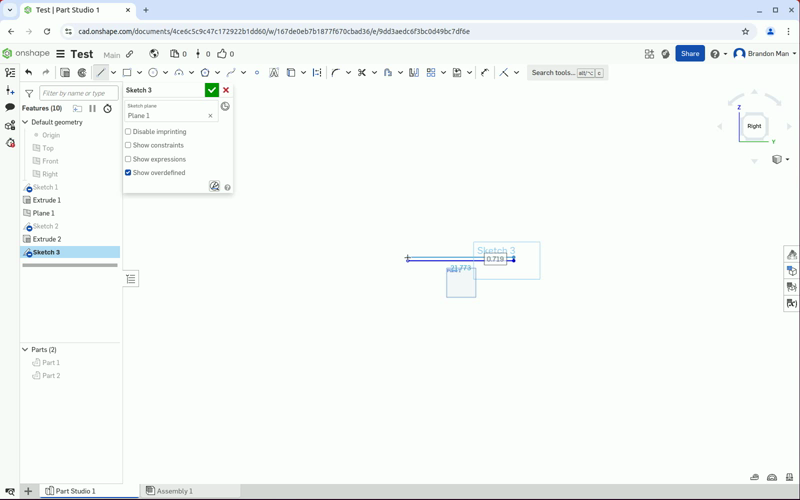
scroll(6)
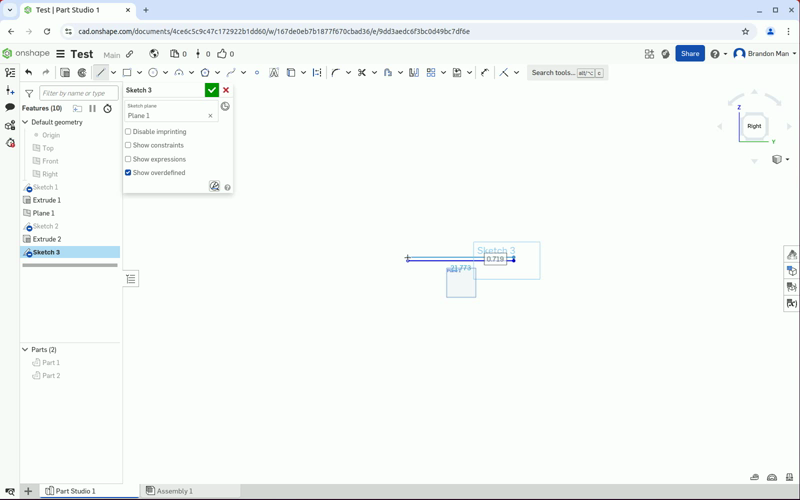
scroll(6)
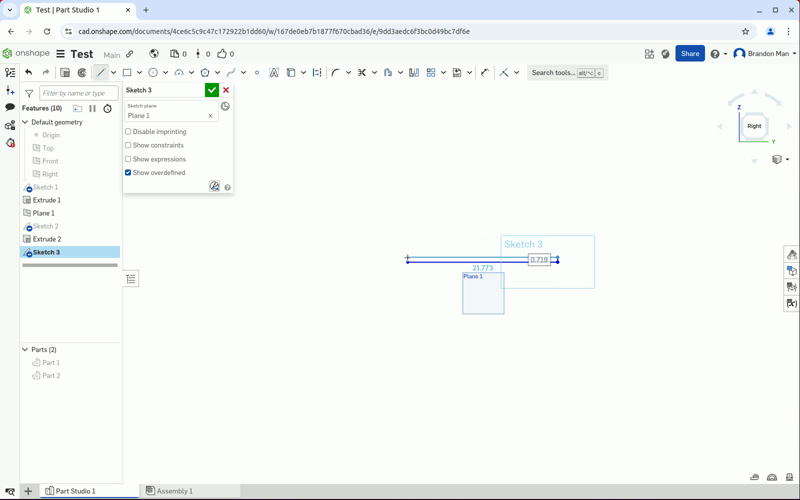
scroll(6)
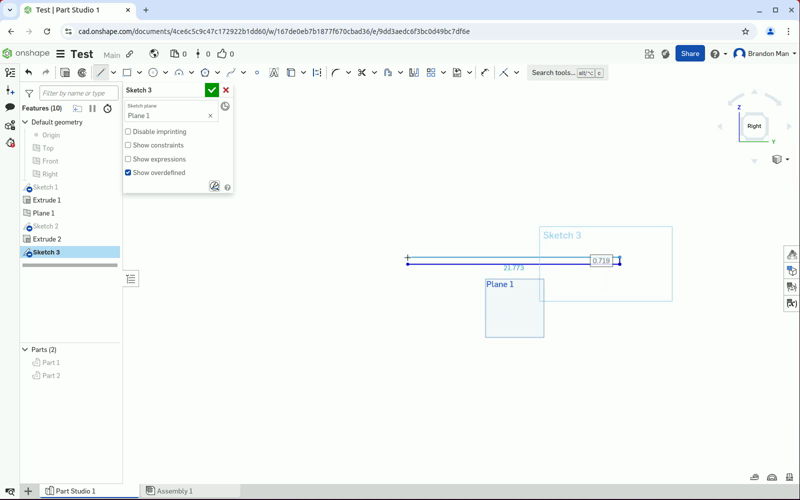
scroll(6)
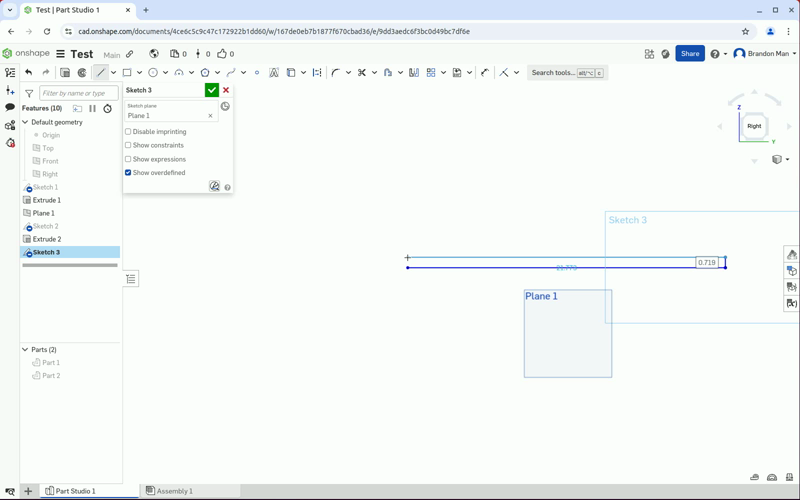
scroll(6)
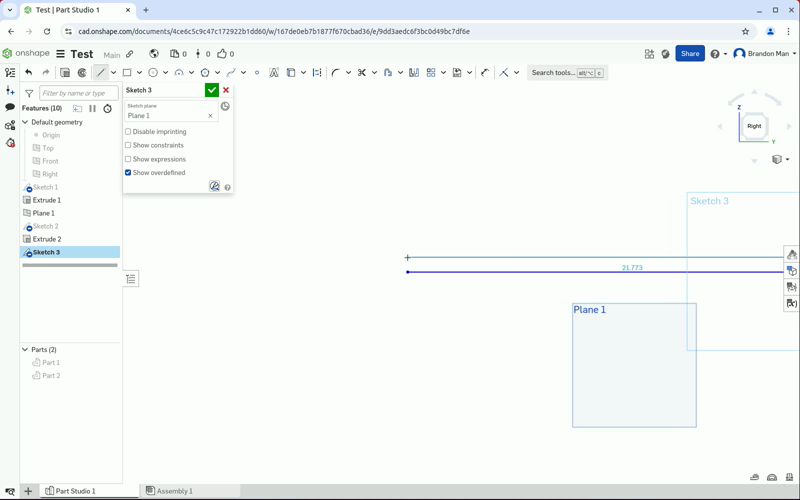
scroll(6)
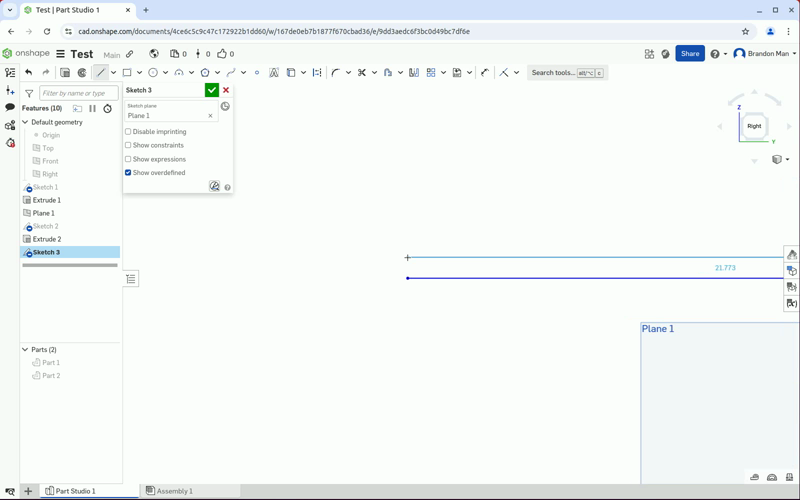
scroll(6)
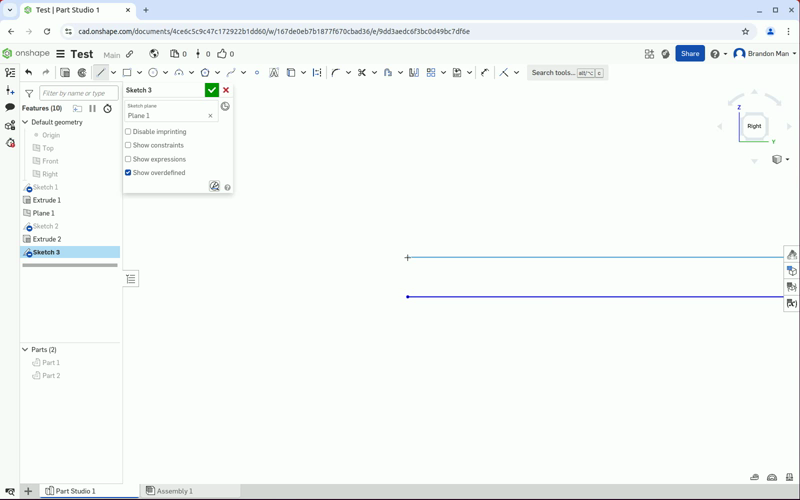
click(407, 257)
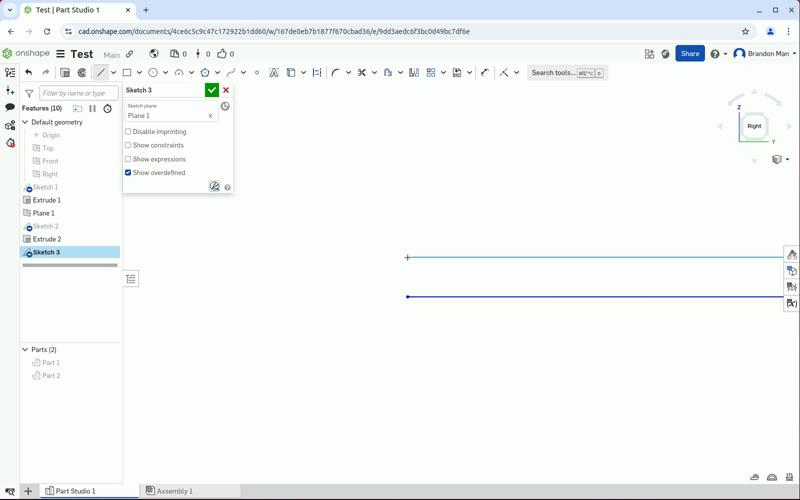
scroll(-6)
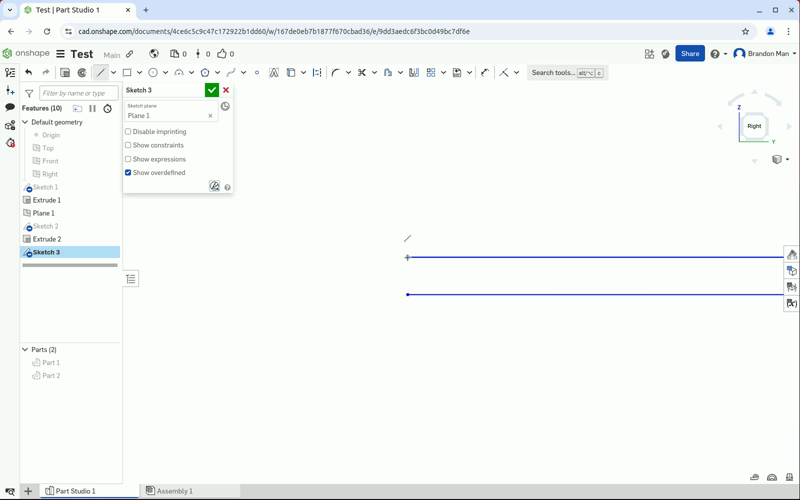
scroll(-6)
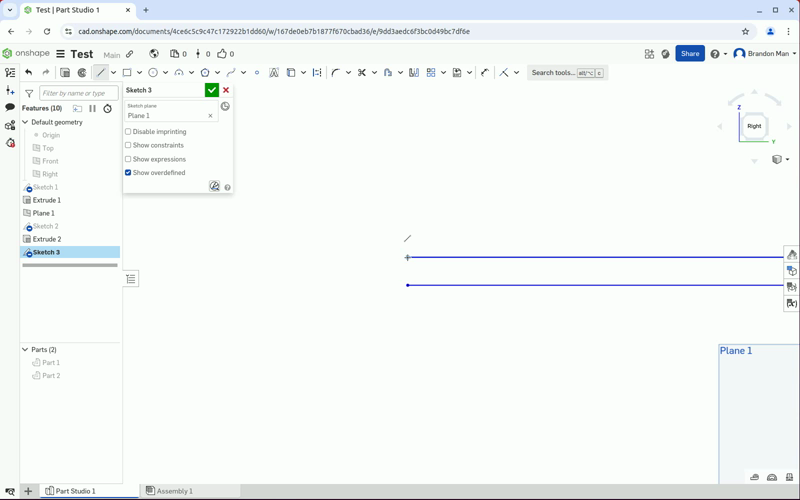
scroll(-6)
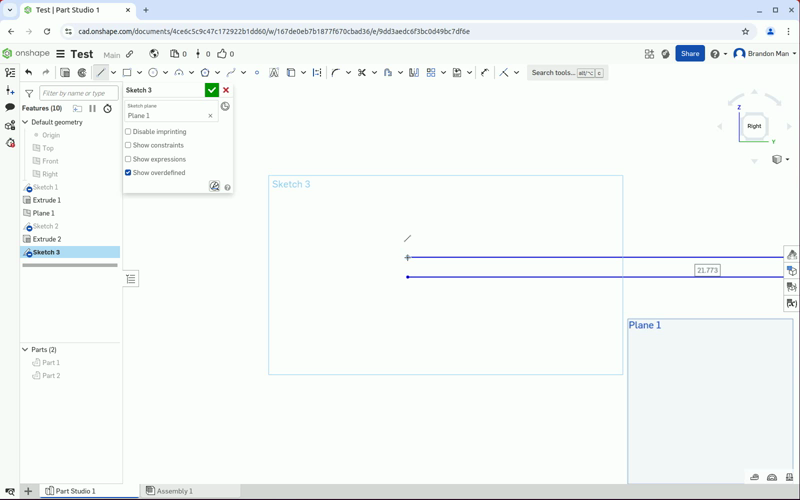
scroll(-6)
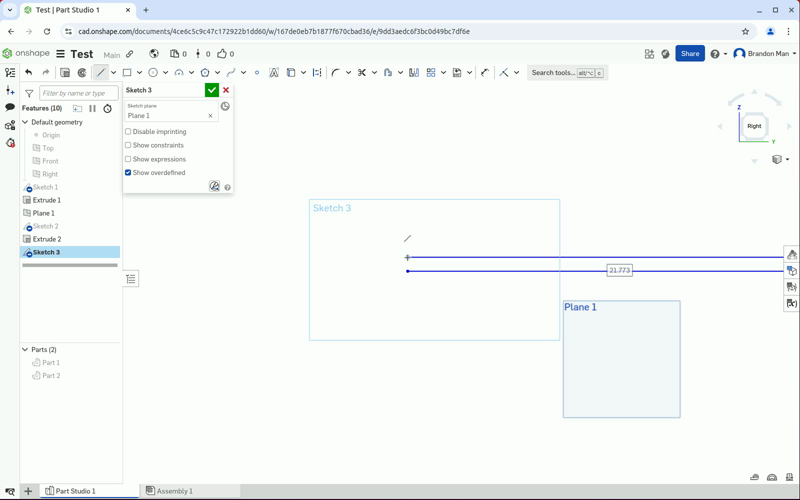
scroll(-6)
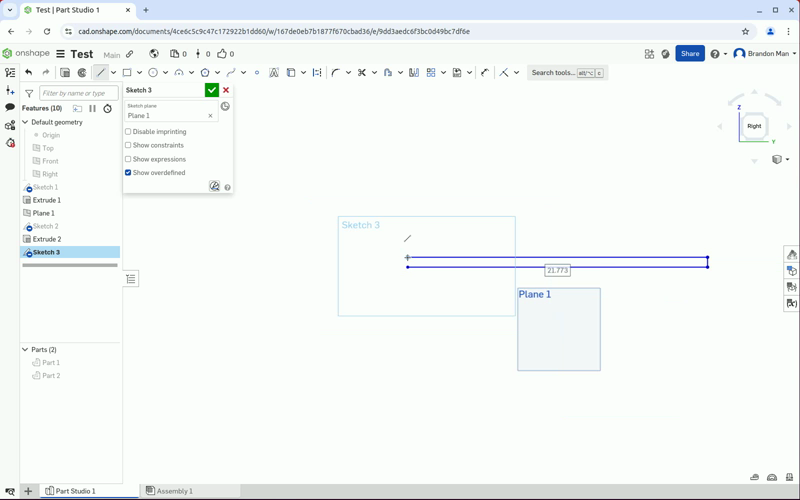
scroll(-6)
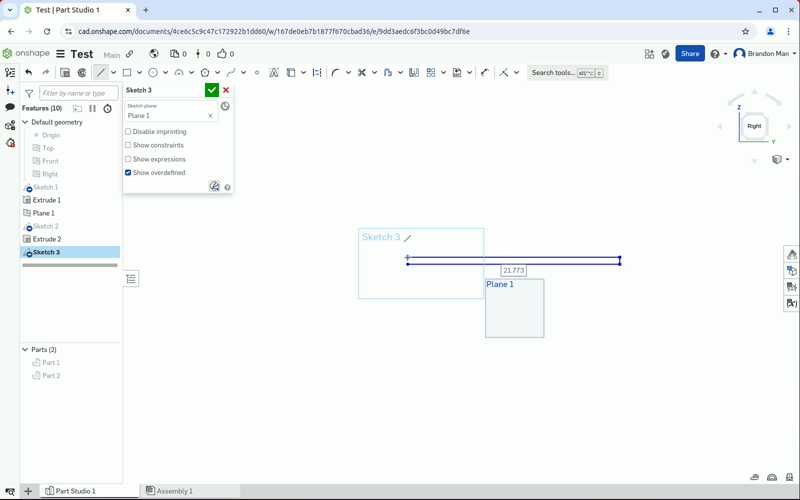
scroll(-6)
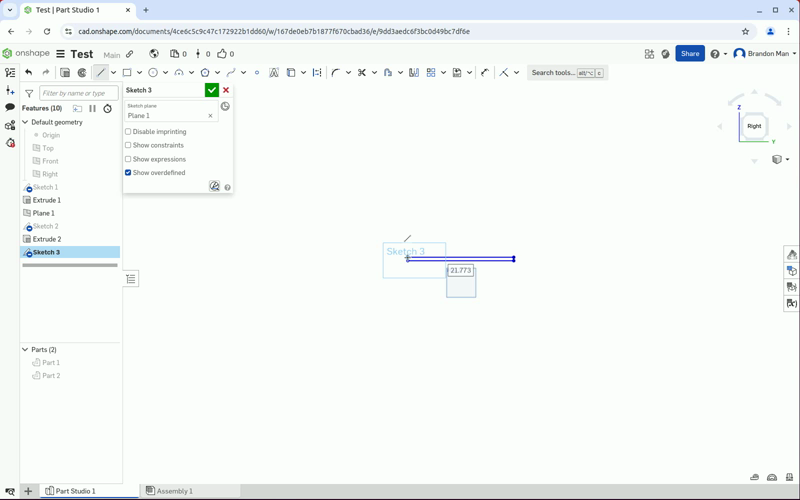
key_up(shift)
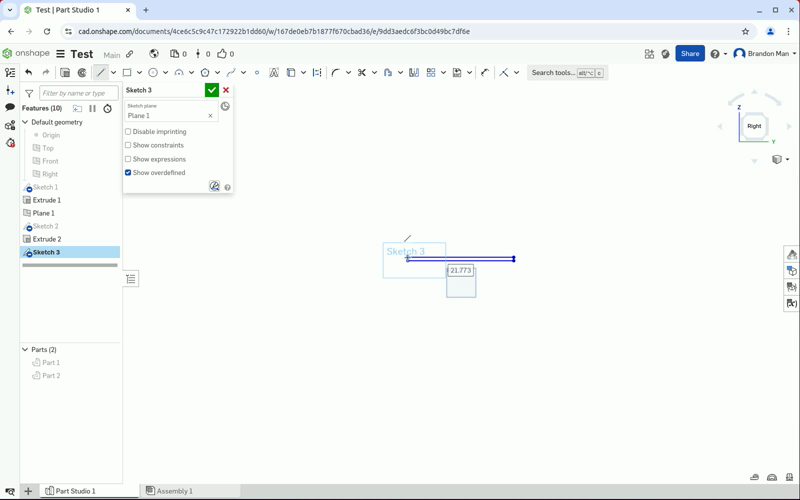
mouse_move(437, 257)
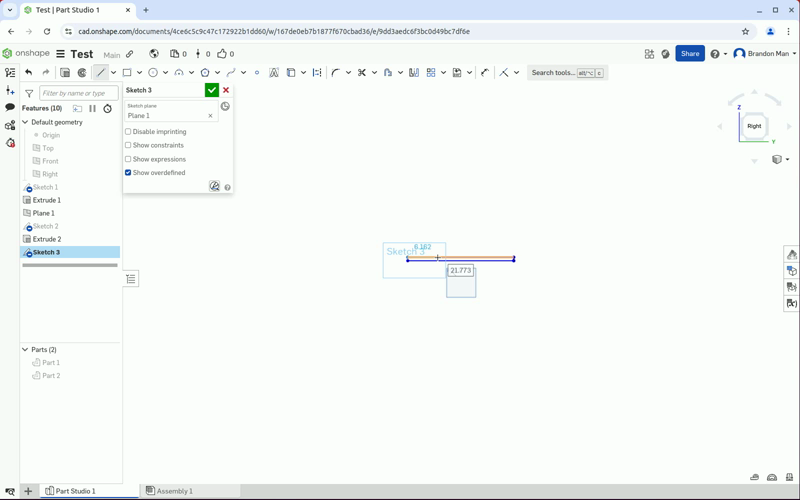
key_down(shift)
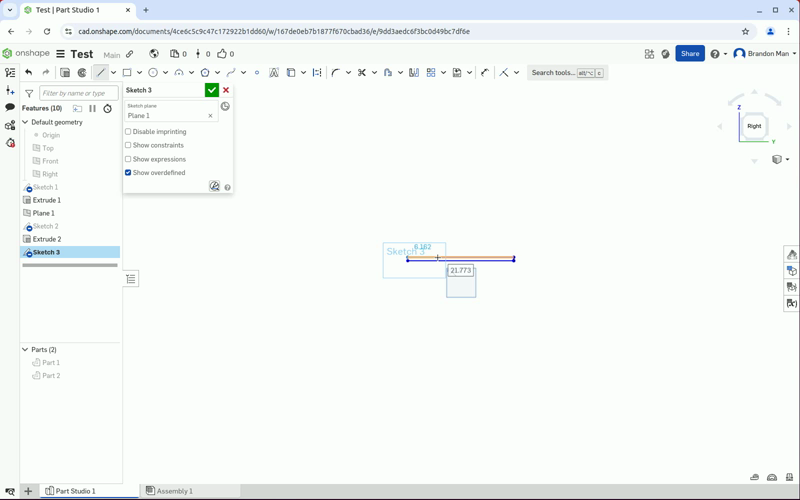
mouse_move(407, 260)
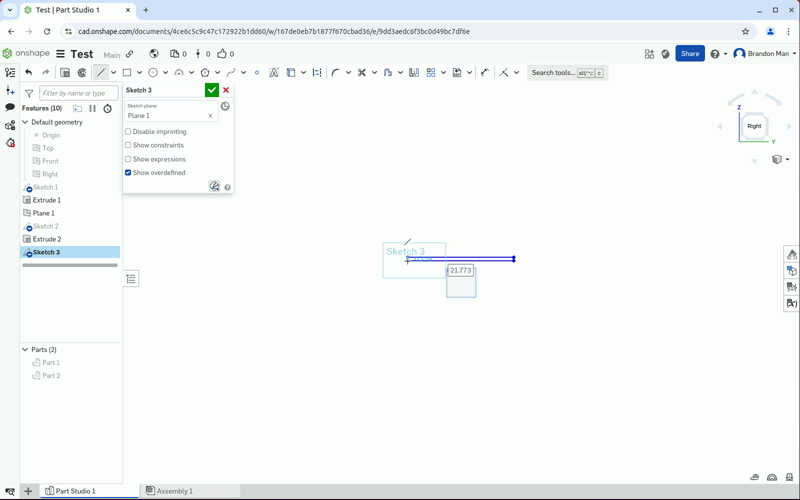
scroll(6)
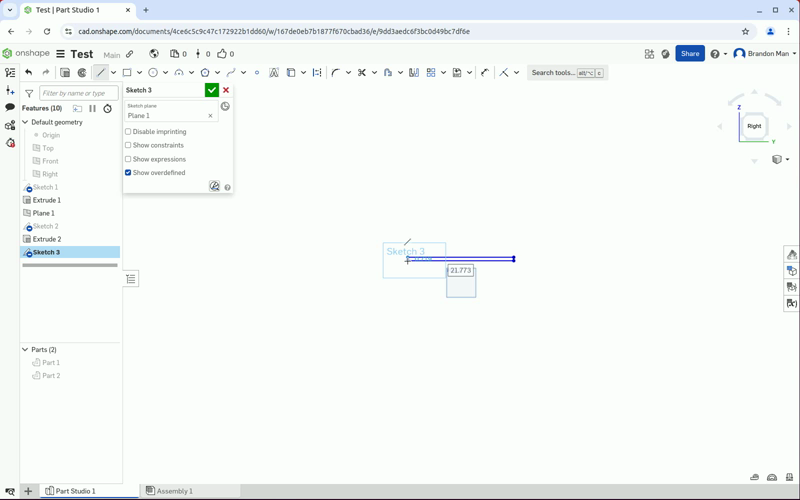
scroll(6)
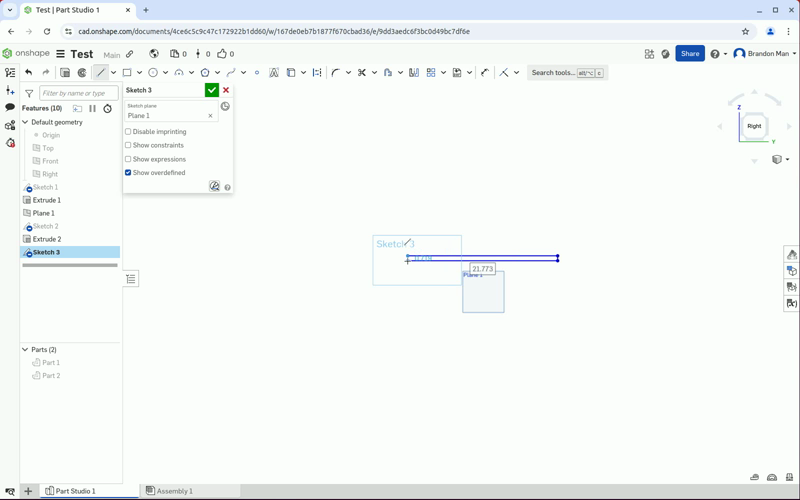
scroll(6)
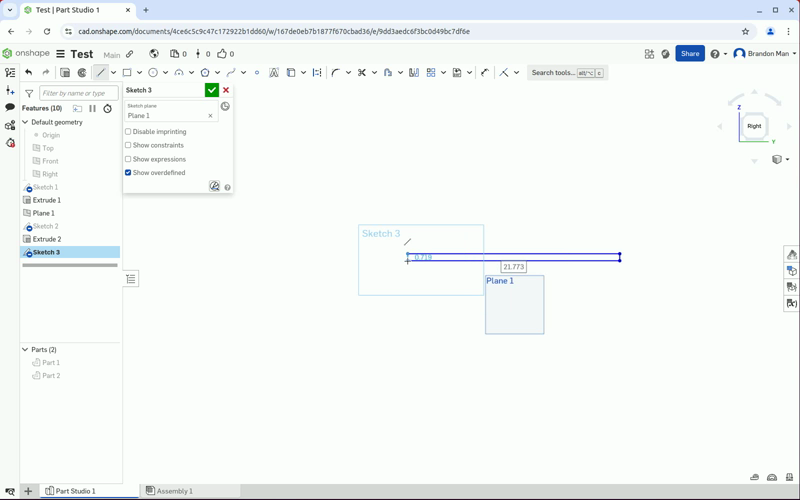
scroll(6)
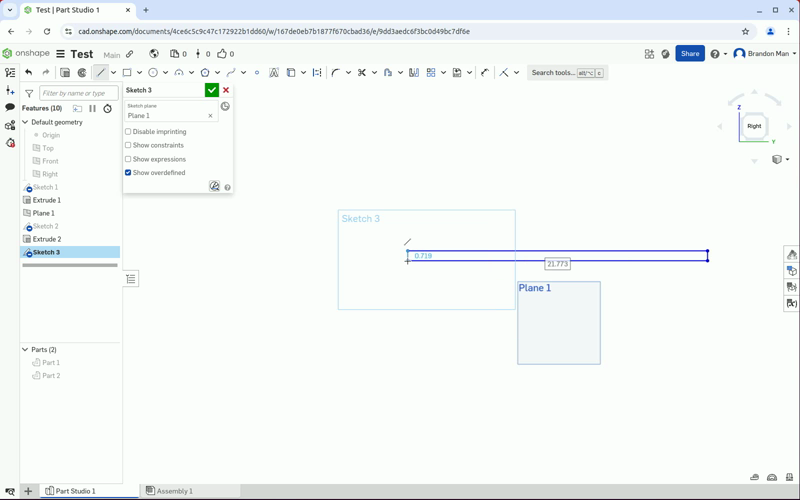
scroll(6)
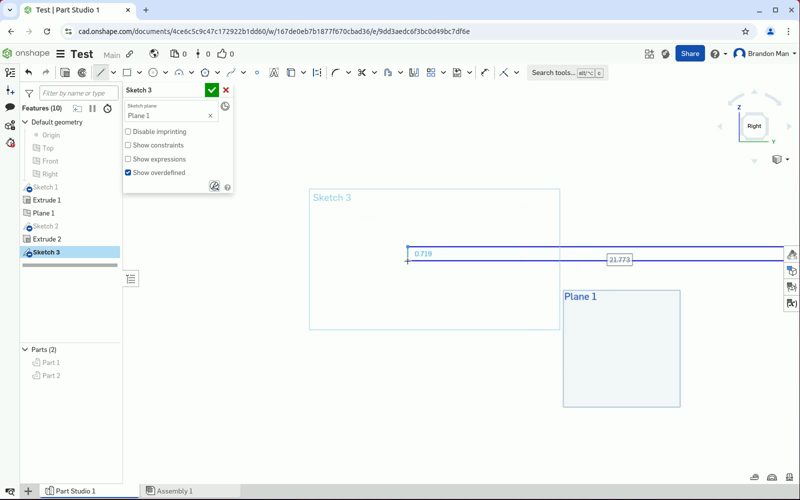
scroll(6)
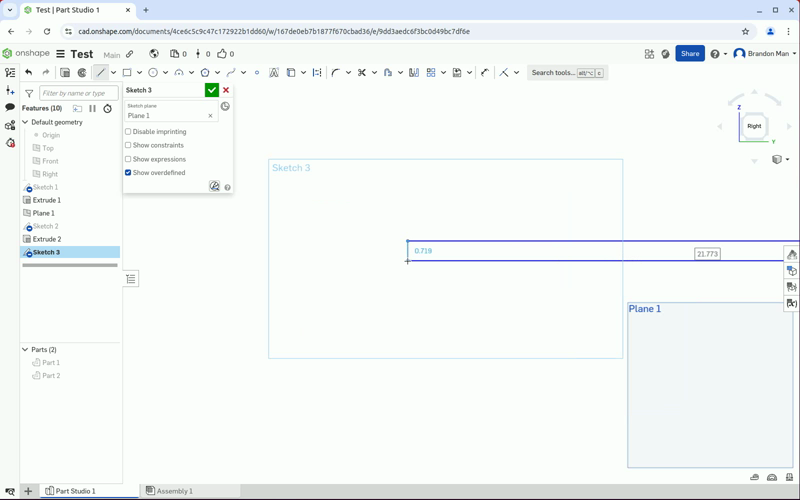
scroll(6)
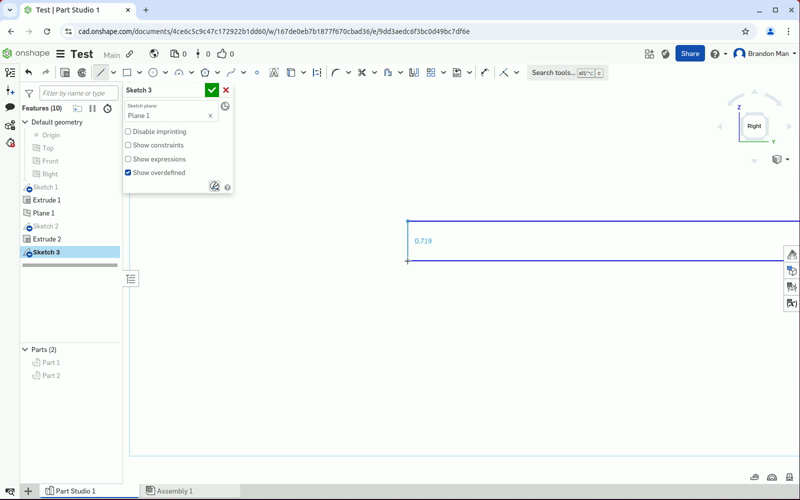
key_up(shift)
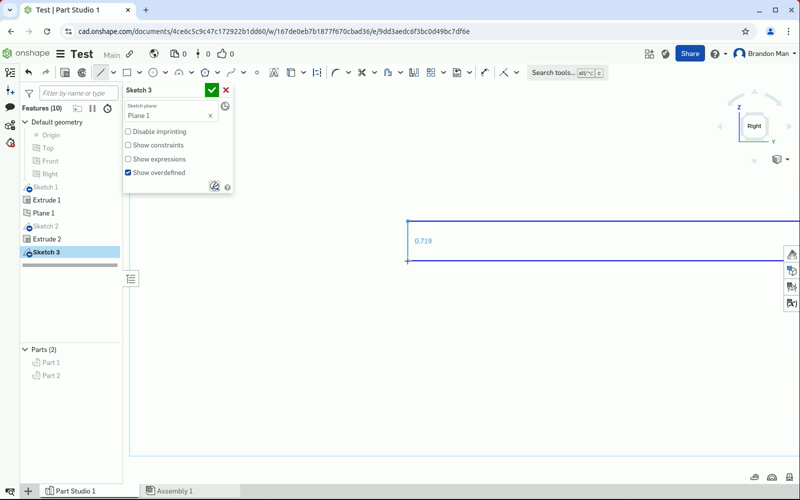
click(407, 260)
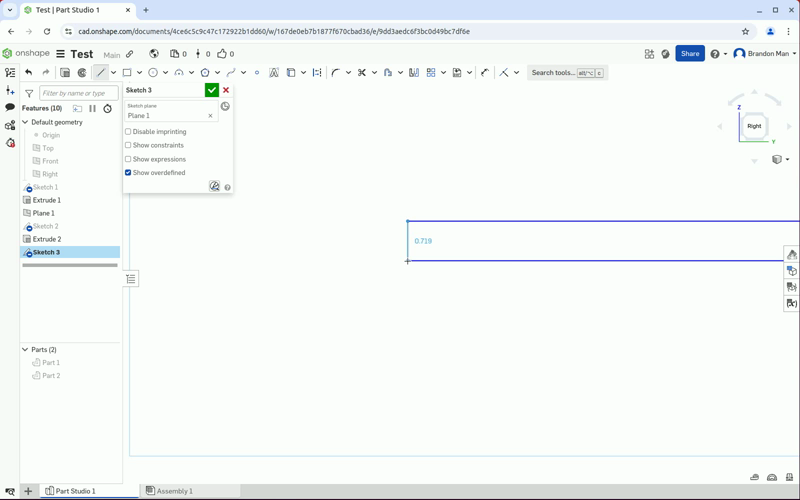
scroll(-6)
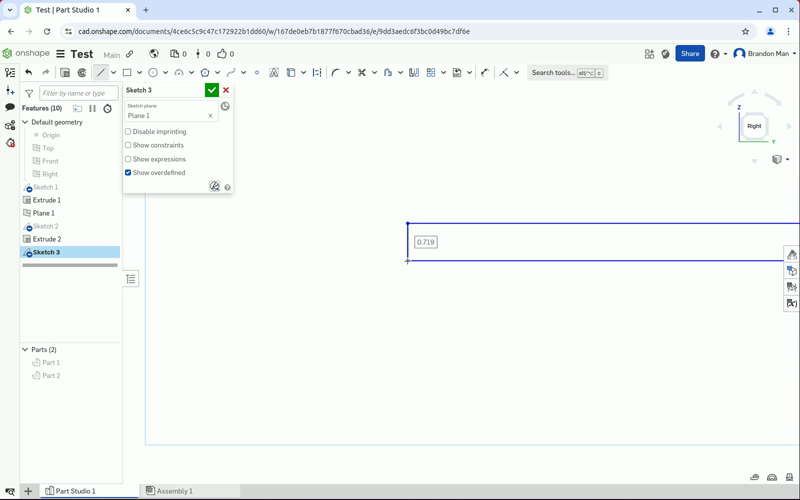
scroll(-6)
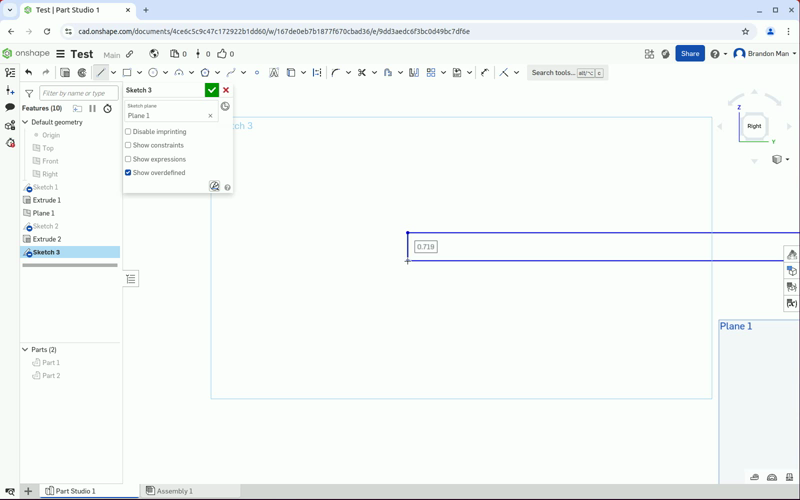
scroll(-6)
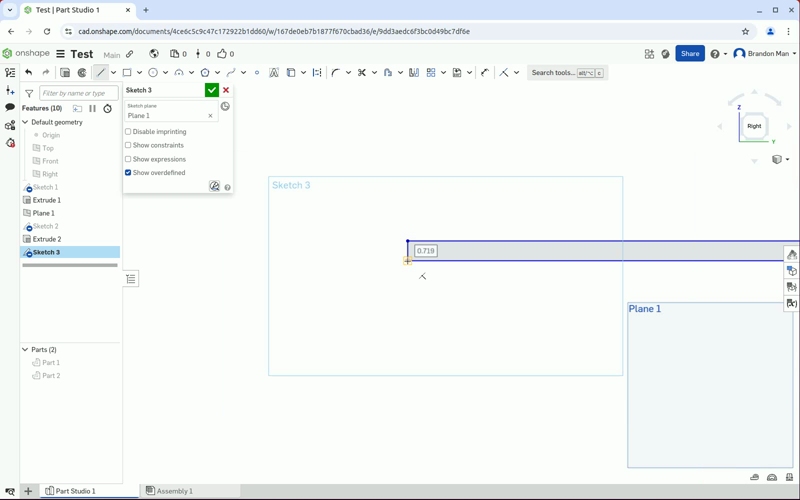
scroll(-6)
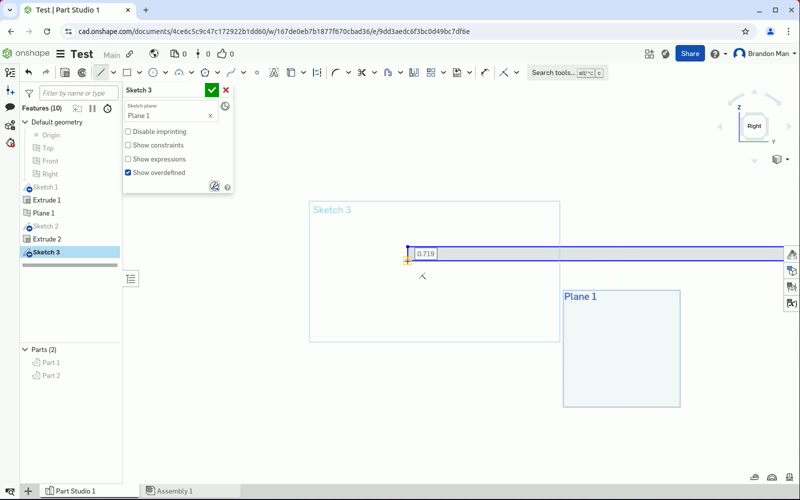
scroll(-6)
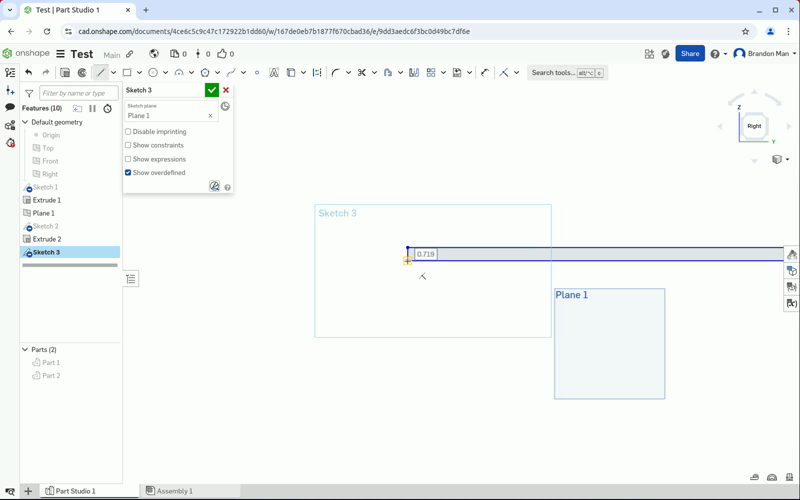
scroll(-6)
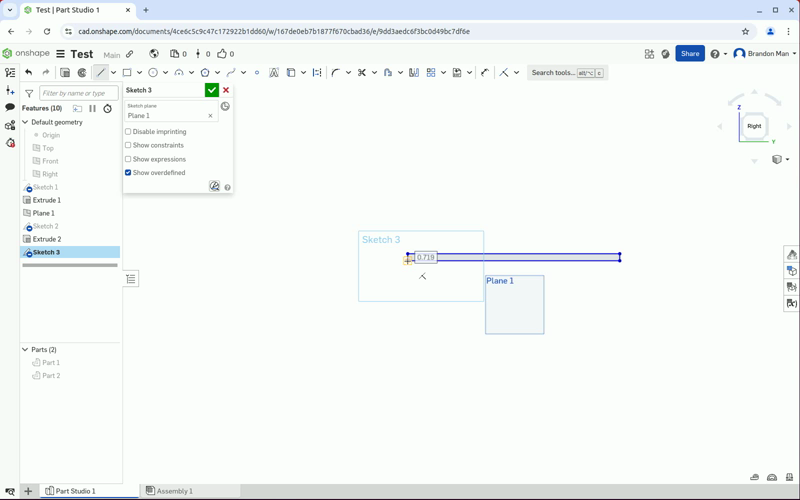
scroll(-6)
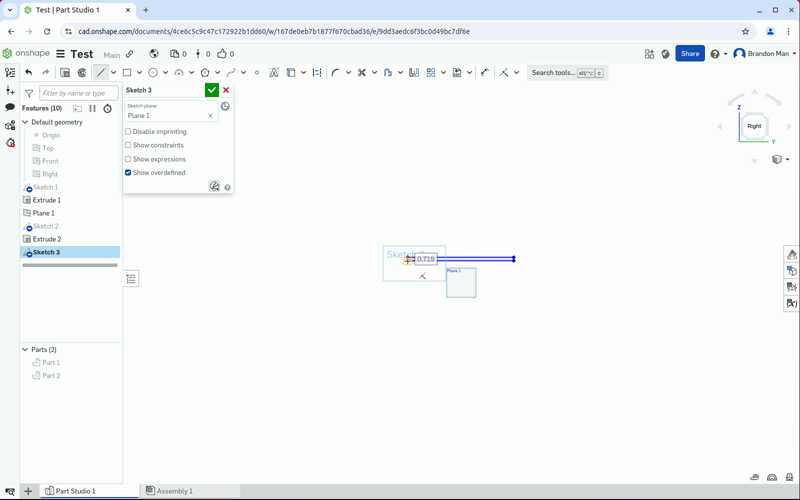
key(esc)
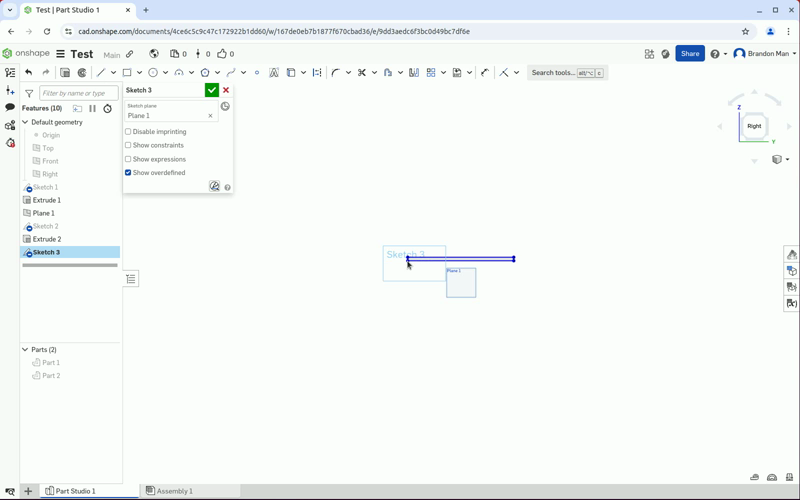
mouse_move(413, 259)
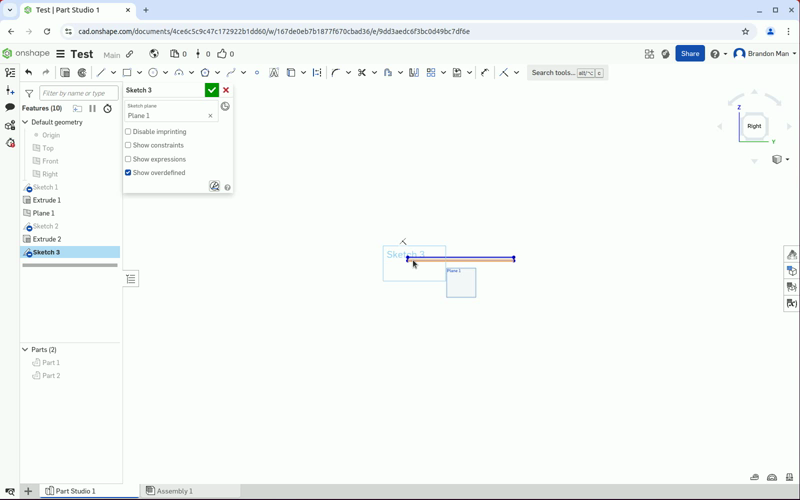
scroll(6)
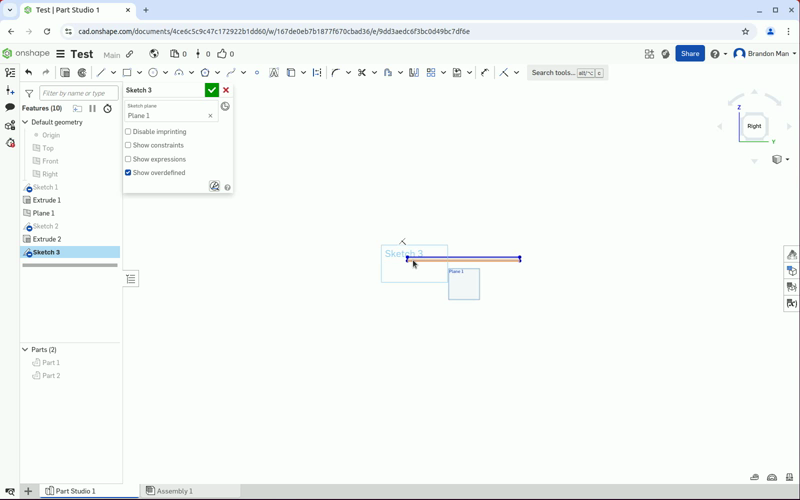
scroll(6)
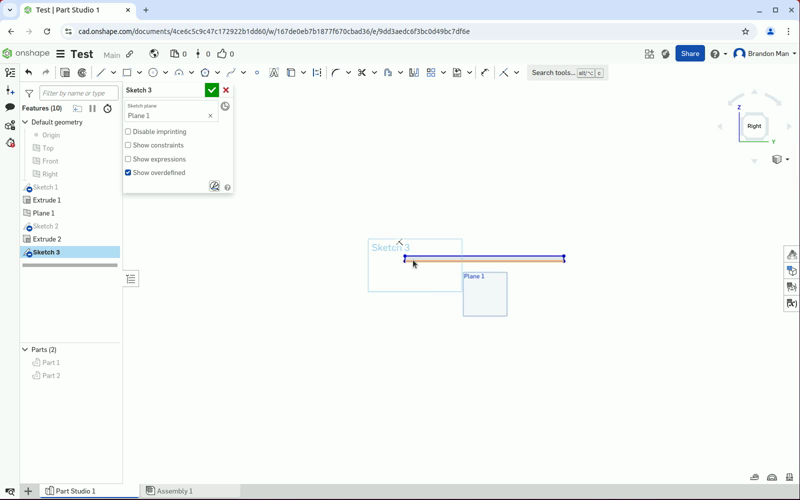
scroll(6)
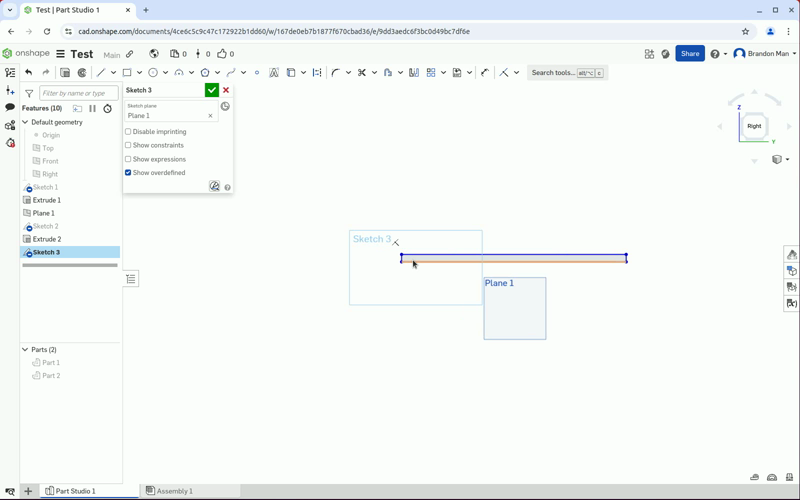
scroll(6)
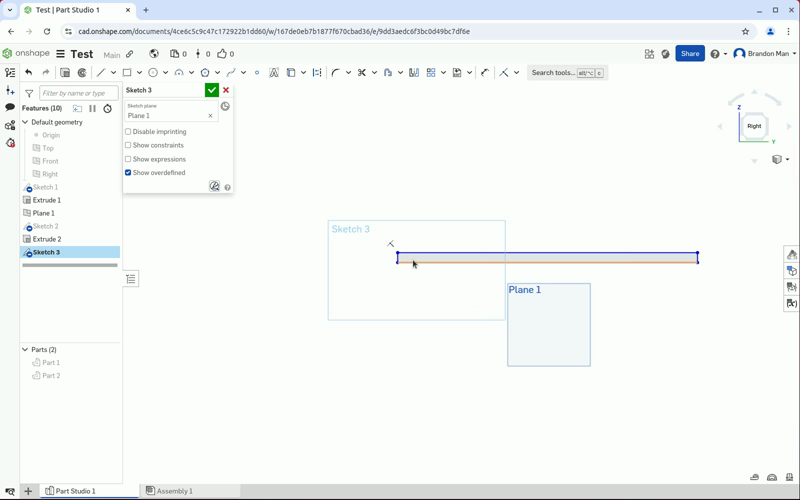
scroll(6)
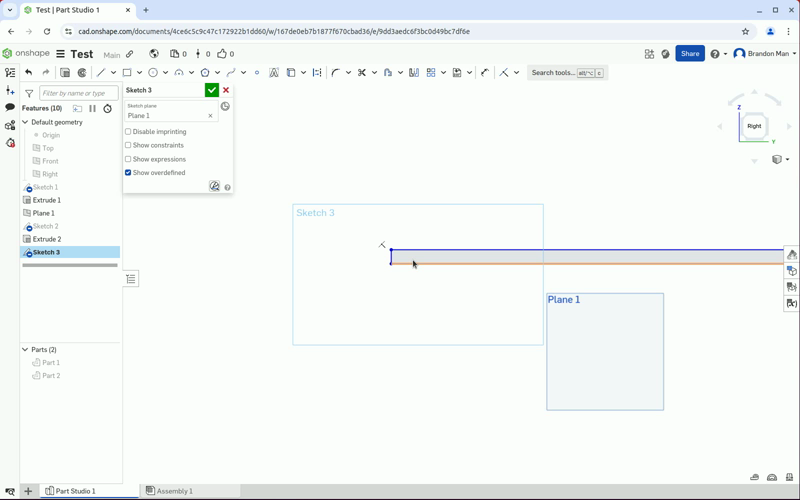
scroll(6)
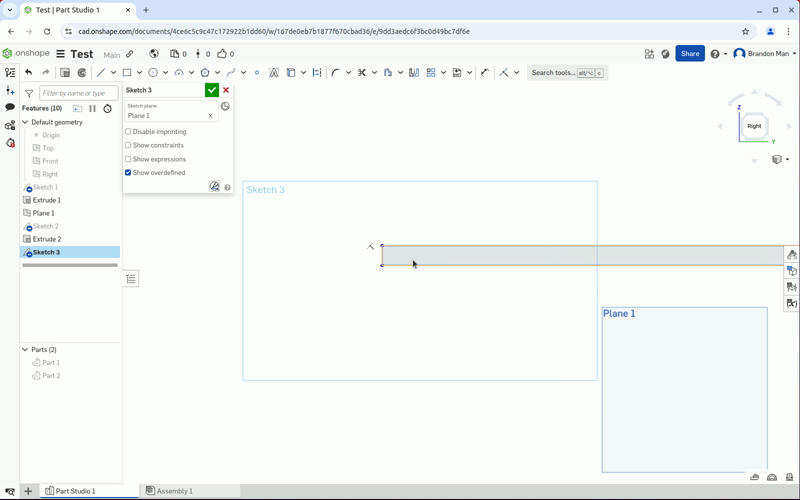
scroll(6)
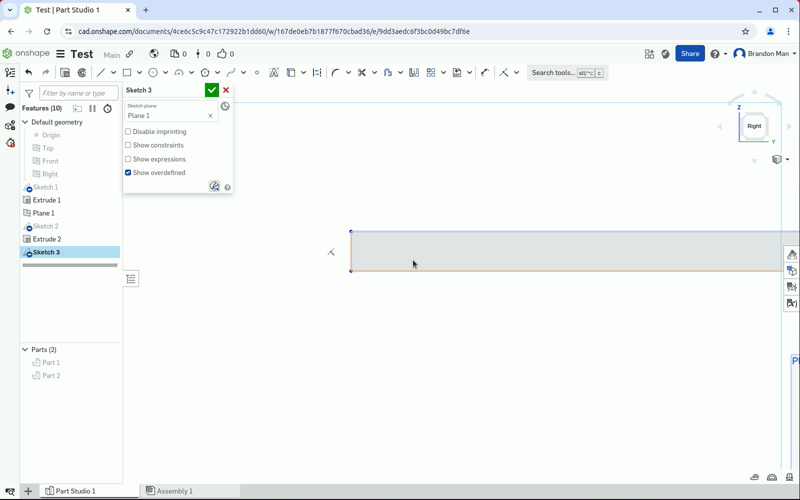
click(413, 259)
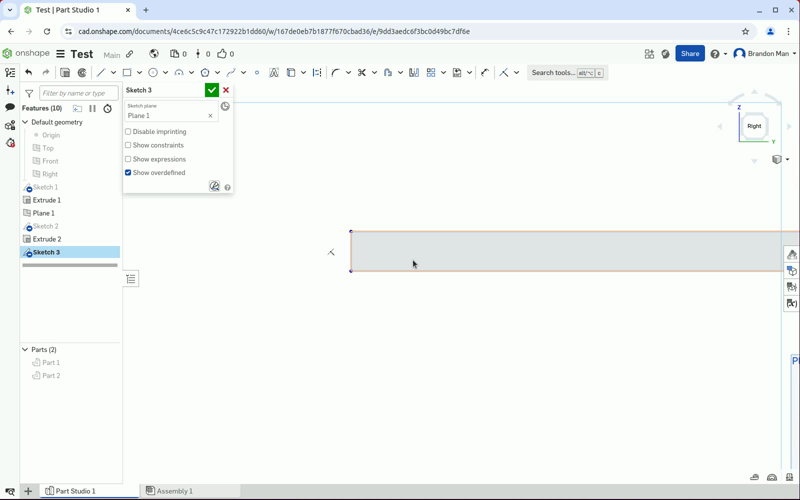
scroll(-6)
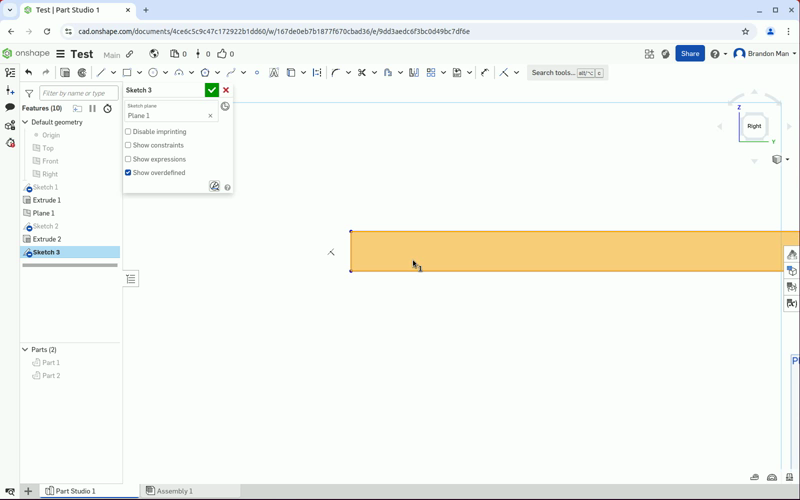
scroll(-6)
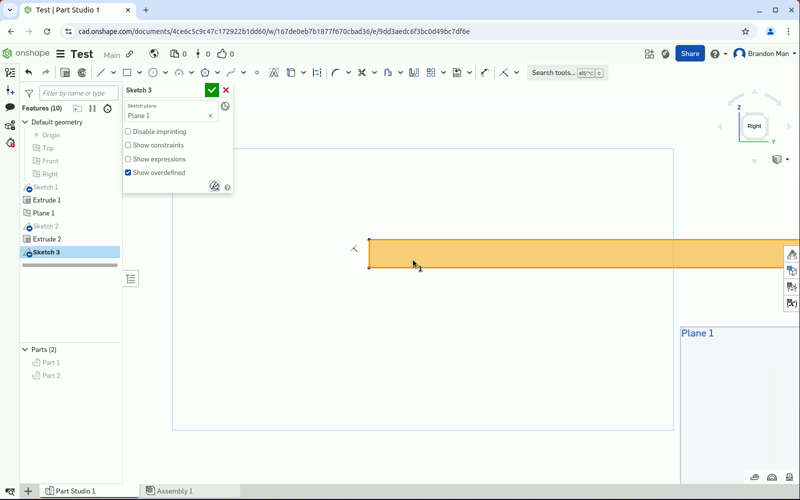
scroll(-6)
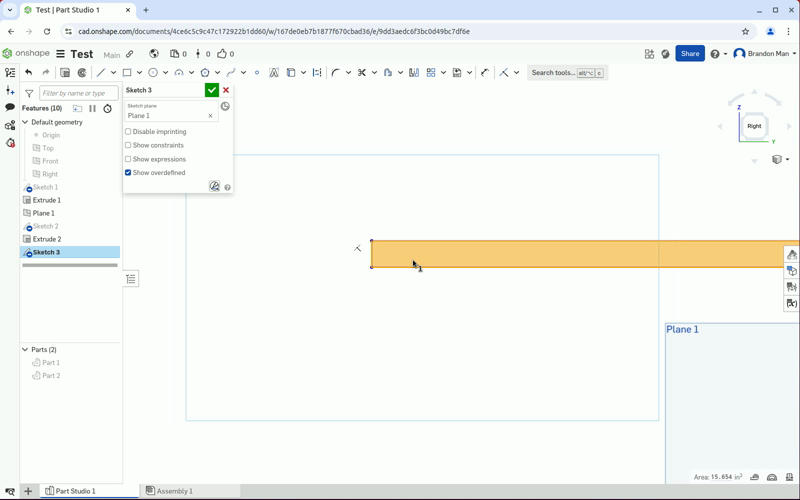
scroll(-6)
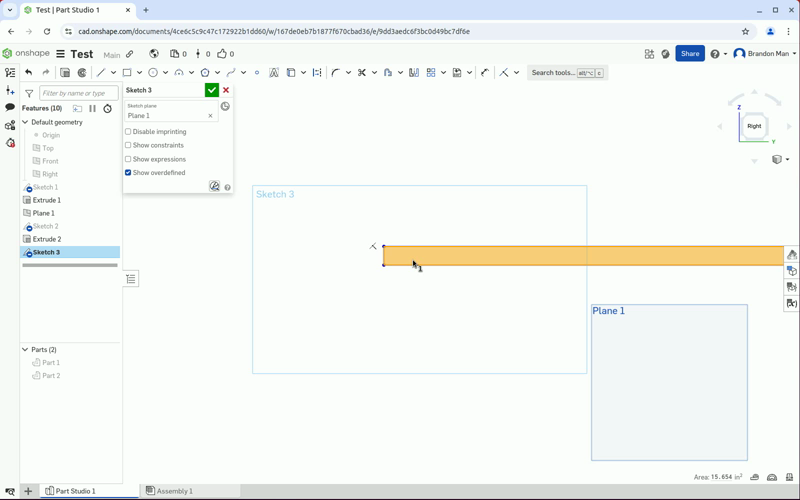
scroll(-6)
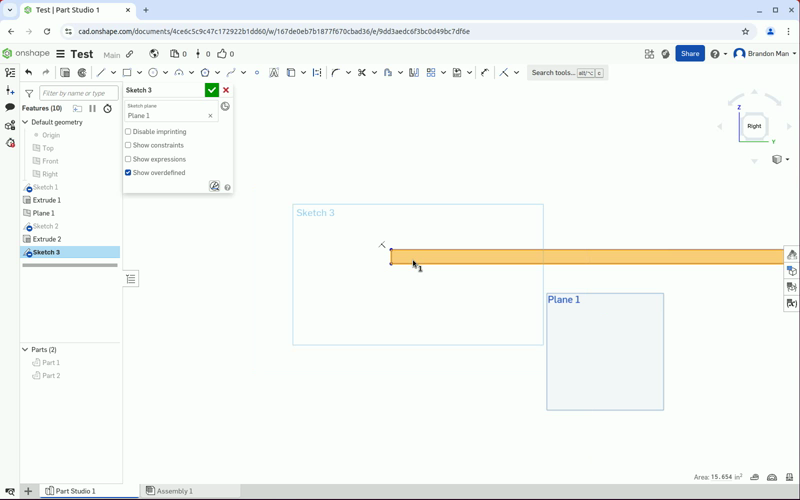
scroll(-6)
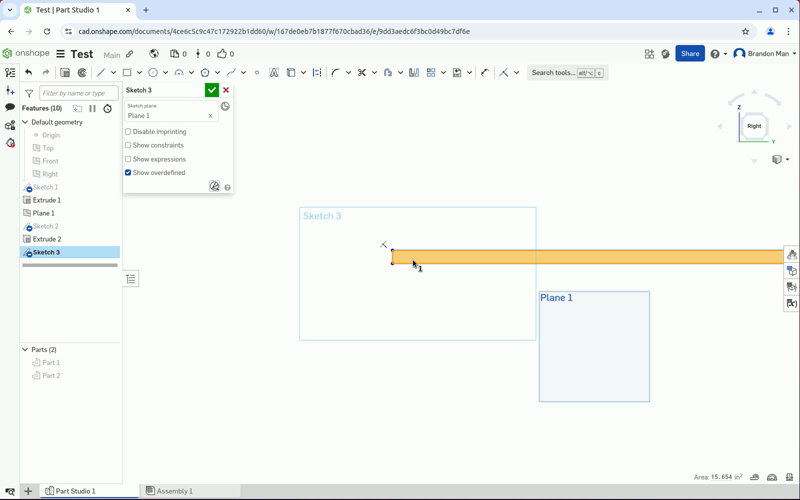
scroll(-6)
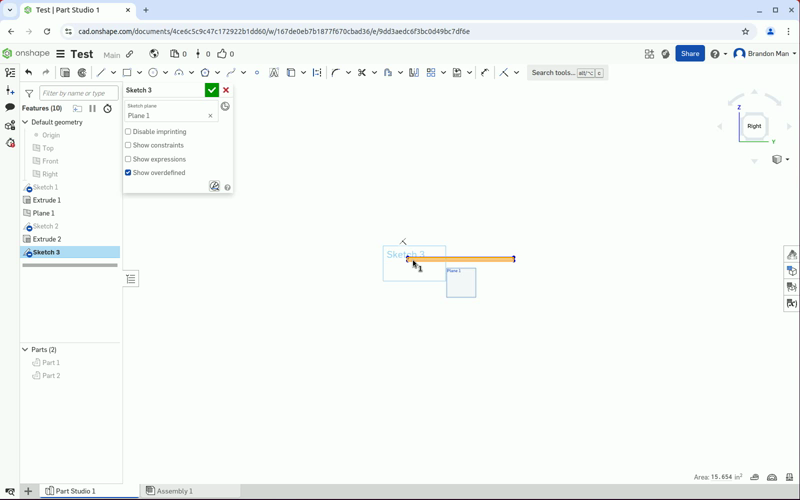
mouse_move(73, 352)
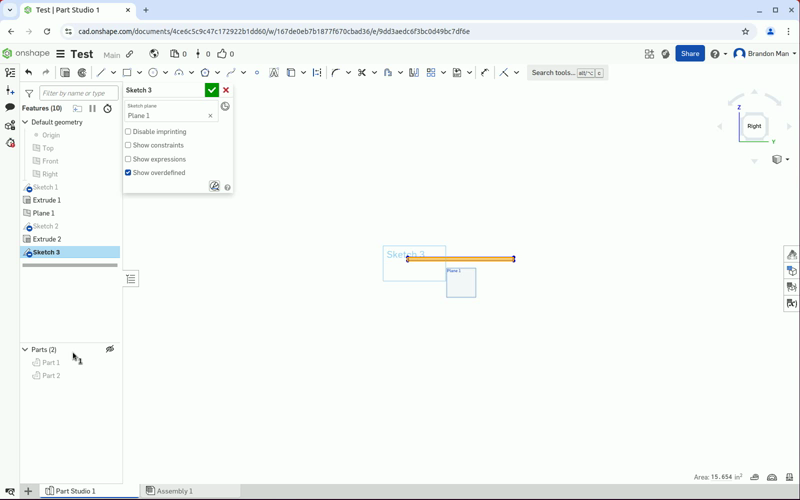
key(shift+y)
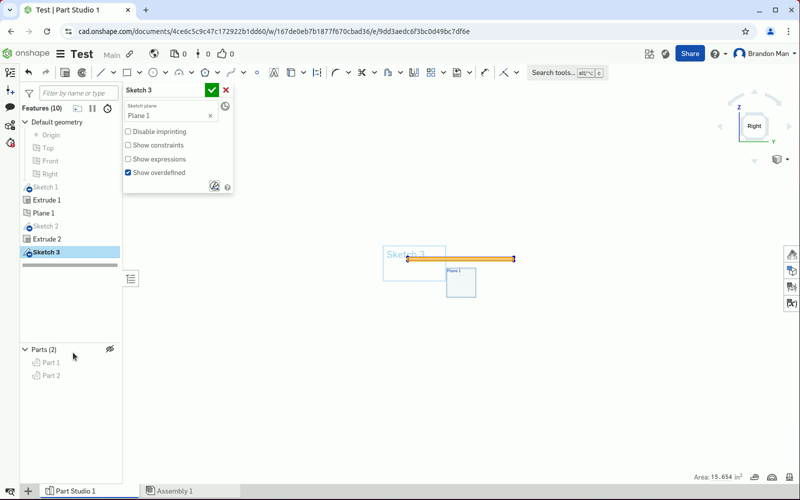
key(shift+e)
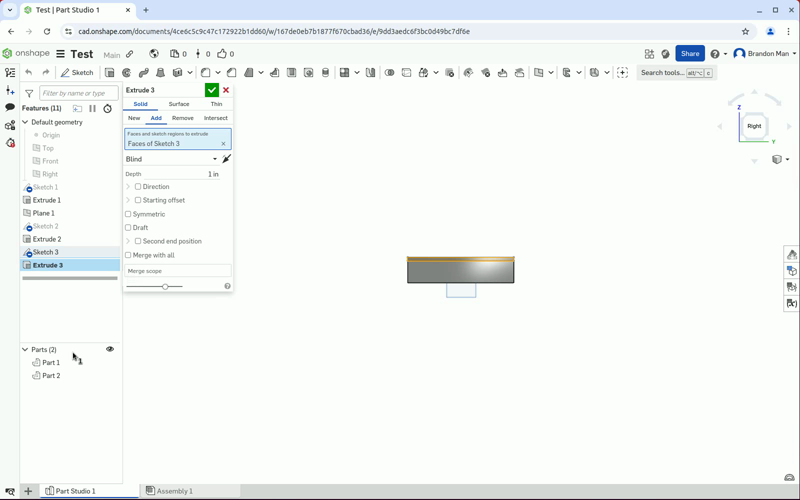
mouse_move(143, 106)
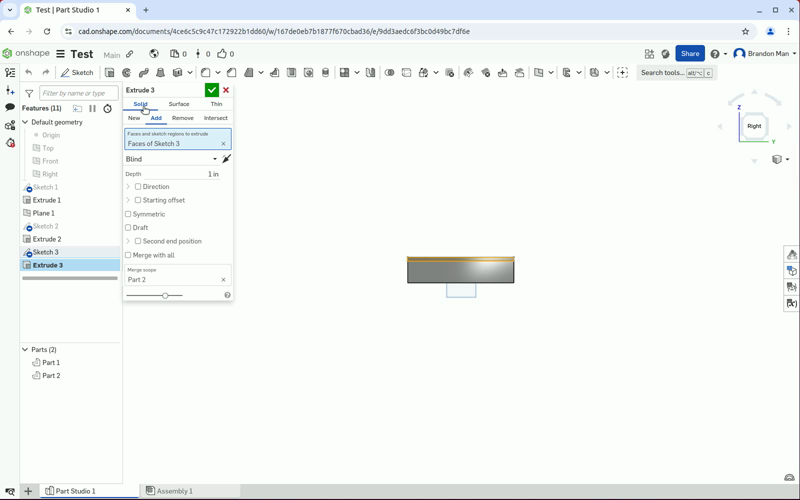
click(143, 106)
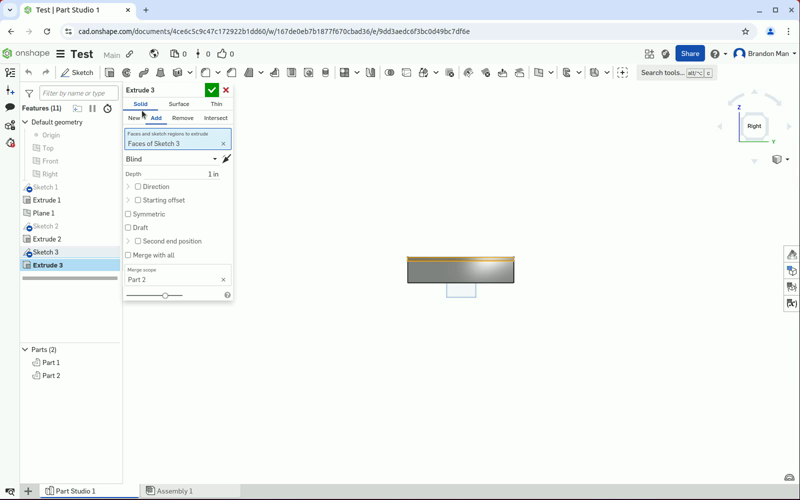
mouse_move(137, 120)
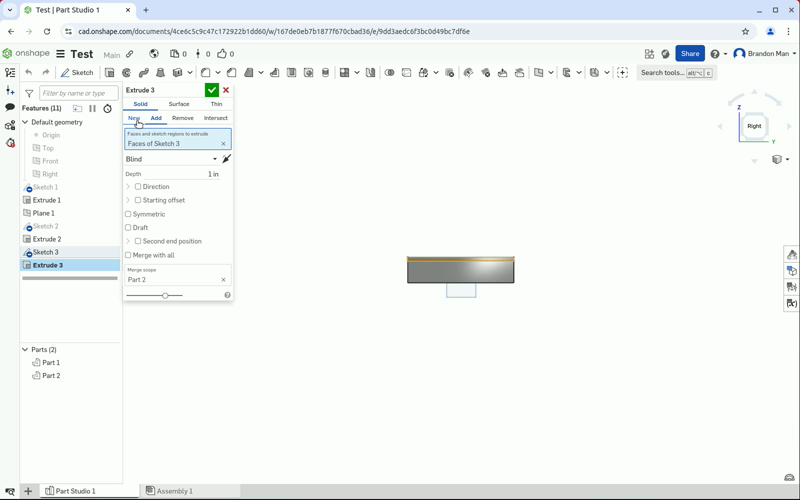
click(137, 120)
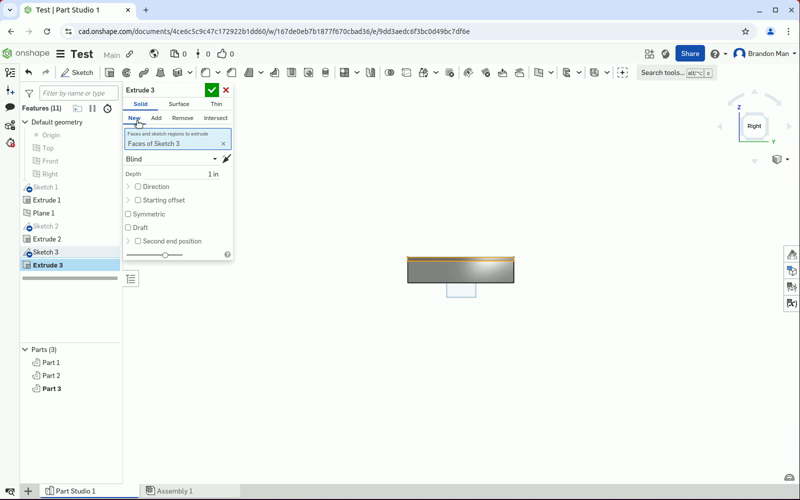
key(tab, 4)
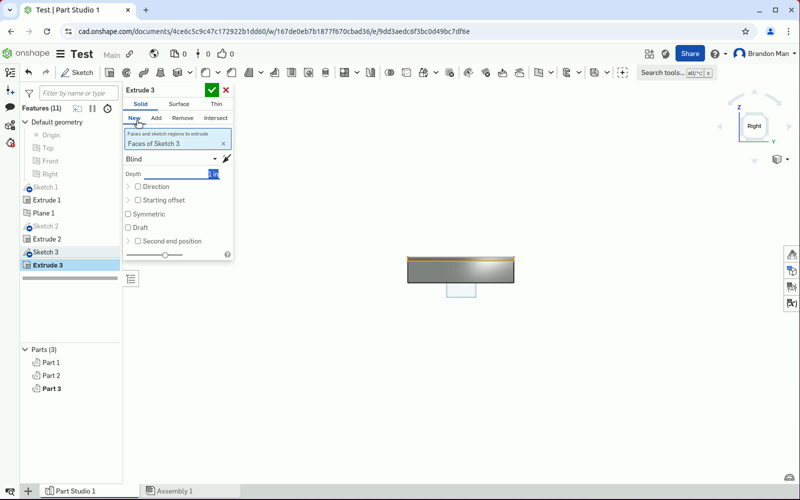
text(0.722)
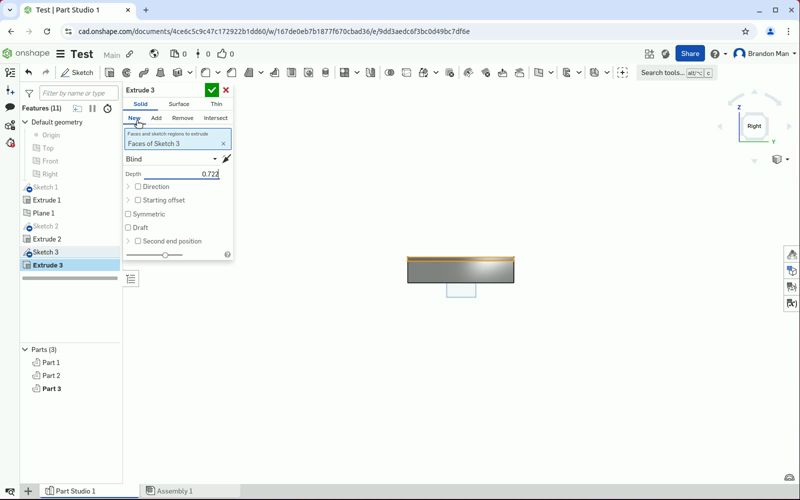
key(enter)
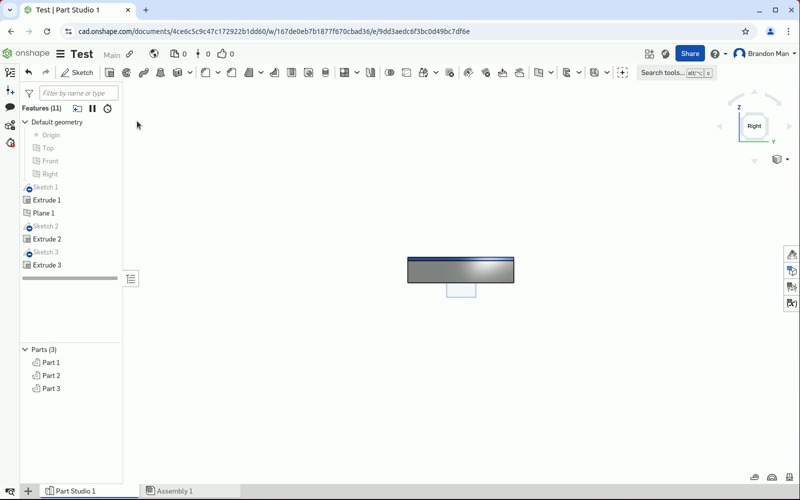
key(shift+h)
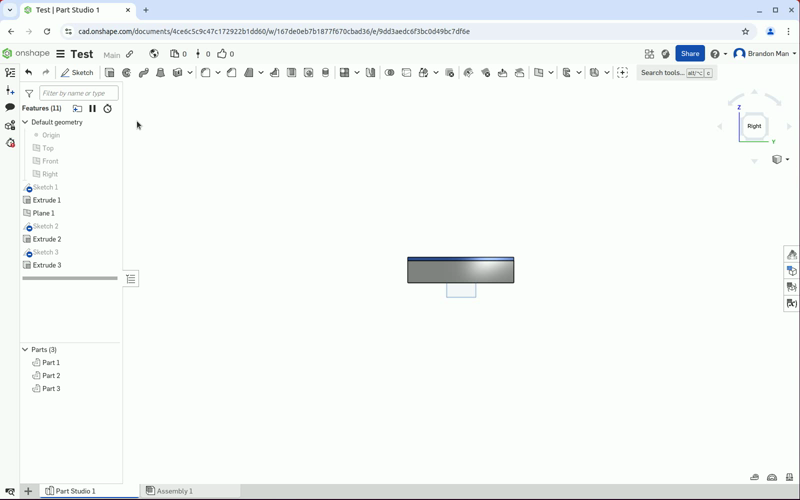
key(shift+h)
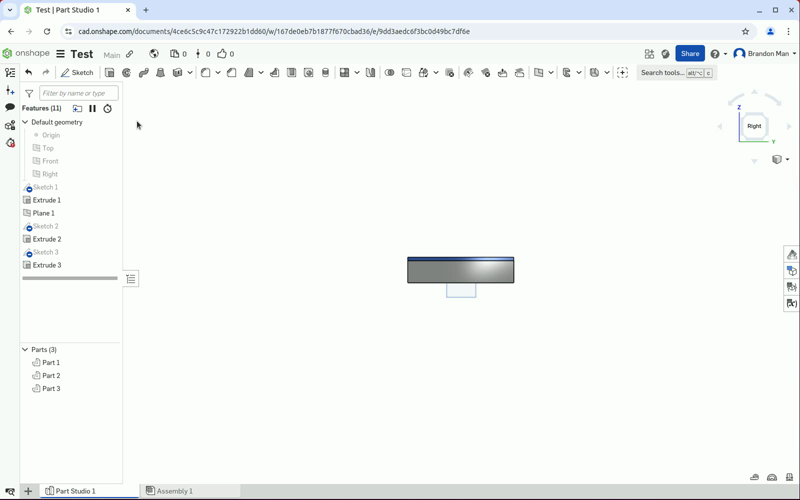
mouse_move(73, 189)
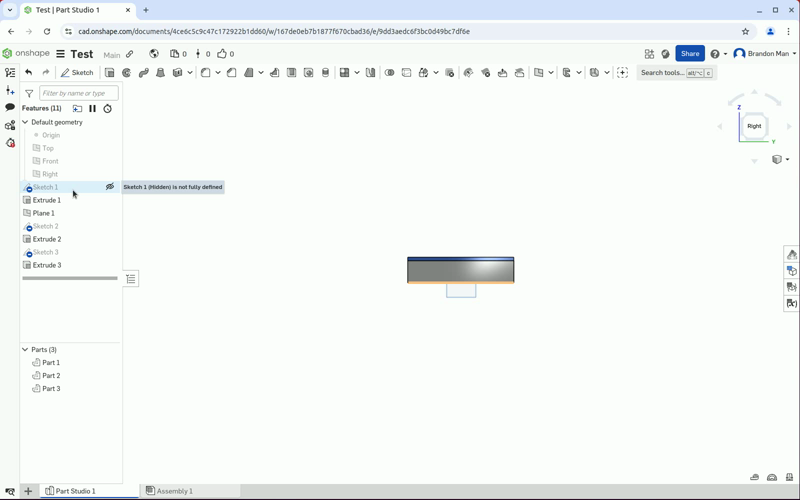
click(73, 189)
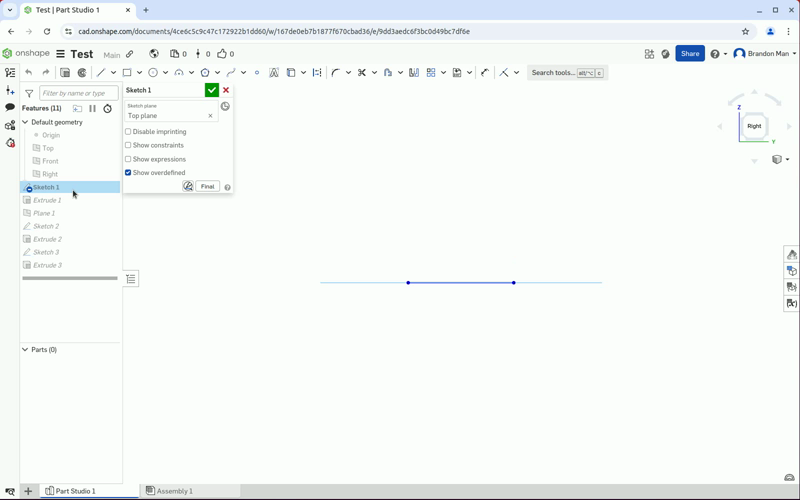
mouse_move(229, 92)
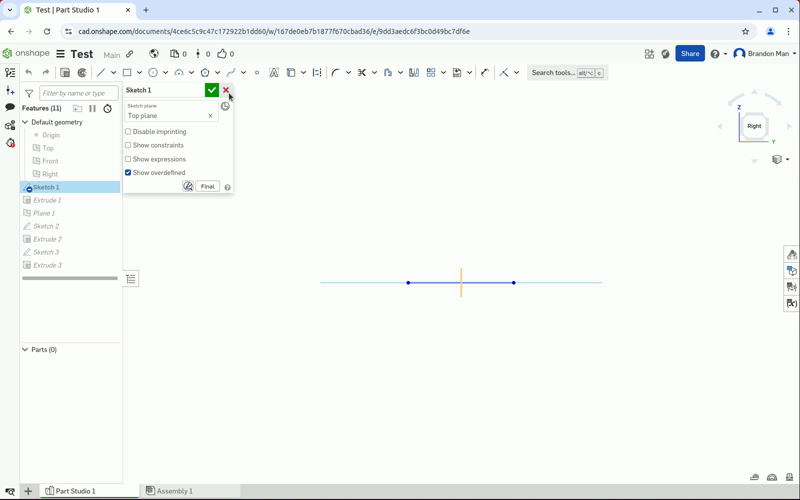
click(229, 92)
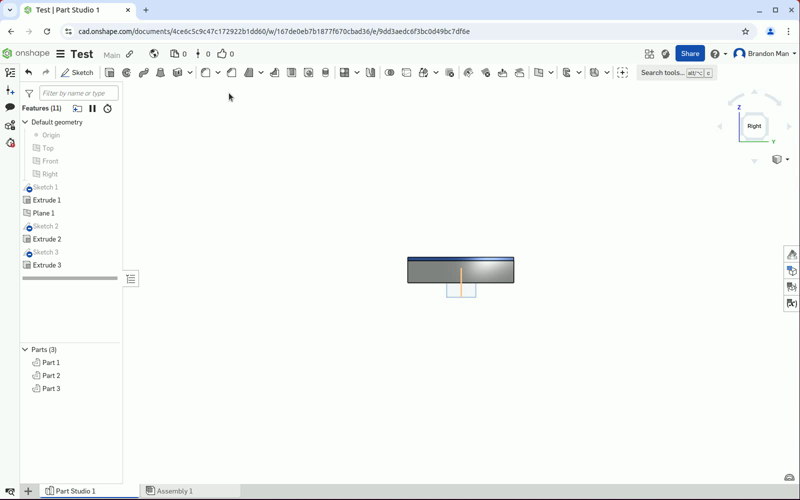
mouse_move(73, 352)
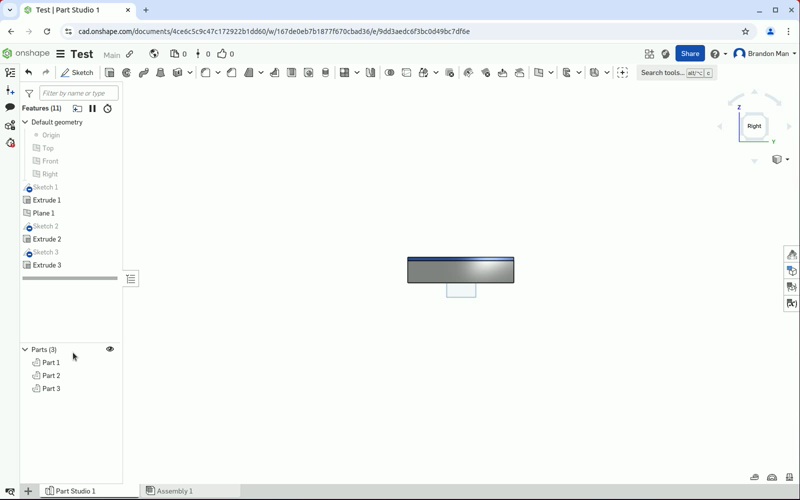
key(y)
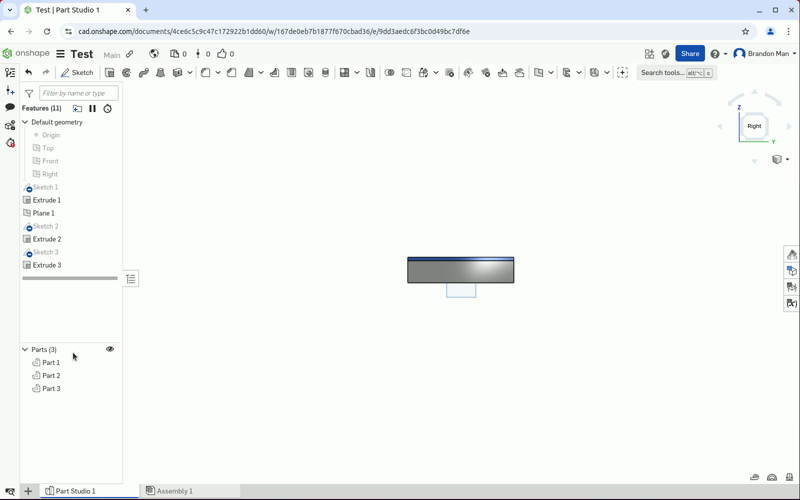
key(shift+p)
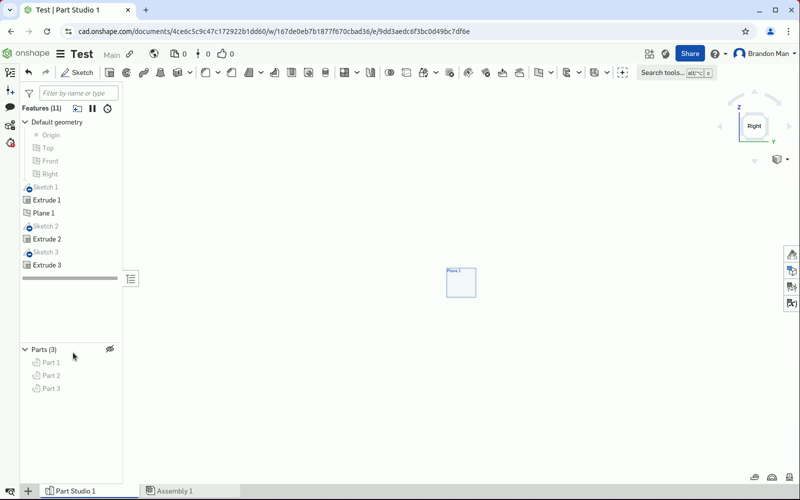
key(space)
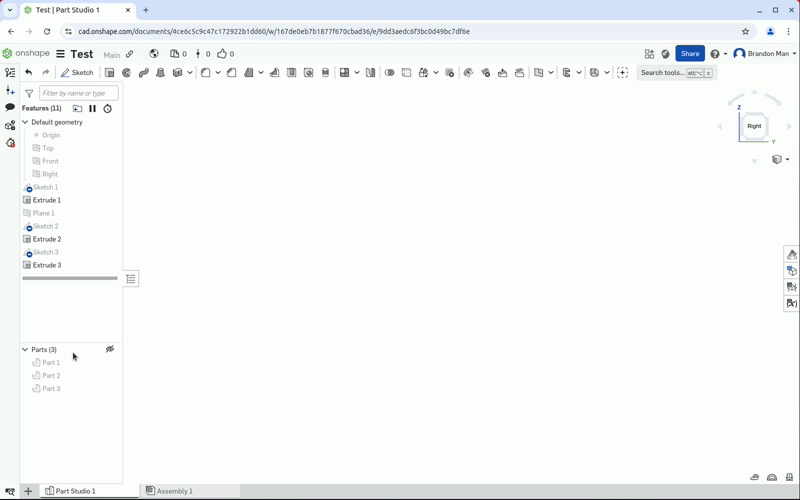
key_down(shift)
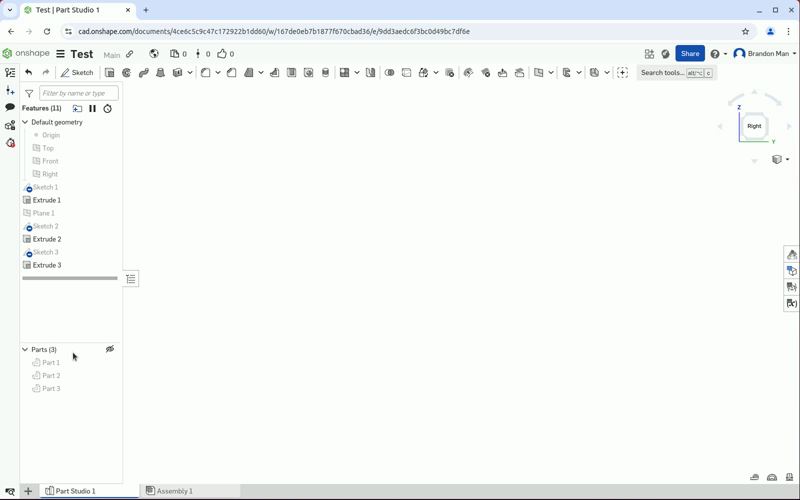
key(right)
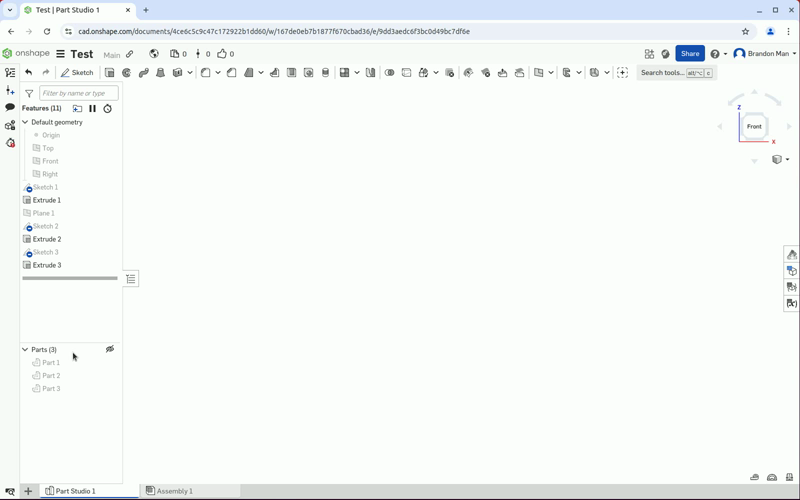
key_up(shift)
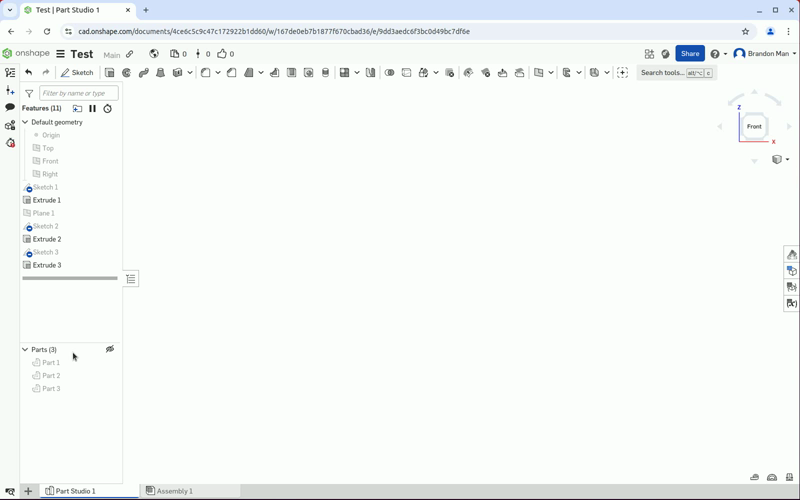
mouse_move(73, 352)
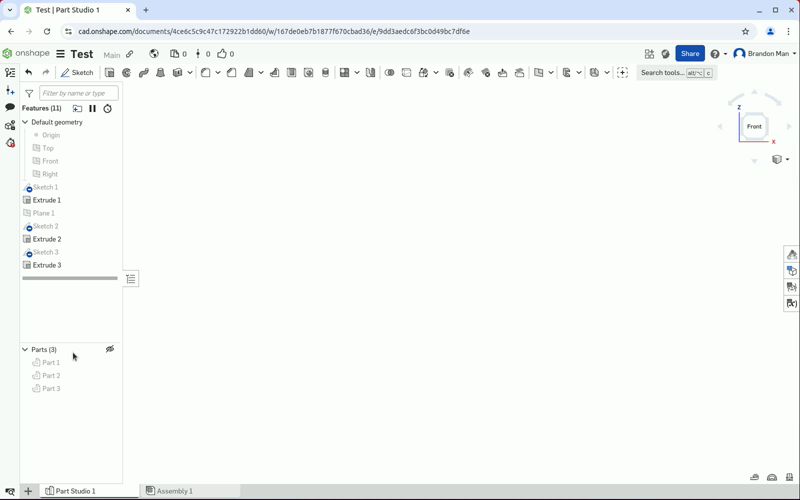
key(shift+y)
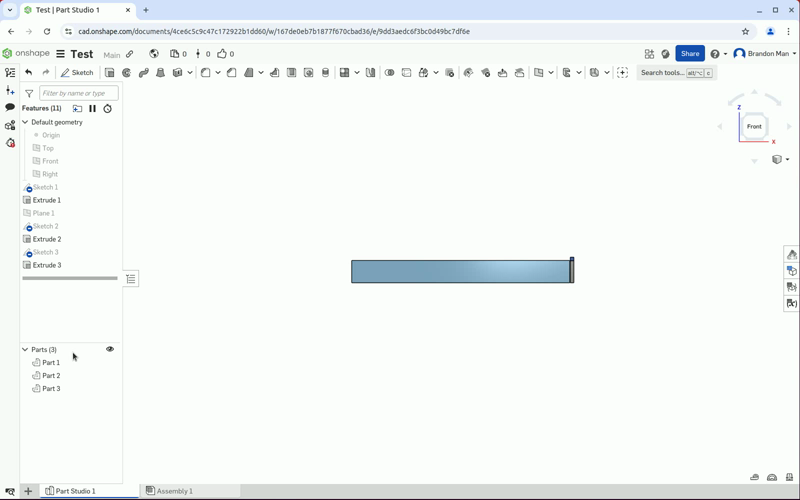
mouse_move(541, 75)
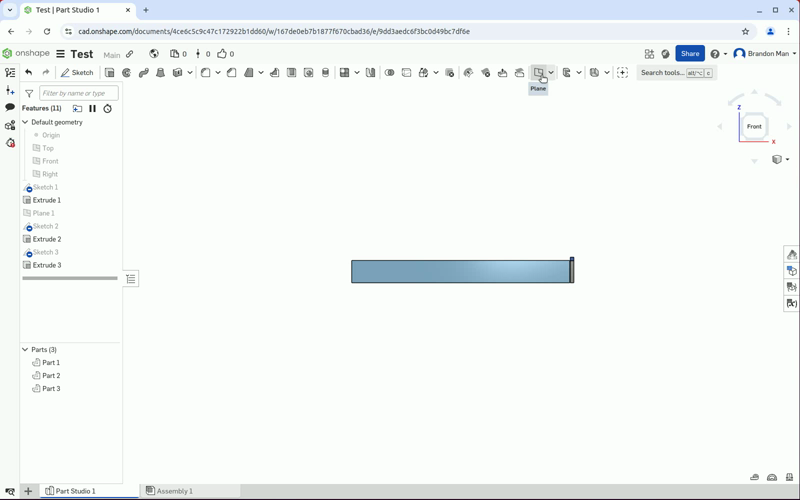
click(541, 75)
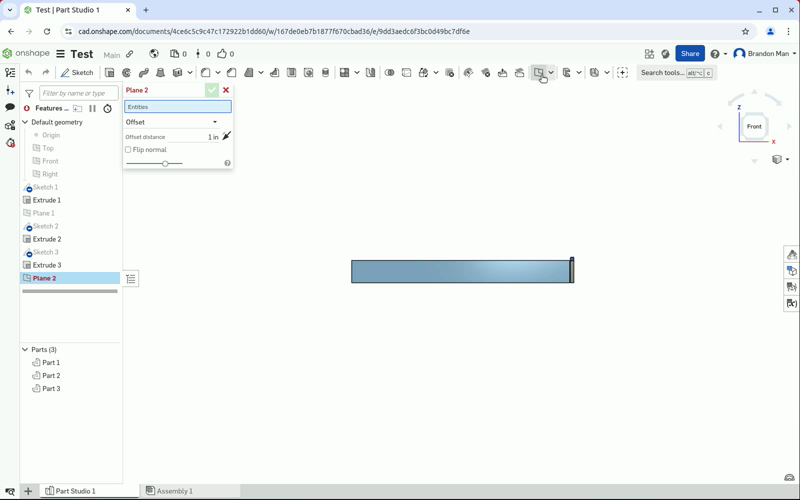
mouse_move(73, 163)
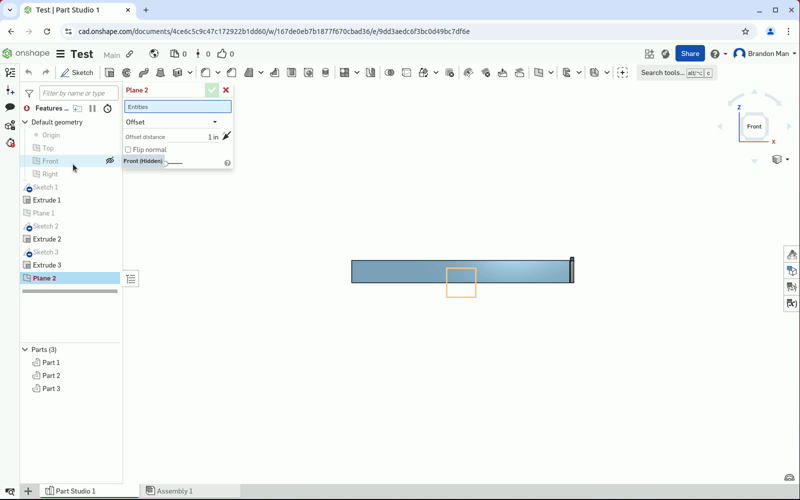
click(73, 163)
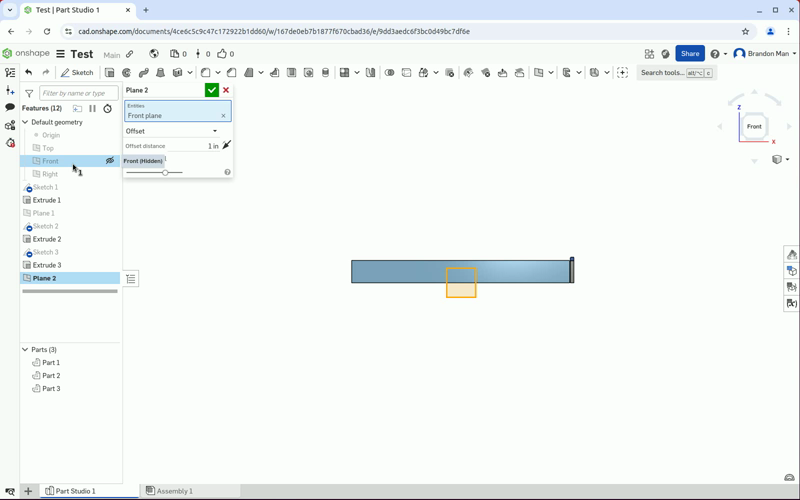
key(tab, 2)
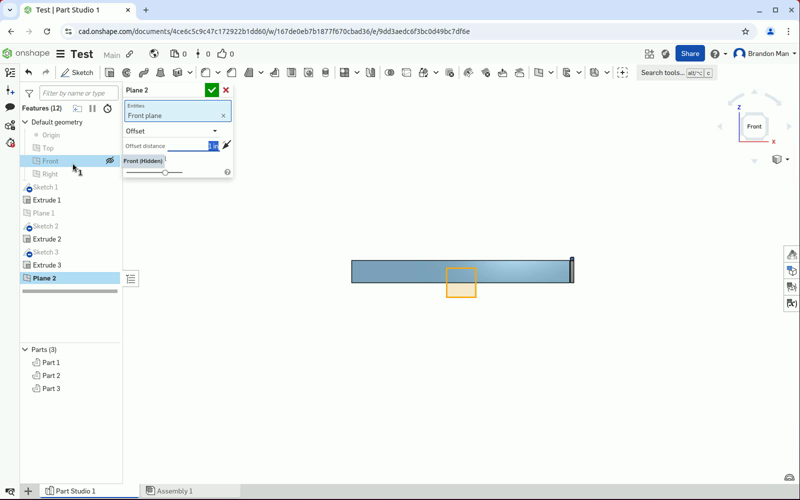
text(10.845)
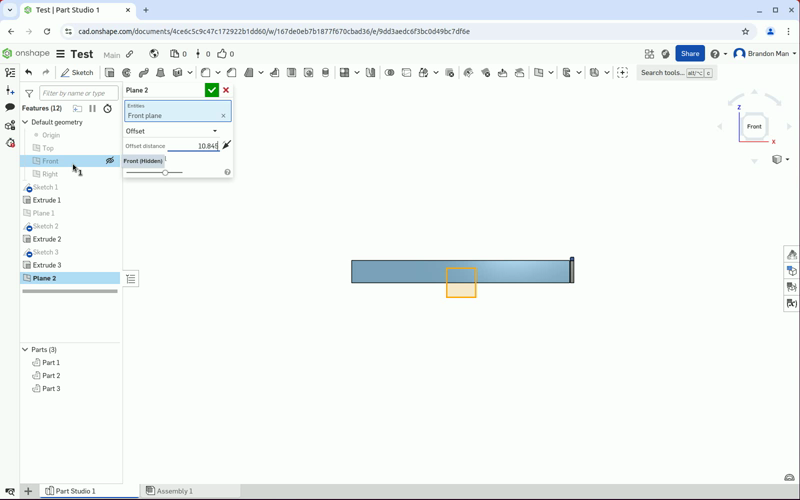
key(enter, 2)
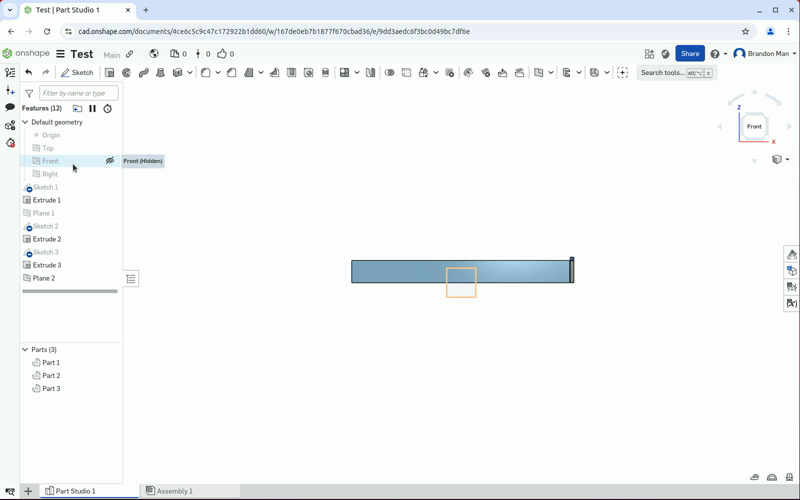
key(shift+s)
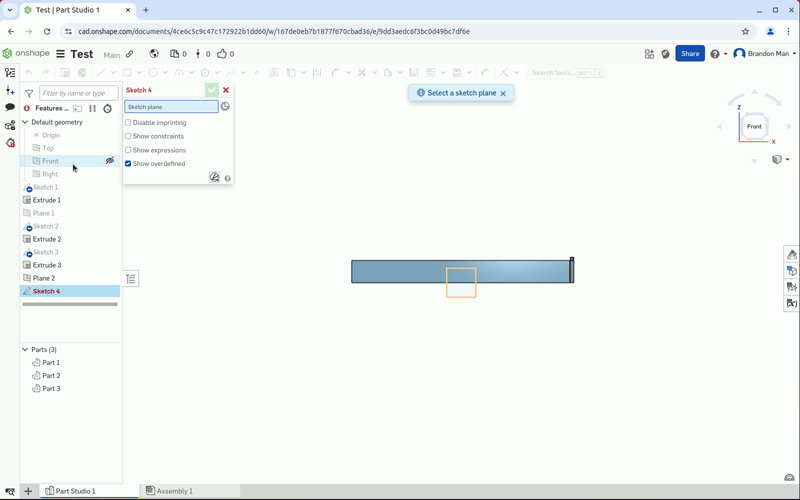
mouse_move(73, 280)
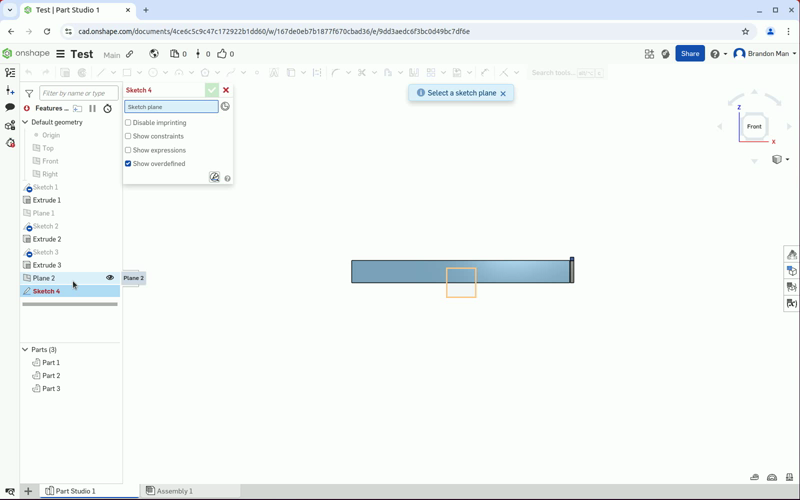
click(73, 280)
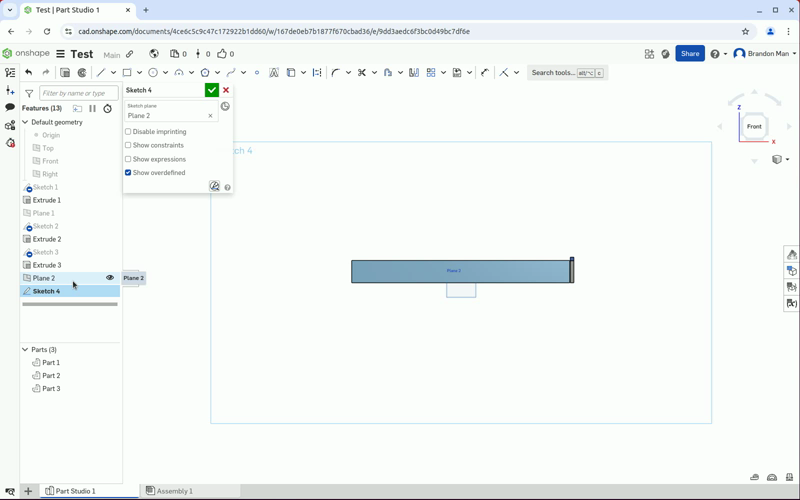
mouse_move(73, 352)
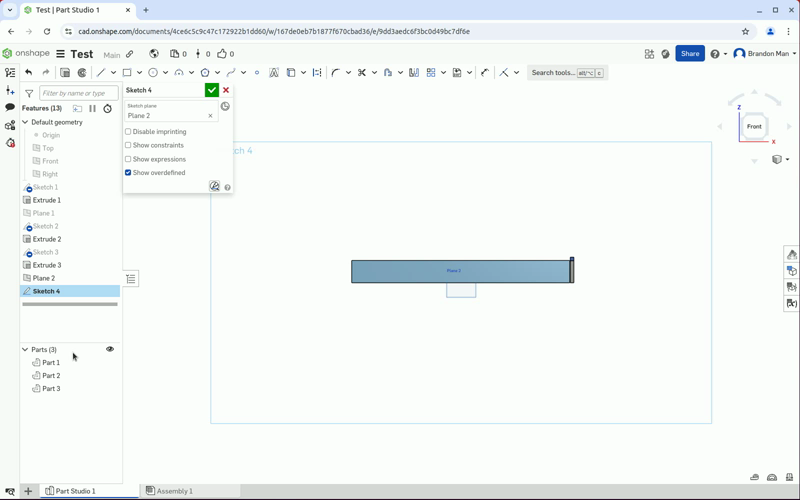
key(y)
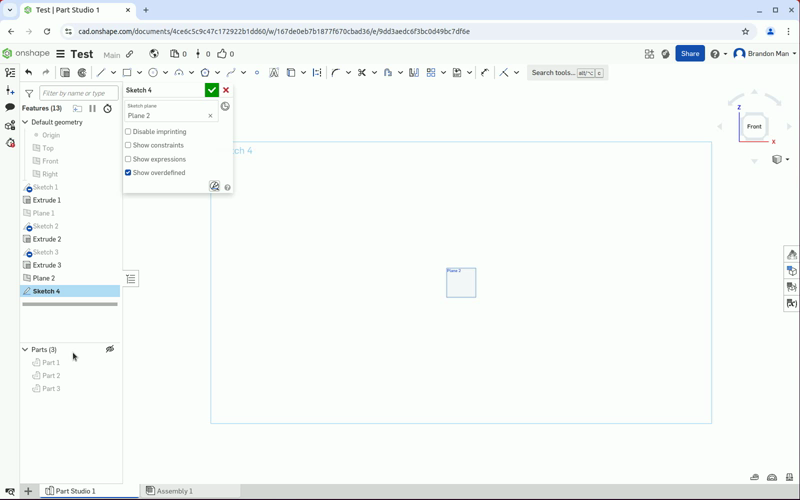
key(l)
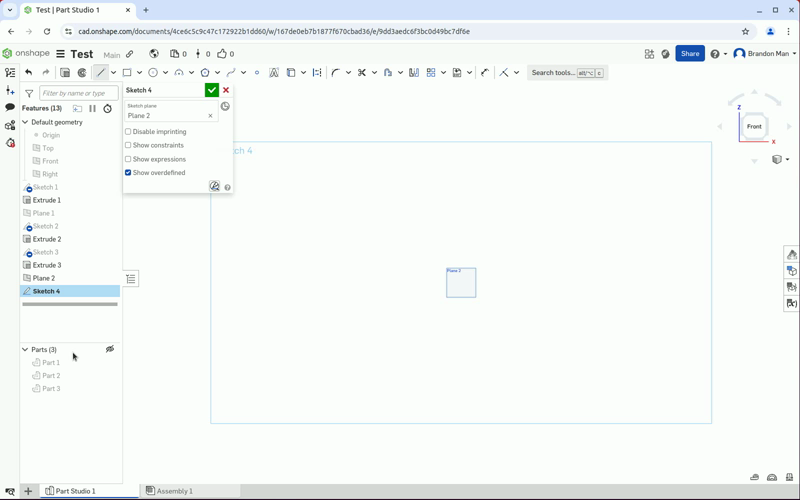
key_down(shift)
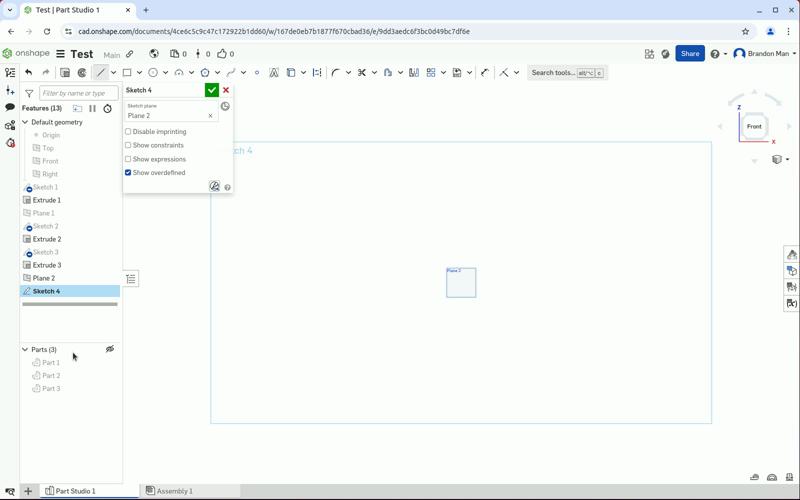
mouse_move(348, 282)
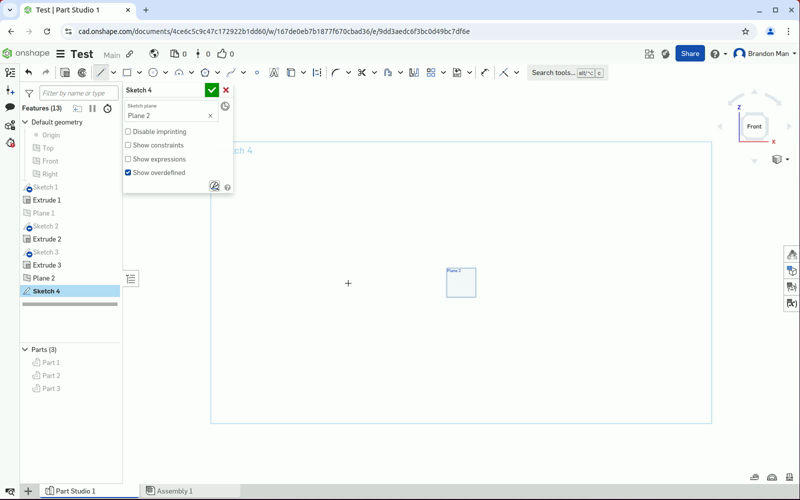
click(348, 282)
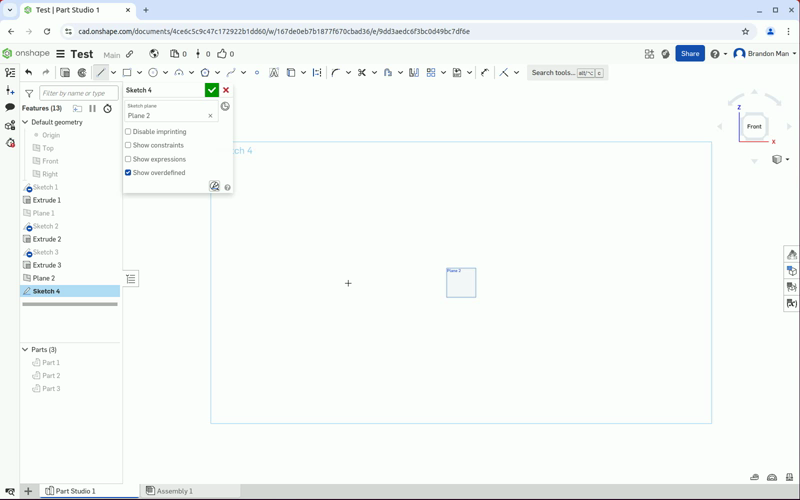
key_up(shift)
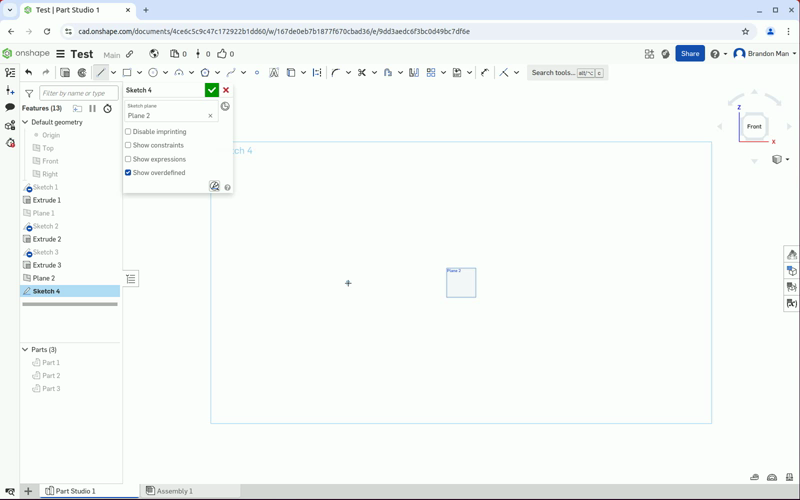
key_down(shift)
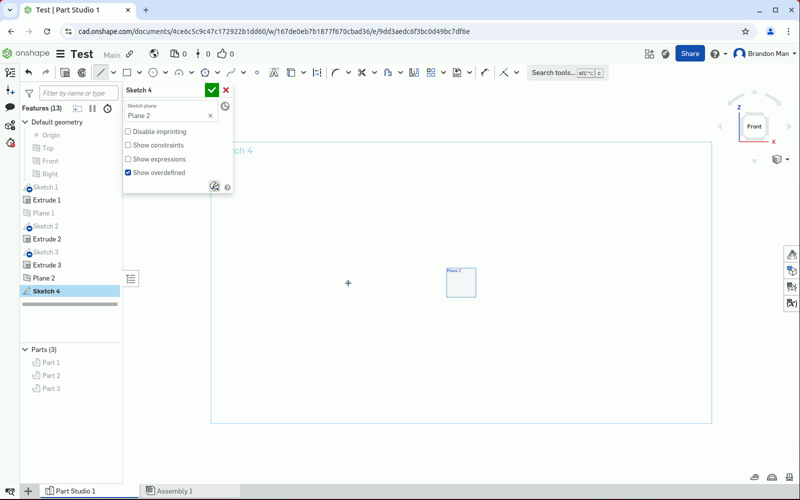
mouse_move(378, 282)
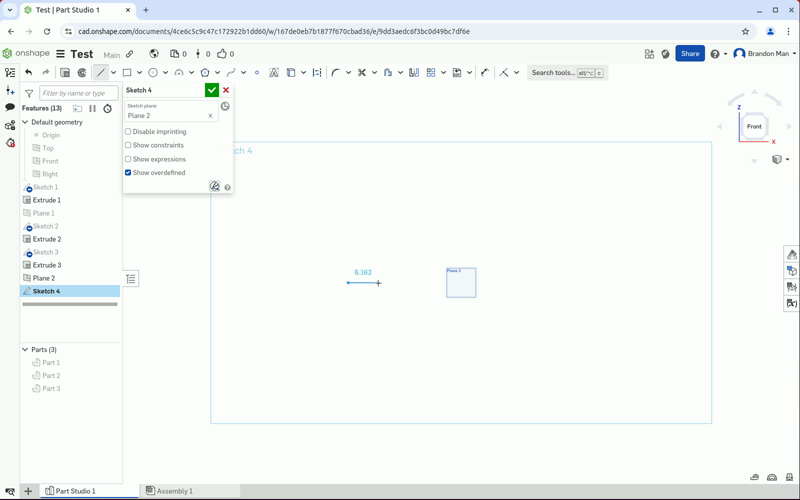
mouse_move(350, 282)
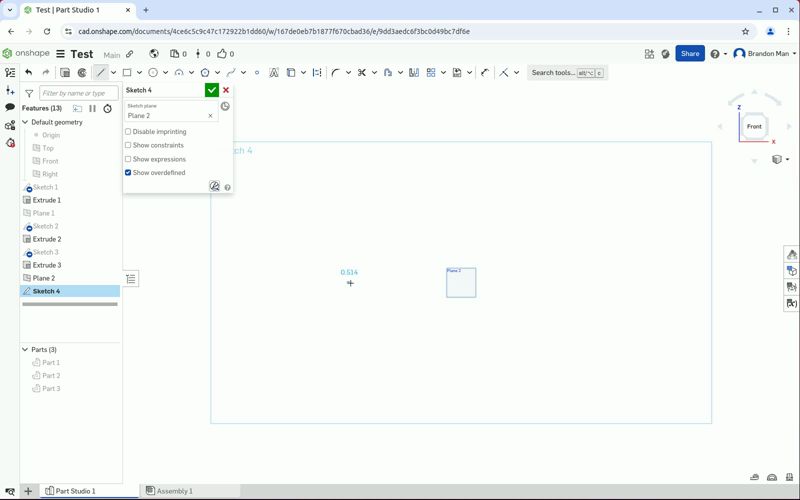
scroll(6)
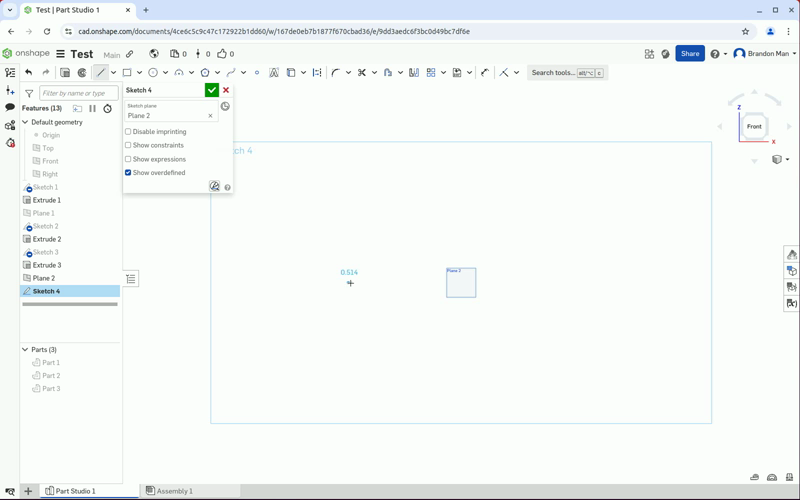
scroll(6)
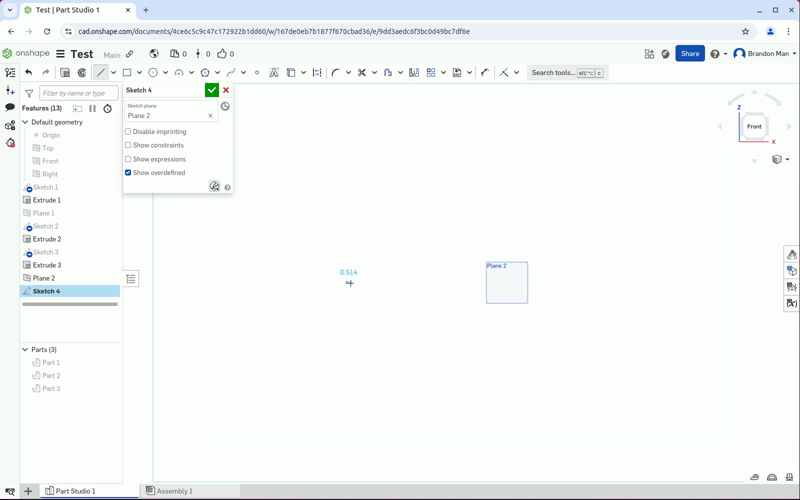
scroll(6)
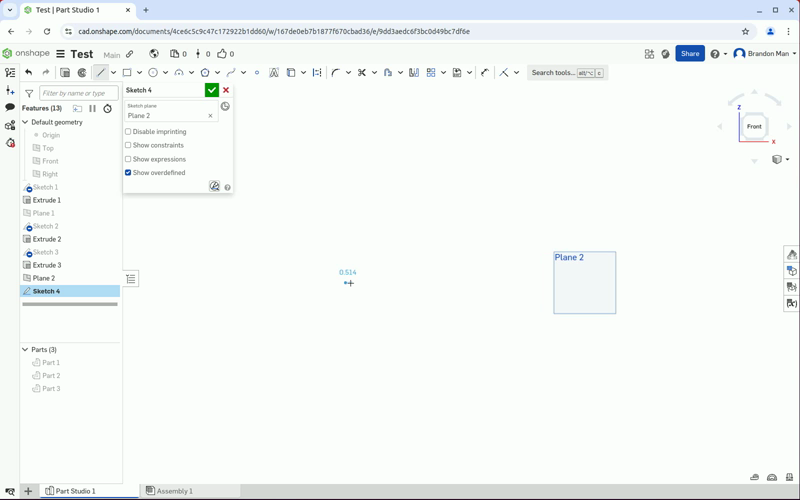
scroll(6)
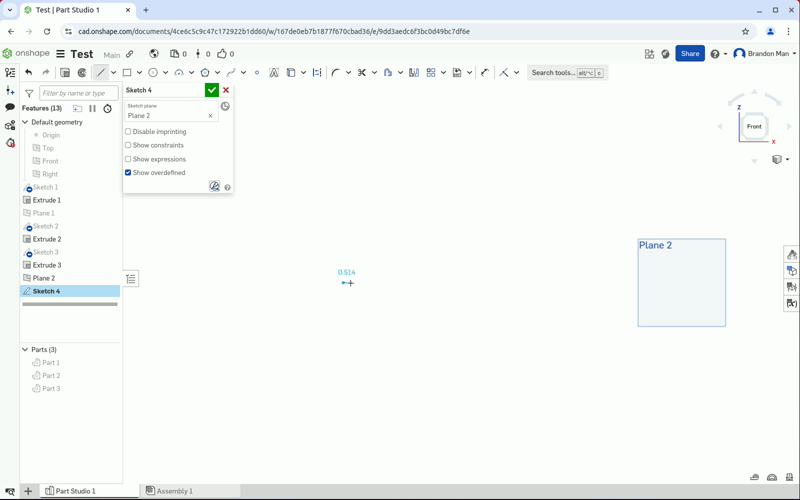
scroll(6)
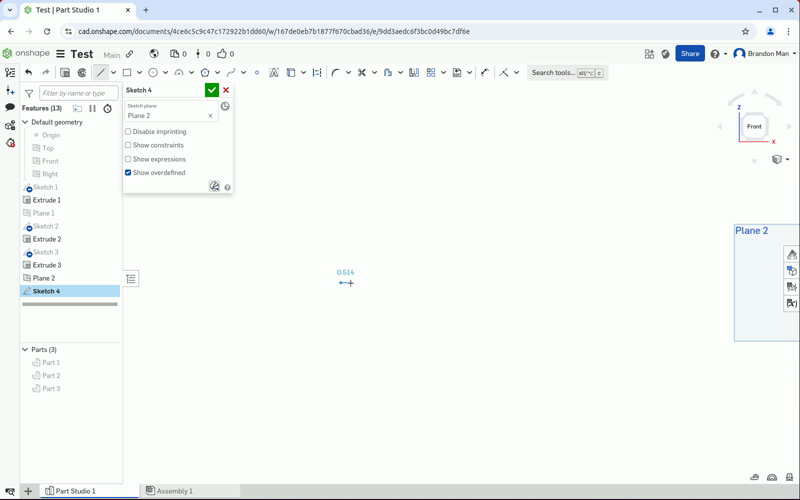
scroll(6)
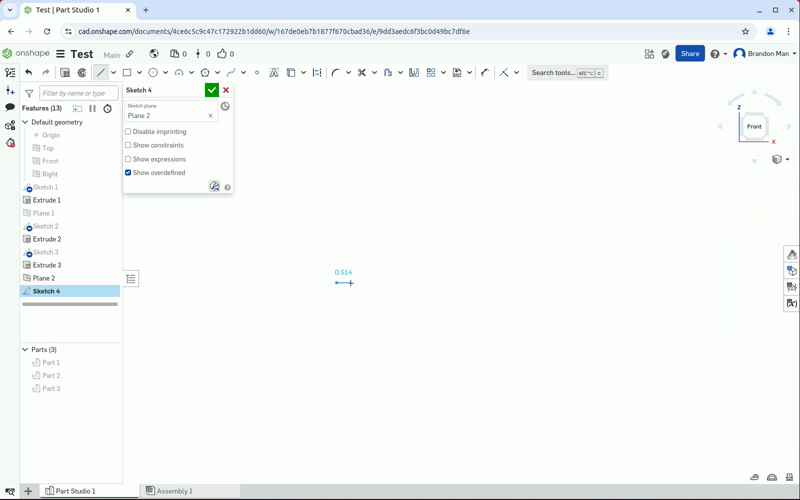
scroll(6)
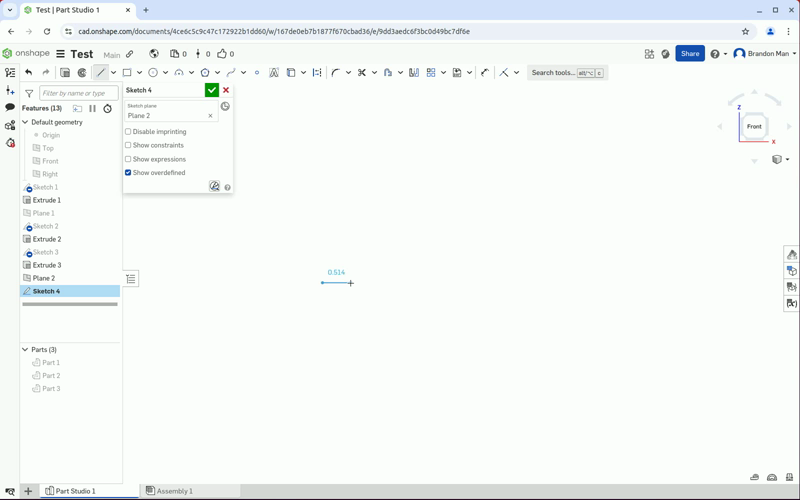
click(350, 282)
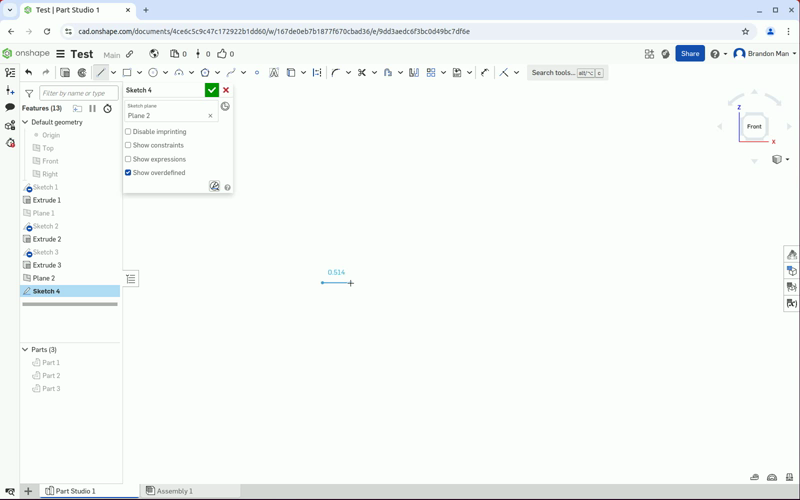
scroll(-6)
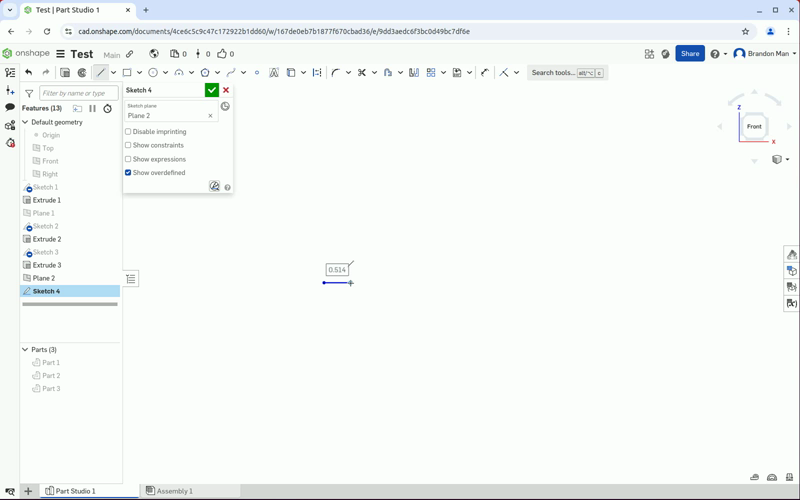
scroll(-6)
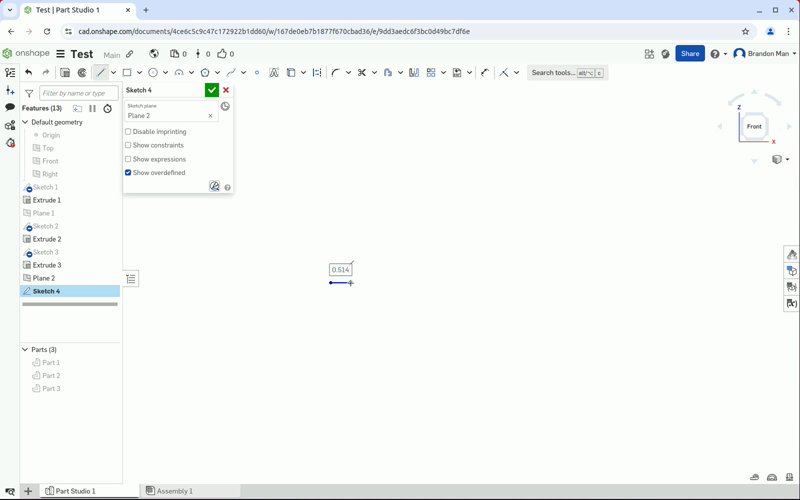
scroll(-6)
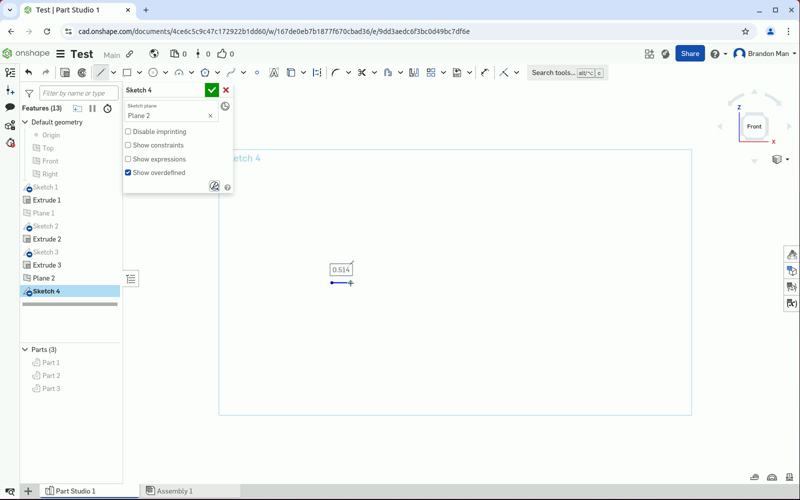
scroll(-6)
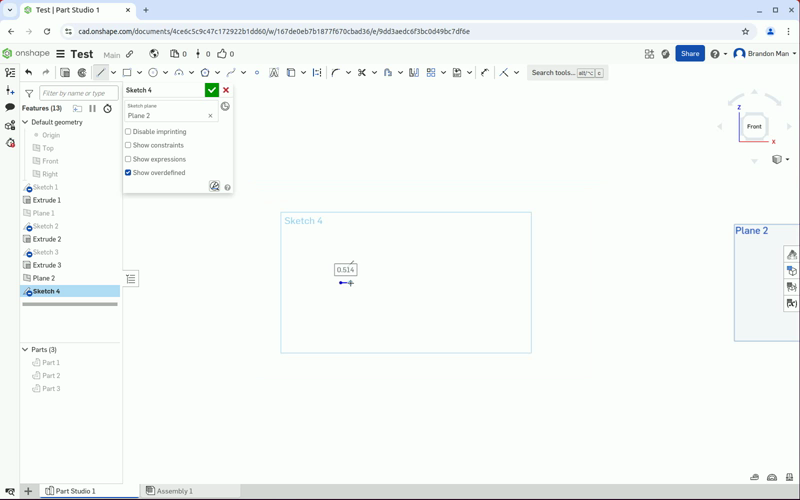
scroll(-6)
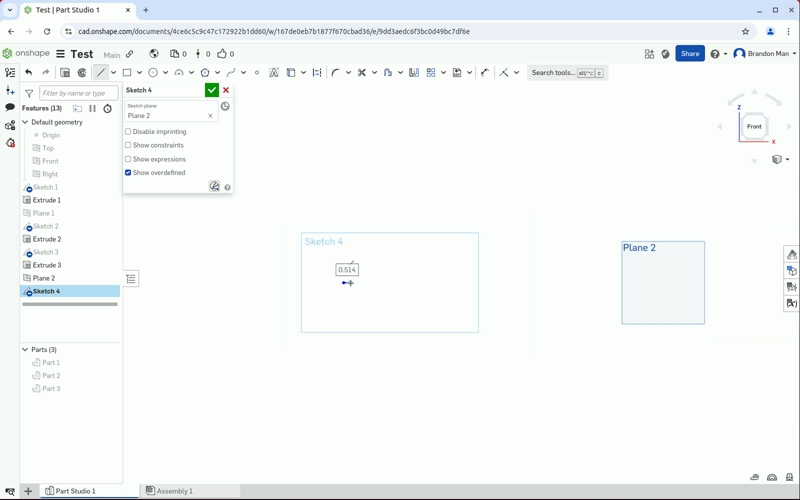
scroll(-6)
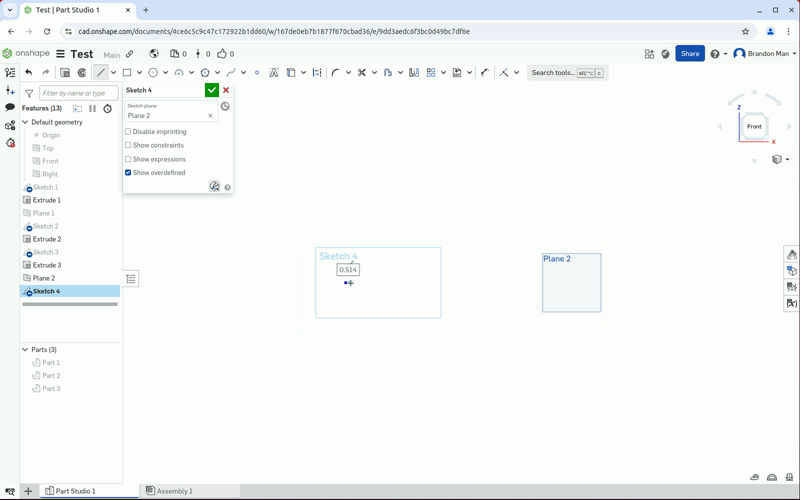
scroll(-6)
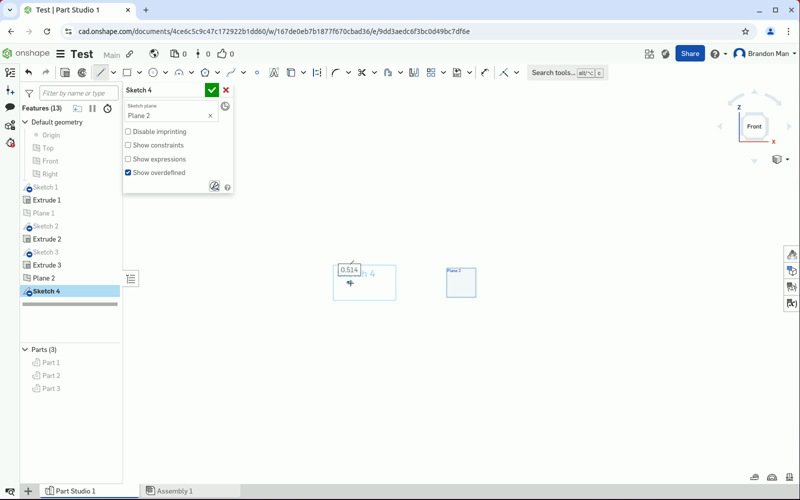
key_up(shift)
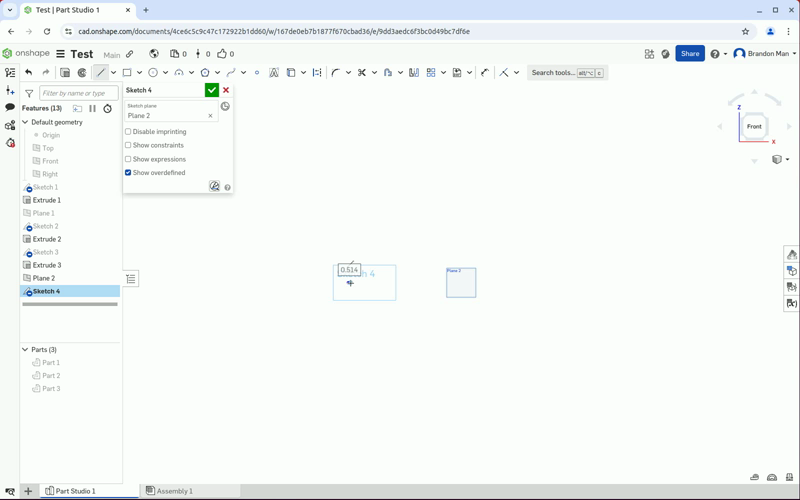
key_down(shift)
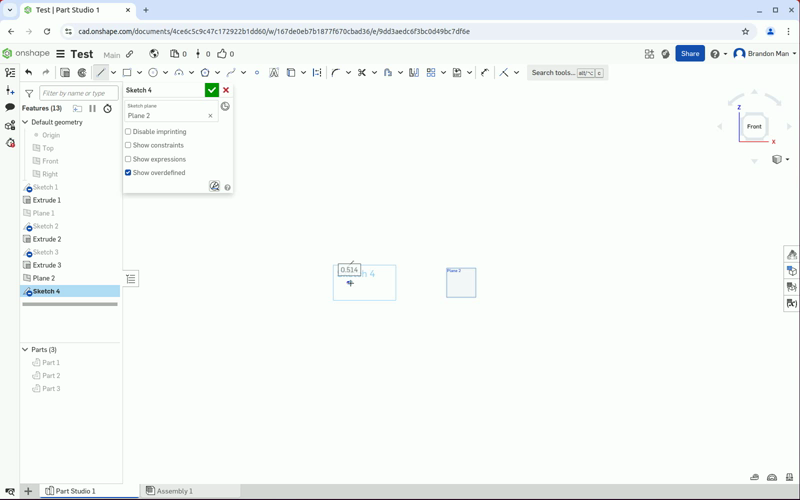
mouse_move(380, 282)
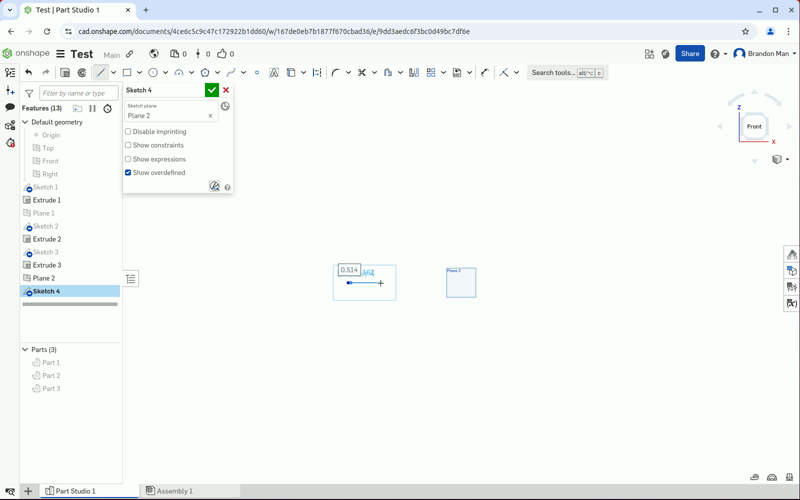
mouse_move(350, 259)
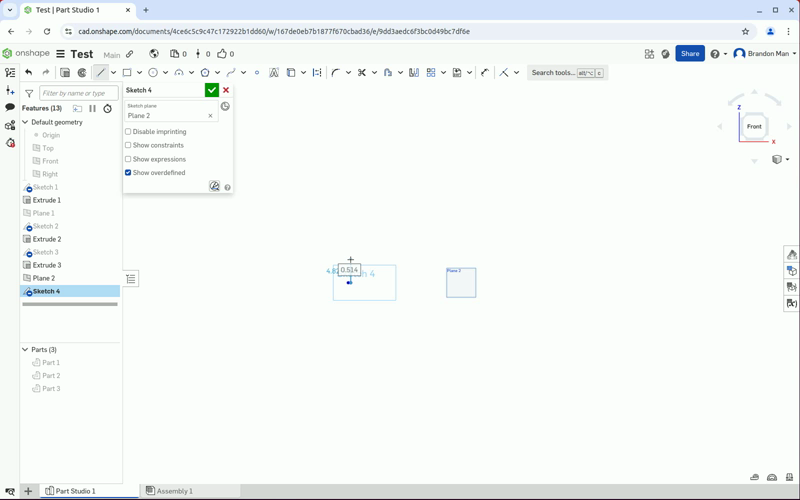
click(350, 259)
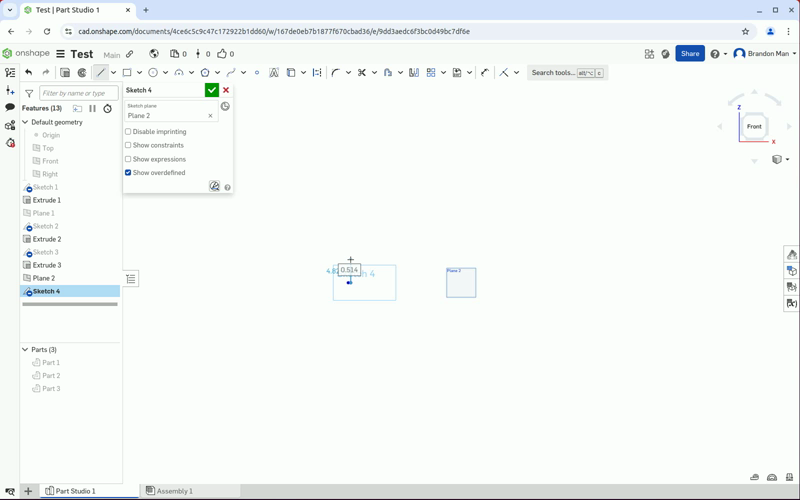
key_up(shift)
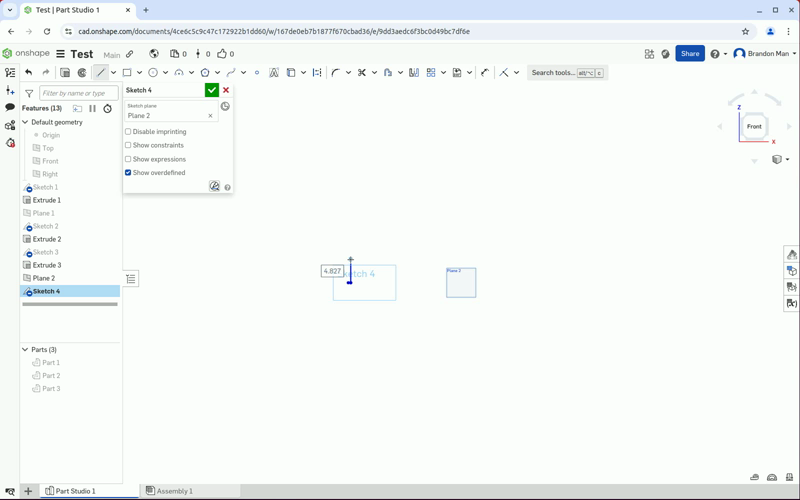
key_down(shift)
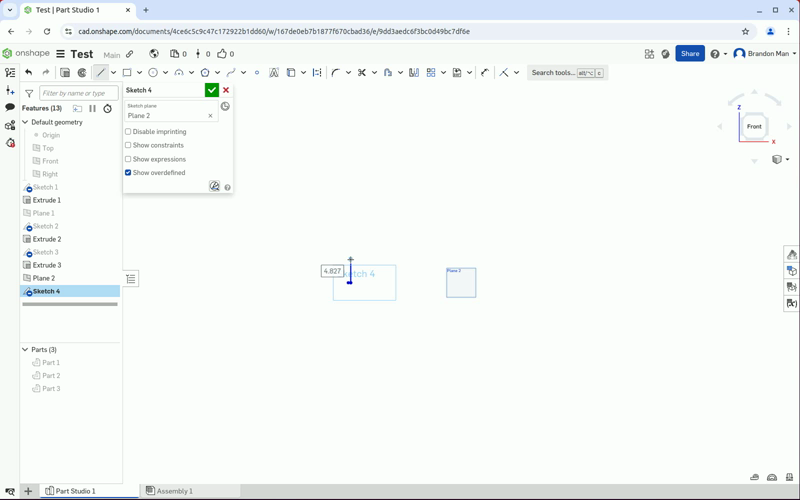
mouse_move(569, 259)
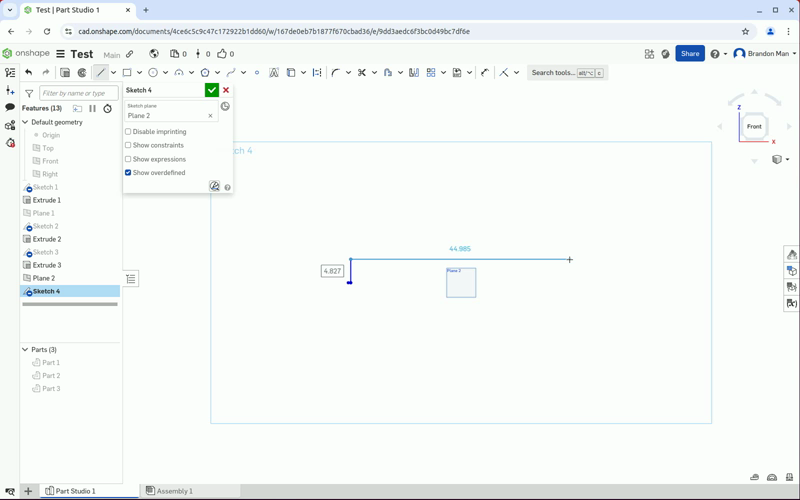
click(569, 259)
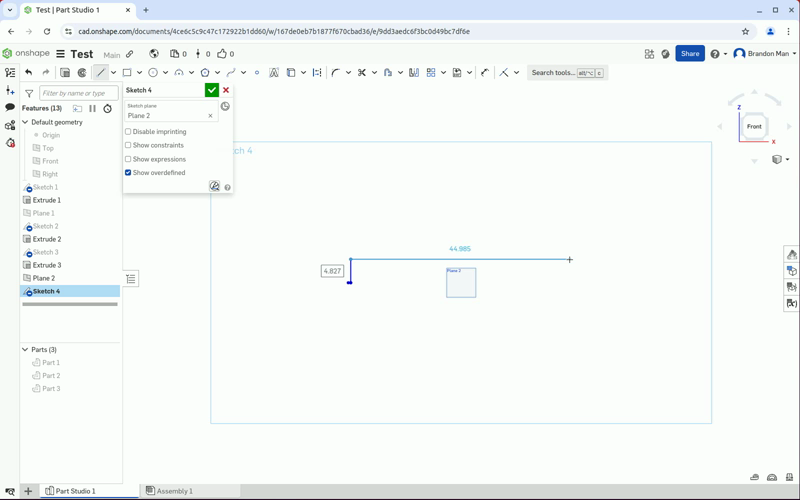
key_up(shift)
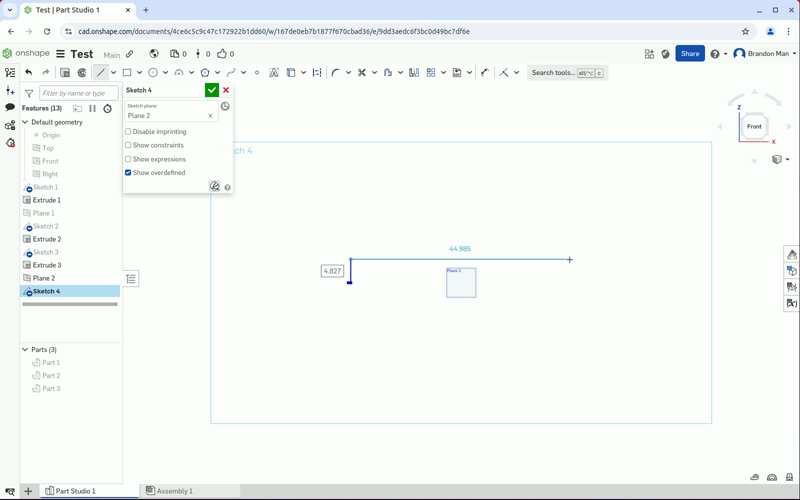
key_down(shift)
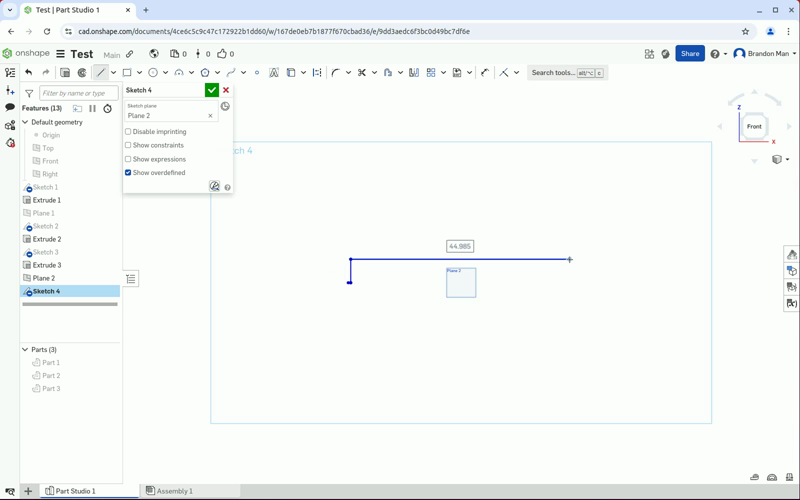
mouse_move(589, 259)
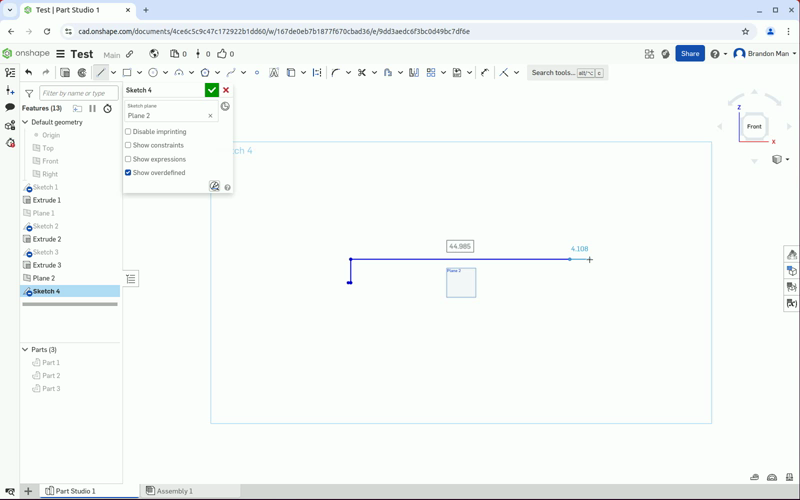
mouse_move(569, 282)
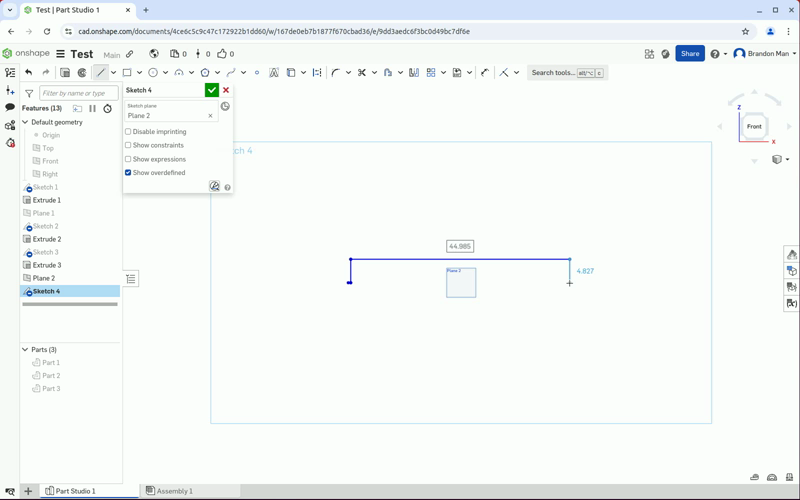
click(569, 282)
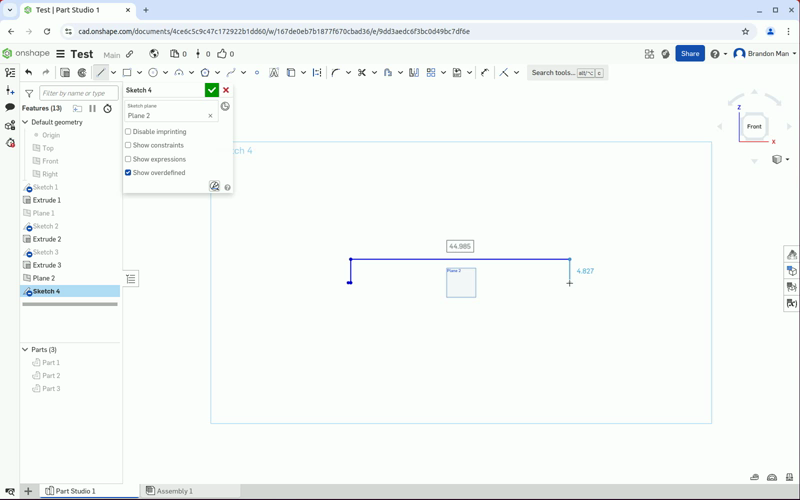
key_up(shift)
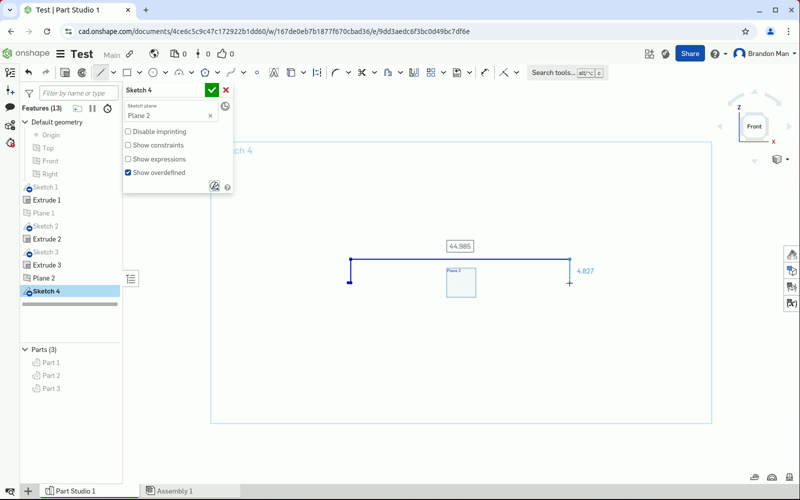
key_down(shift)
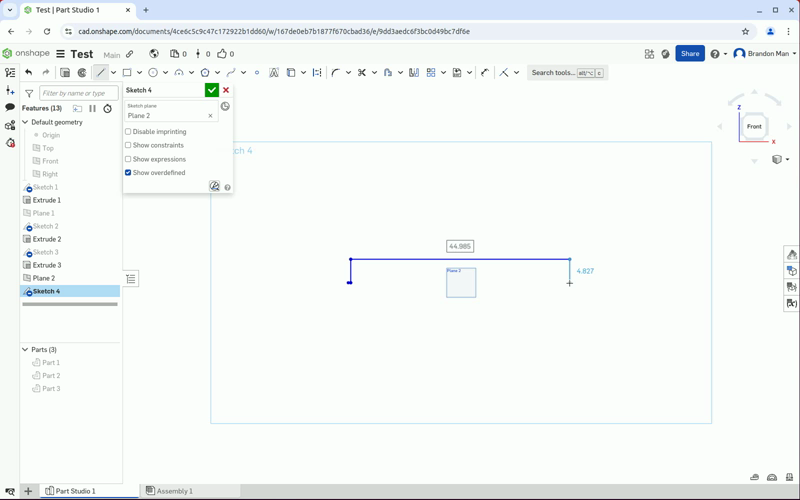
mouse_move(589, 282)
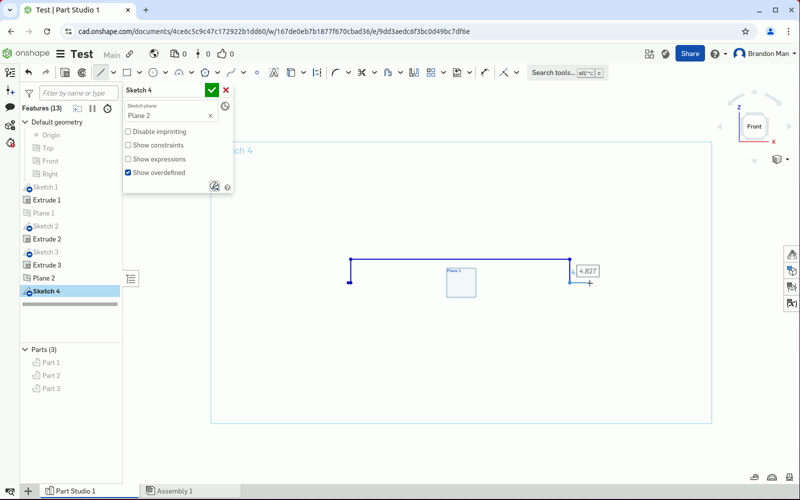
mouse_move(572, 282)
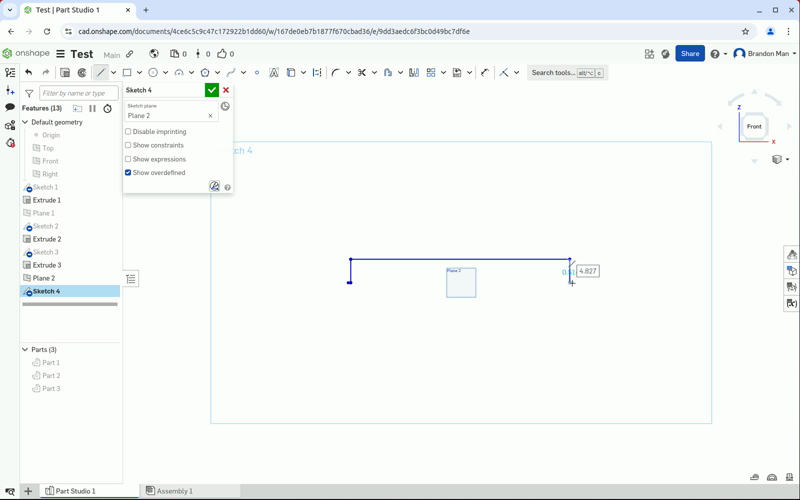
scroll(6)
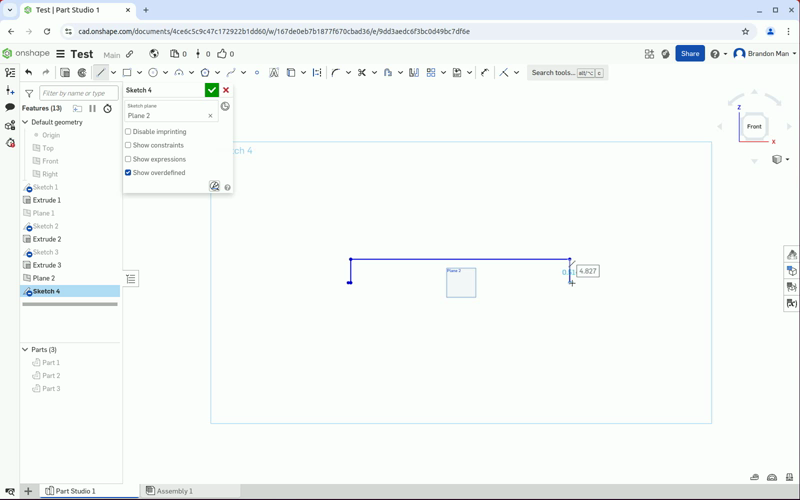
scroll(6)
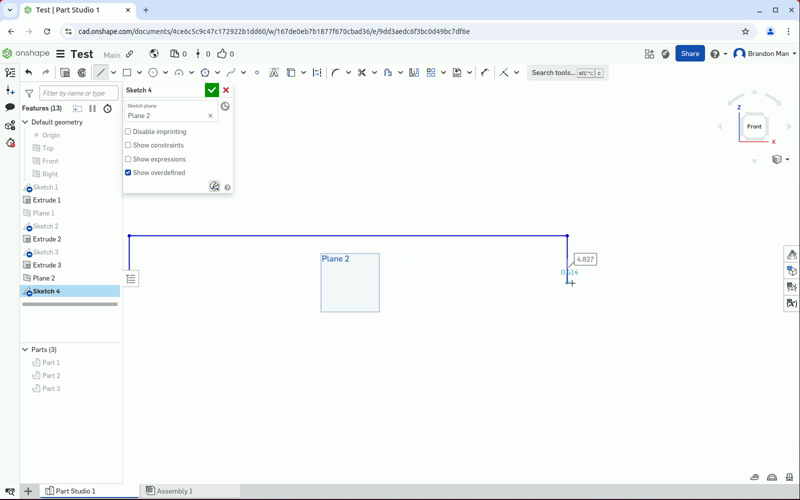
scroll(6)
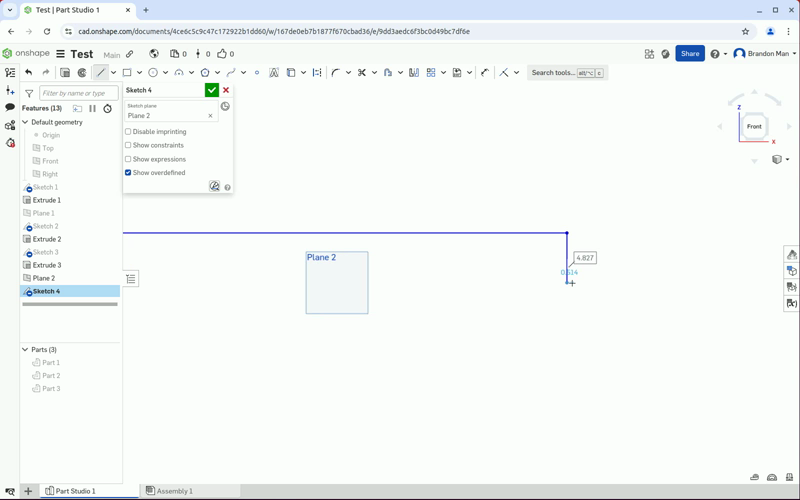
scroll(6)
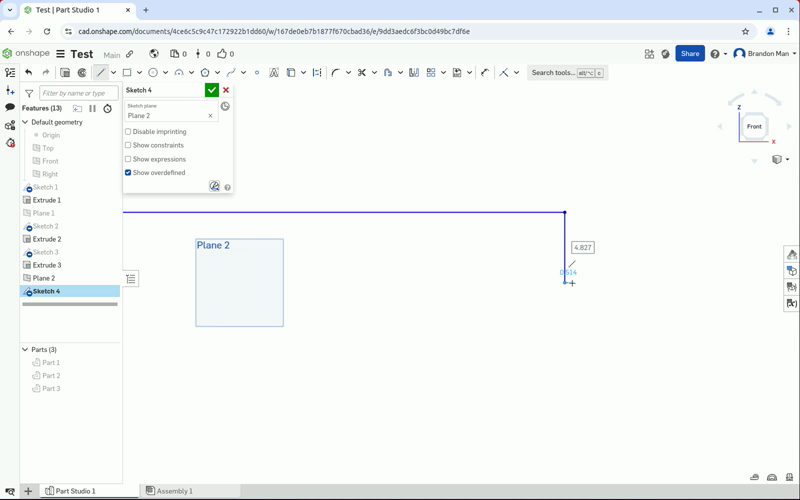
scroll(6)
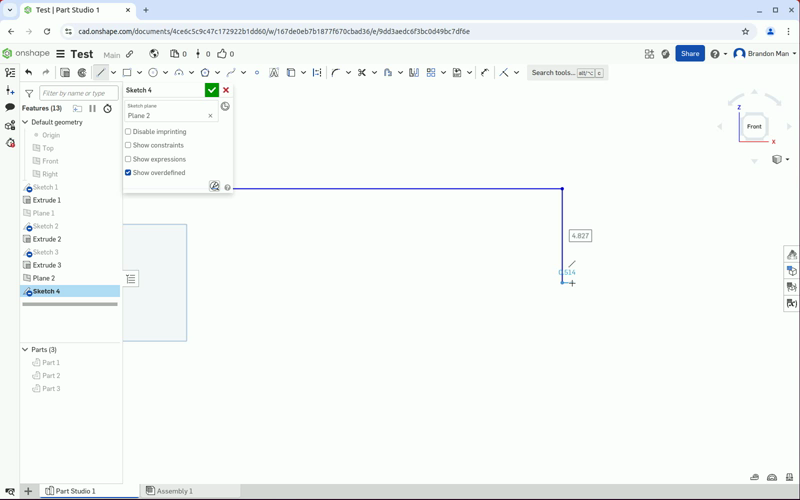
scroll(6)
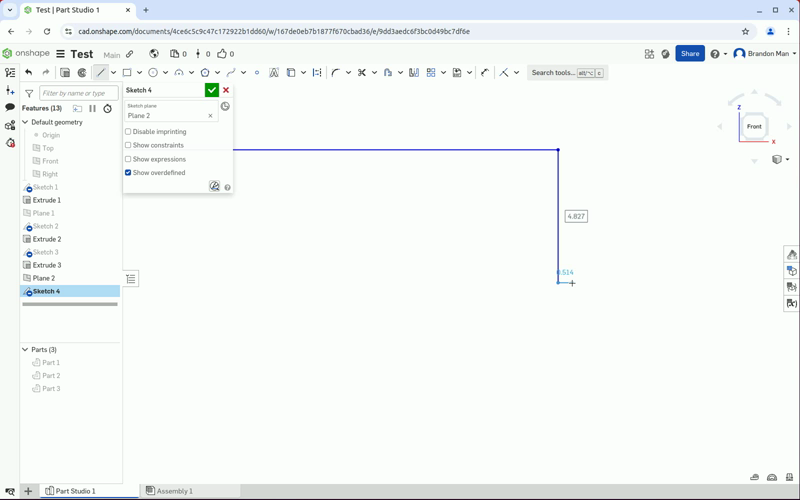
scroll(6)
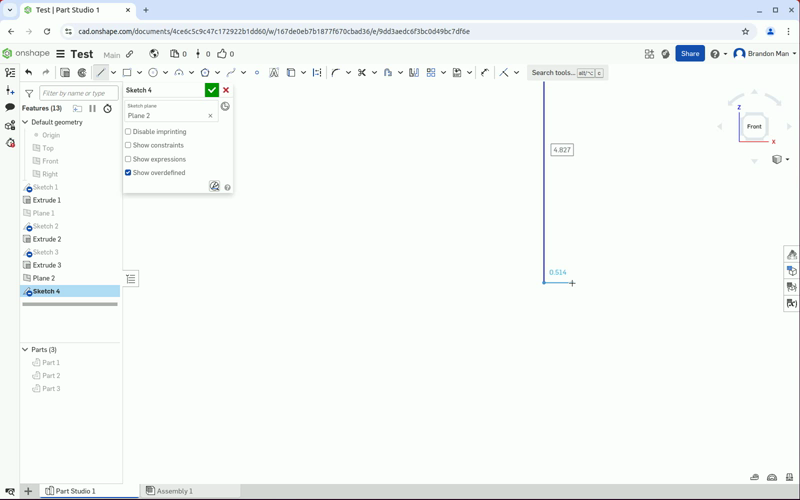
click(572, 282)
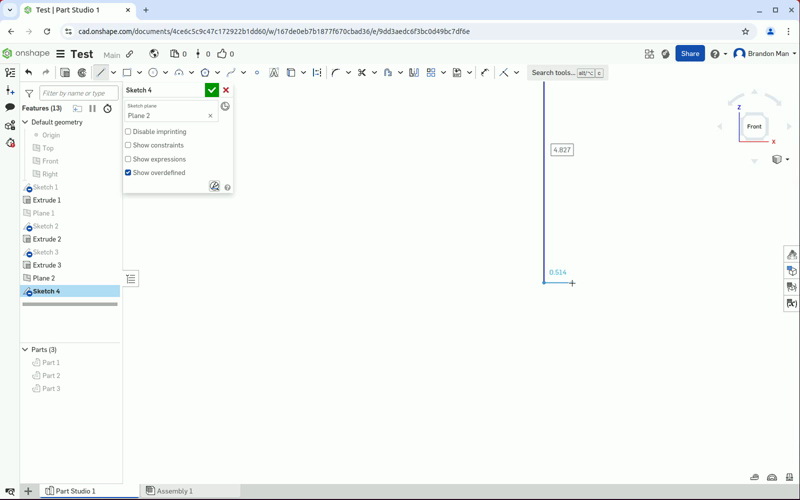
scroll(-6)
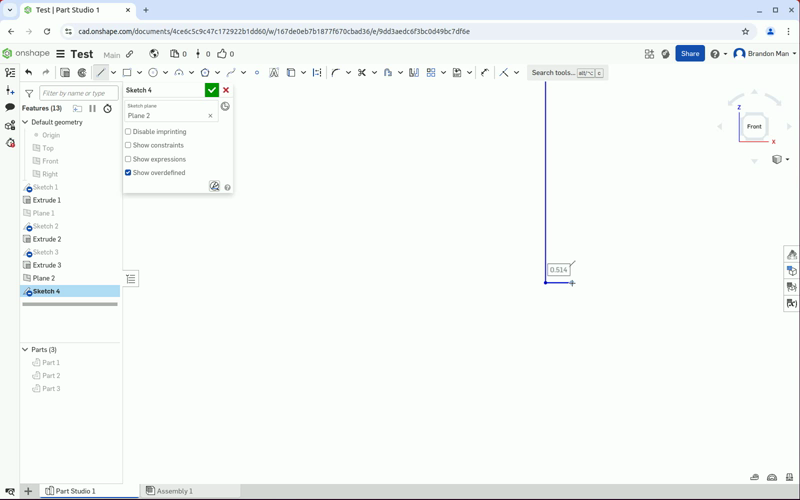
scroll(-6)
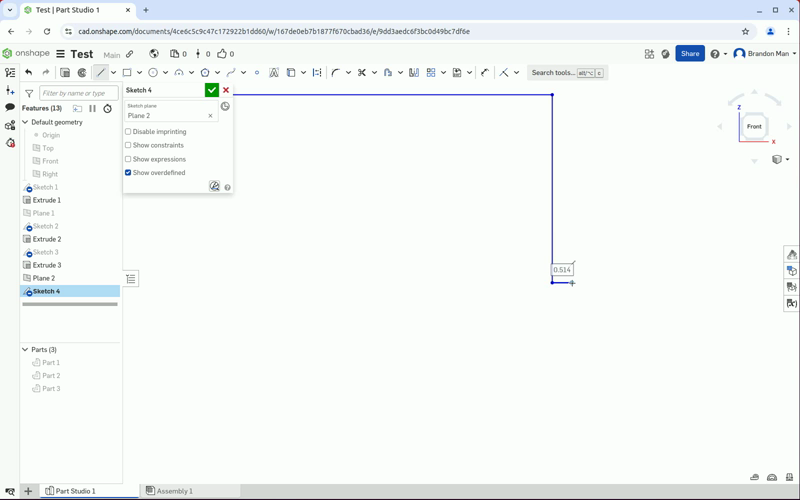
scroll(-6)
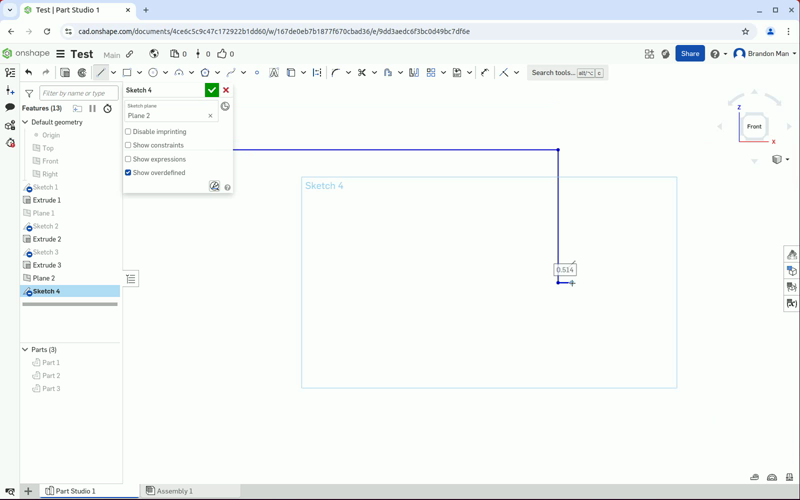
scroll(-6)
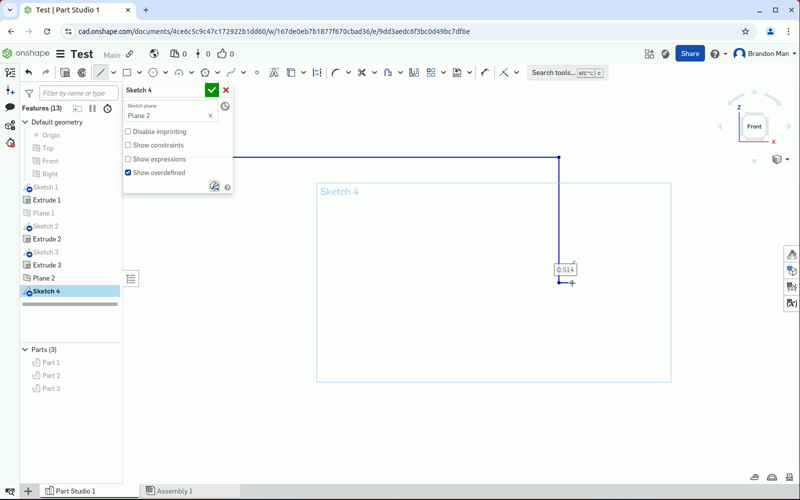
scroll(-6)
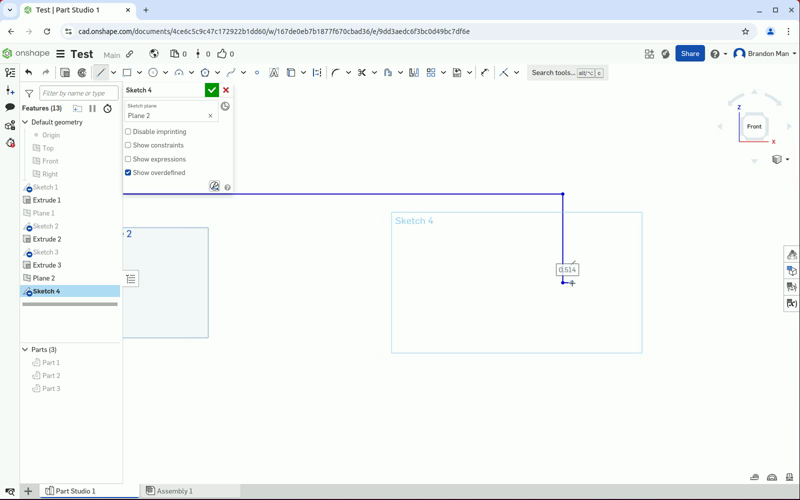
scroll(-6)
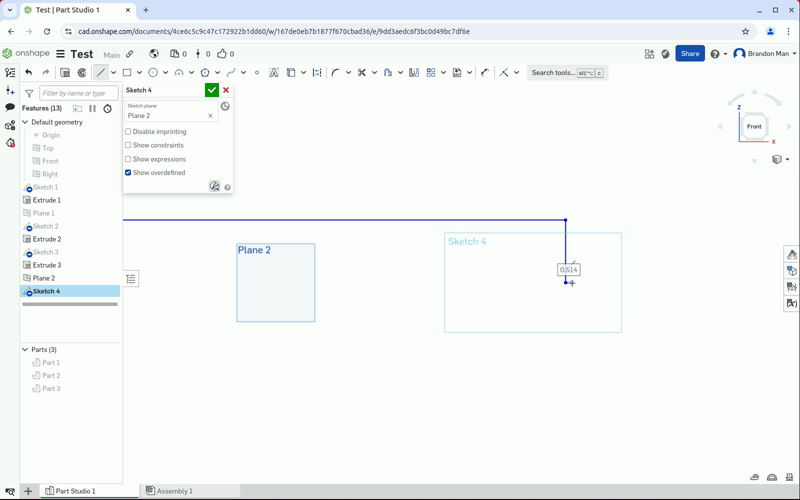
scroll(-6)
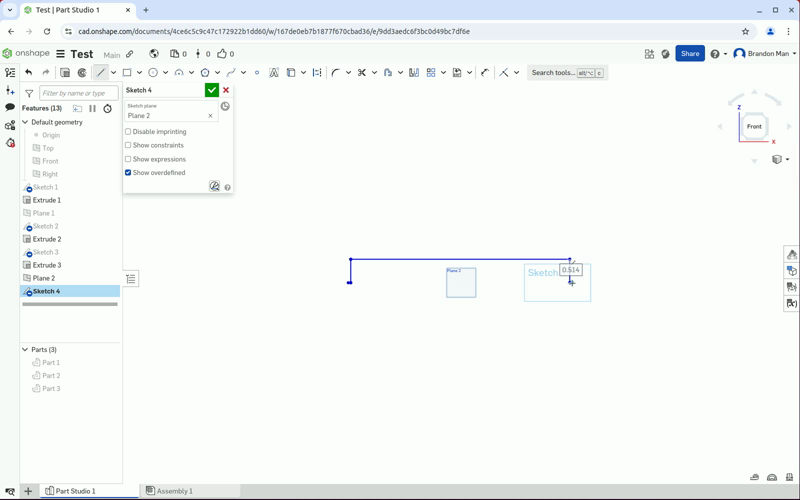
key_up(shift)
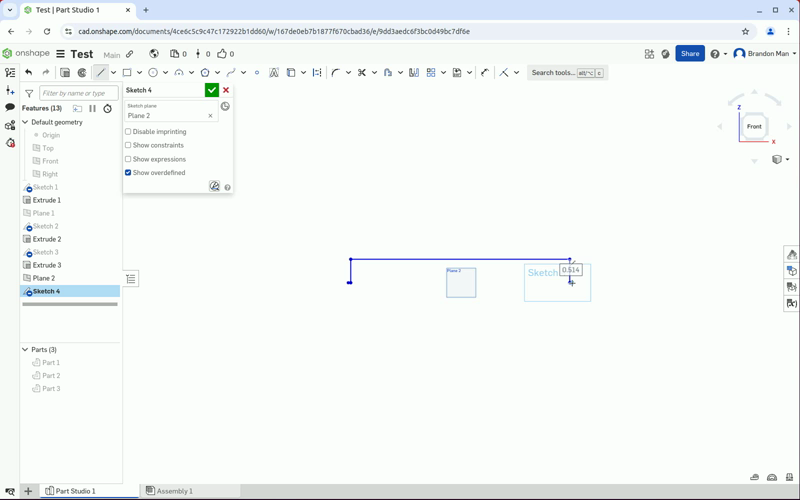
key_down(shift)
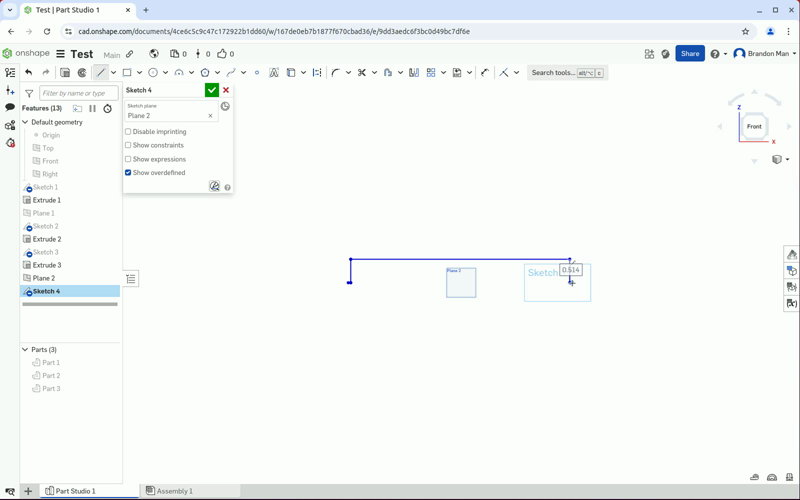
mouse_move(589, 282)
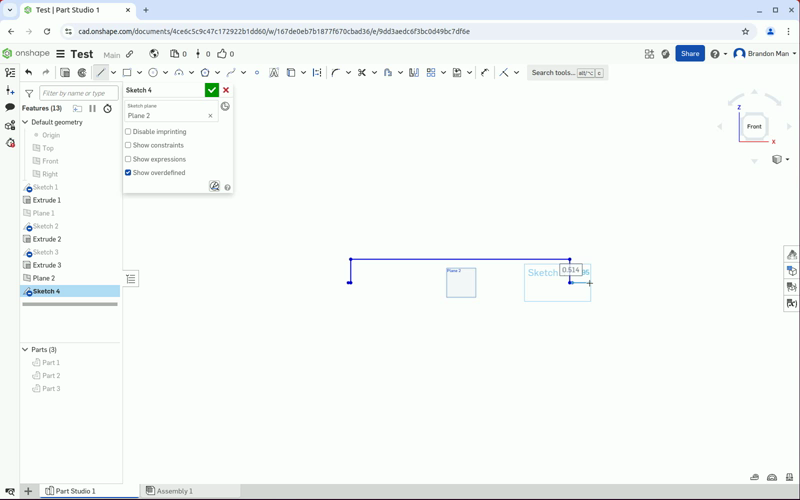
mouse_move(572, 257)
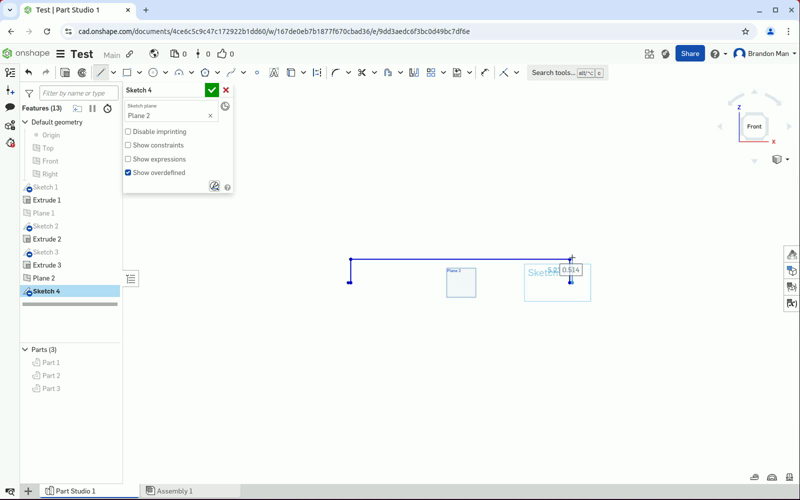
scroll(6)
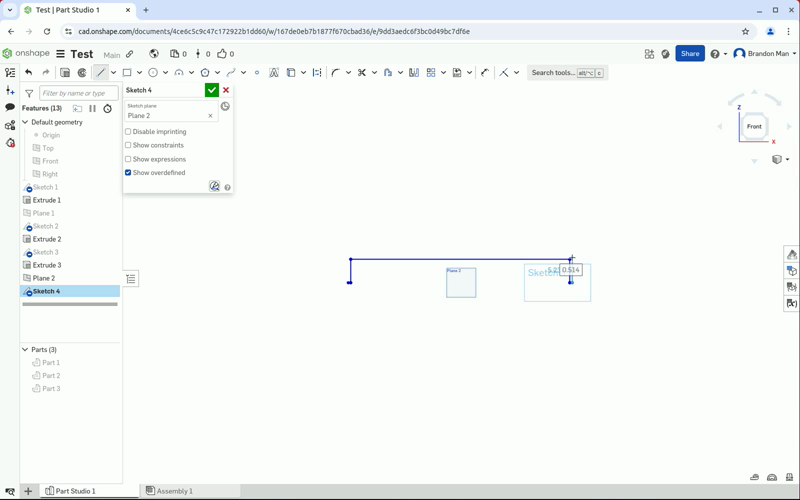
scroll(6)
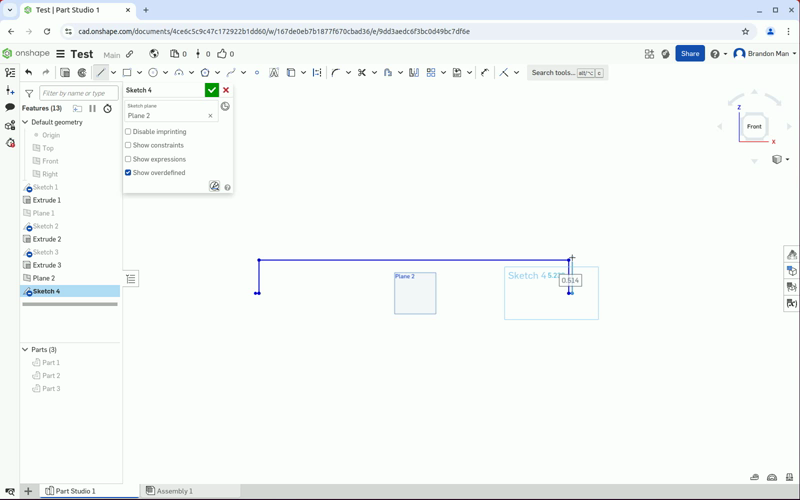
scroll(6)
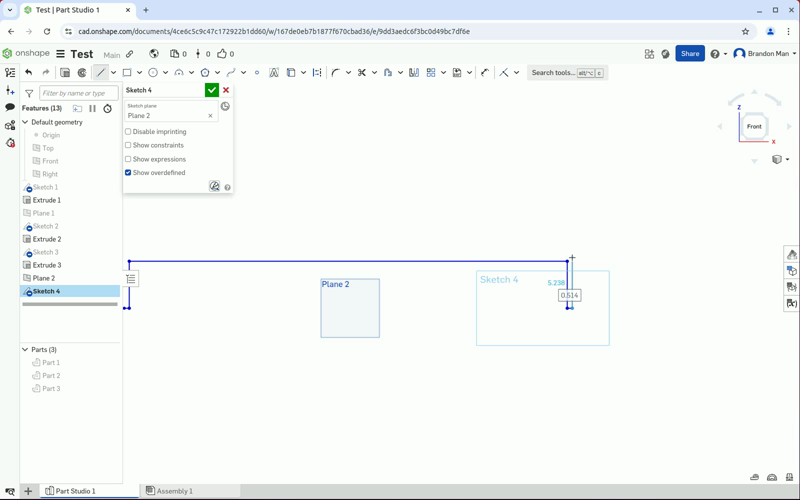
scroll(6)
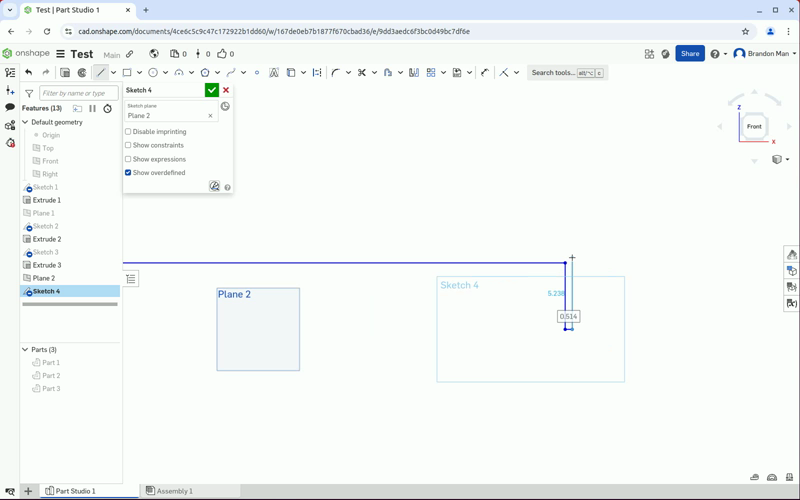
scroll(6)
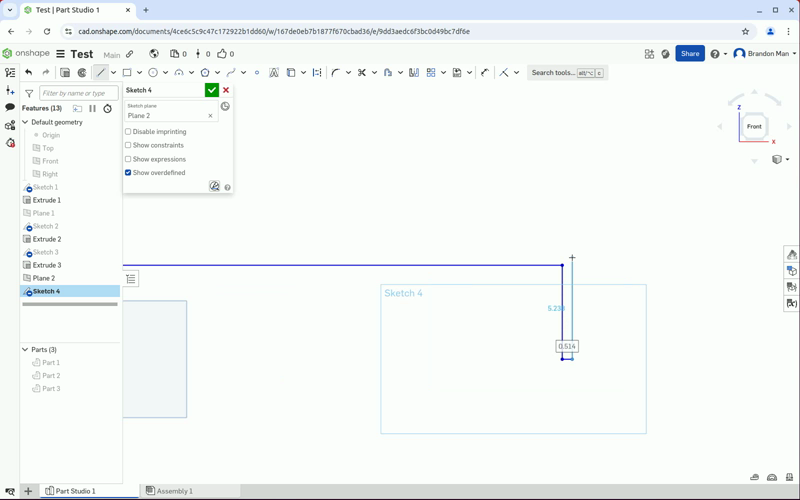
scroll(6)
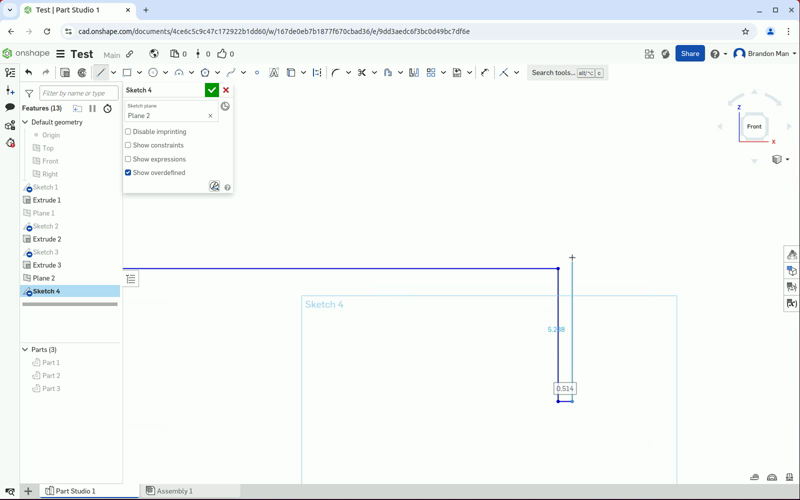
scroll(6)
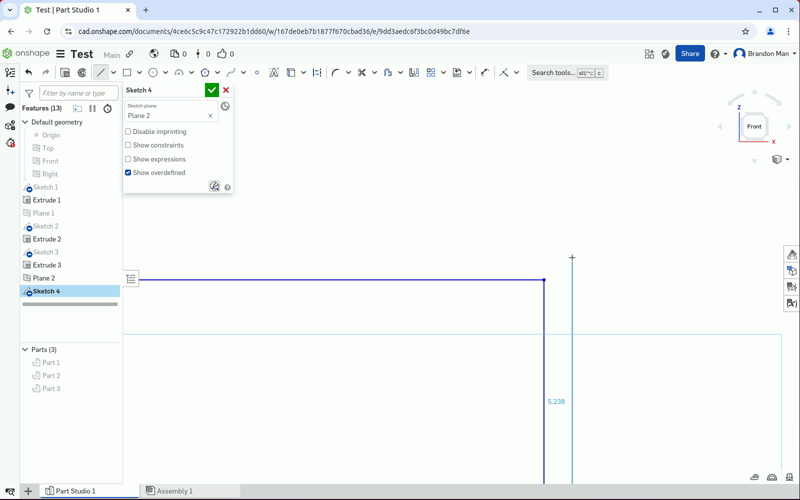
click(572, 257)
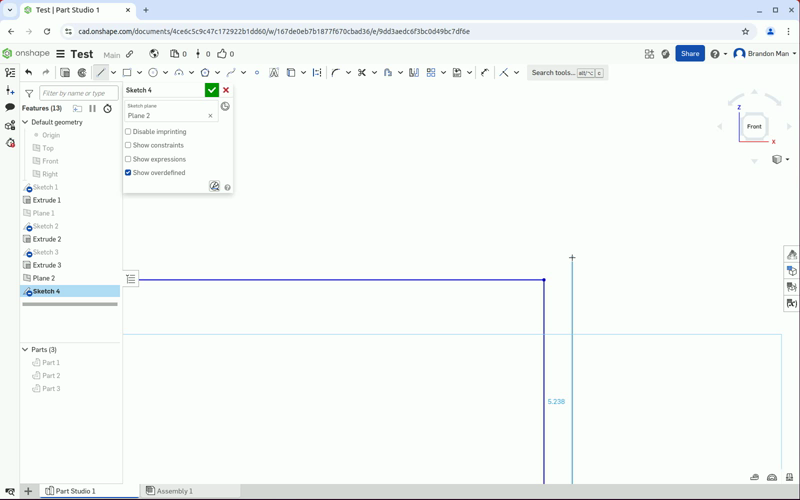
scroll(-6)
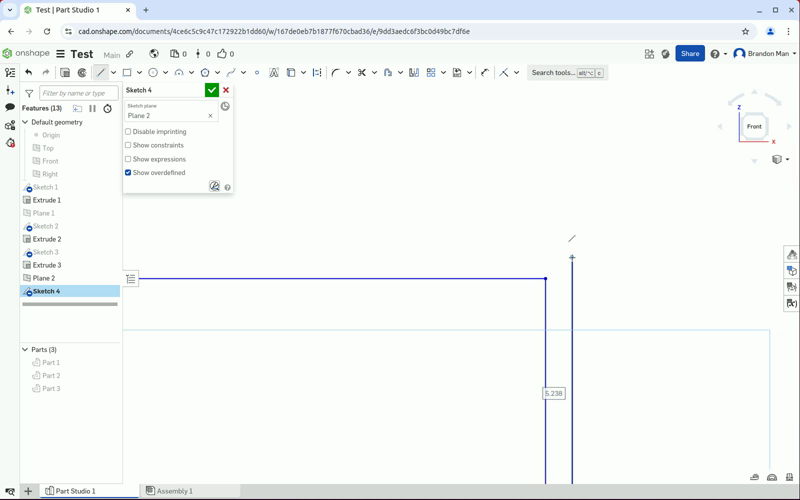
scroll(-6)
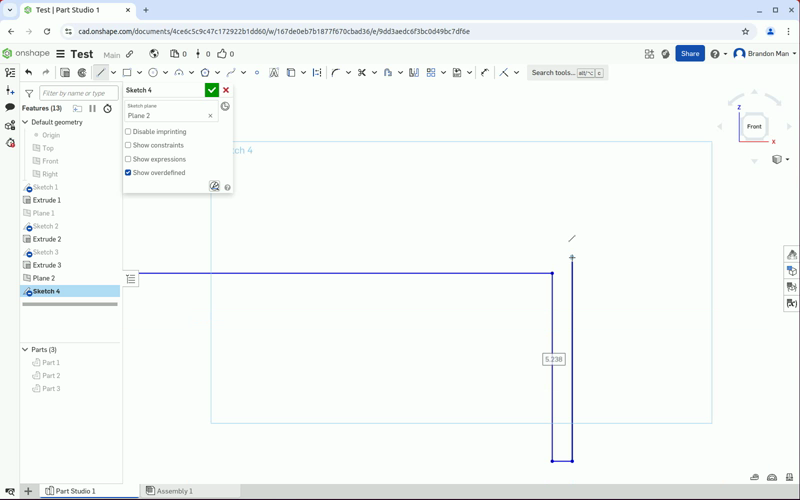
scroll(-6)
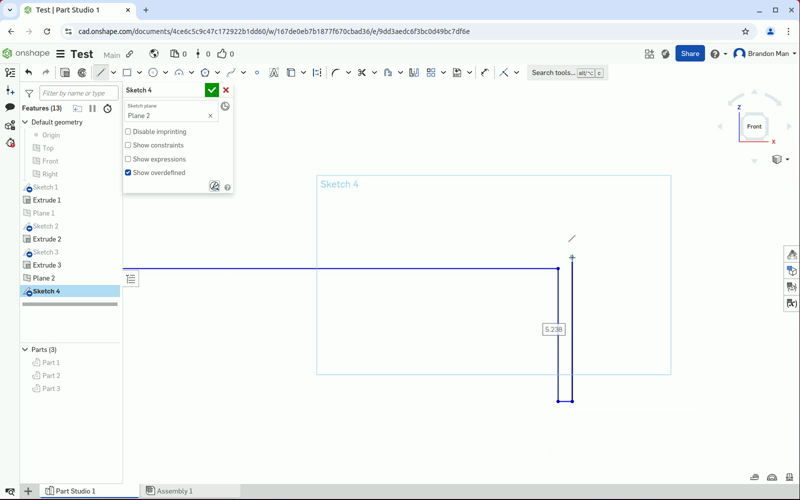
scroll(-6)
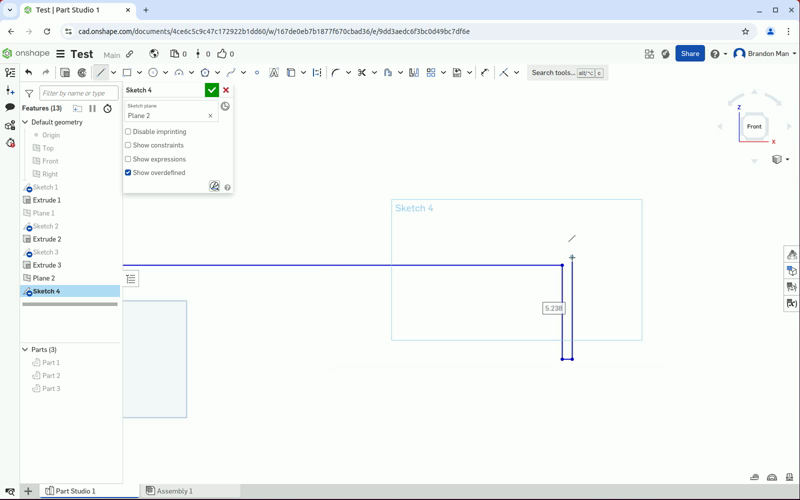
scroll(-6)
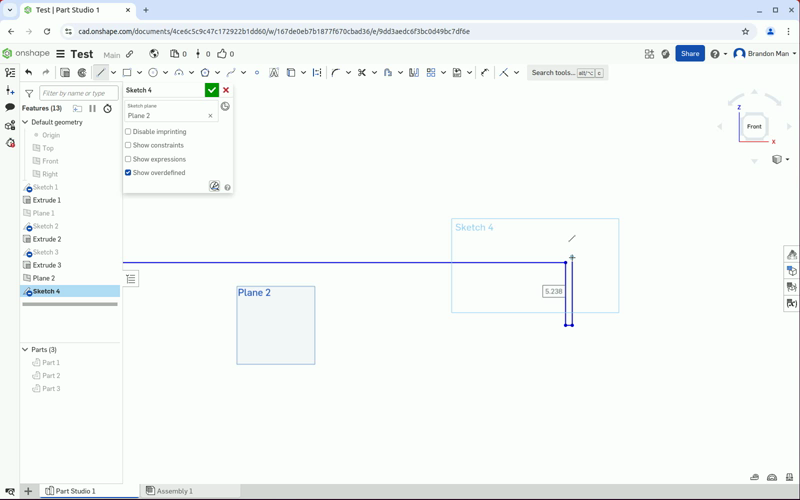
scroll(-6)
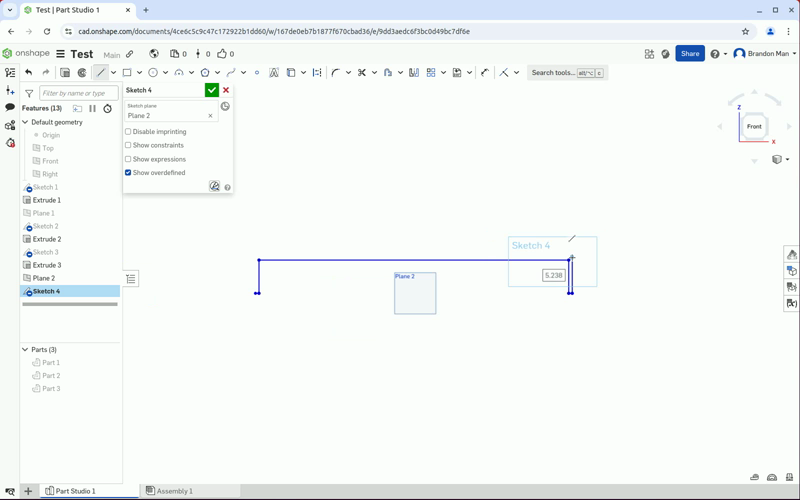
scroll(-6)
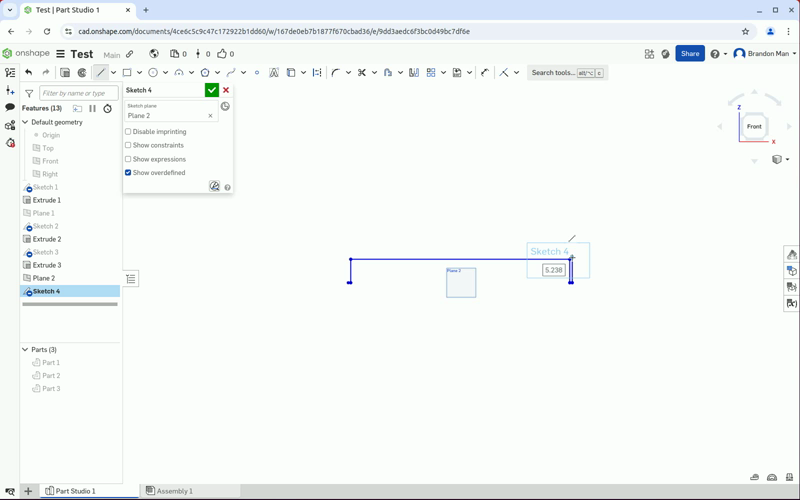
key_up(shift)
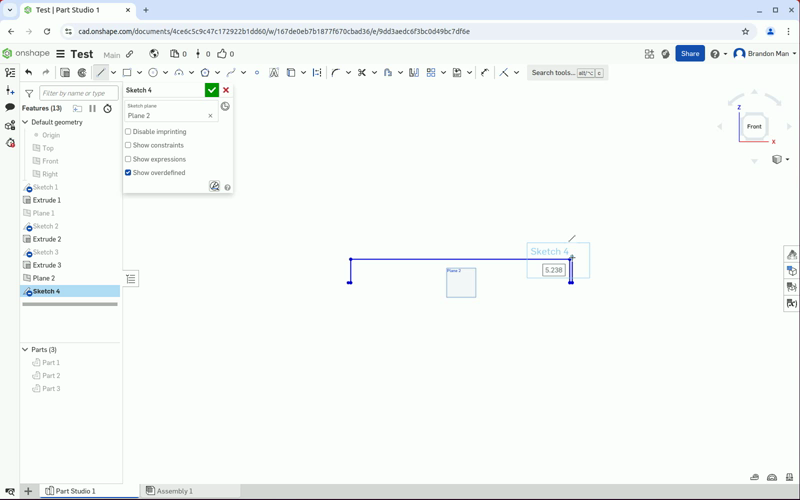
key_down(shift)
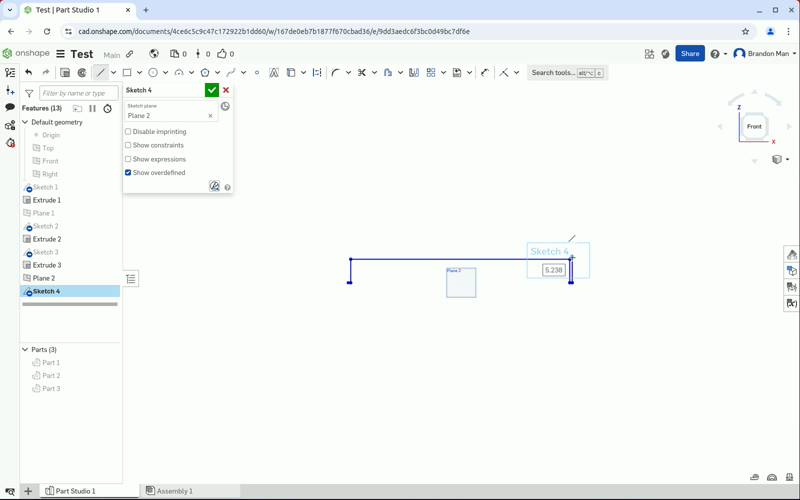
mouse_move(348, 257)
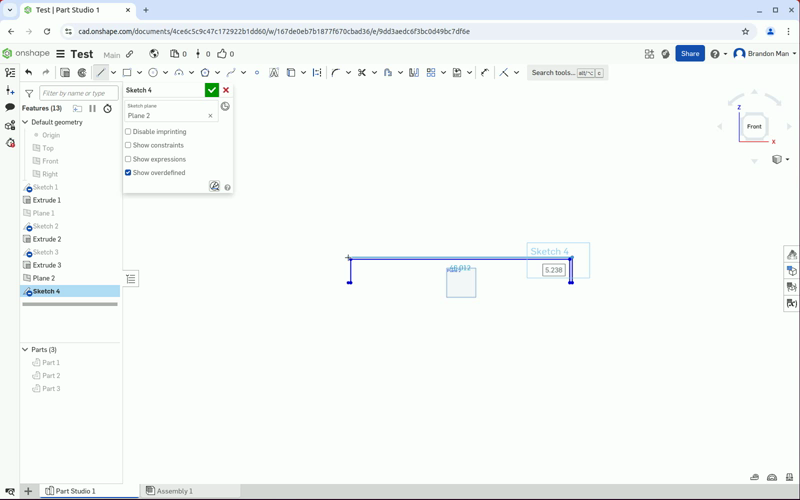
scroll(6)
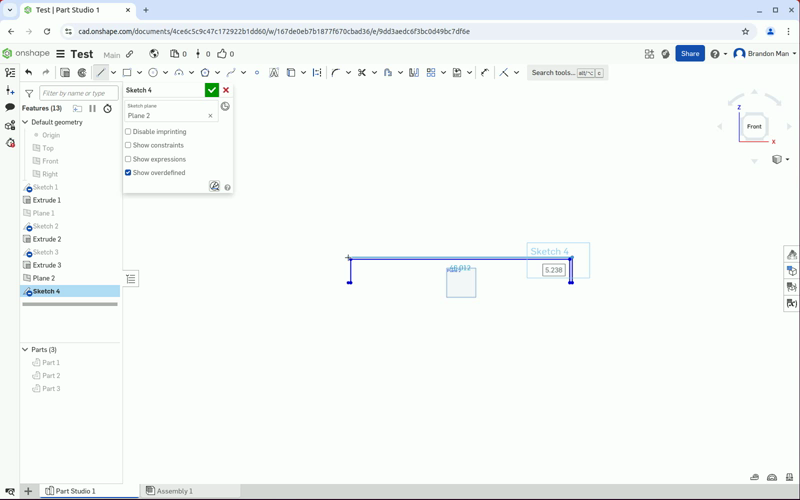
scroll(6)
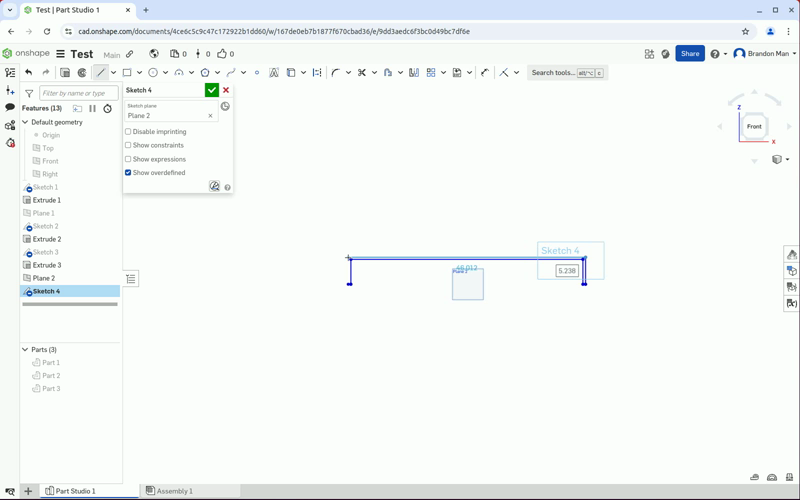
scroll(6)
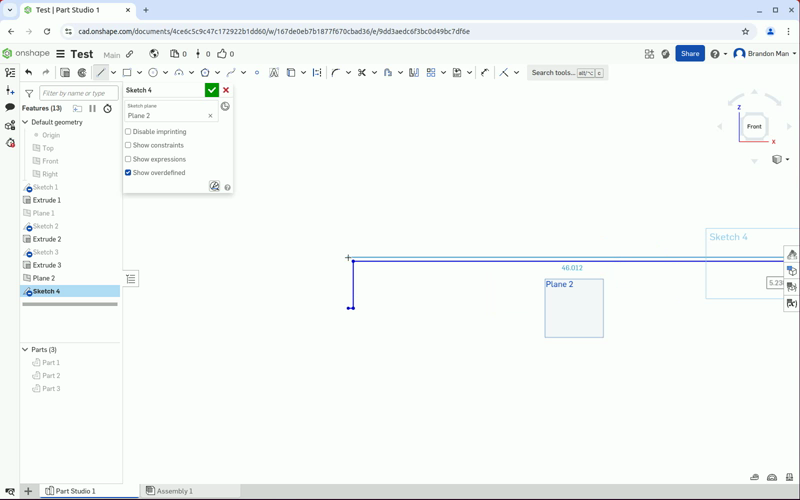
scroll(6)
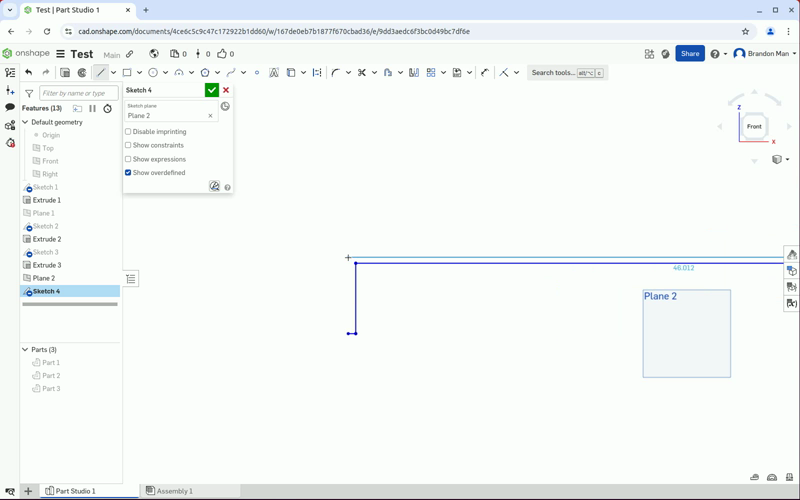
scroll(6)
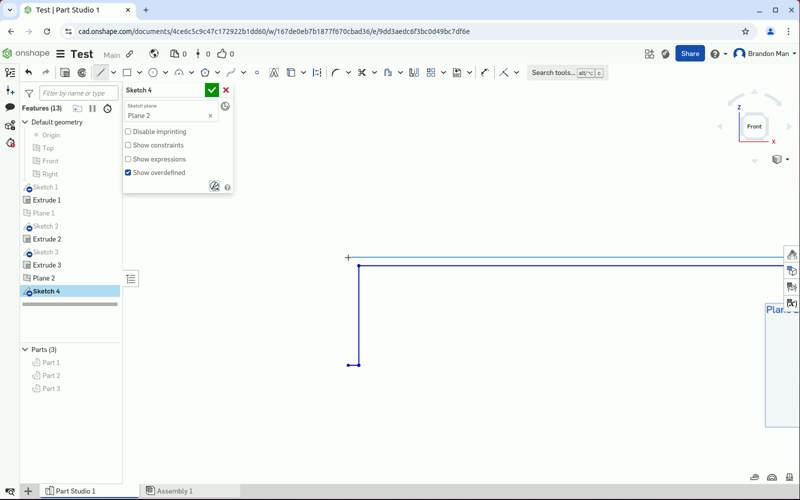
scroll(6)
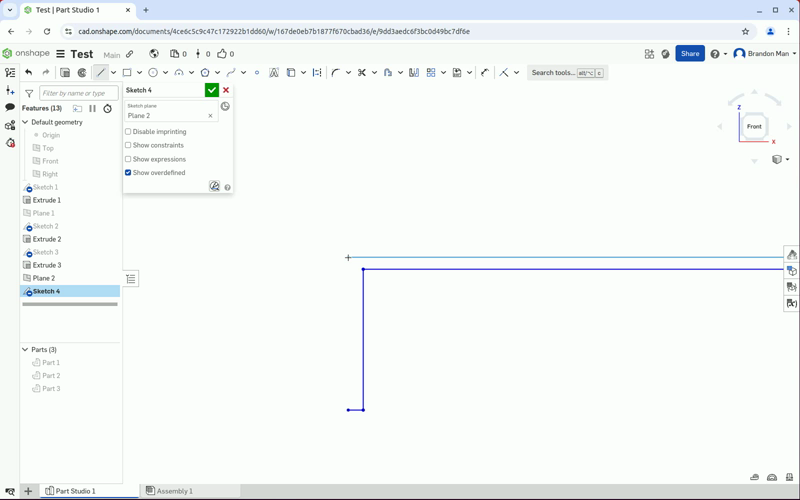
scroll(6)
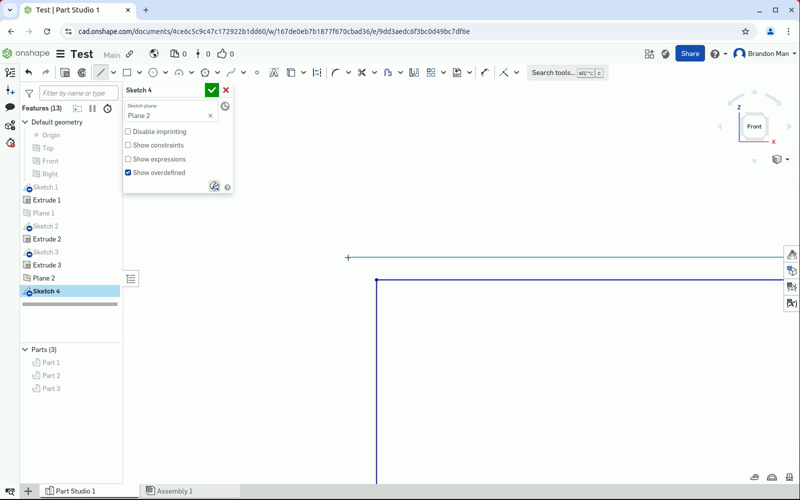
click(348, 257)
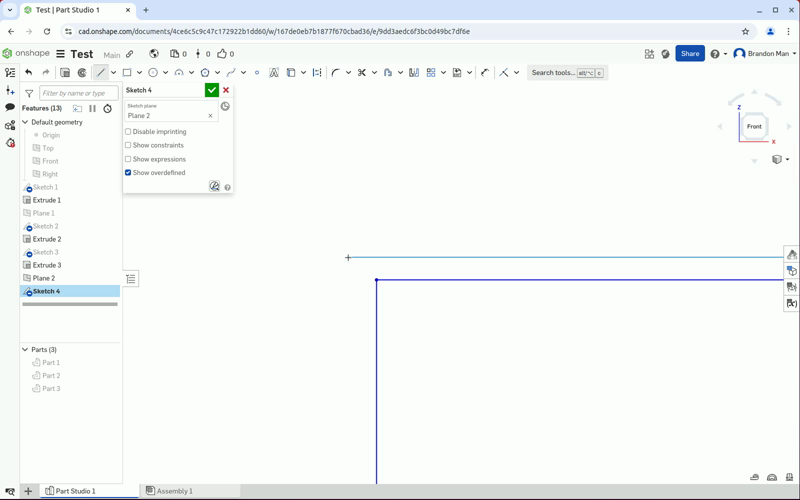
scroll(-6)
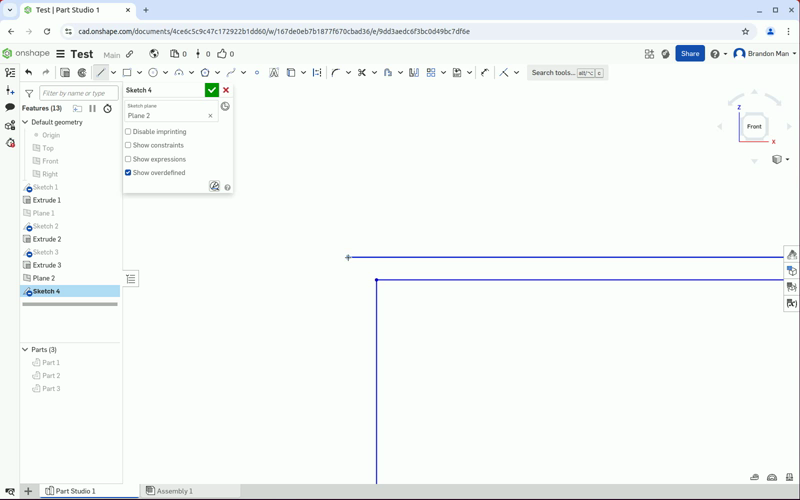
scroll(-6)
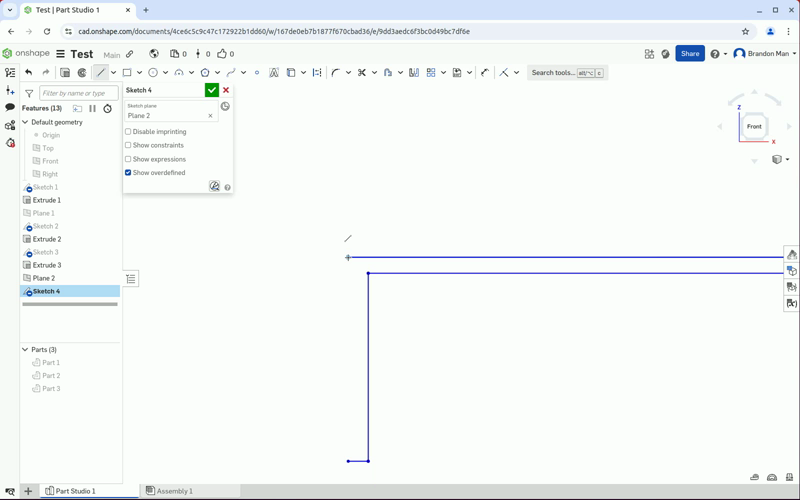
scroll(-6)
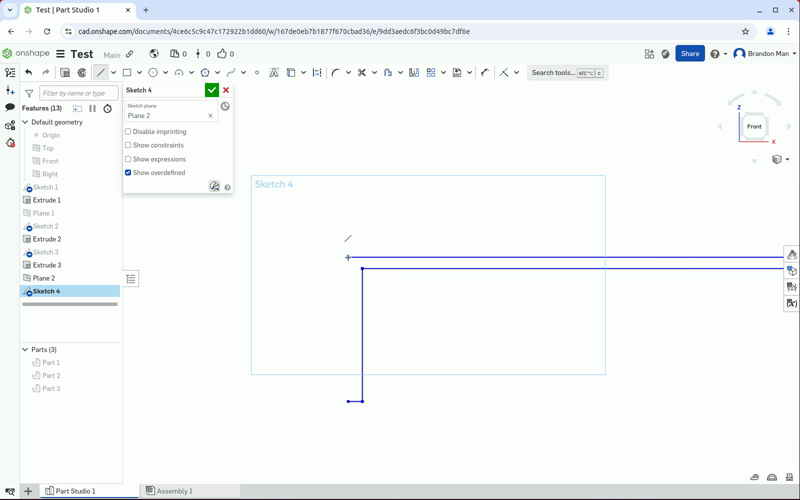
scroll(-6)
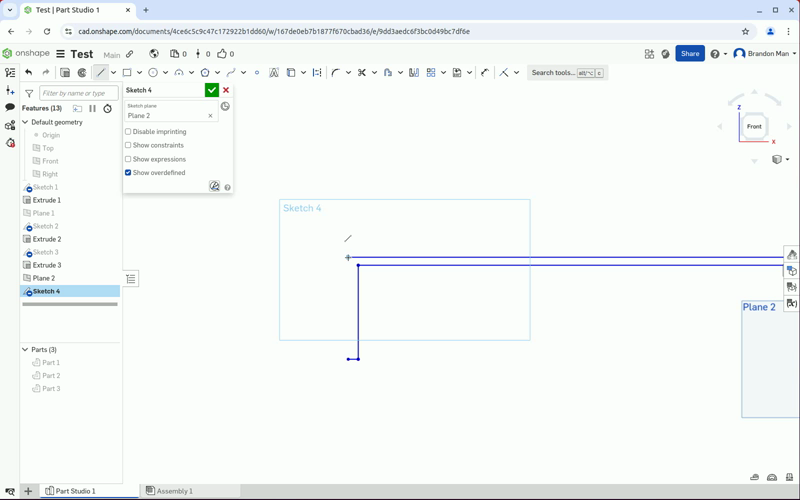
scroll(-6)
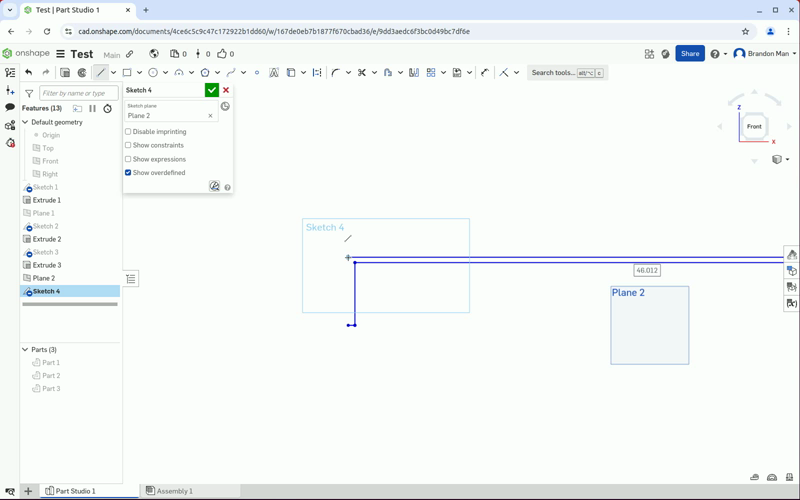
scroll(-6)
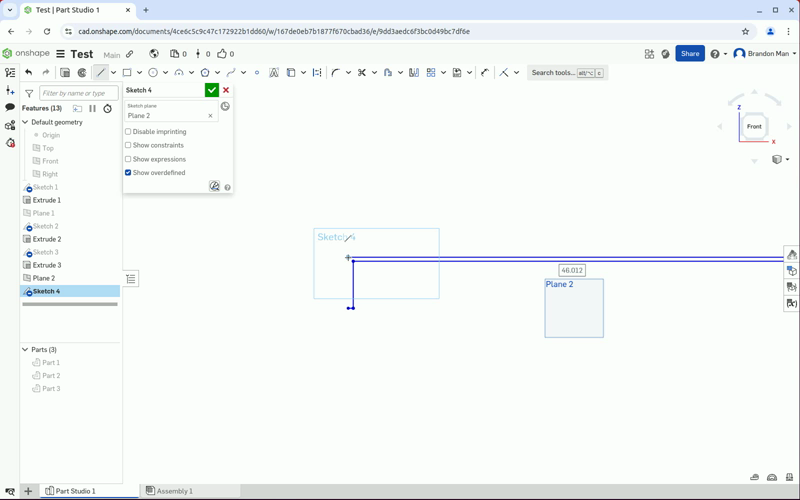
scroll(-6)
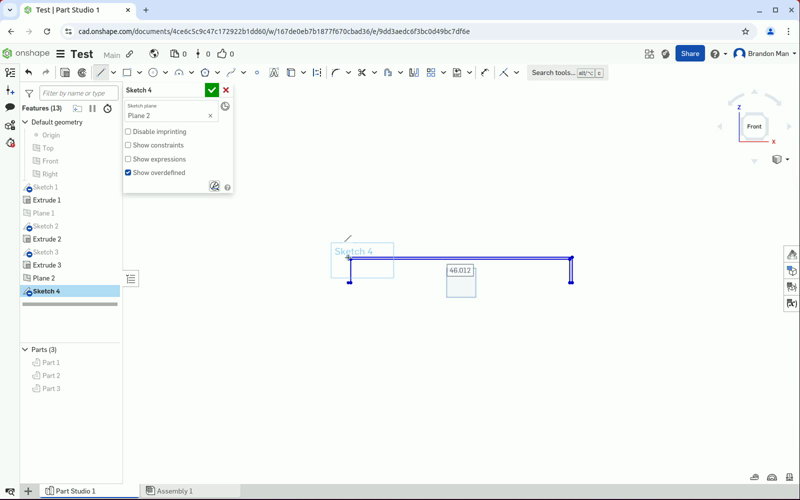
key_up(shift)
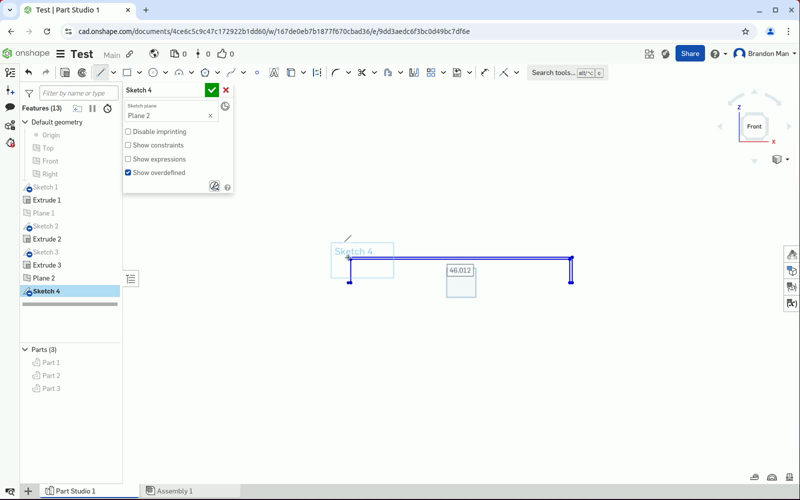
mouse_move(378, 257)
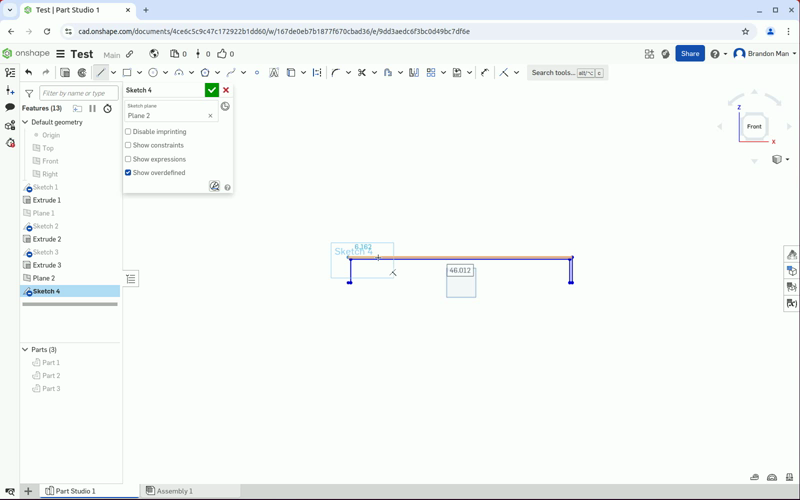
key_down(shift)
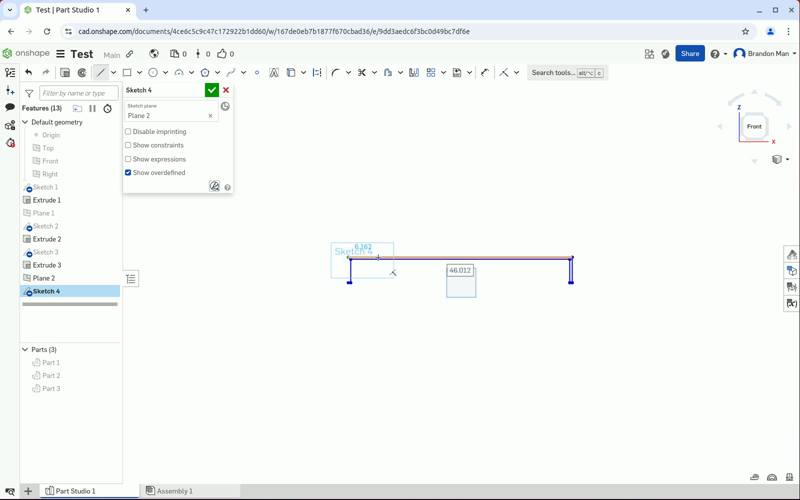
mouse_move(348, 282)
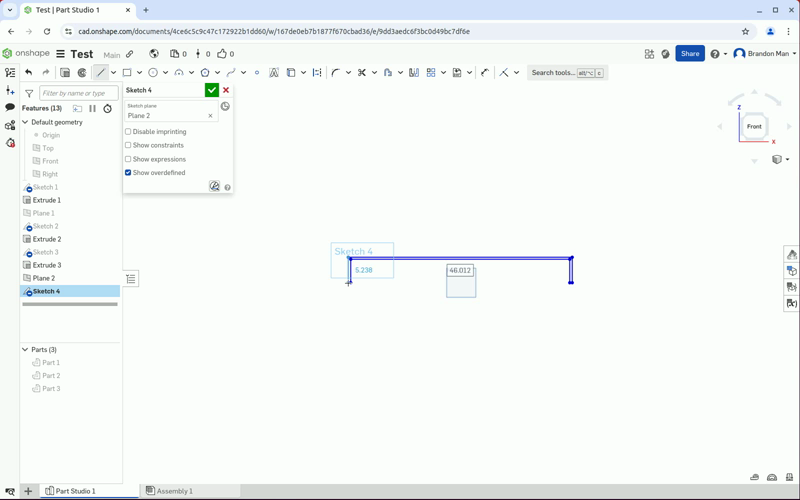
scroll(6)
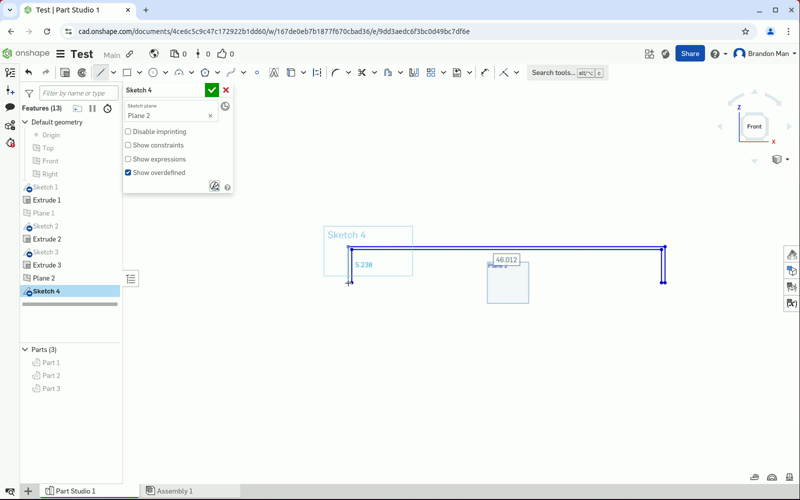
scroll(6)
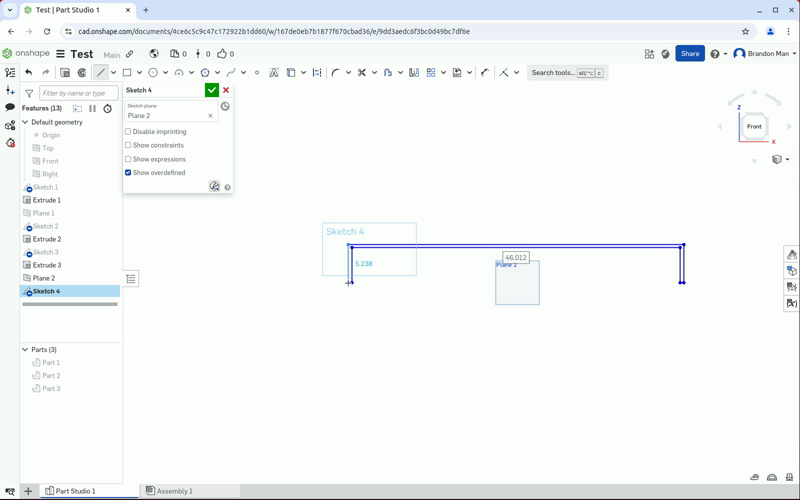
scroll(6)
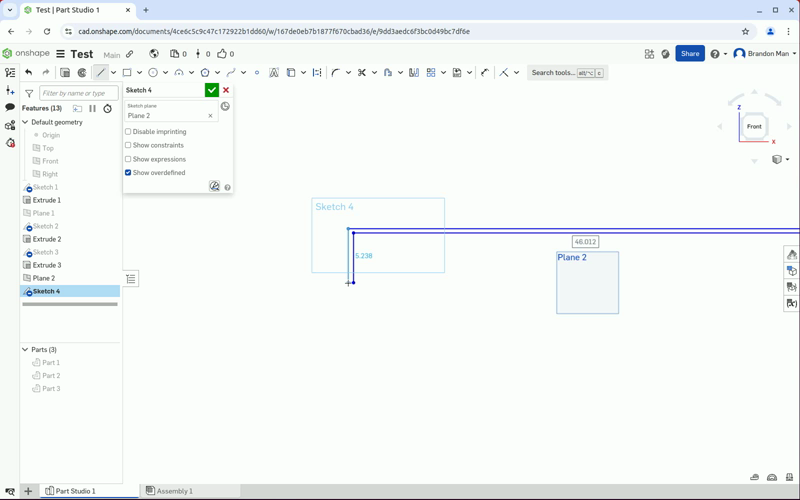
scroll(6)
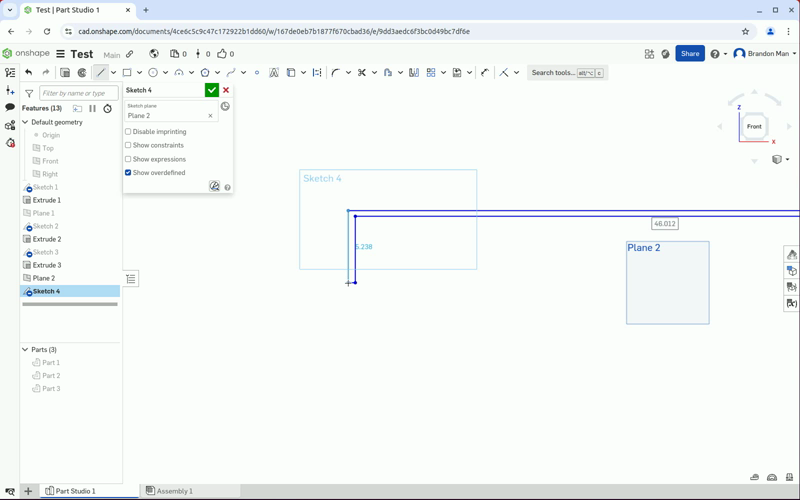
scroll(6)
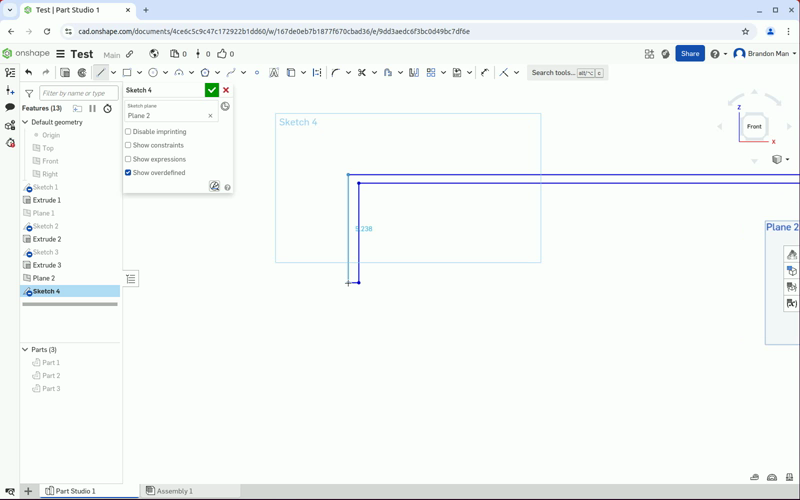
scroll(6)
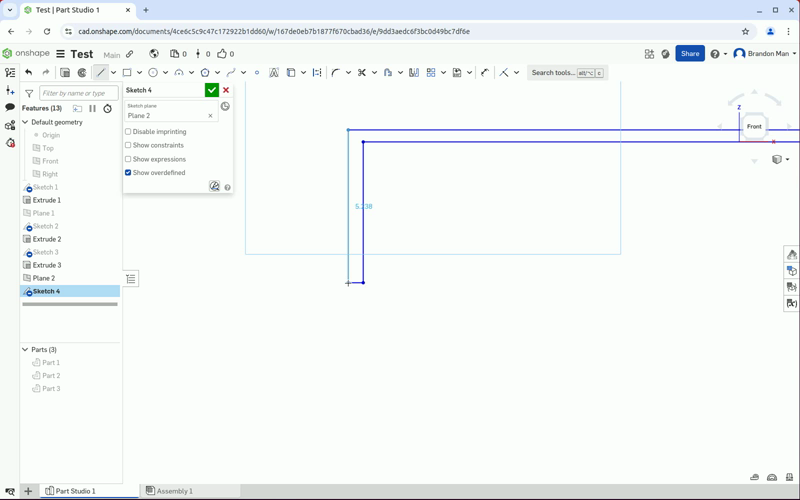
scroll(6)
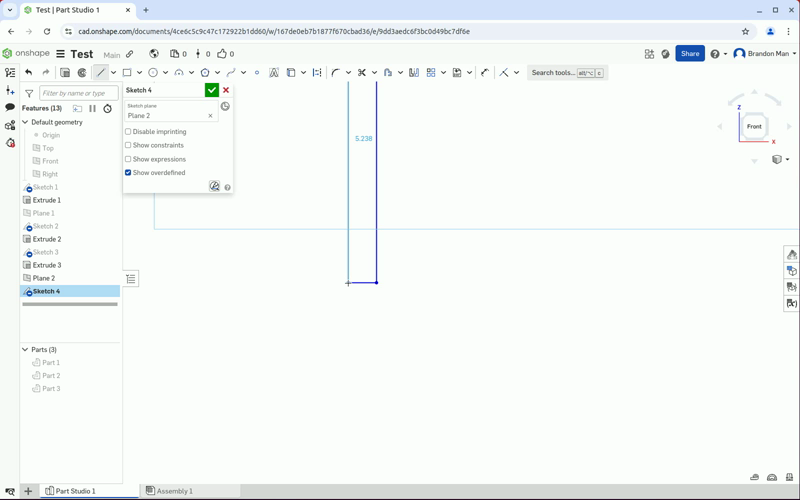
key_up(shift)
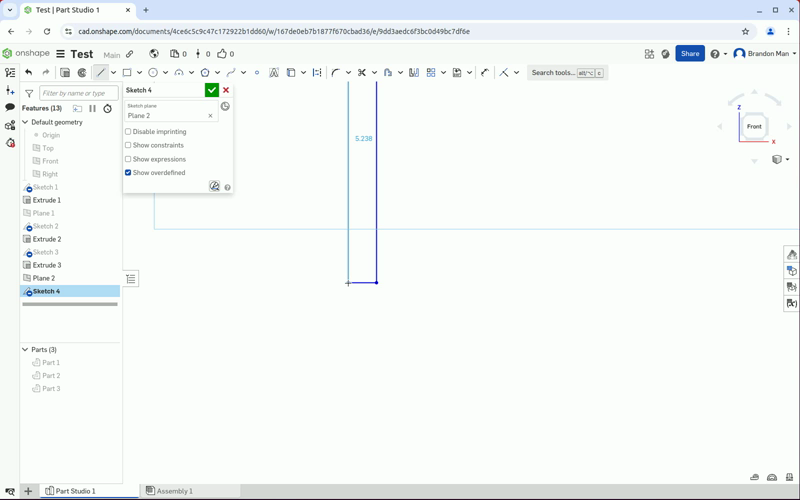
click(348, 282)
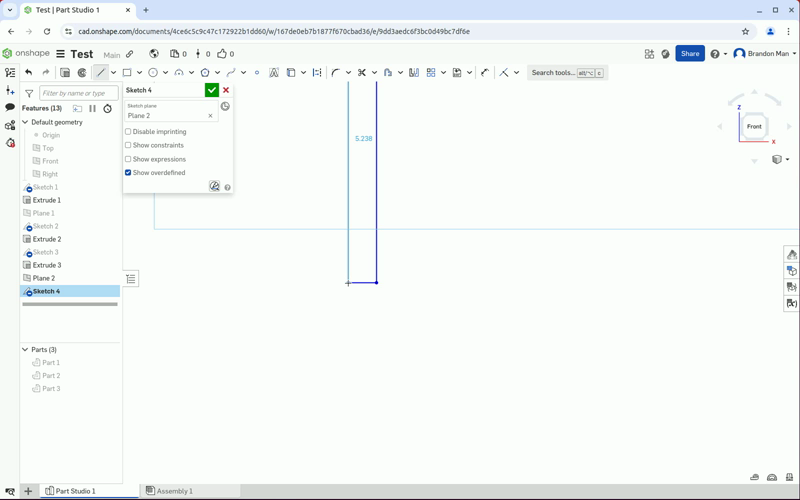
scroll(-6)
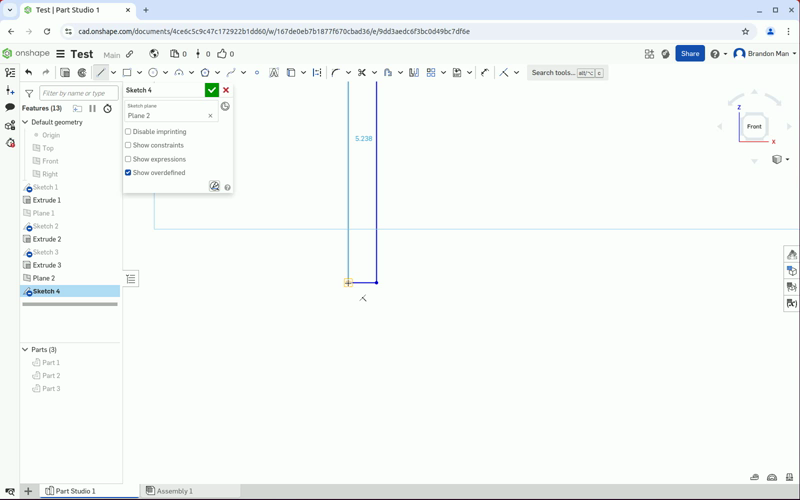
scroll(-6)
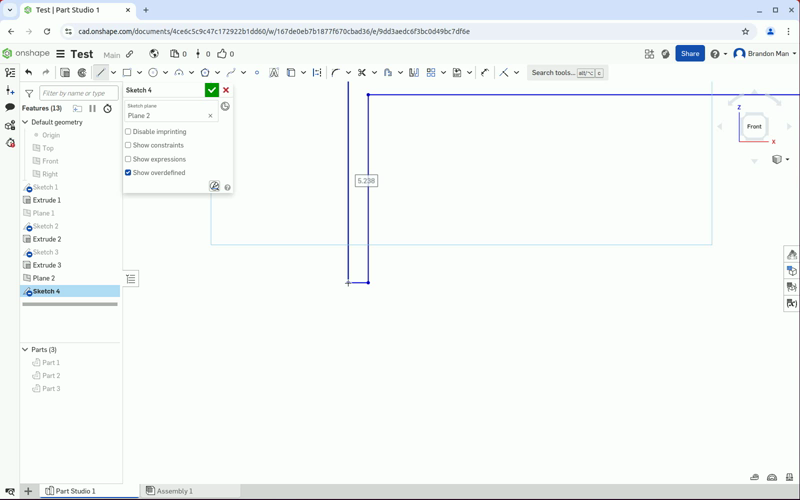
scroll(-6)
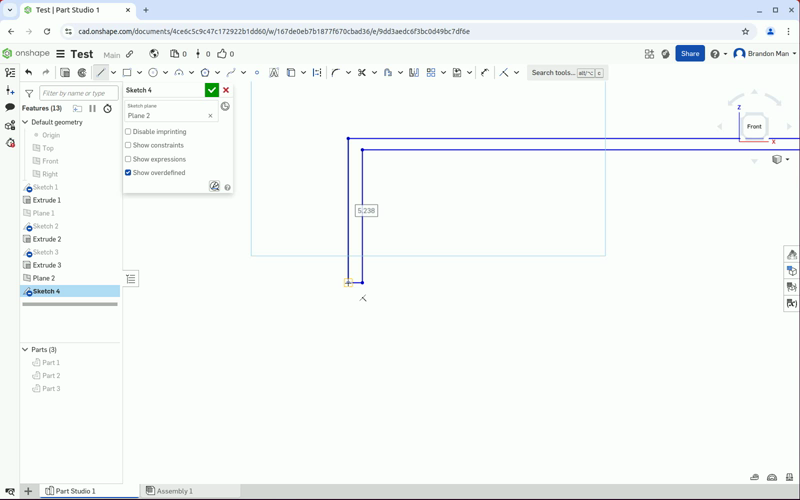
scroll(-6)
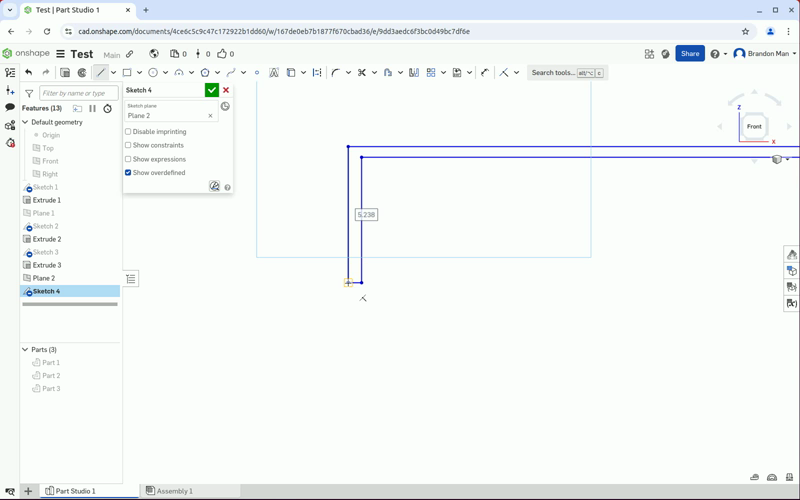
scroll(-6)
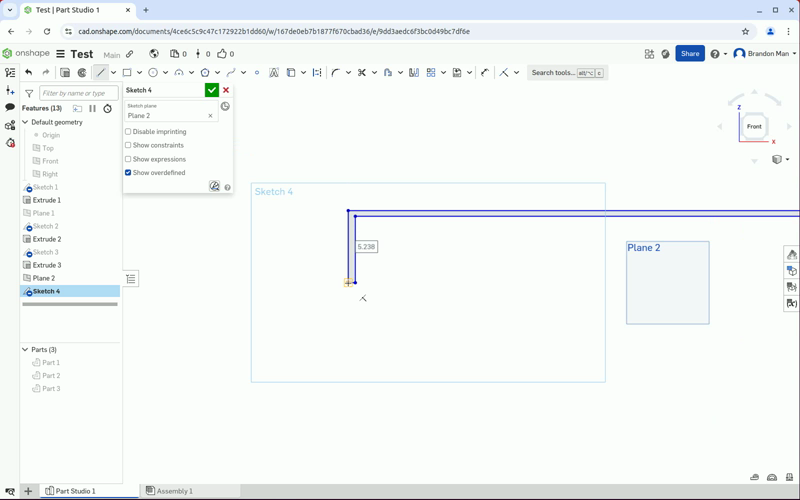
scroll(-6)
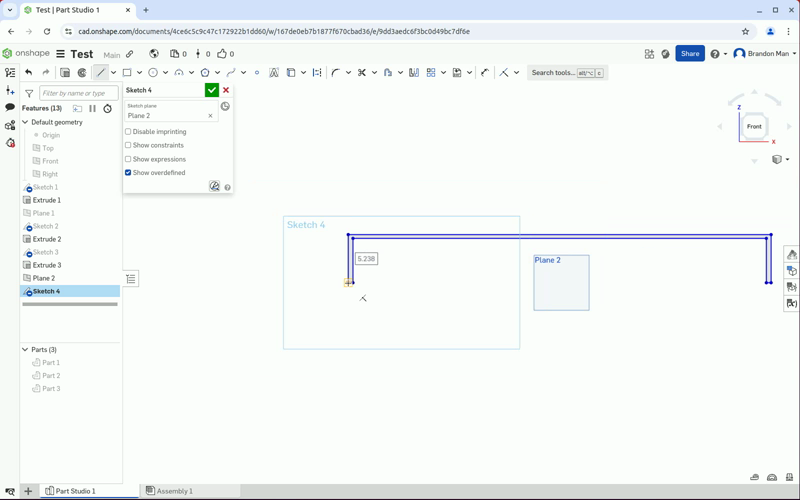
scroll(-6)
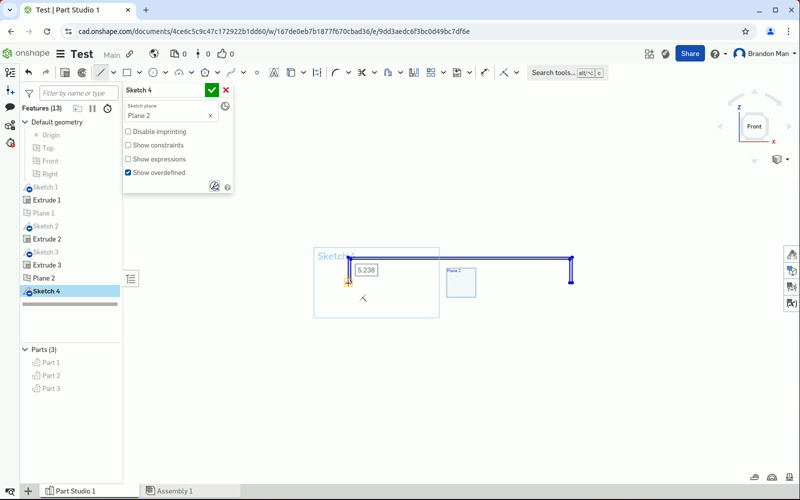
key(esc)
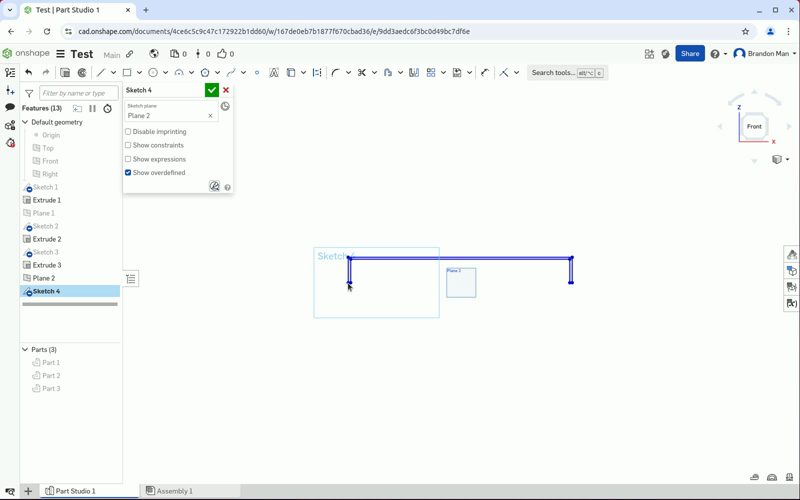
mouse_move(495, 258)
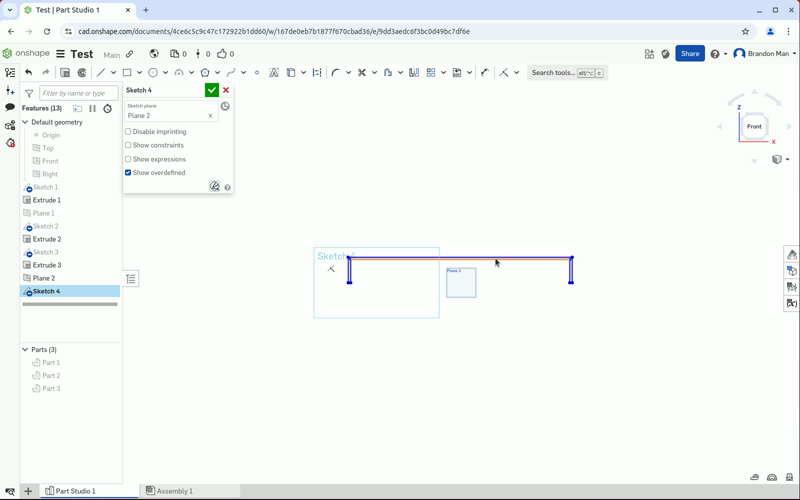
scroll(6)
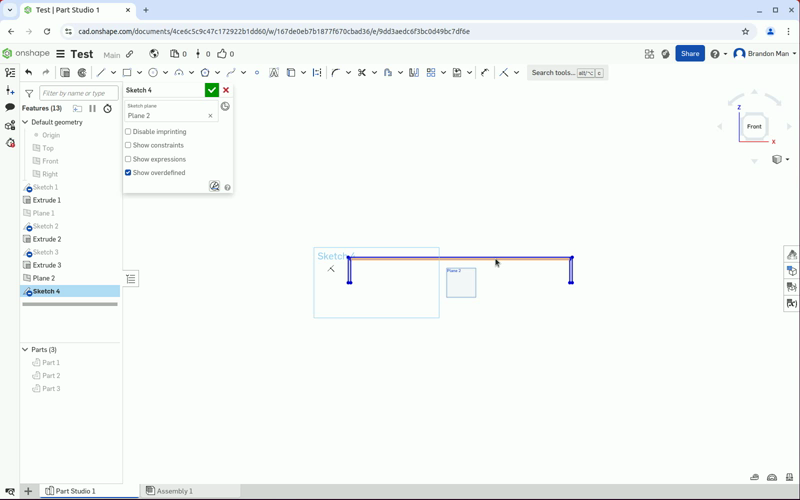
scroll(6)
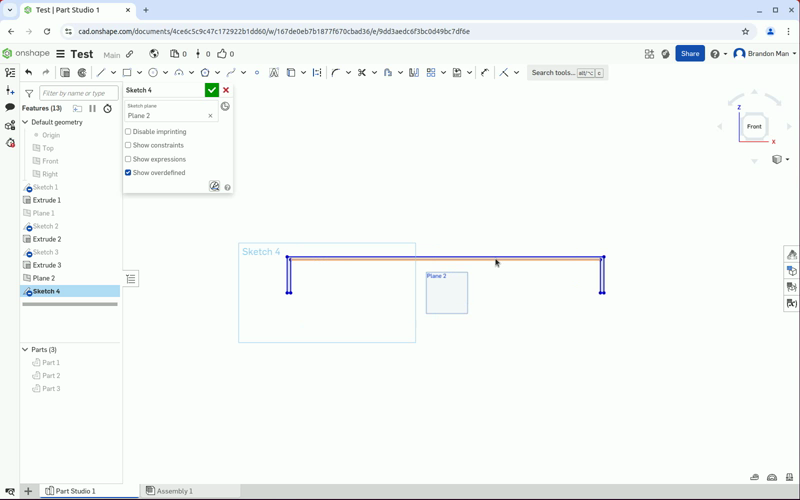
scroll(6)
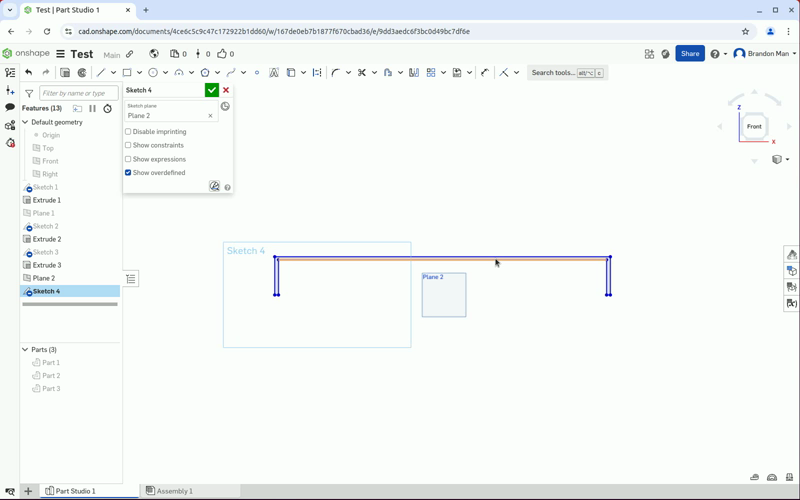
scroll(6)
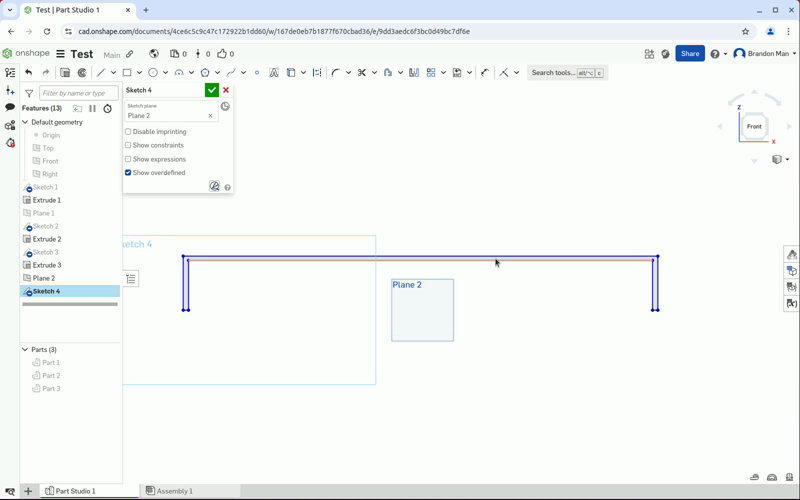
scroll(6)
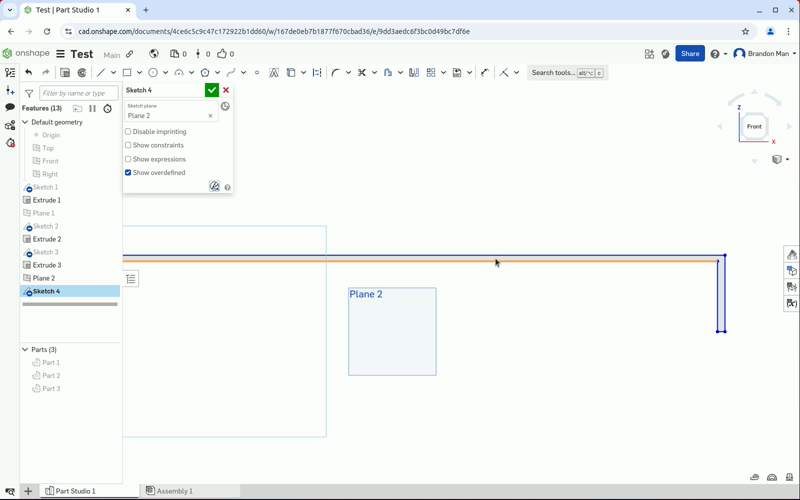
scroll(6)
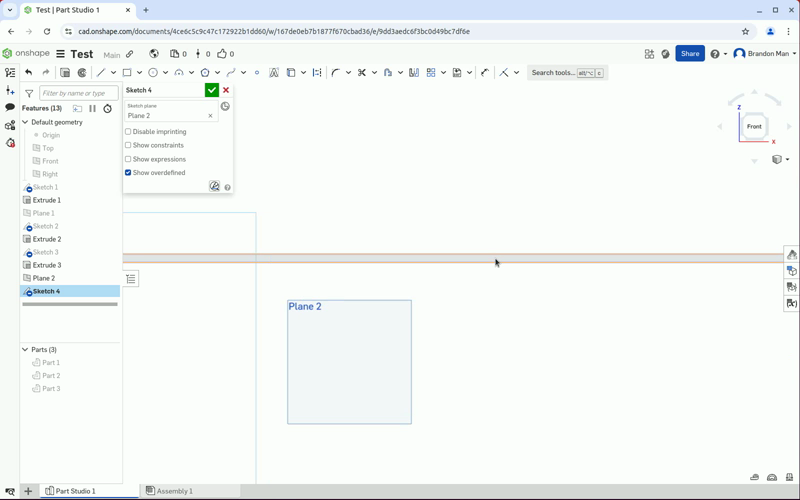
scroll(6)
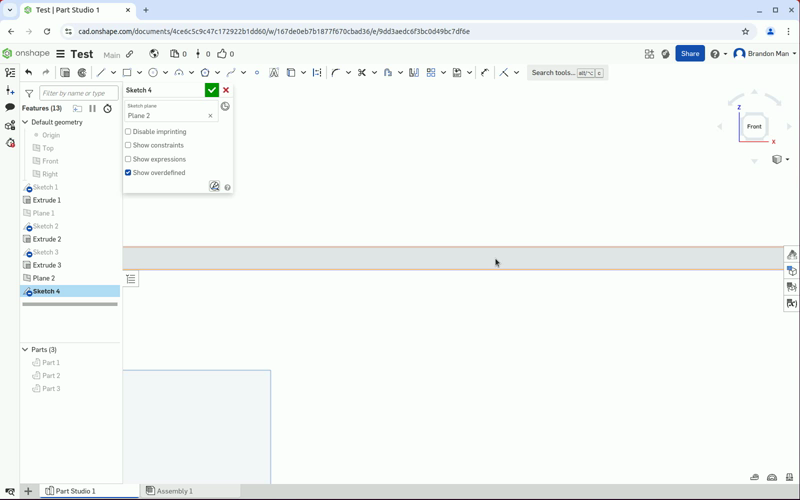
click(495, 258)
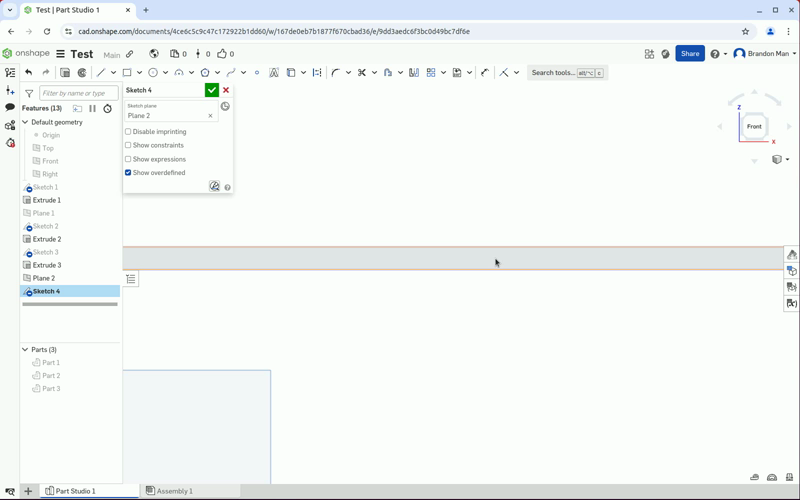
scroll(-6)
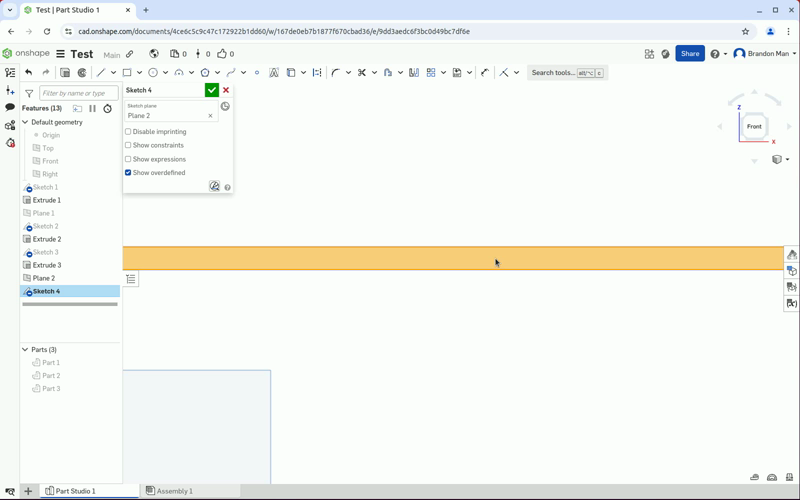
scroll(-6)
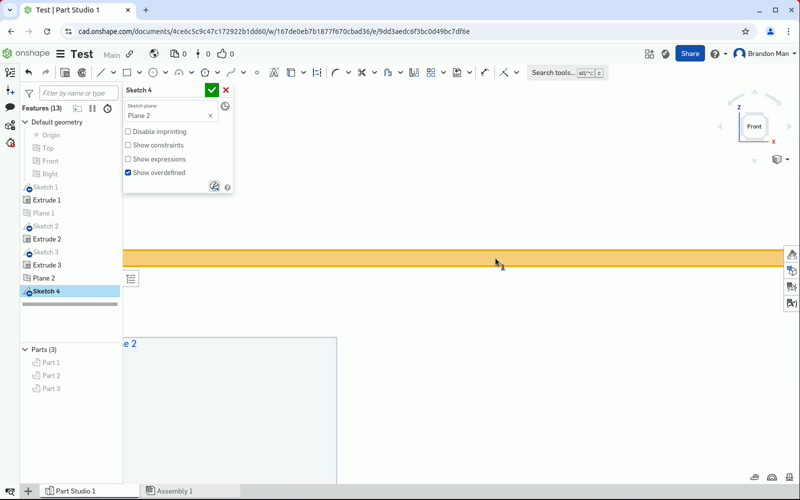
scroll(-6)
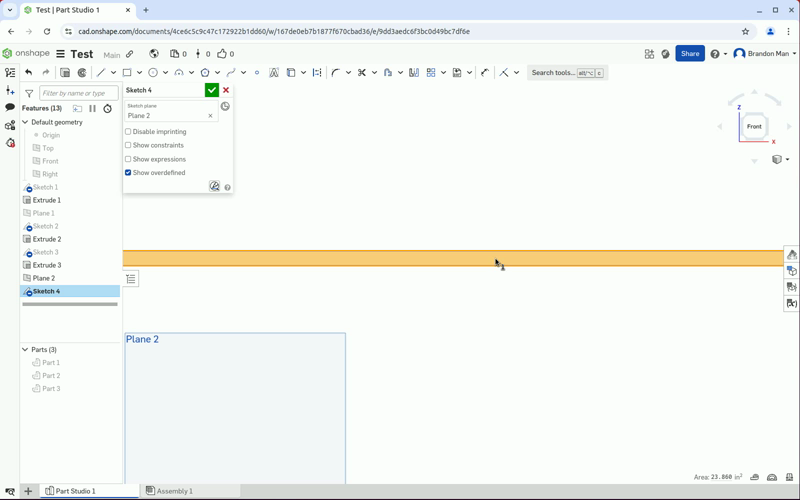
scroll(-6)
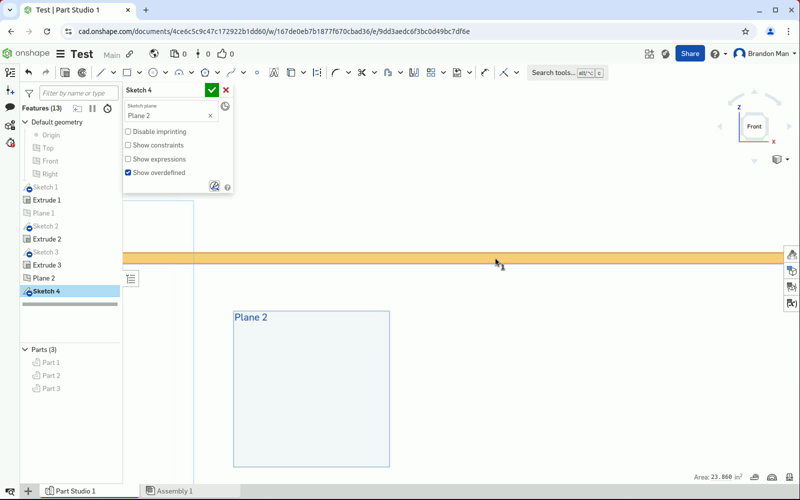
scroll(-6)
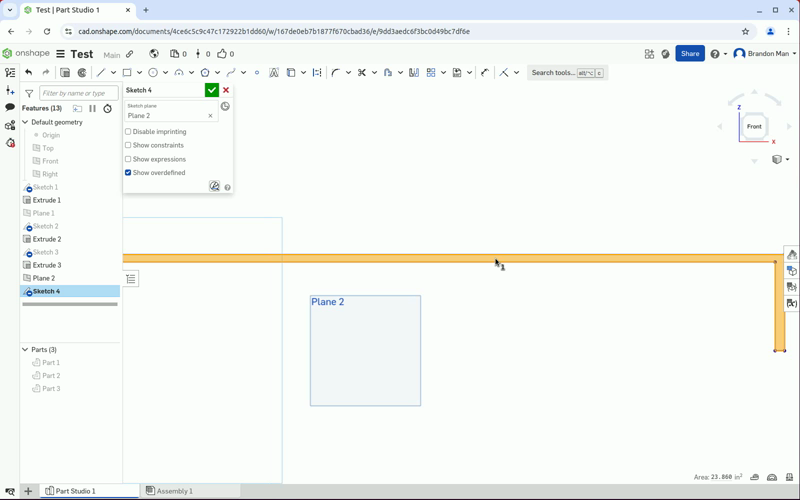
scroll(-6)
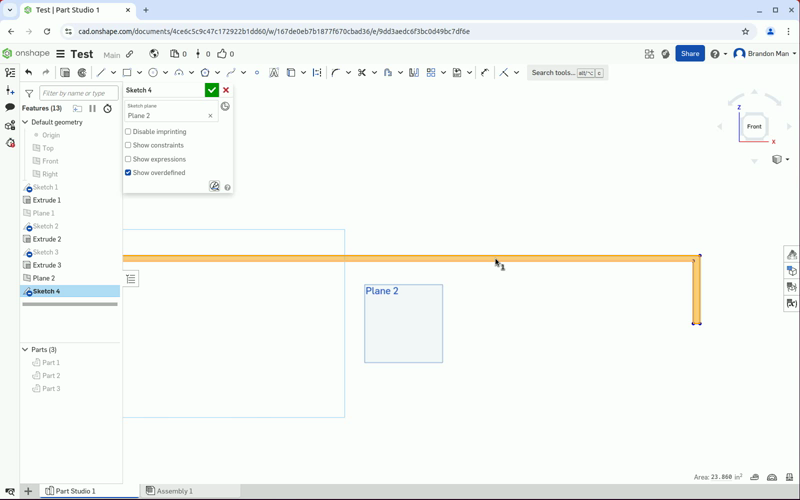
scroll(-6)
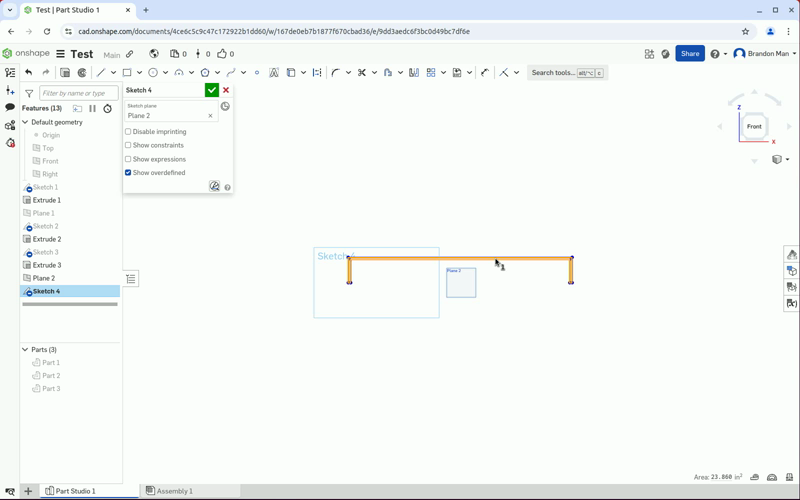
mouse_move(73, 352)
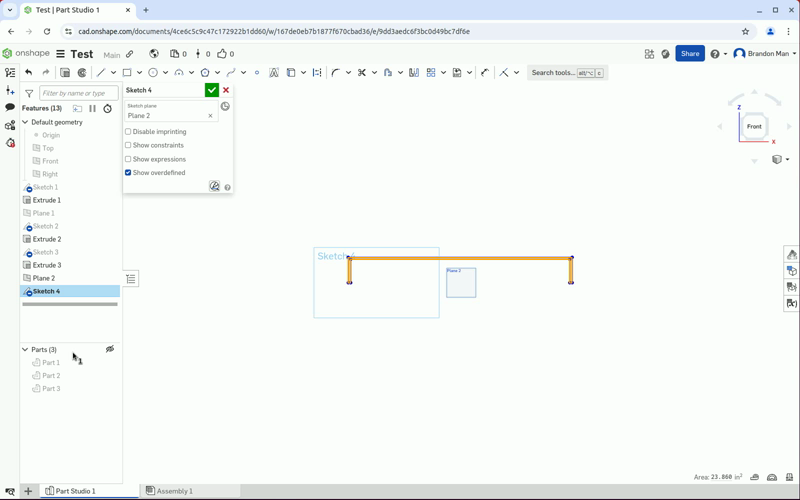
key(shift+y)
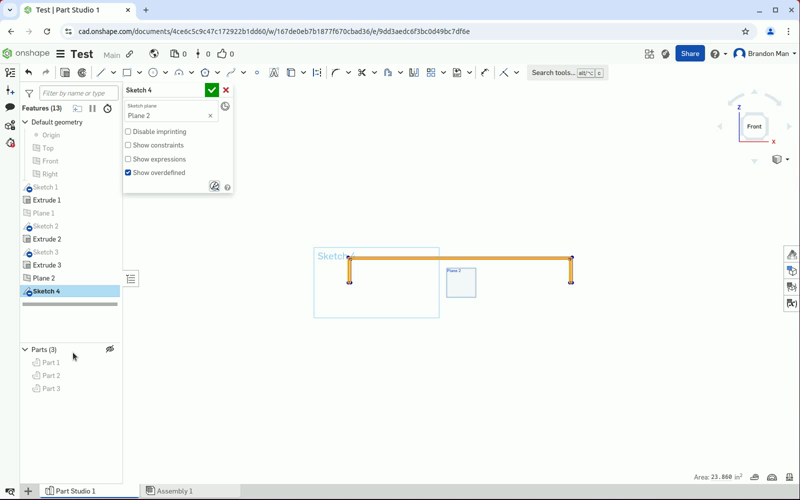
key(shift+e)
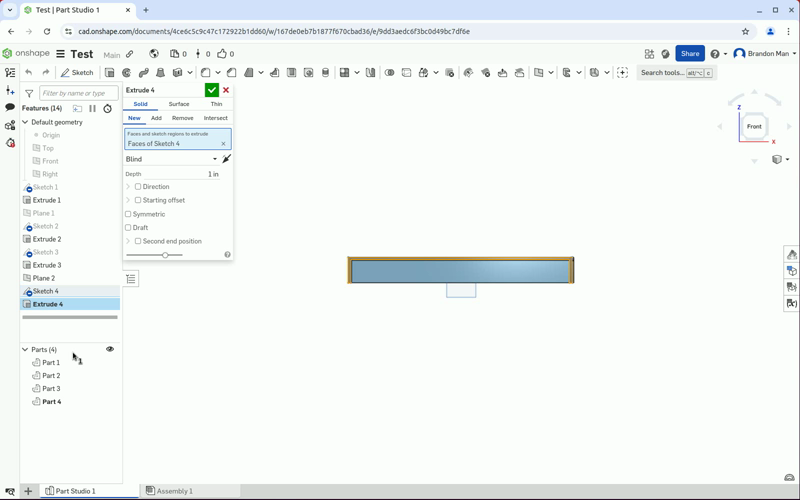
mouse_move(143, 106)
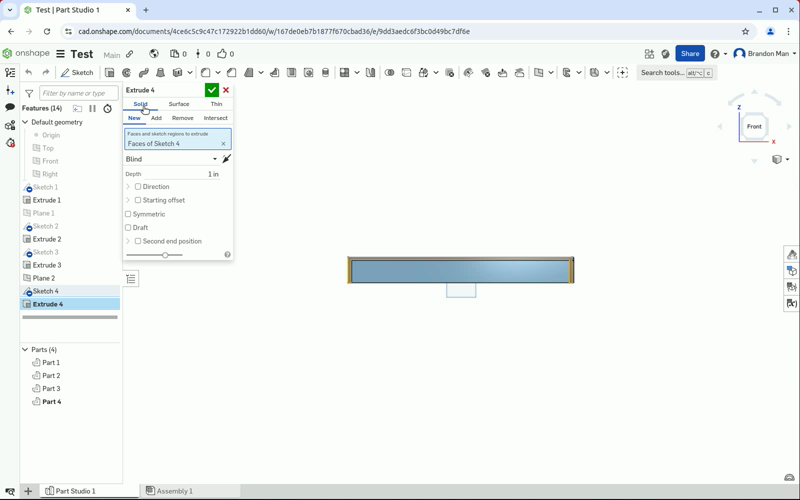
click(143, 106)
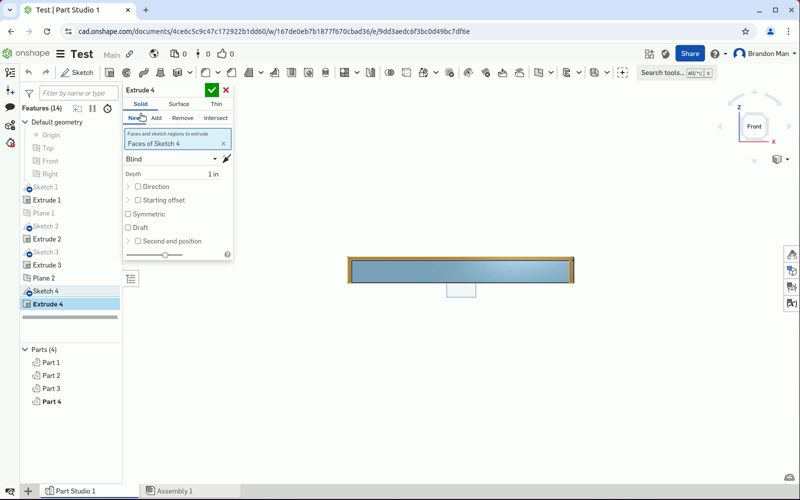
mouse_move(137, 120)
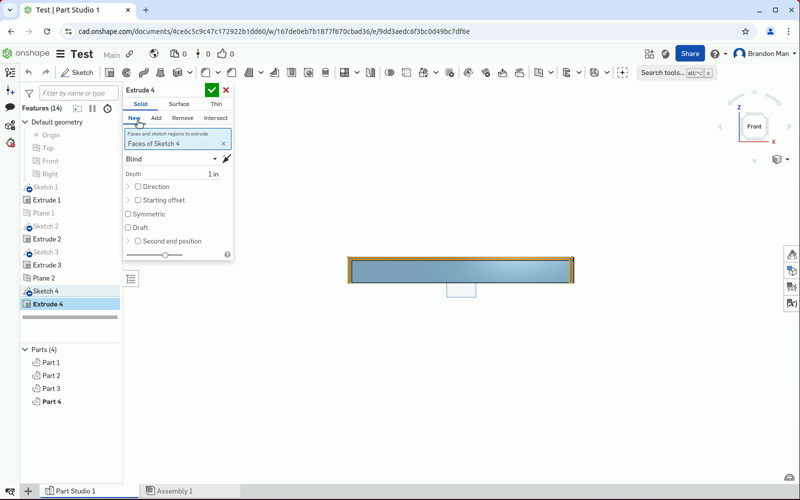
click(137, 120)
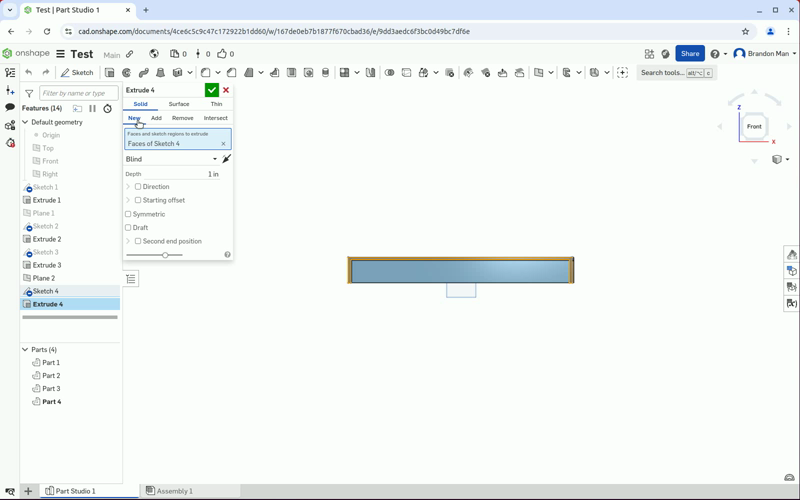
key(tab, 4)
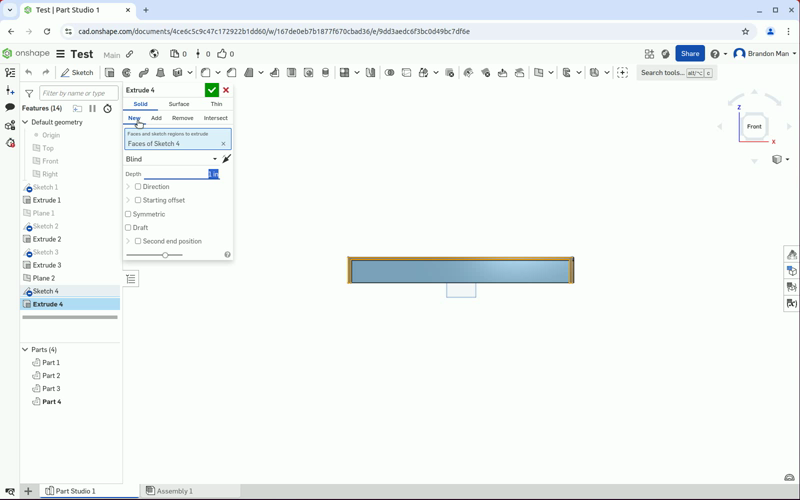
text(0.722)
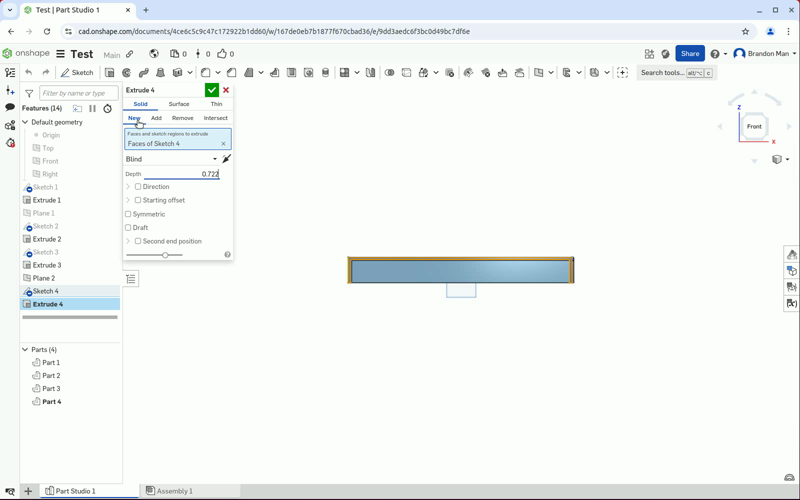
key(enter)
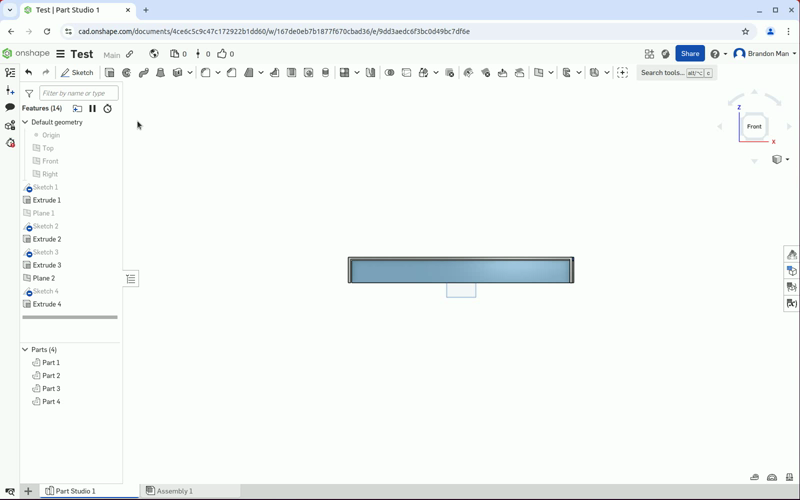
key(shift+h)
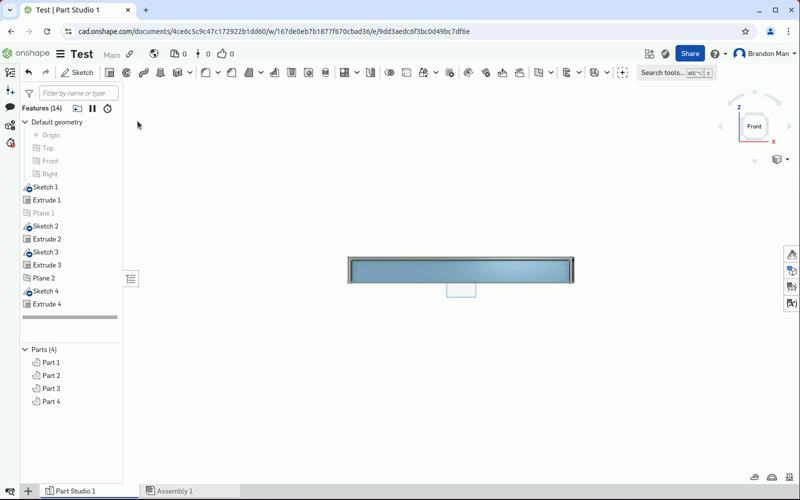
key(shift+h)
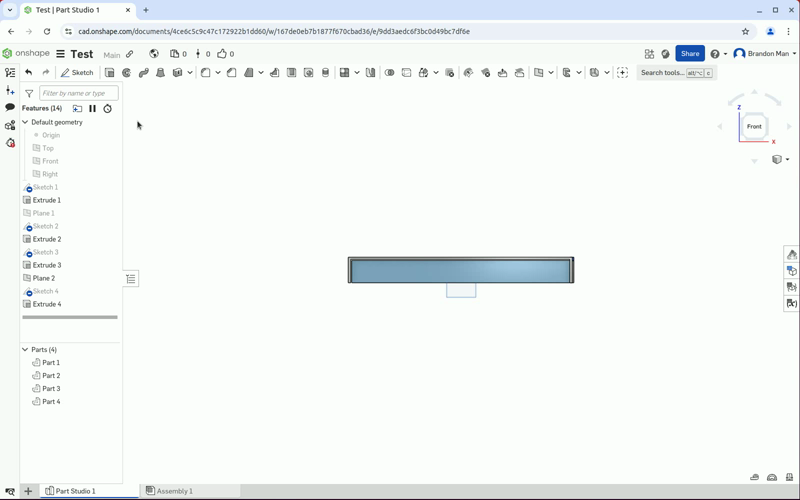
mouse_move(73, 189)
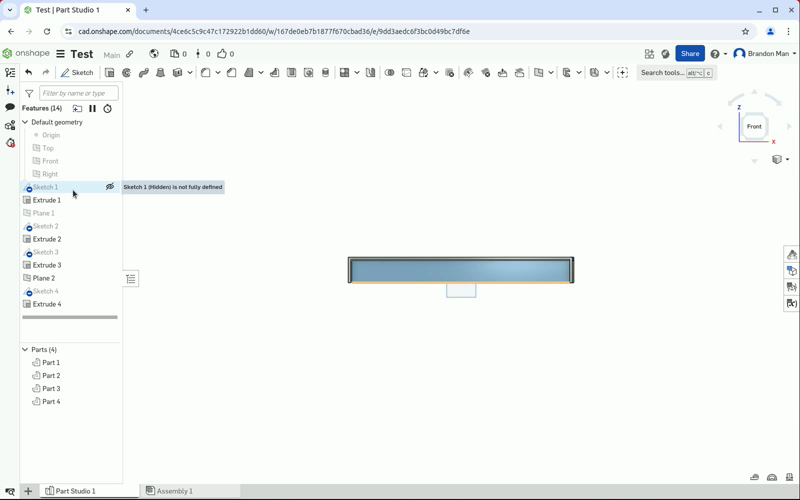
click(73, 189)
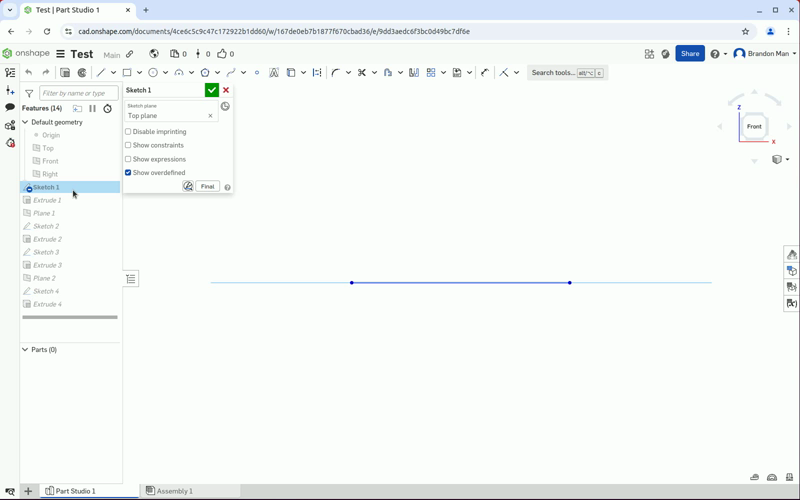
mouse_move(229, 92)
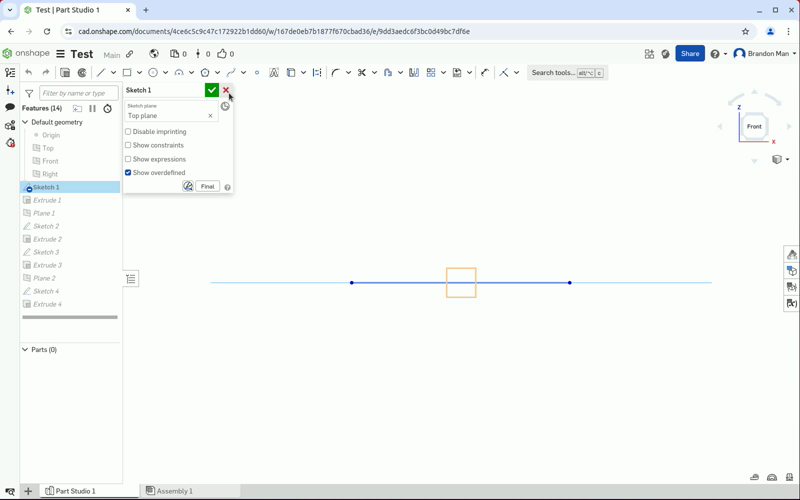
click(229, 92)
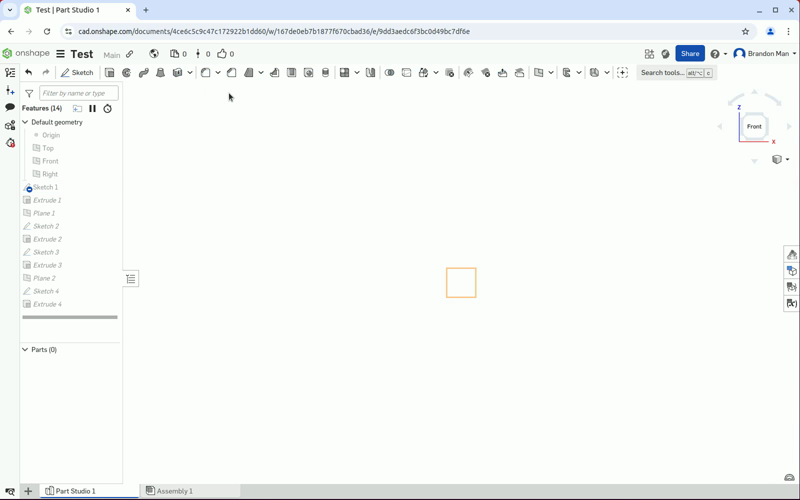
key(shift+s)
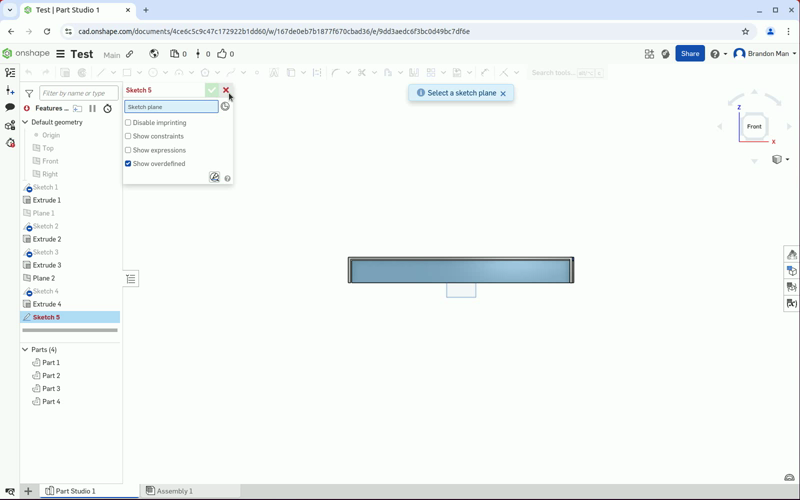
mouse_move(73, 280)
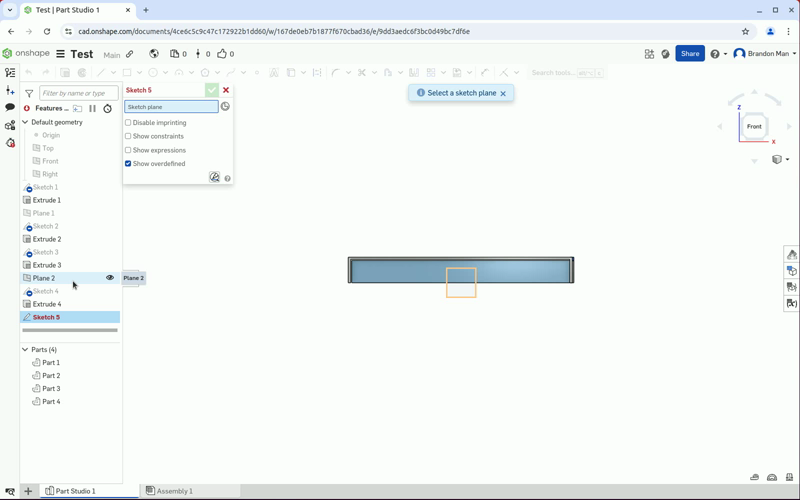
click(73, 280)
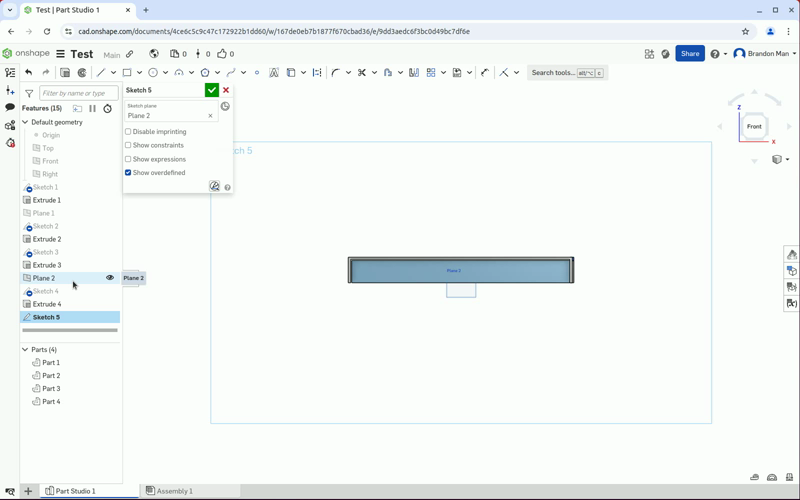
mouse_move(73, 352)
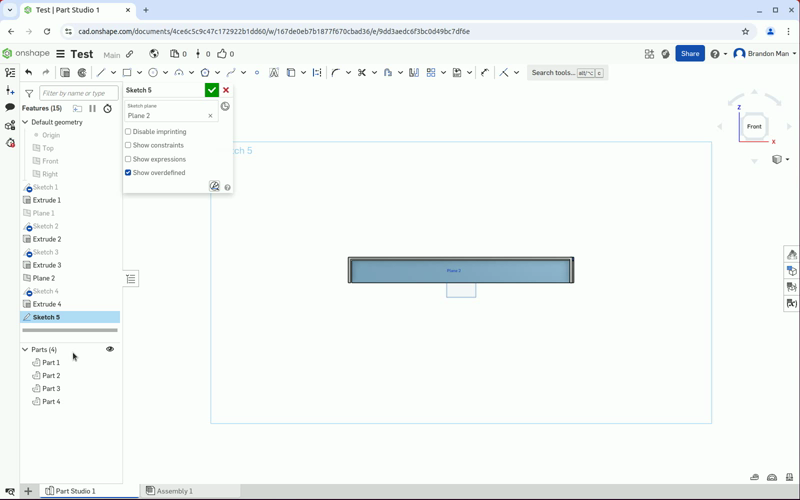
key(y)
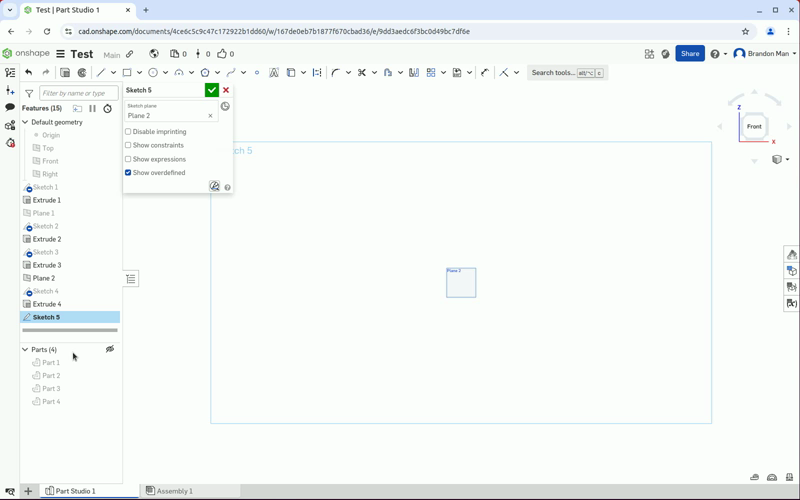
key(l)
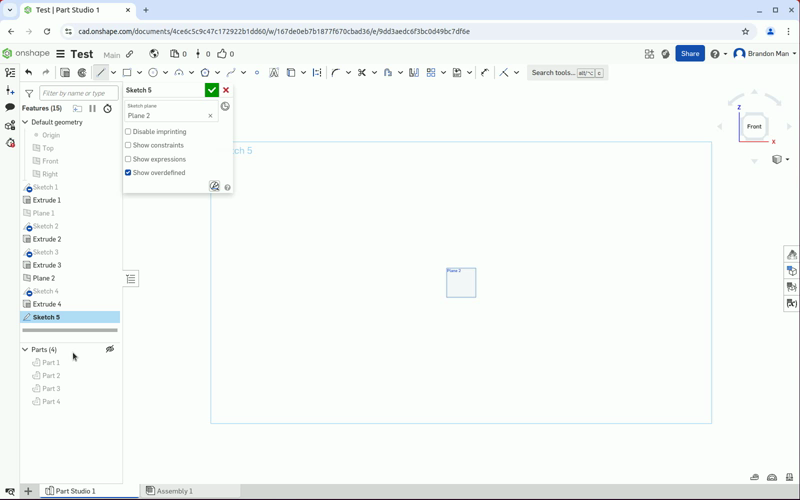
key_down(shift)
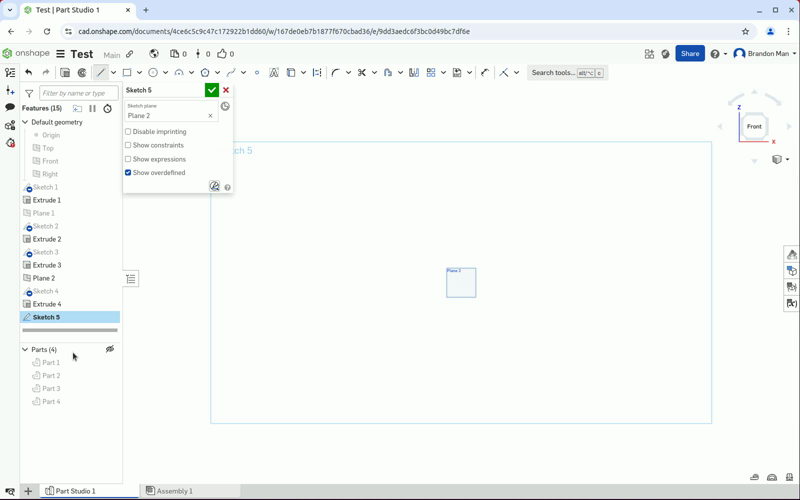
mouse_move(351, 282)
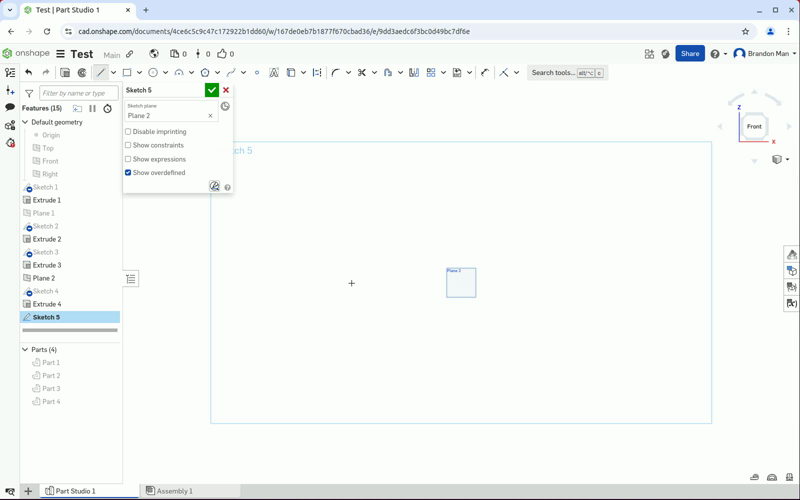
click(351, 282)
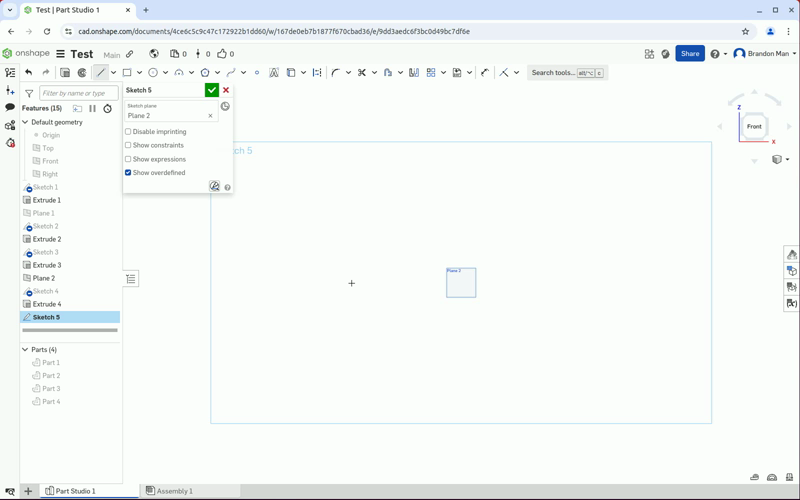
key_up(shift)
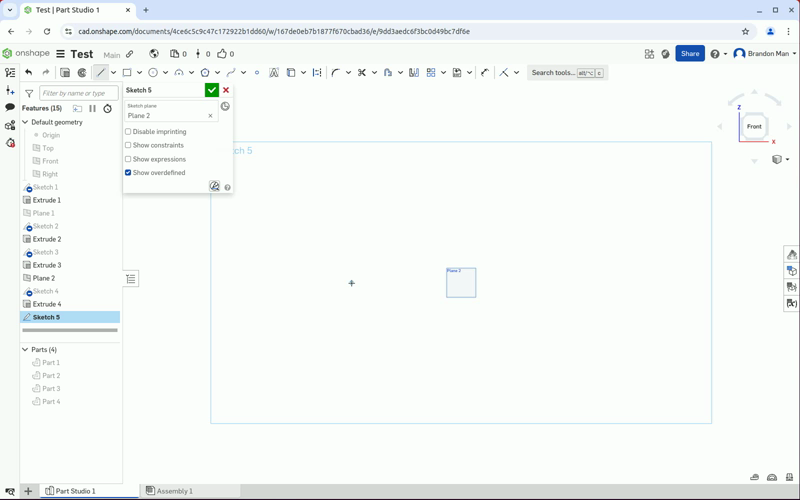
key_down(shift)
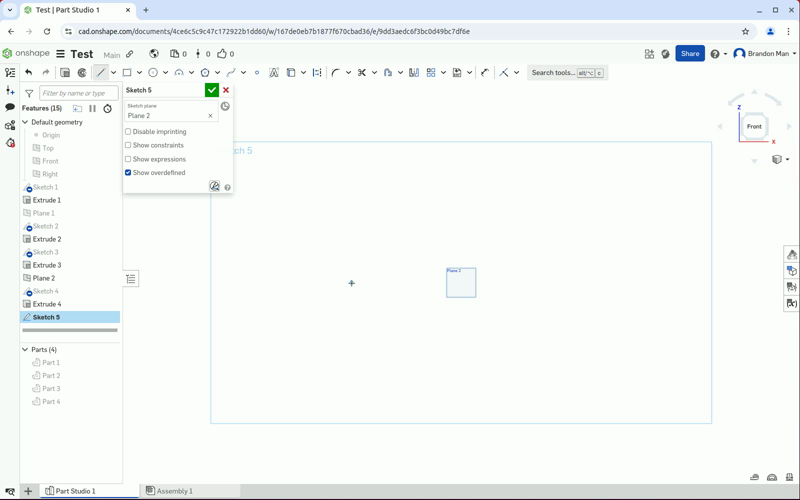
mouse_move(569, 282)
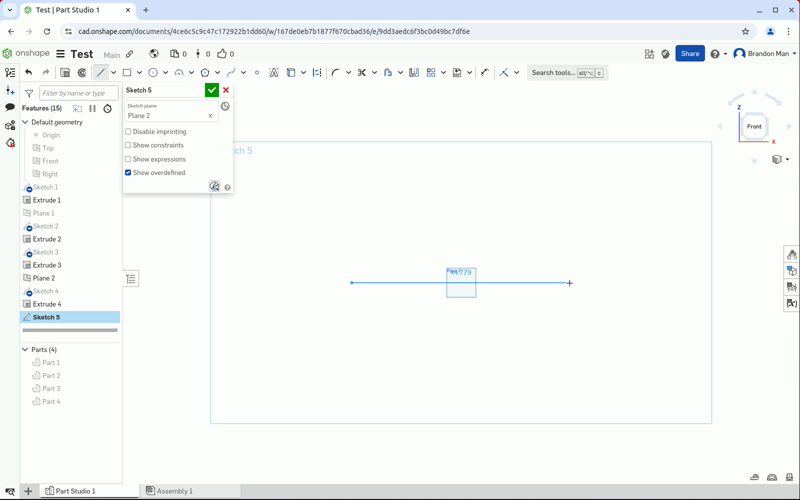
click(569, 282)
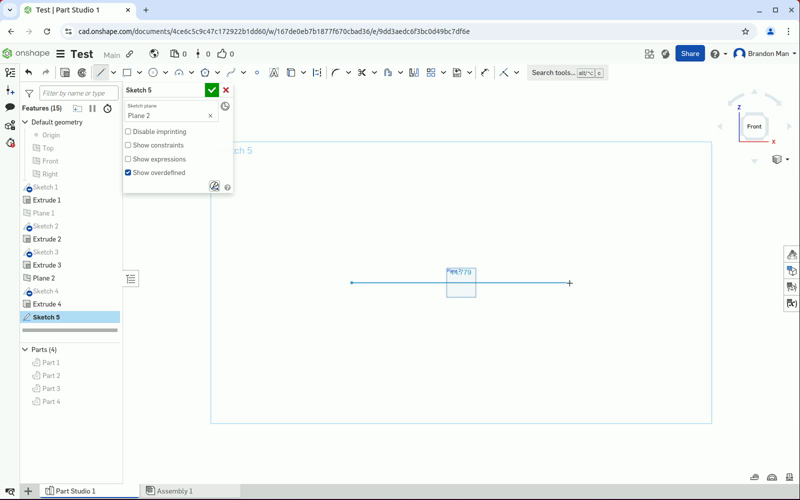
key_up(shift)
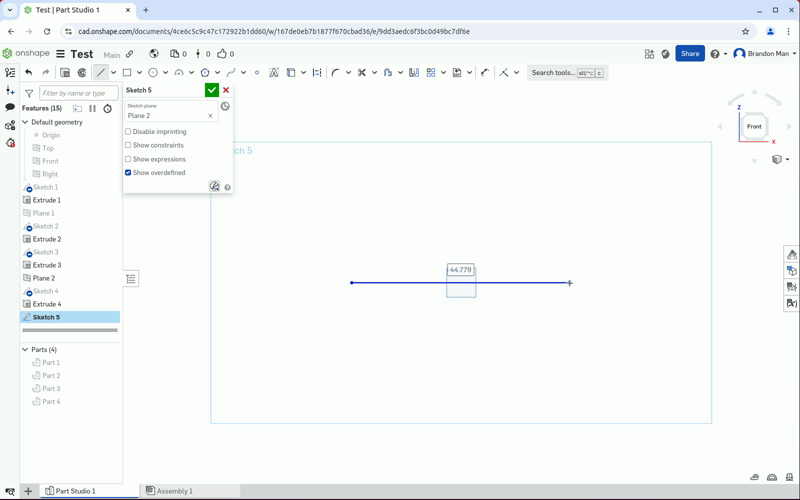
key_down(shift)
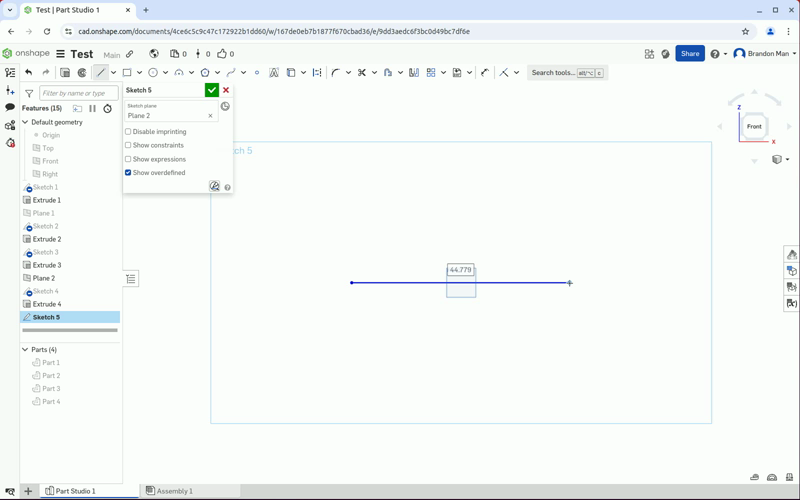
mouse_move(589, 282)
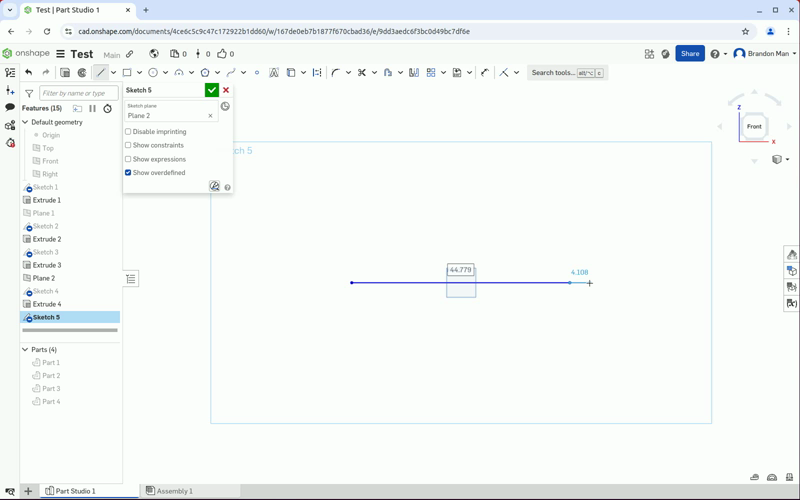
mouse_move(569, 260)
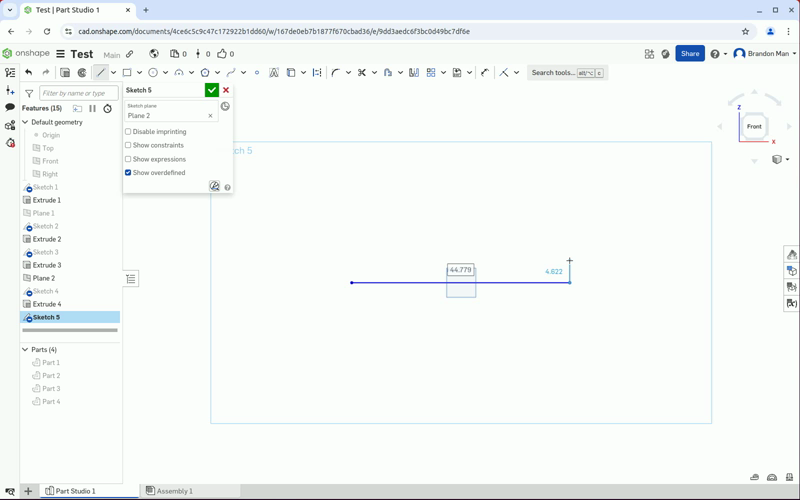
click(569, 260)
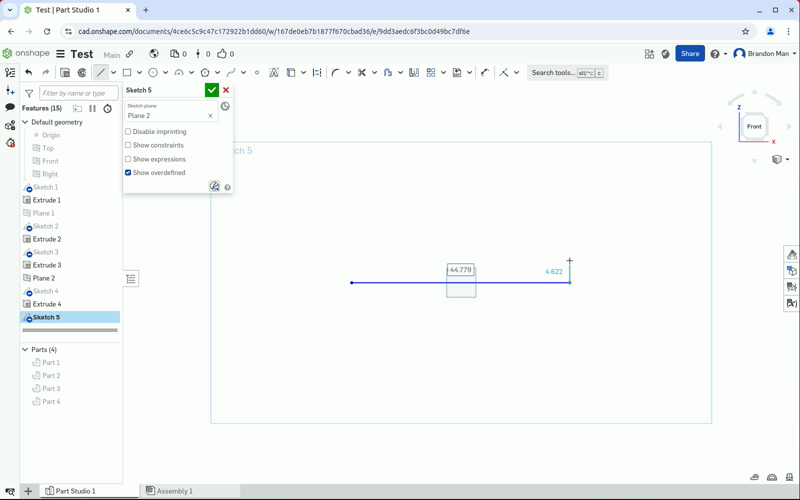
key_up(shift)
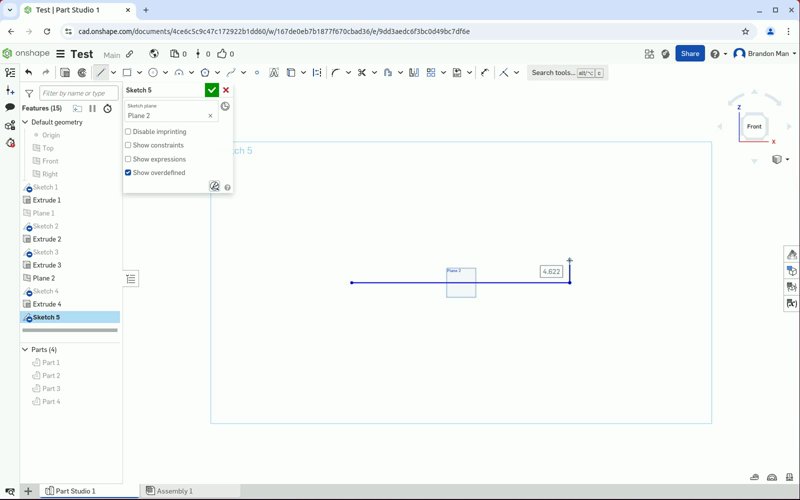
key_down(shift)
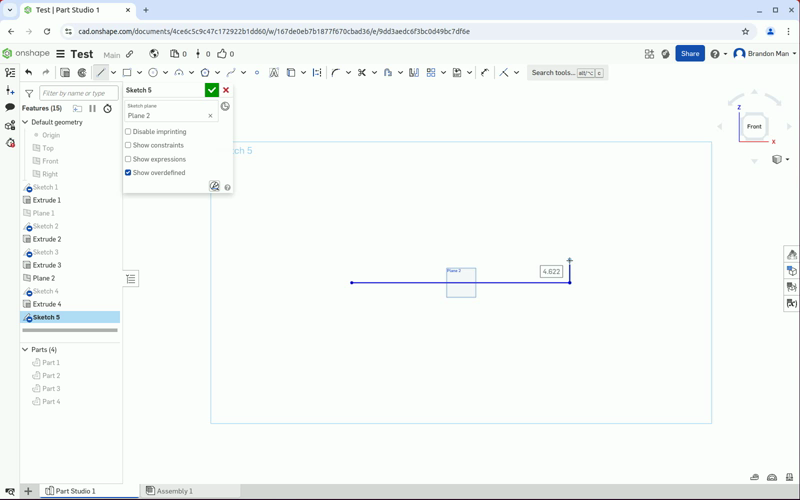
mouse_move(351, 260)
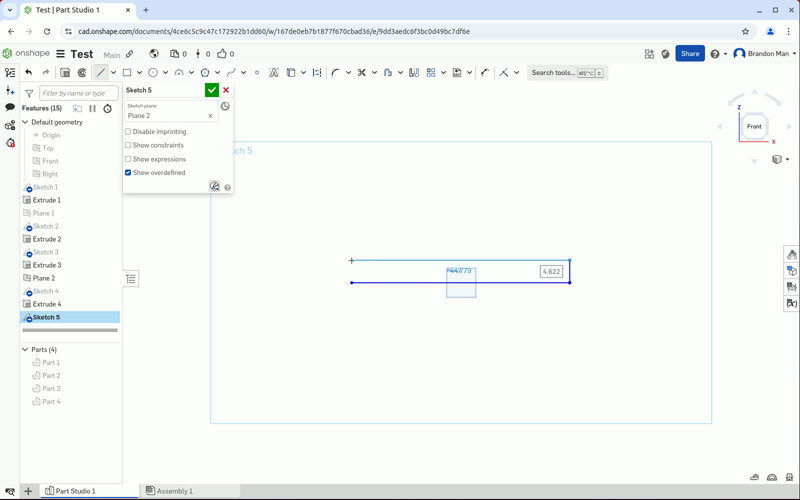
click(351, 260)
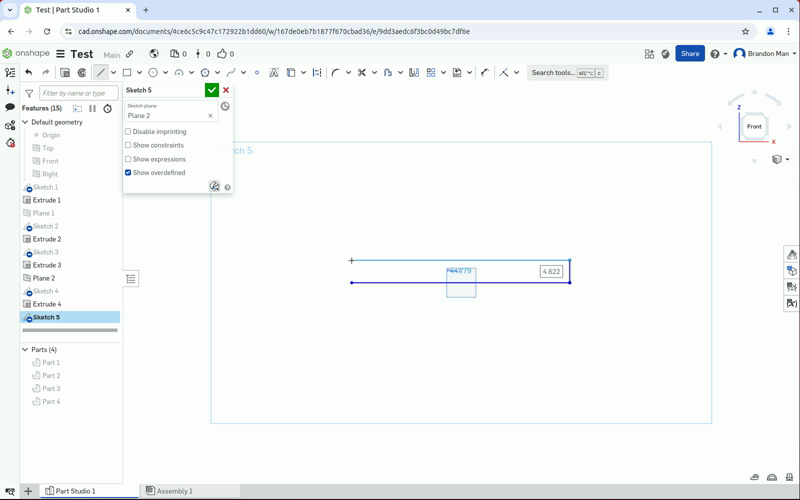
key_up(shift)
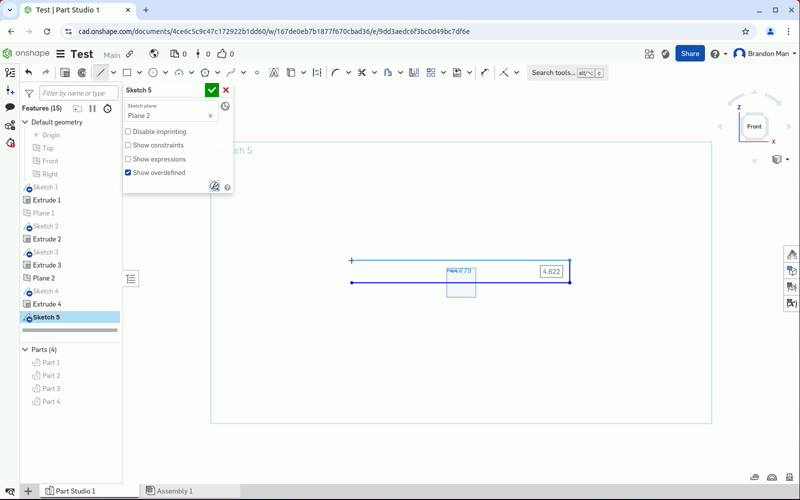
mouse_move(381, 260)
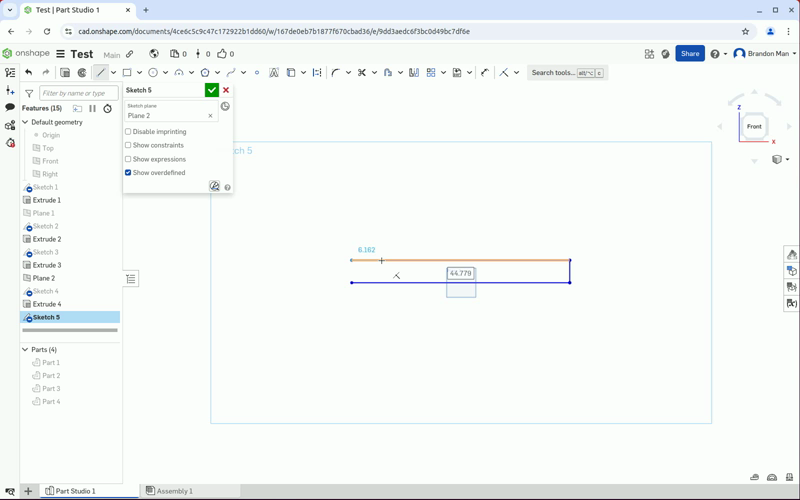
key_down(shift)
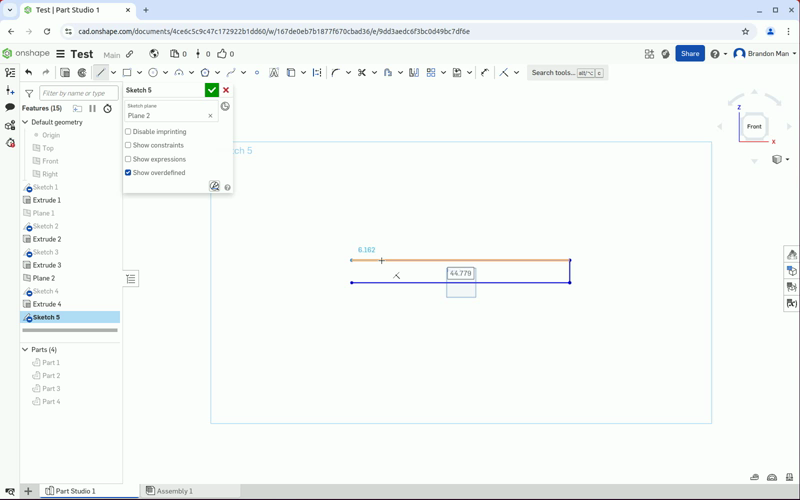
mouse_move(351, 282)
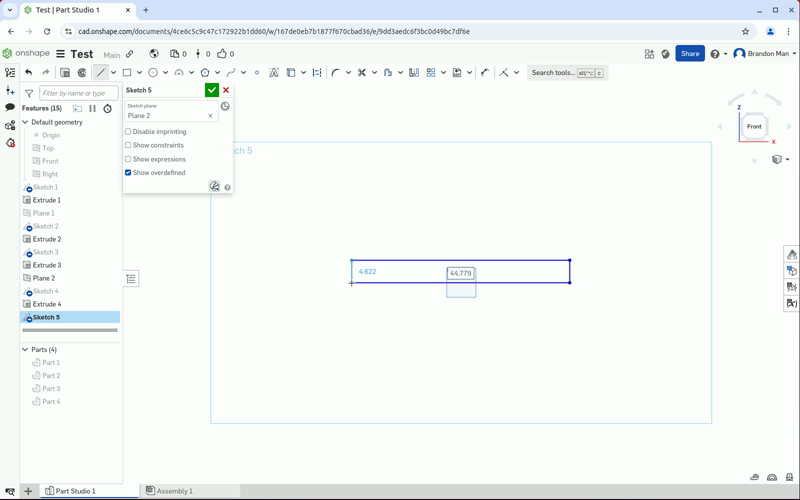
key_up(shift)
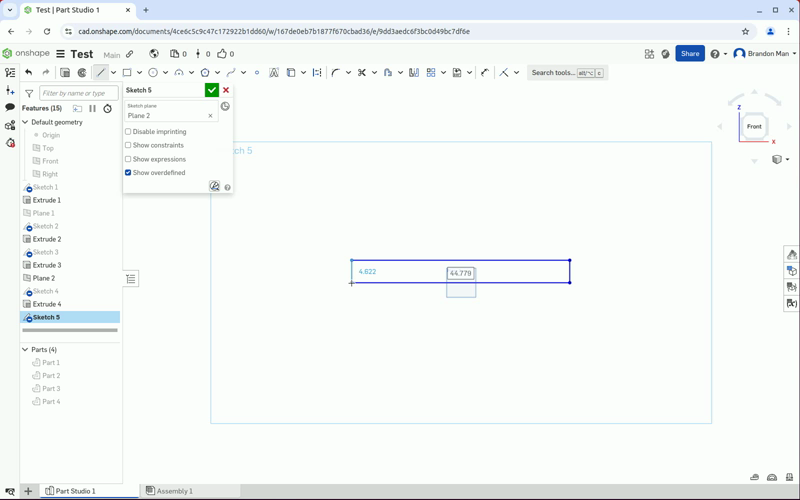
click(351, 282)
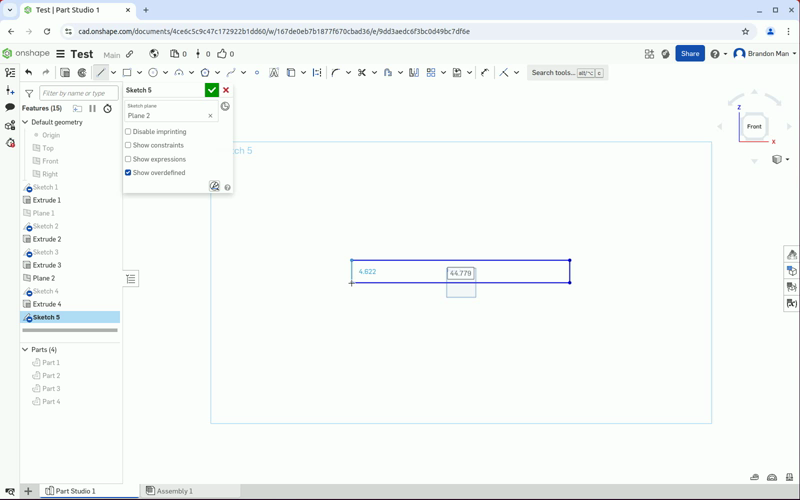
key(esc)
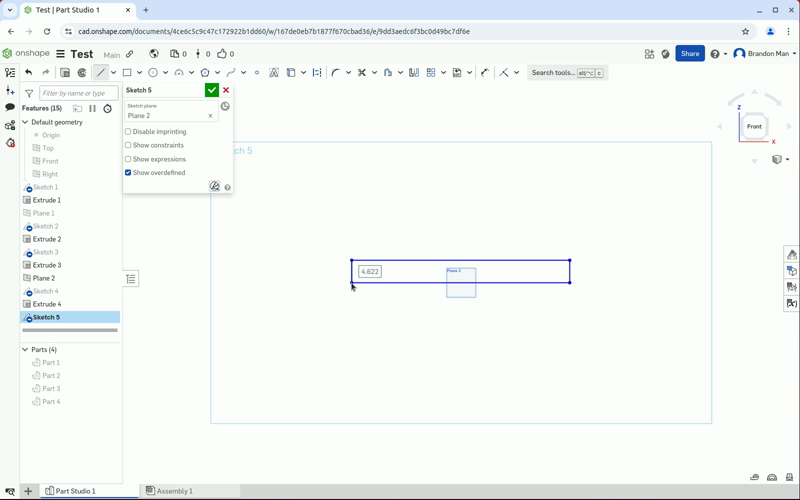
mouse_move(514, 277)
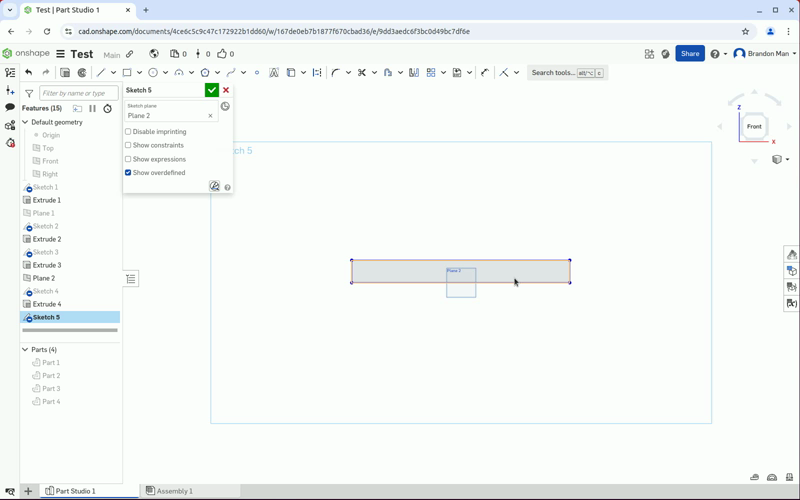
click(514, 277)
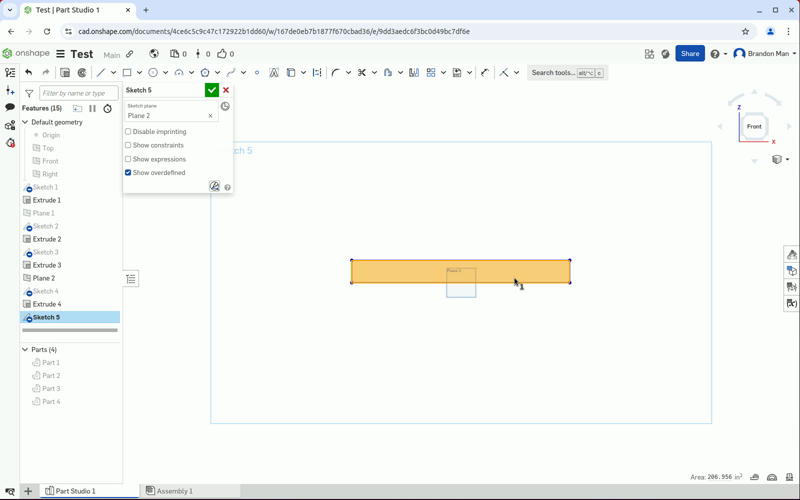
mouse_move(73, 352)
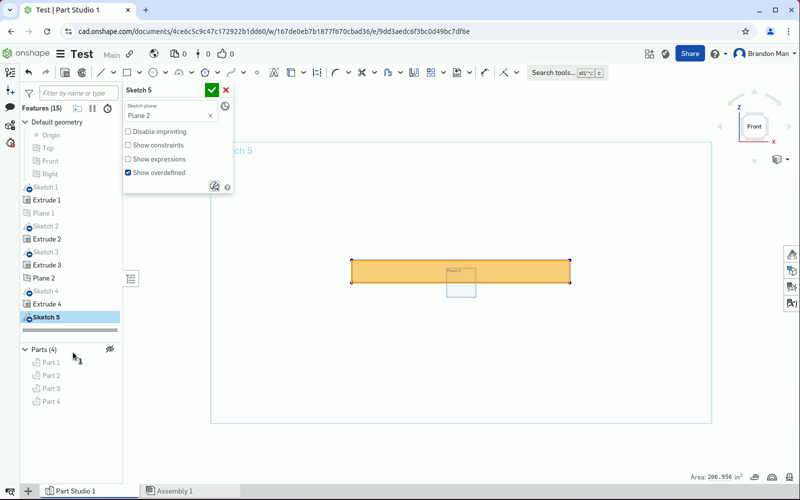
key(shift+y)
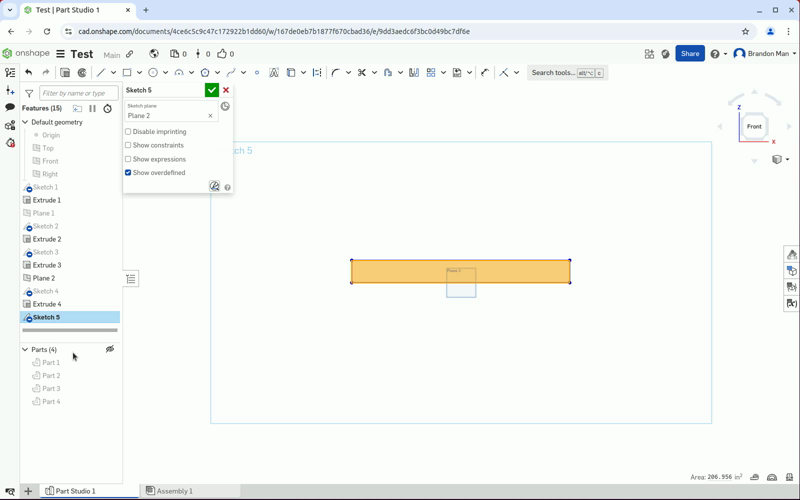
key(shift+e)
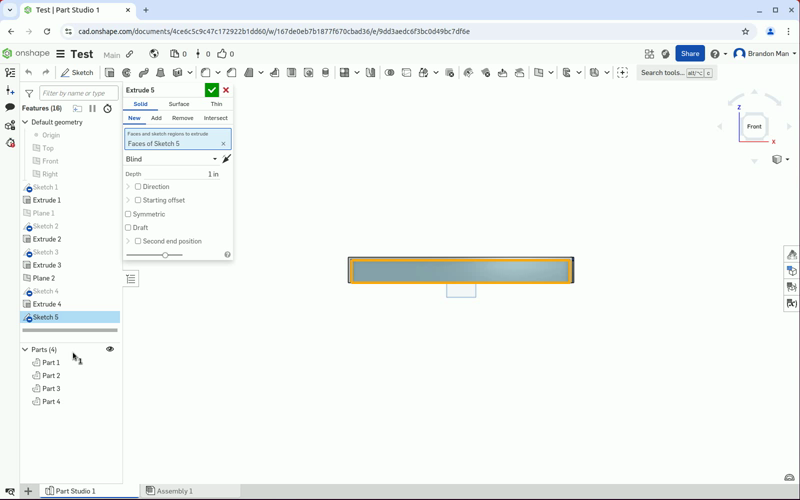
mouse_move(143, 106)
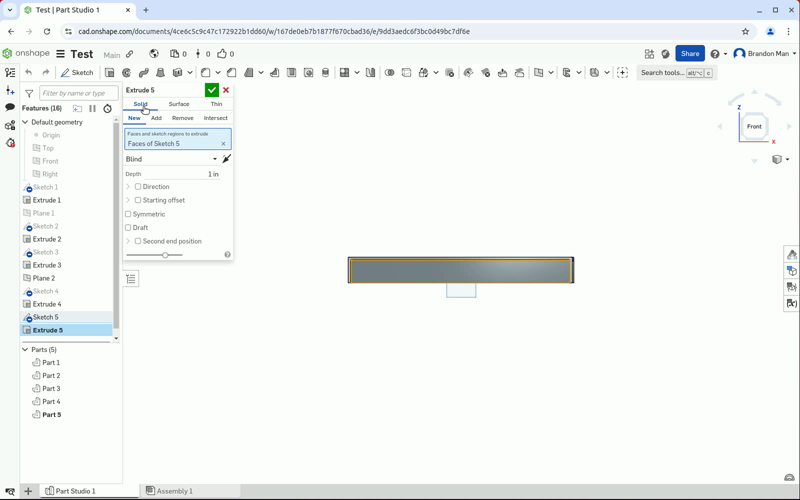
click(143, 106)
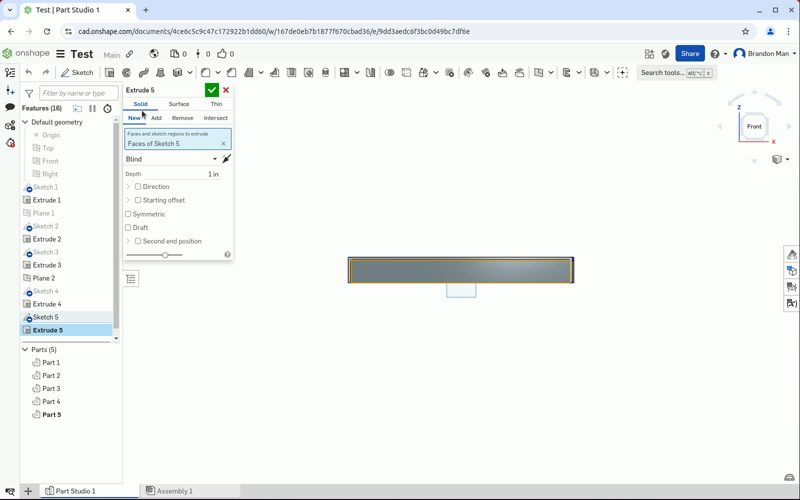
mouse_move(137, 120)
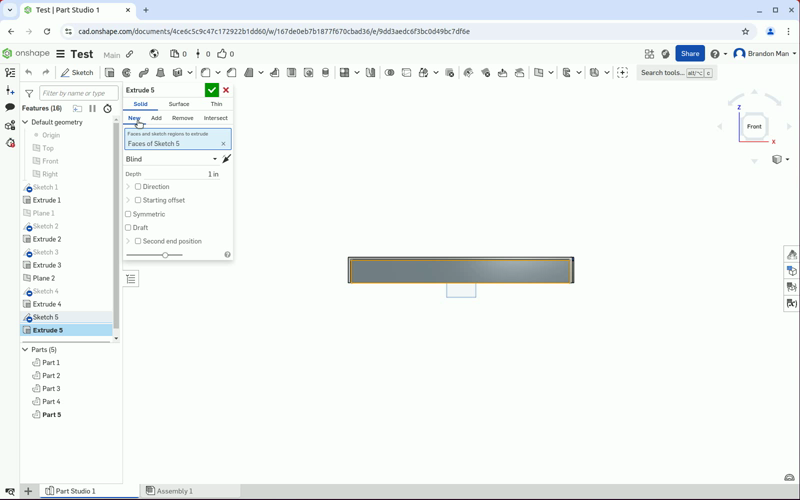
click(137, 120)
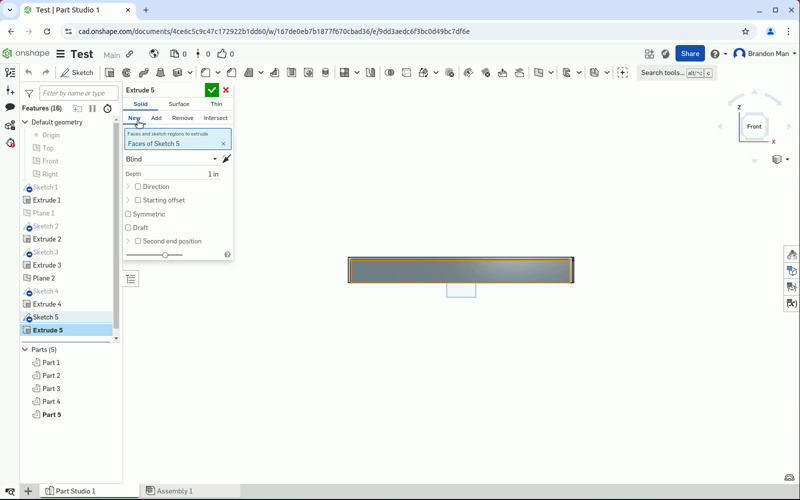
key(tab, 4)
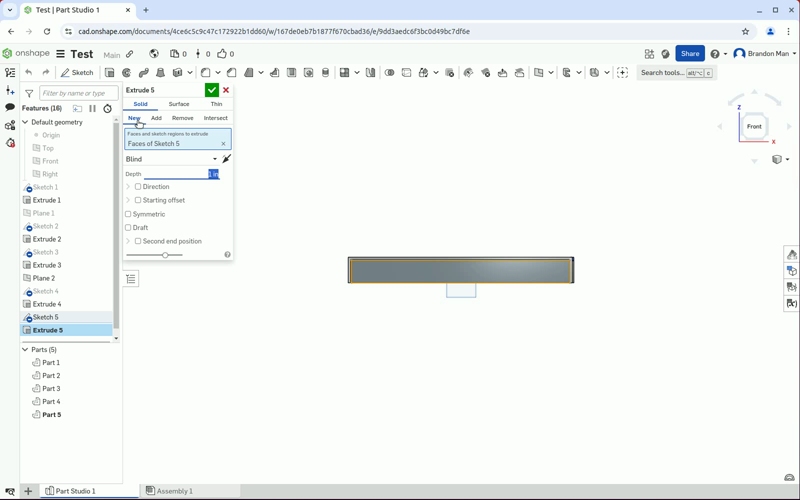
text(0.722)
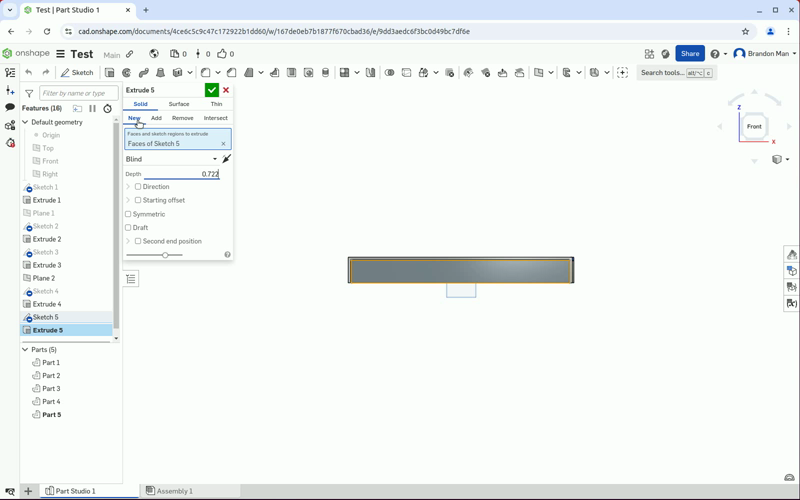
key(enter)
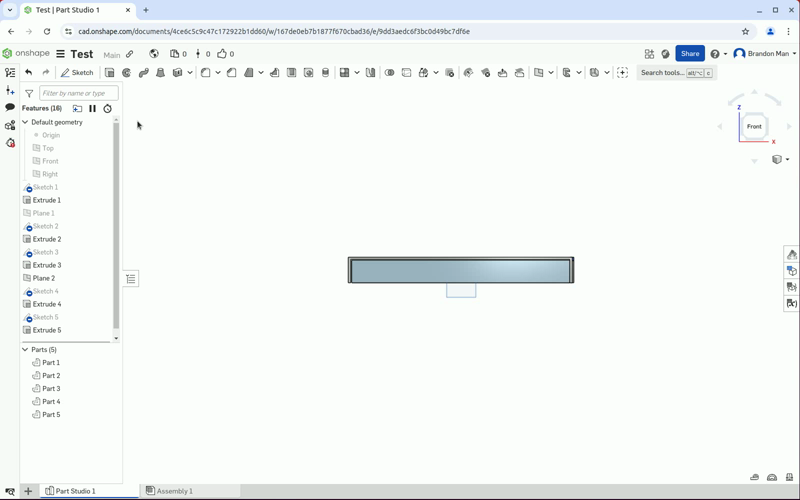
key(shift+h)
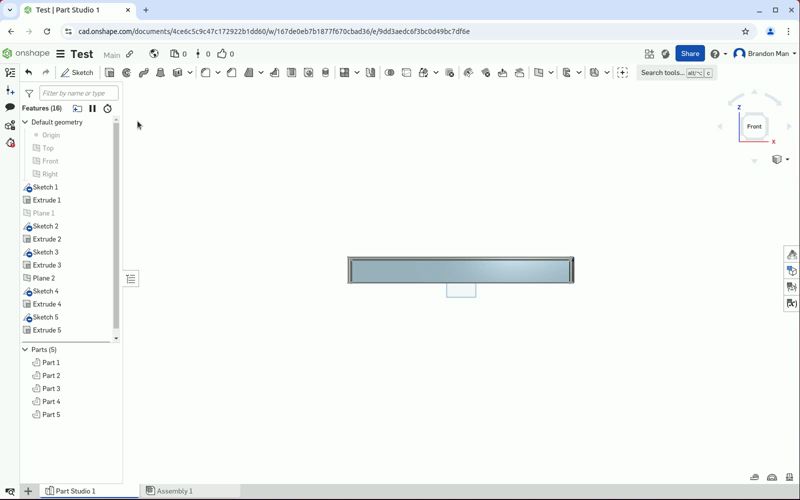
key(shift+h)
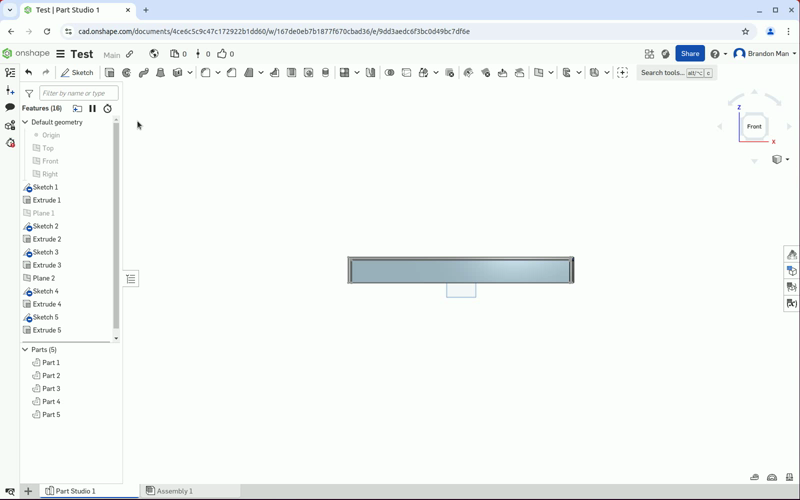
key(shift+7)
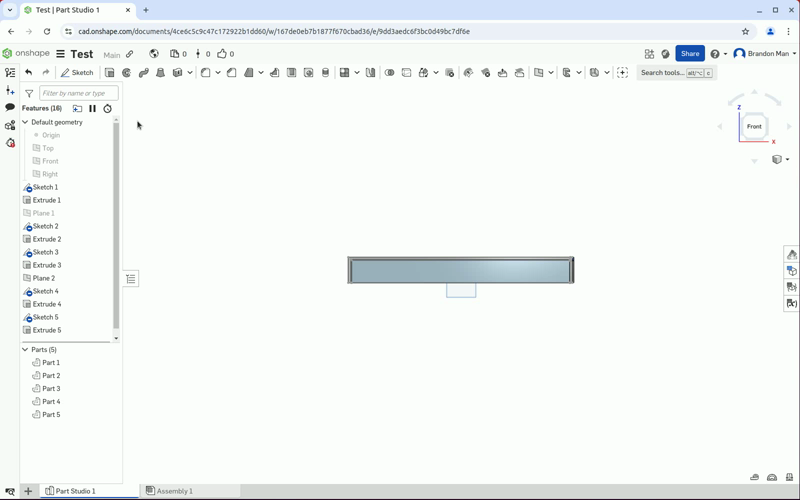
key(left, 2)
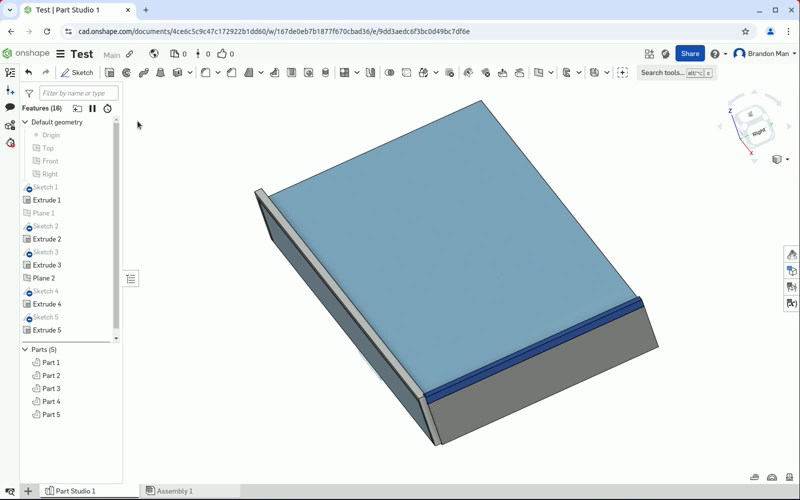
key(down, 2)
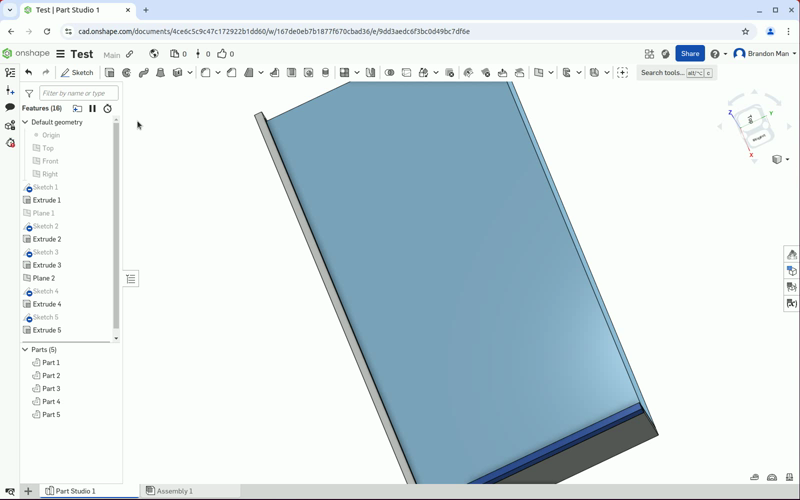
key(up, 2)
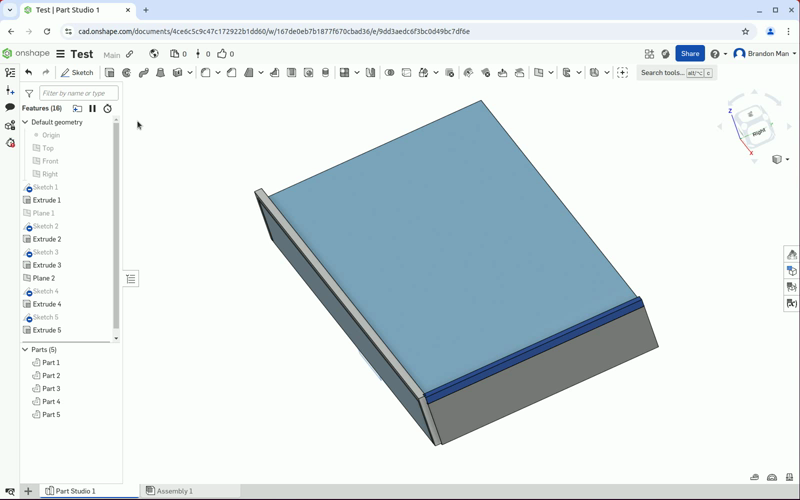
key(right, 2)
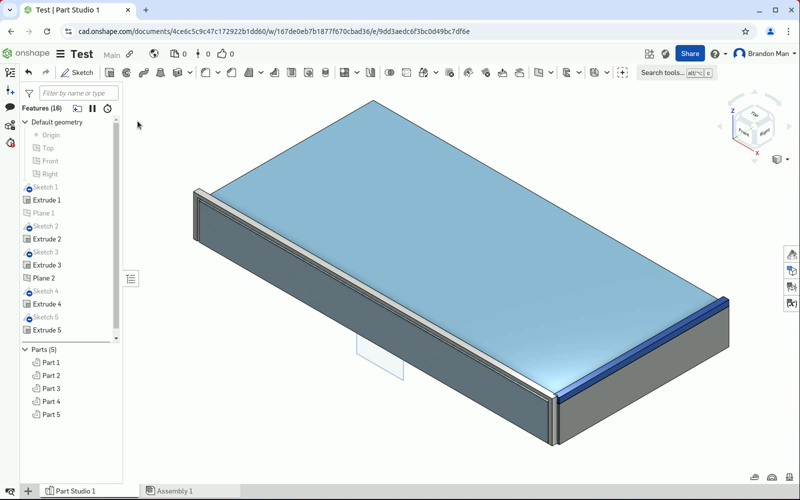
mouse_move(69, 189)
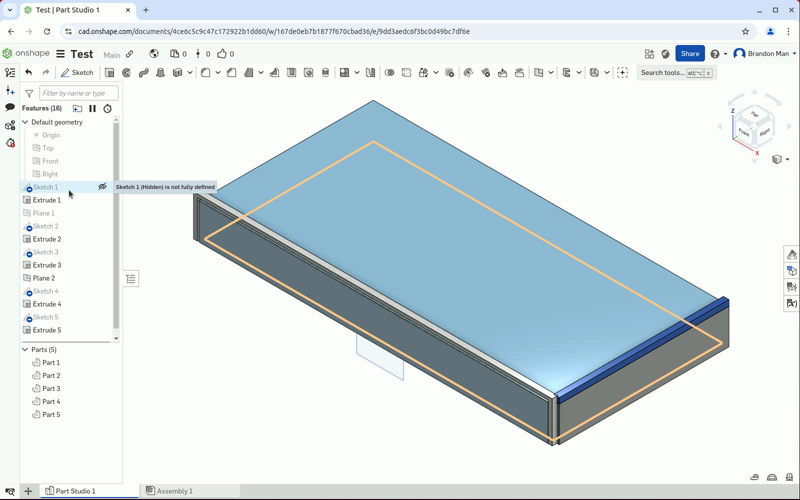
click(69, 189)